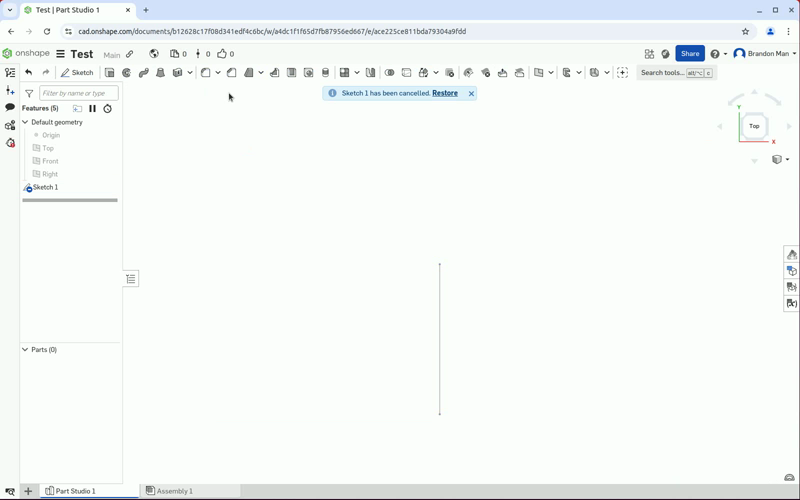
key(shift+h)
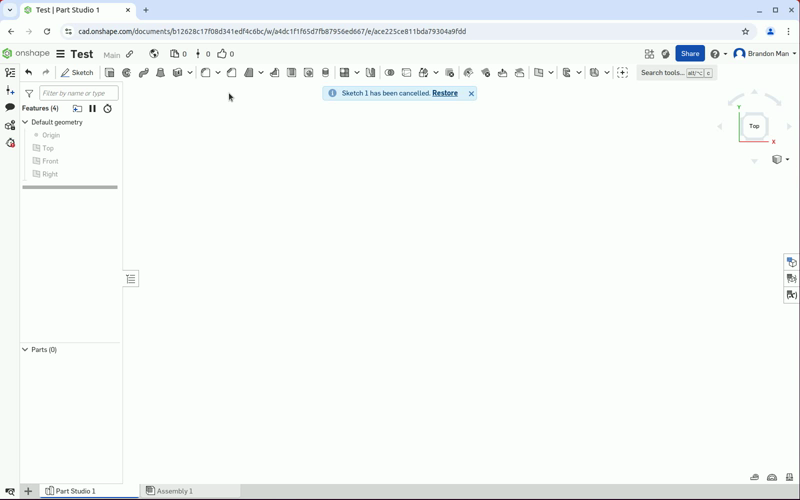
mouse_move(73, 352)
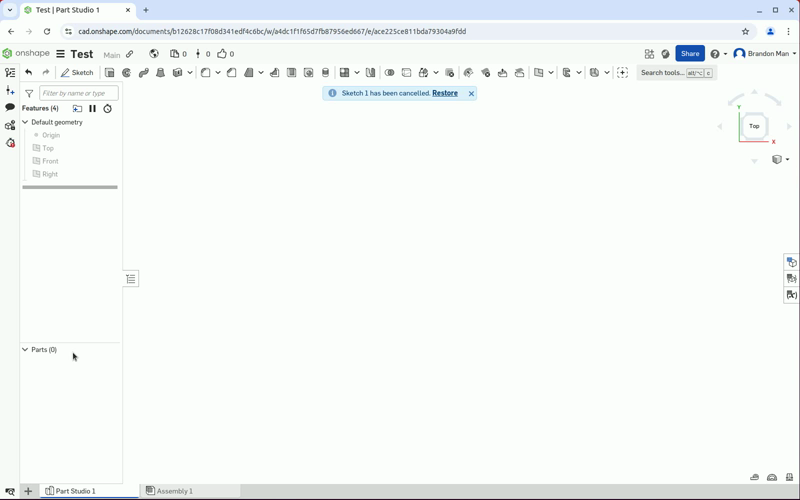
key(y)
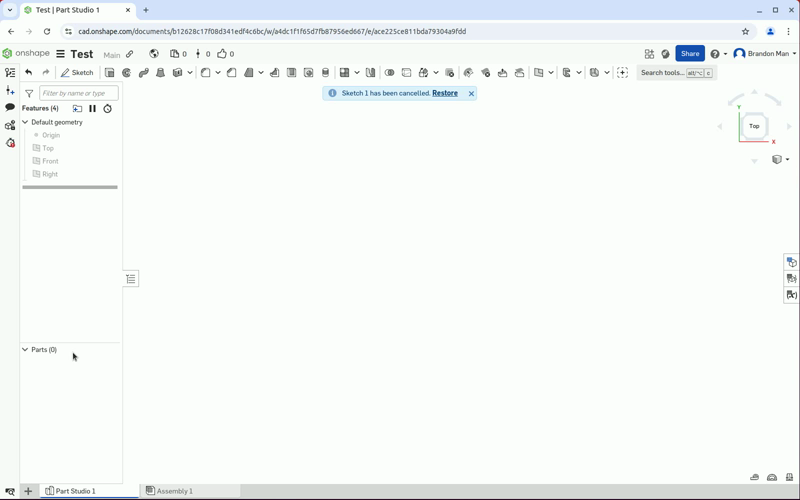
key(shift+p)
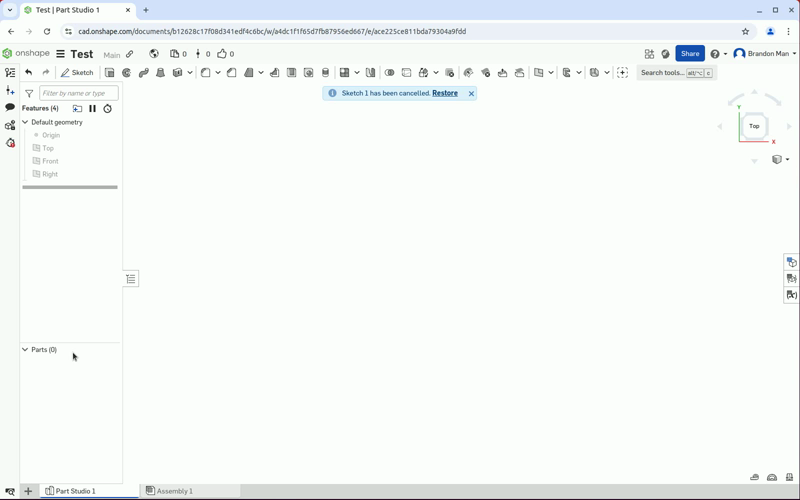
key(space)
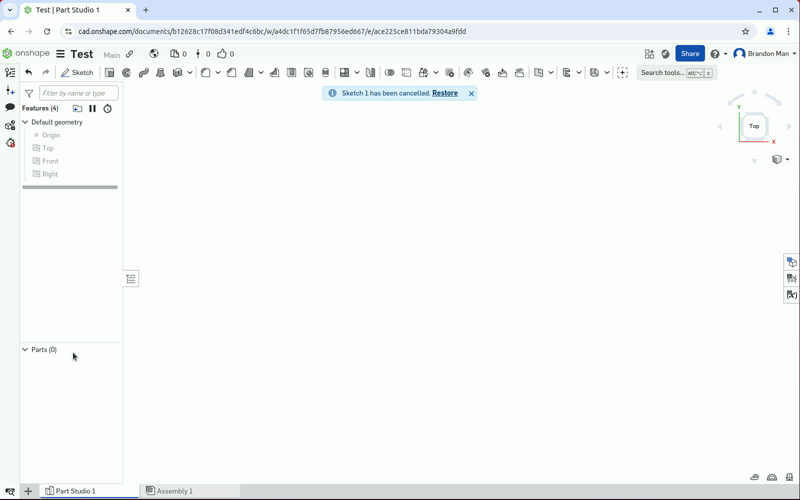
key_down(shift)
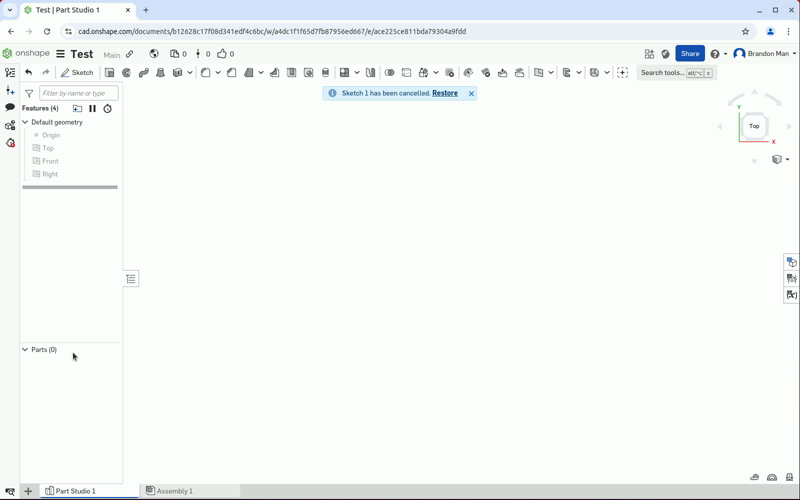
key(up)
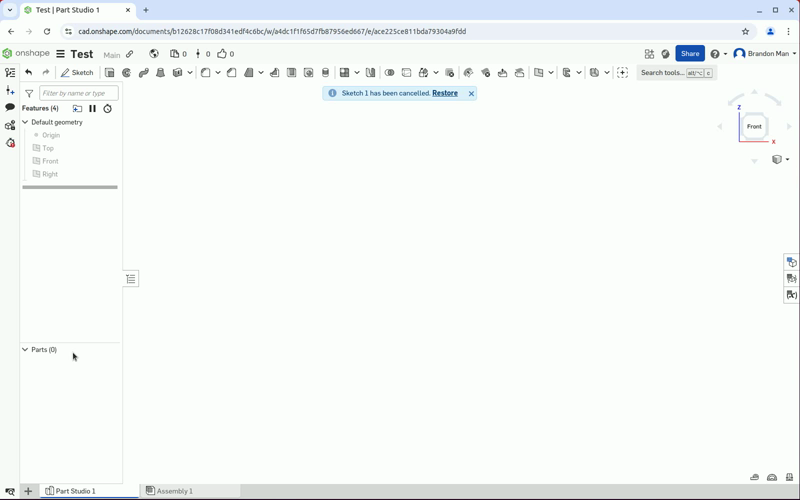
key_up(shift)
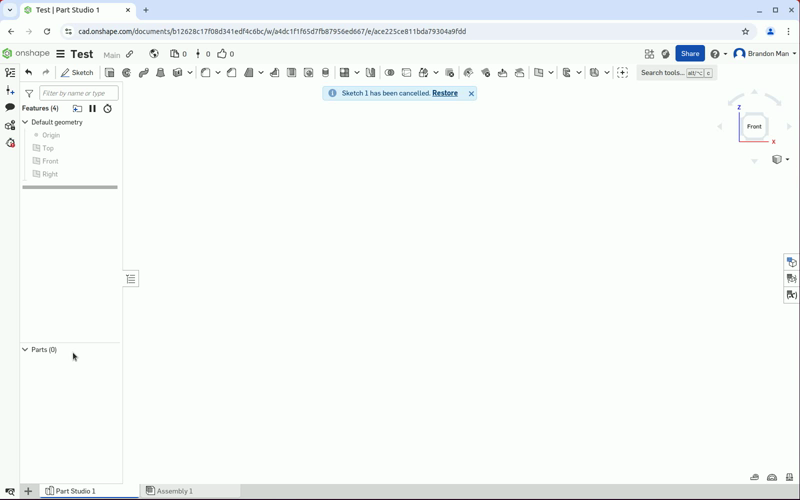
mouse_move(73, 352)
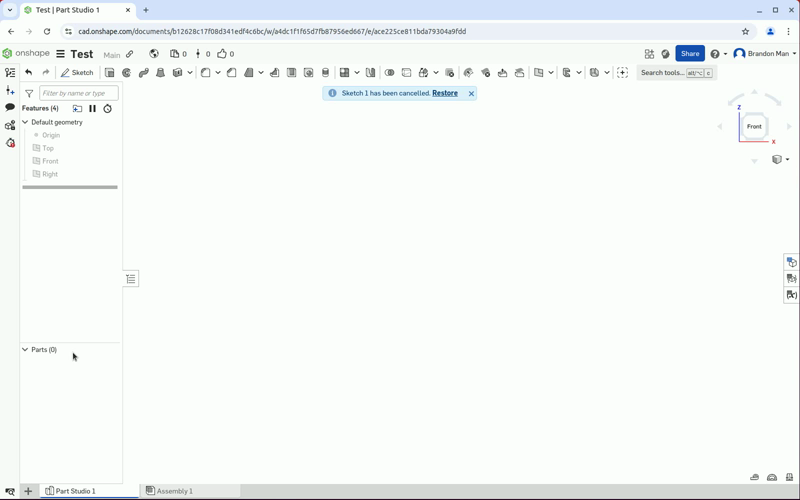
key(shift+y)
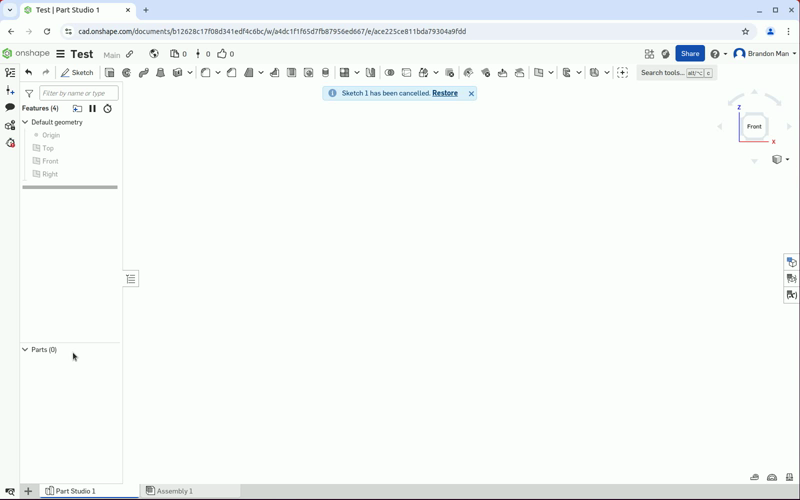
key(shift+s)
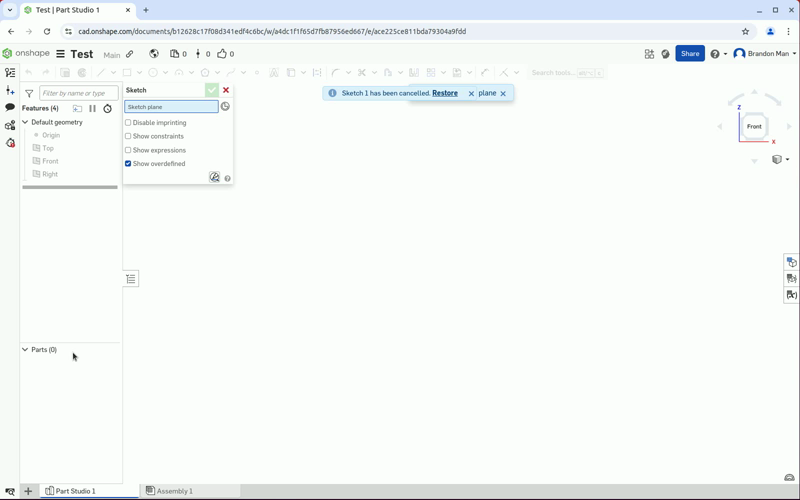
mouse_move(73, 163)
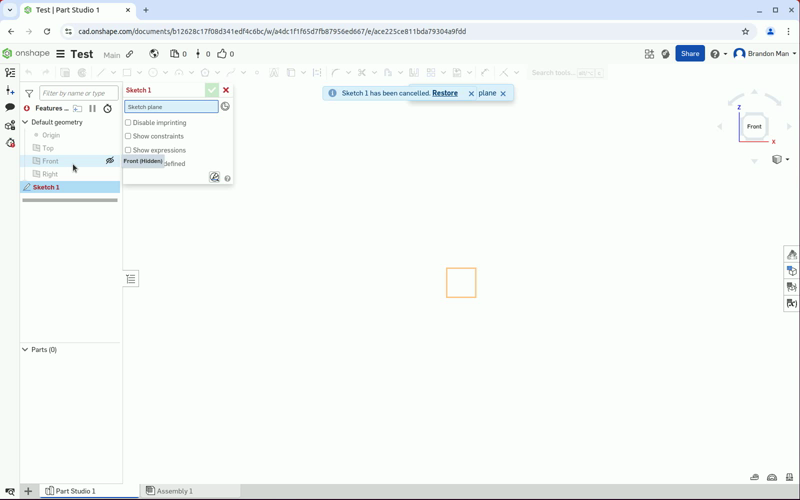
click(73, 163)
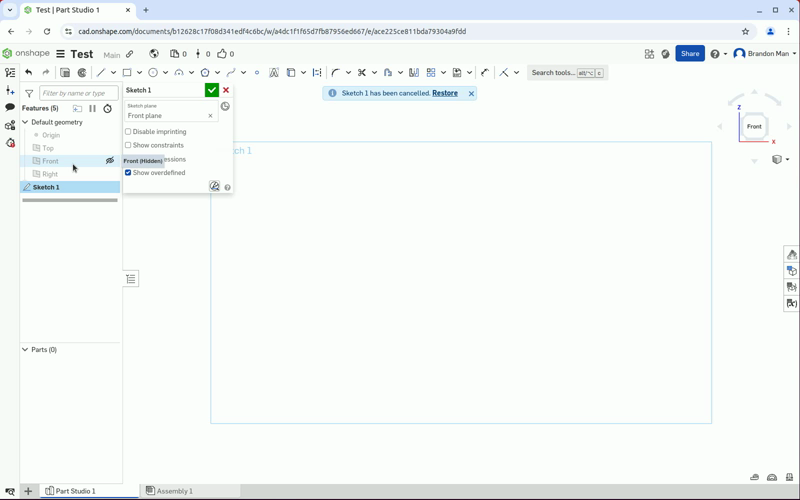
mouse_move(73, 352)
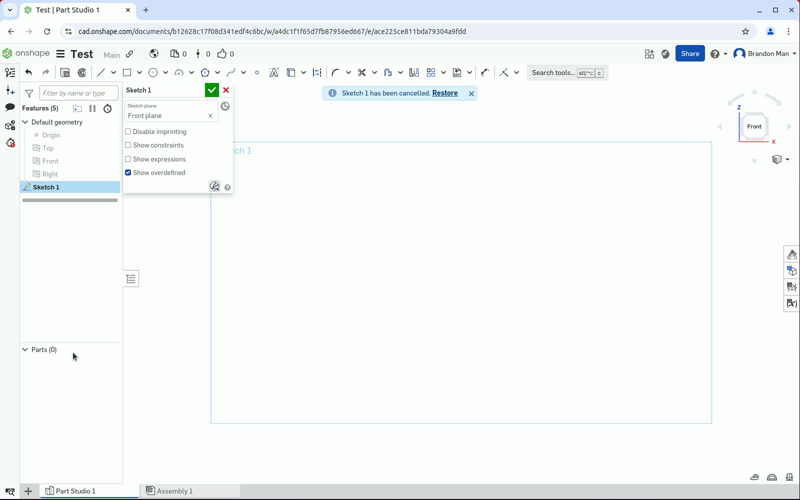
key(y)
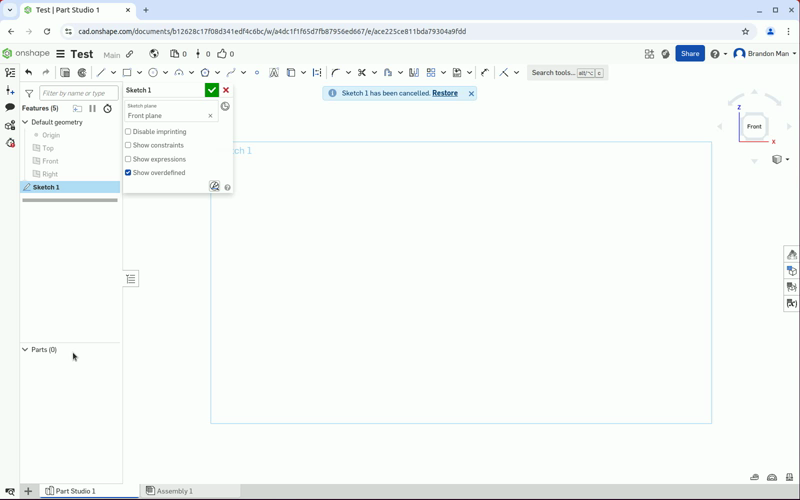
key(a)
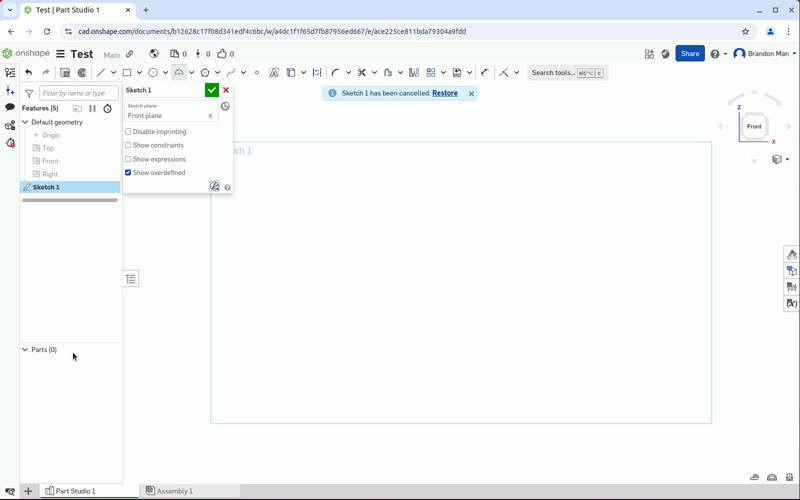
key_down(shift)
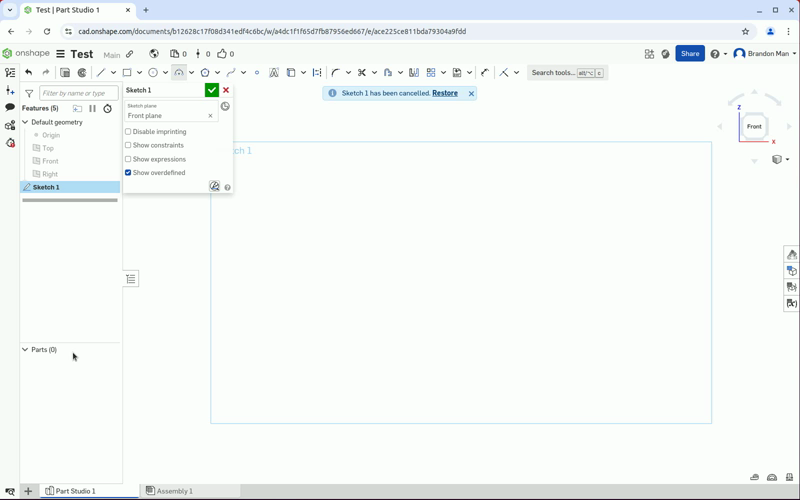
mouse_move(497, 273)
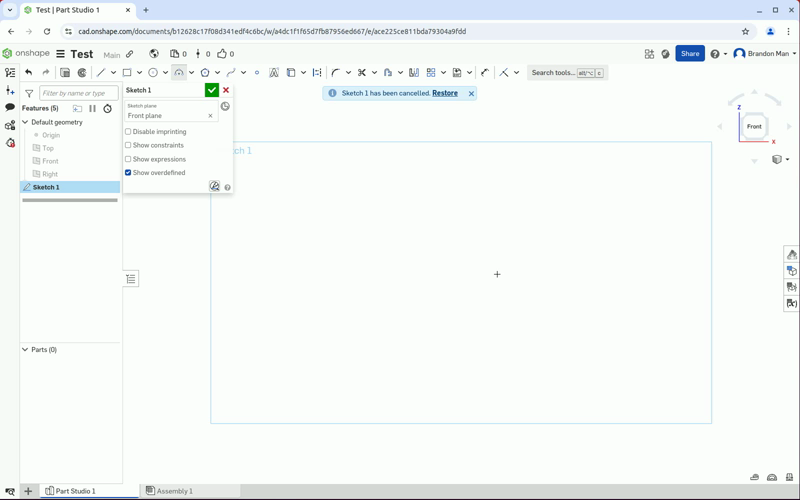
click(497, 273)
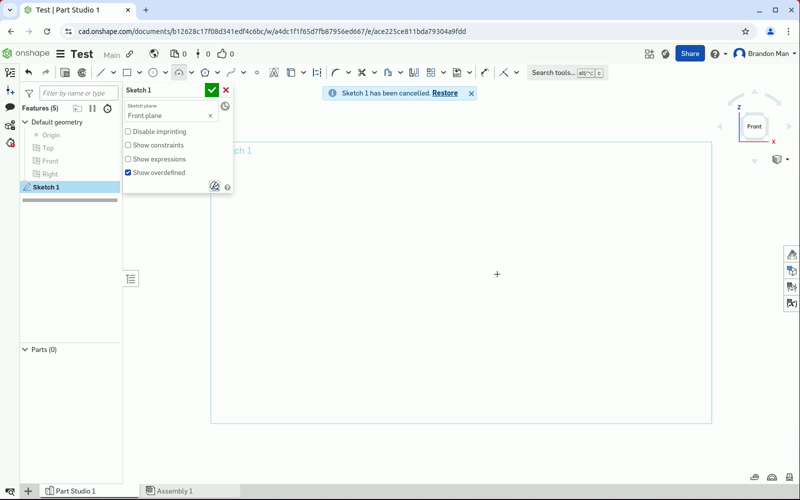
key_up(shift)
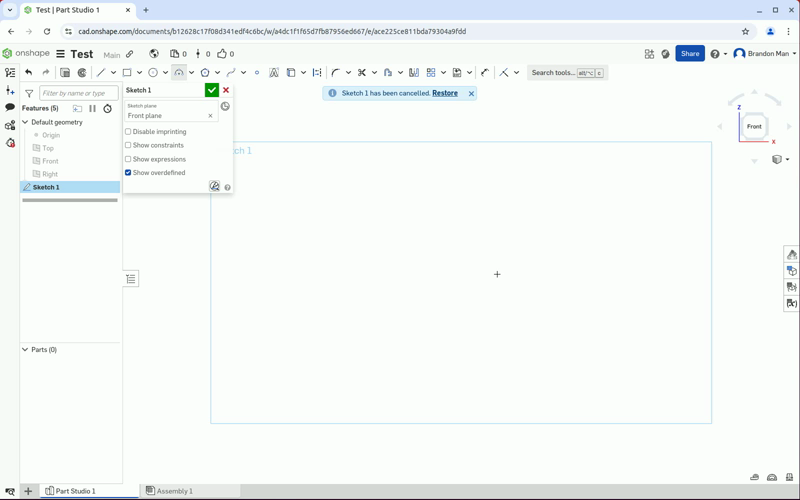
key_down(shift)
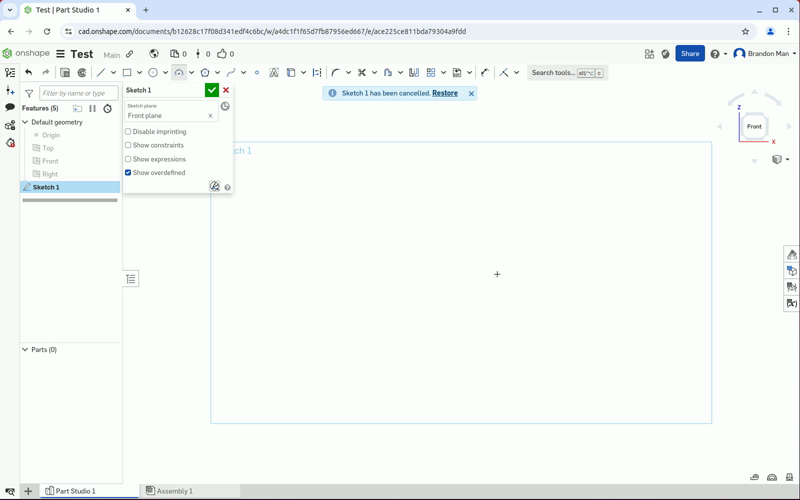
mouse_move(498, 288)
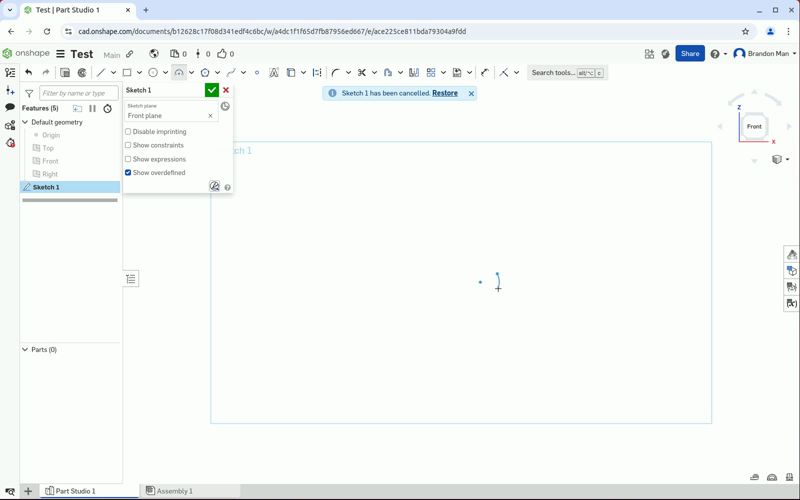
click(498, 288)
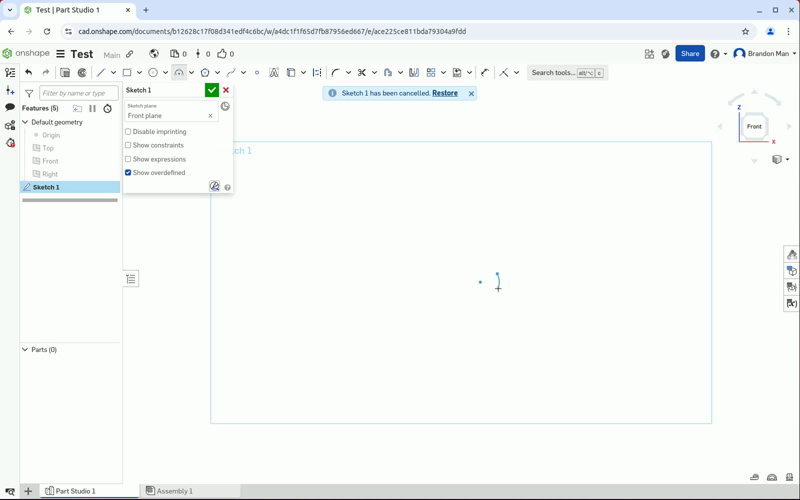
mouse_move(422, 285)
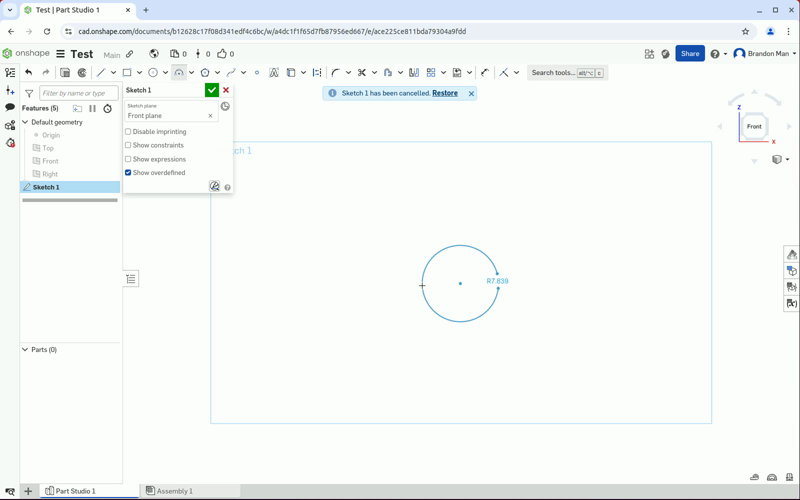
click(422, 285)
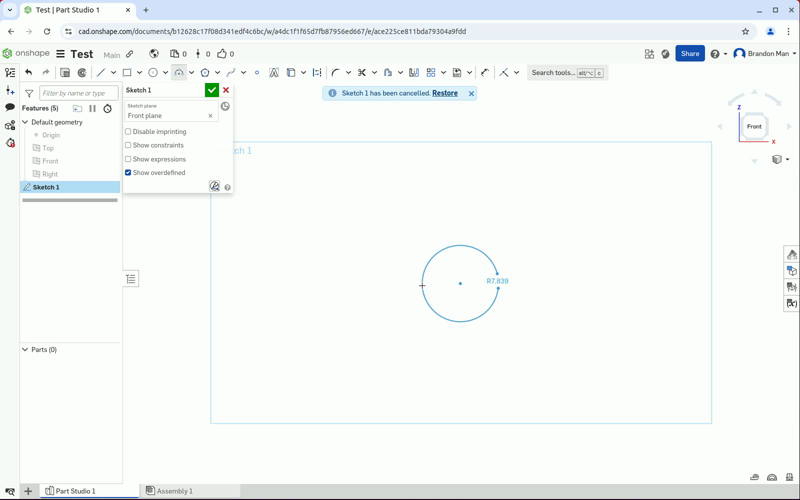
key_up(shift)
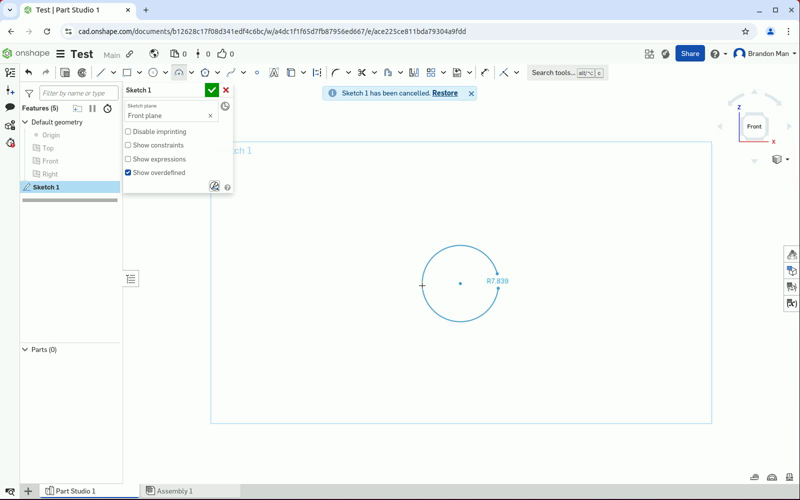
key(esc)
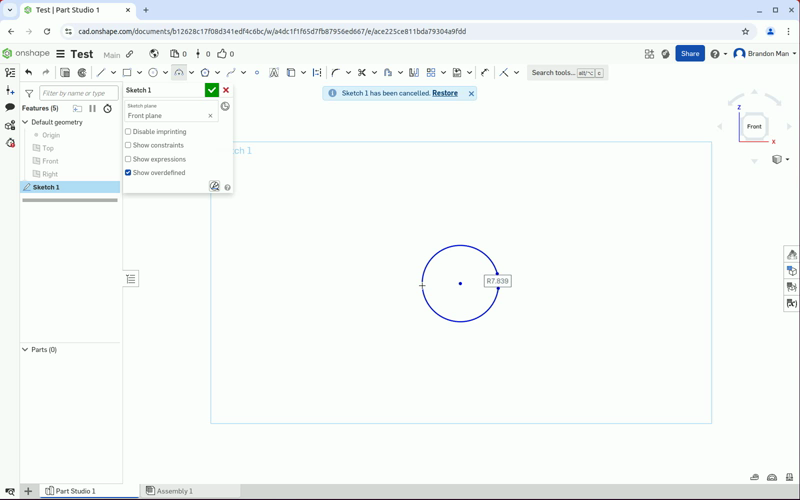
key(l)
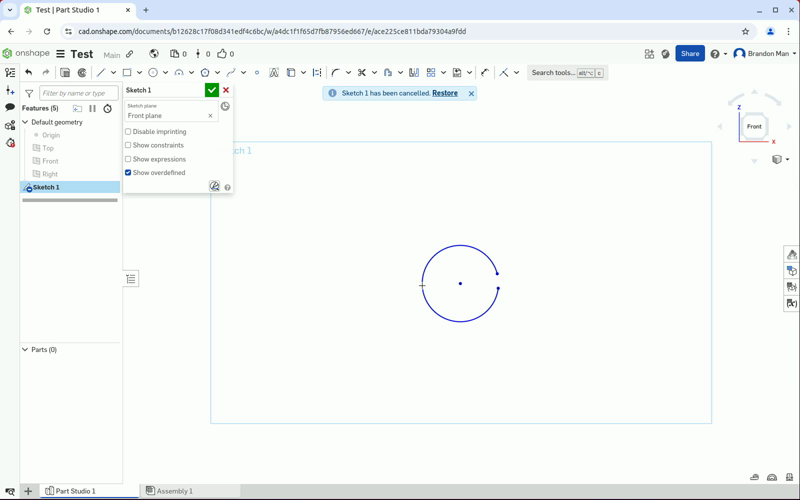
mouse_move(498, 288)
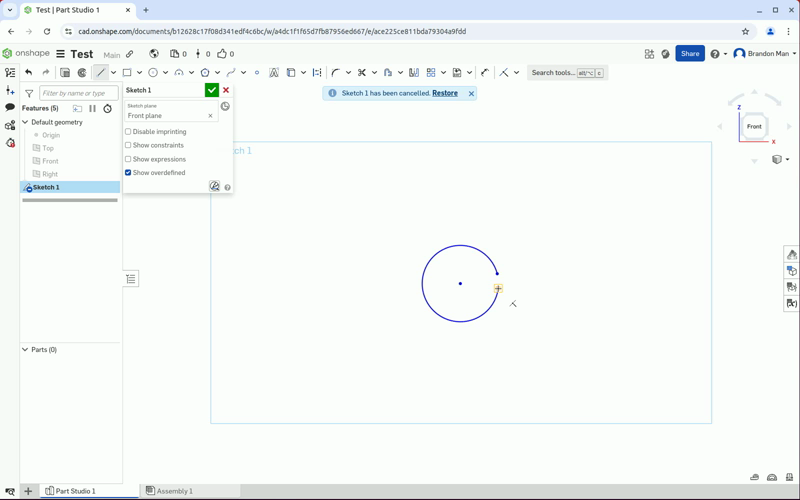
click(498, 288)
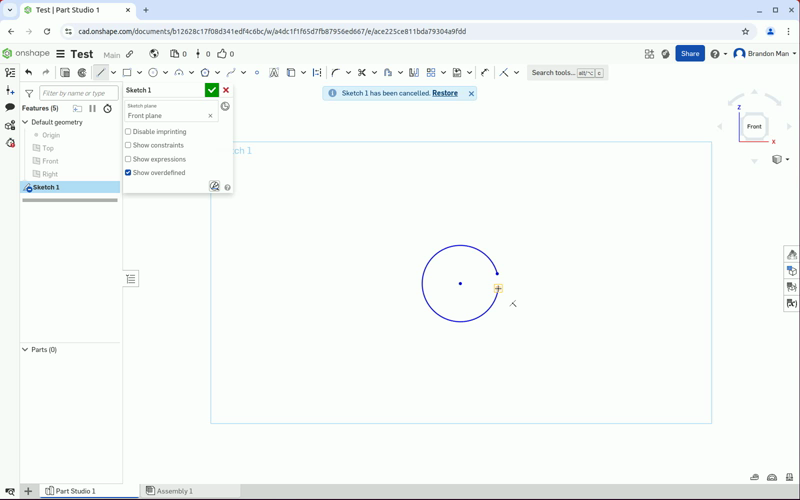
key_down(shift)
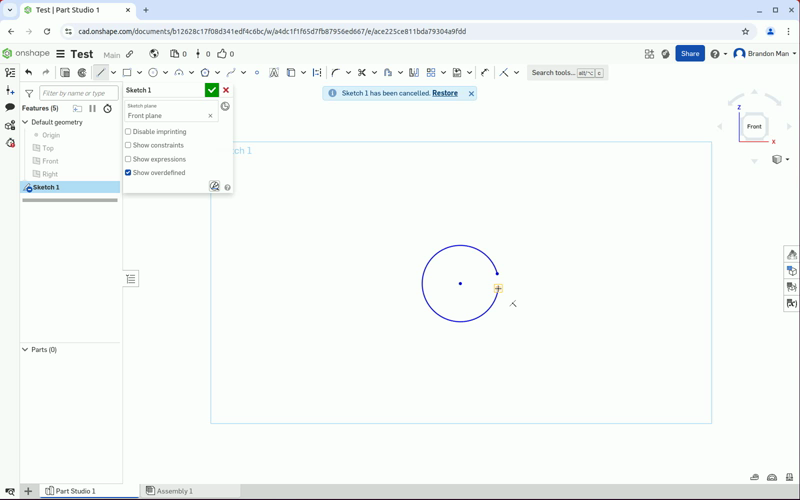
mouse_move(528, 288)
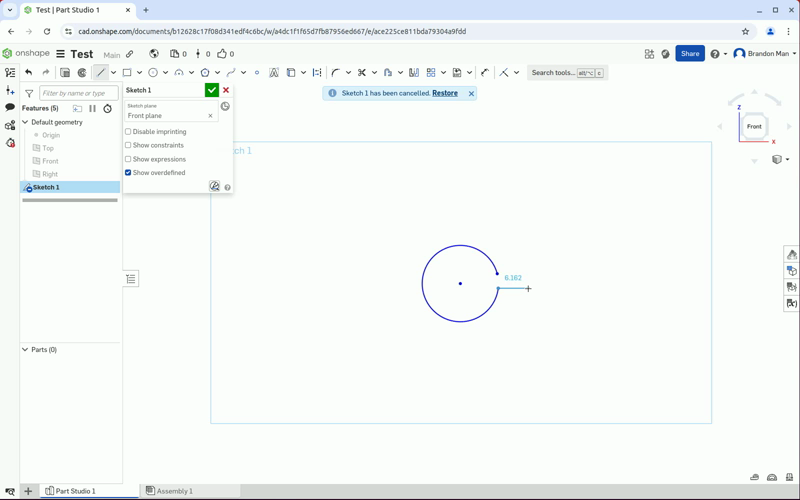
mouse_move(498, 286)
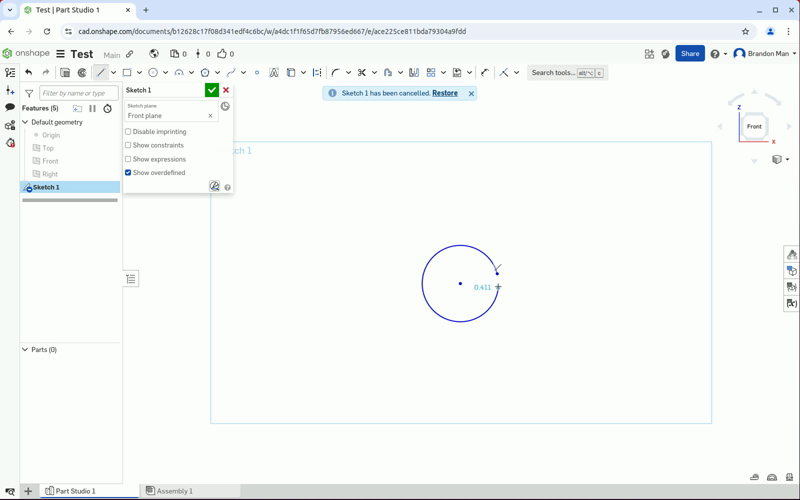
scroll(6)
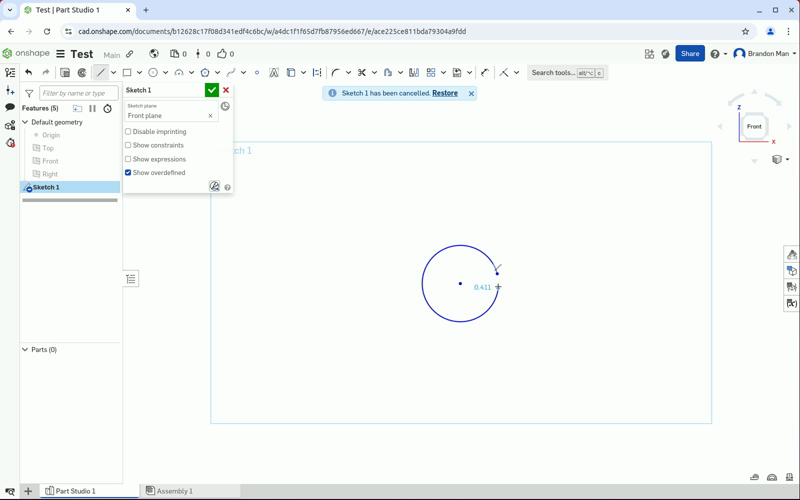
scroll(6)
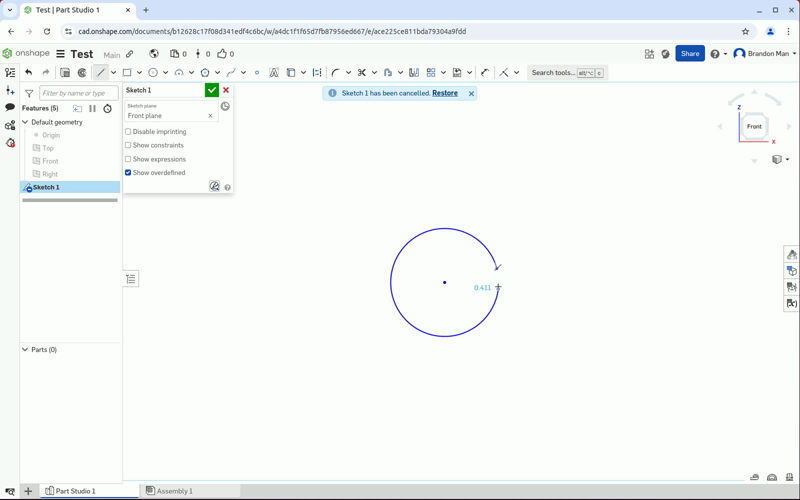
scroll(6)
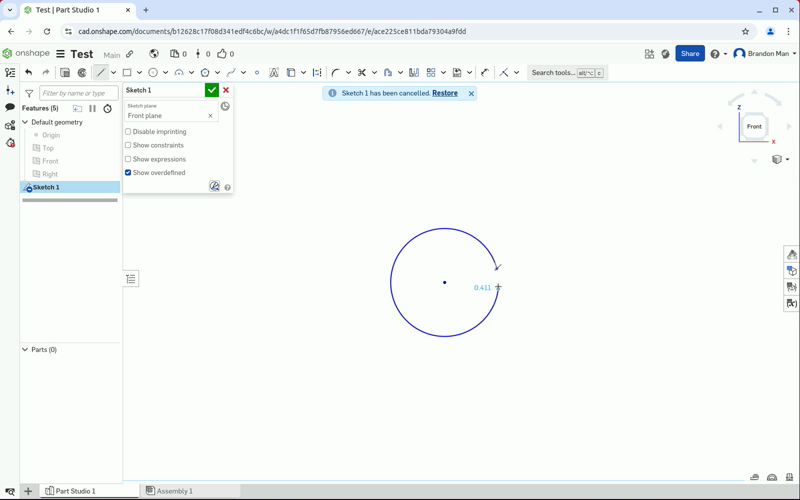
scroll(6)
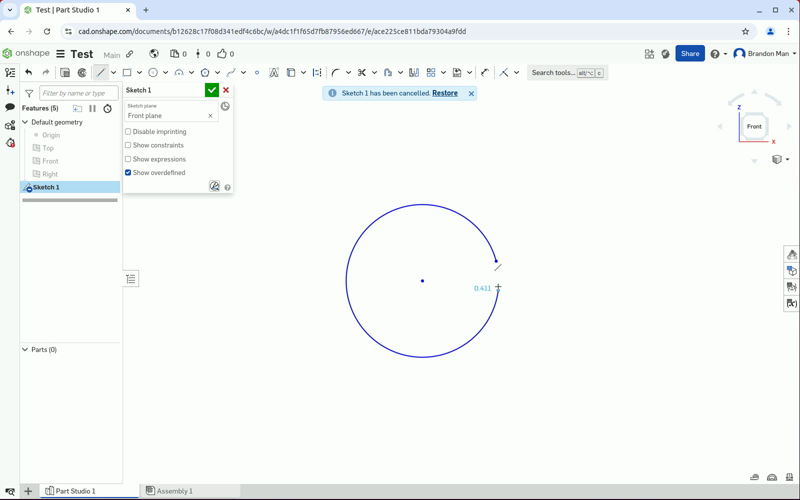
scroll(6)
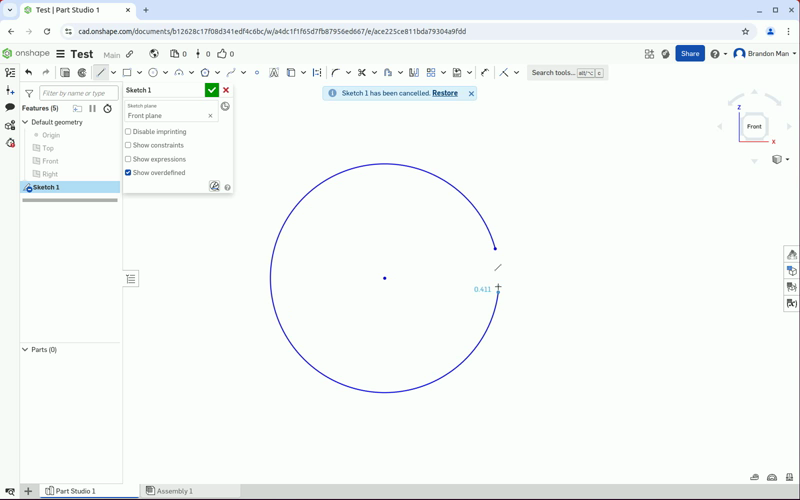
scroll(6)
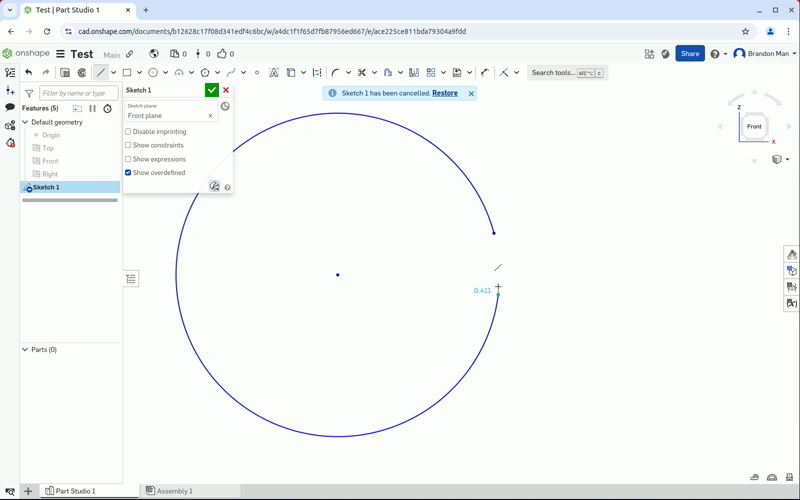
scroll(6)
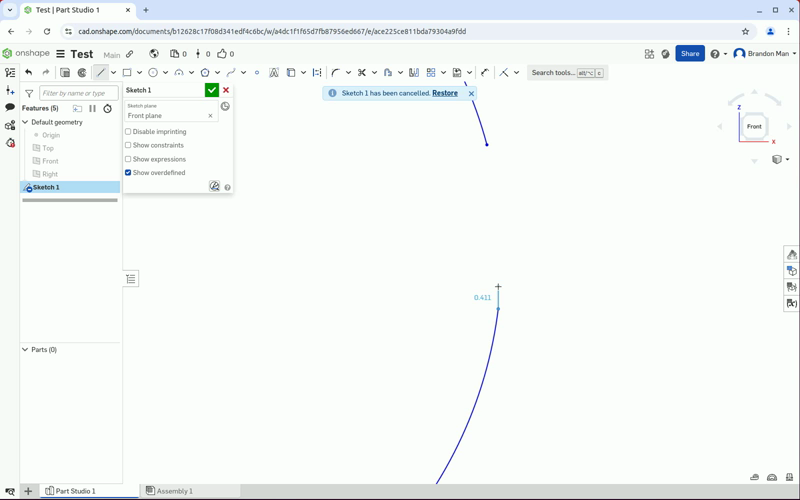
click(498, 286)
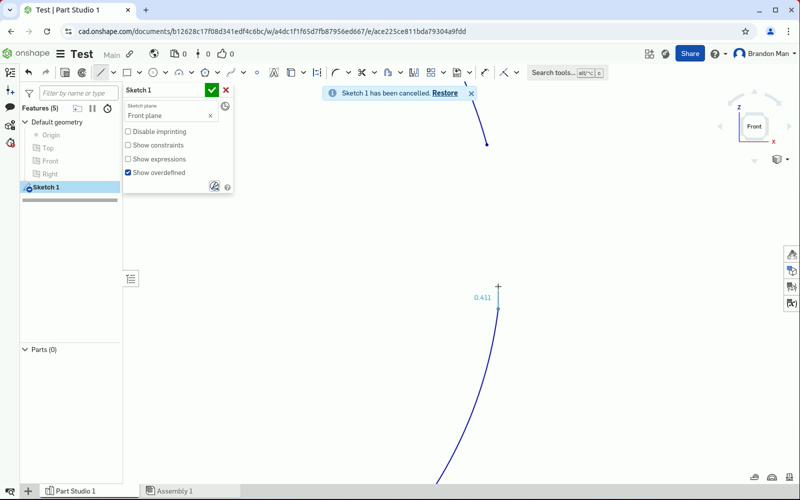
scroll(-6)
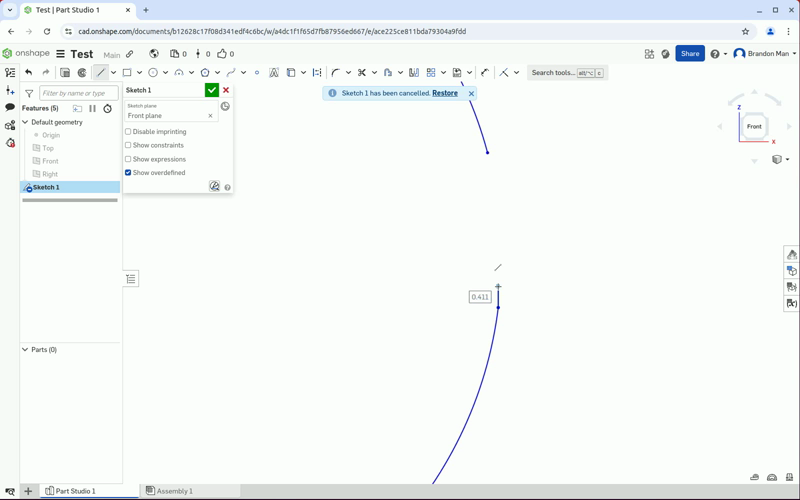
scroll(-6)
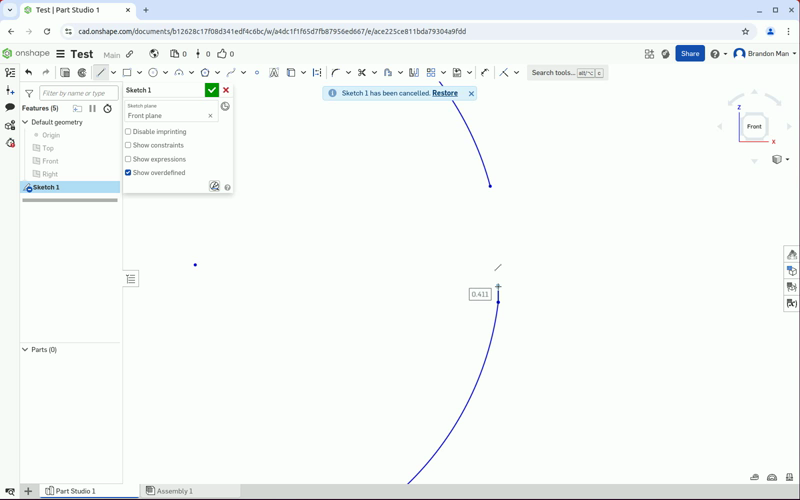
scroll(-6)
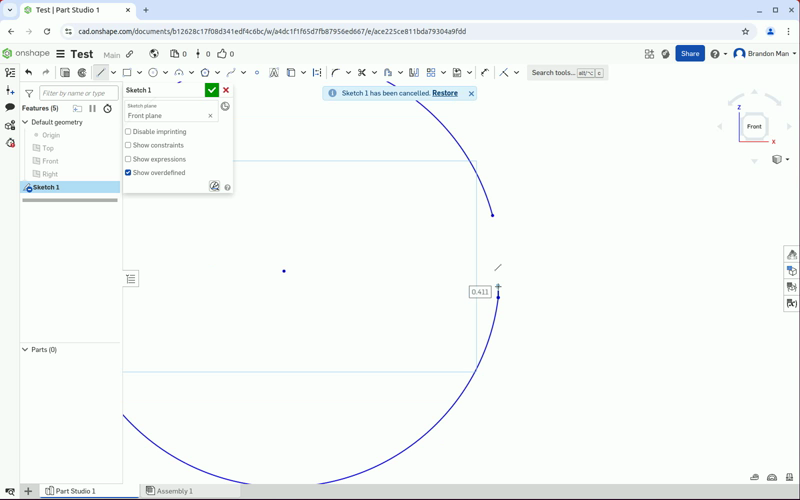
scroll(-6)
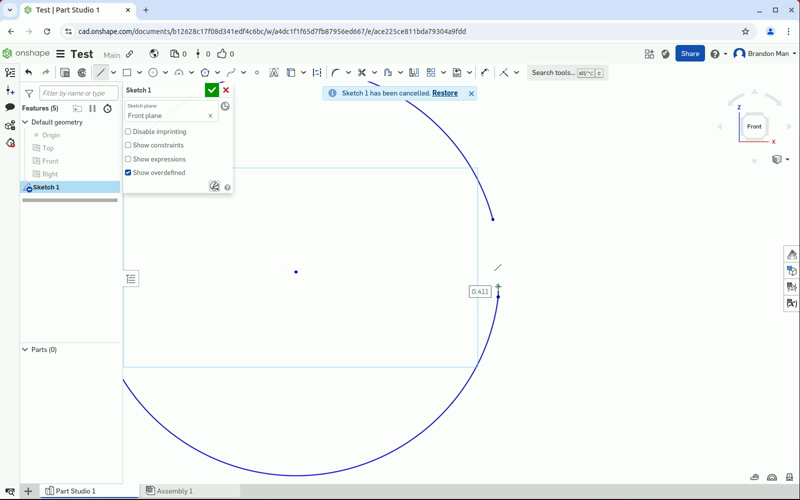
scroll(-6)
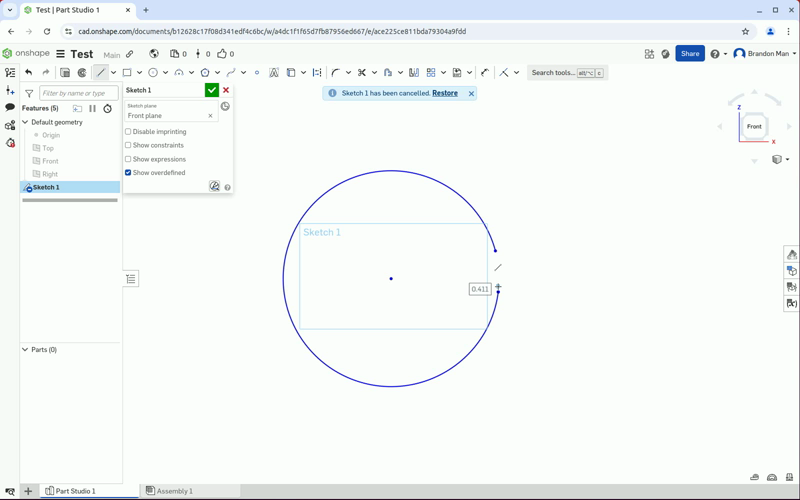
scroll(-6)
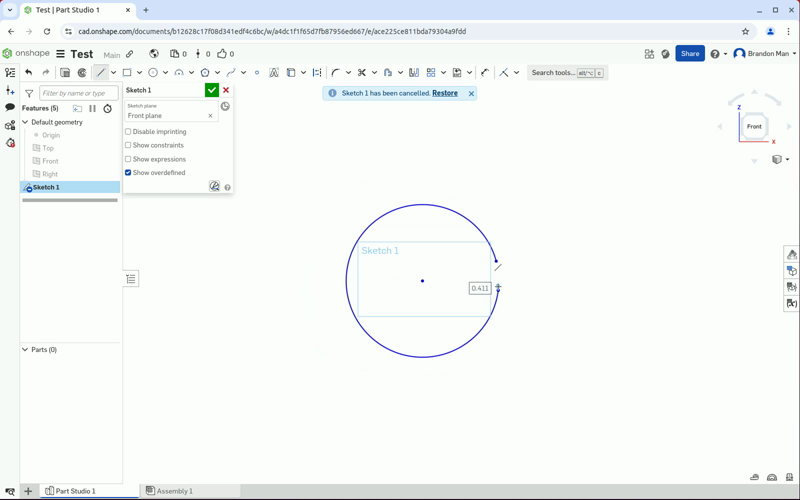
scroll(-6)
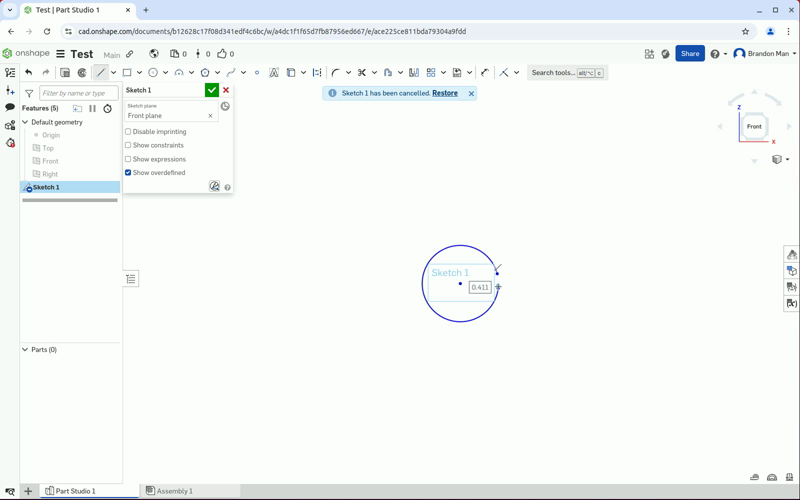
key_up(shift)
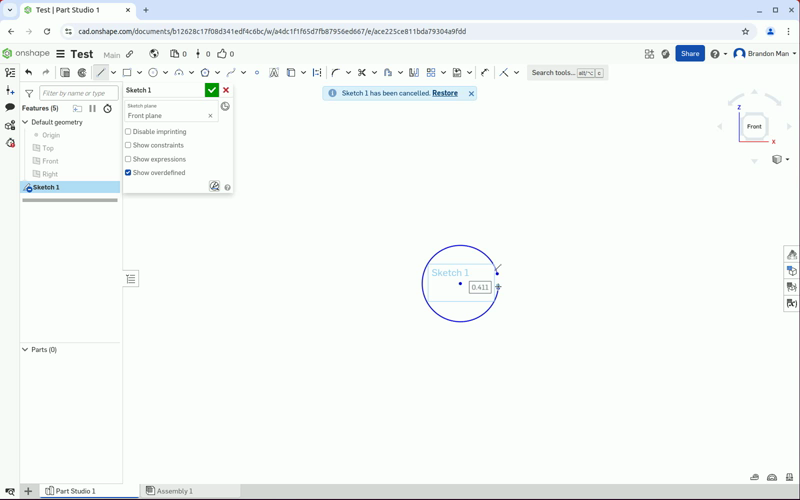
key(esc)
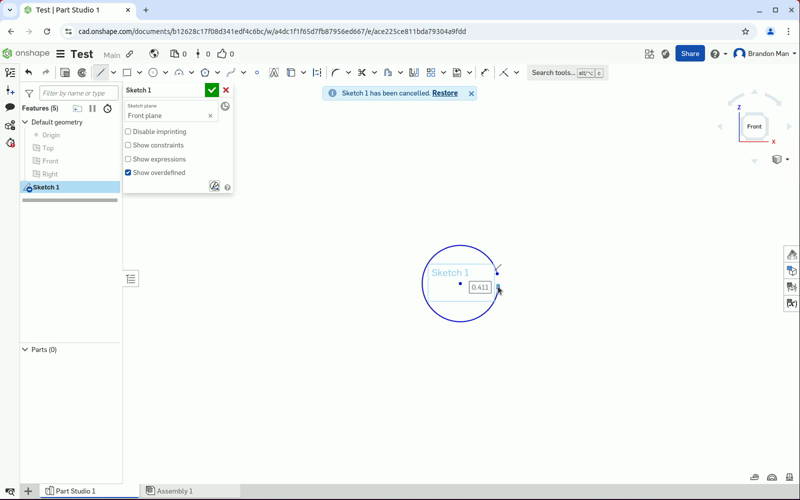
key(a)
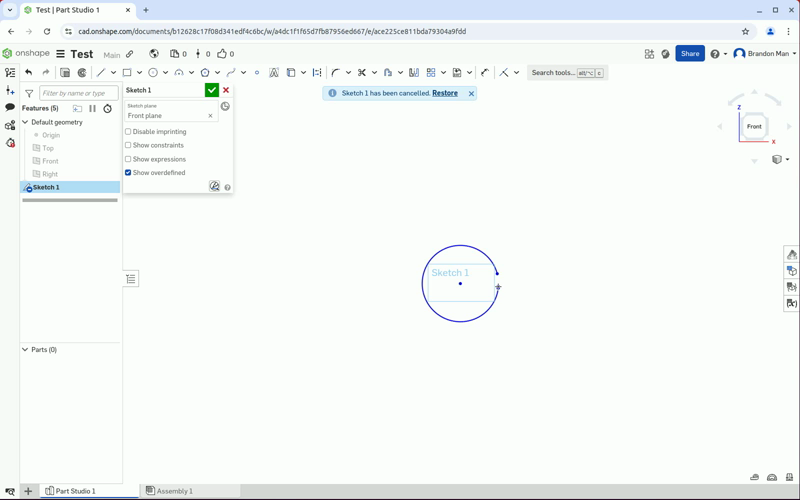
mouse_move(498, 286)
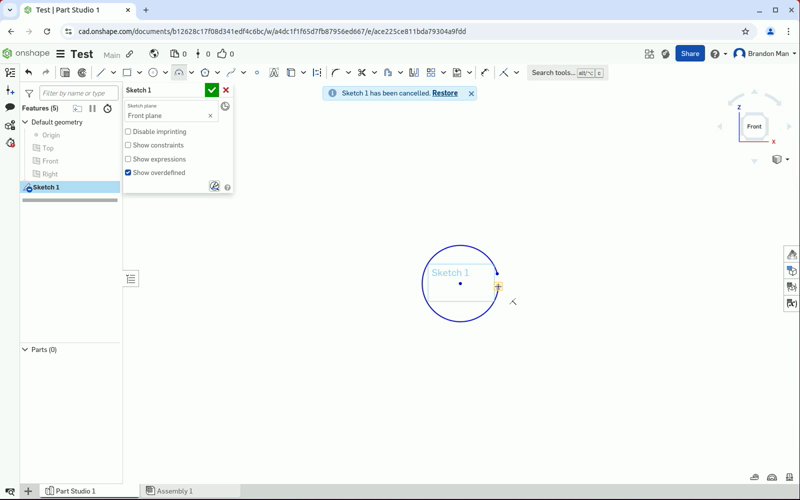
scroll(6)
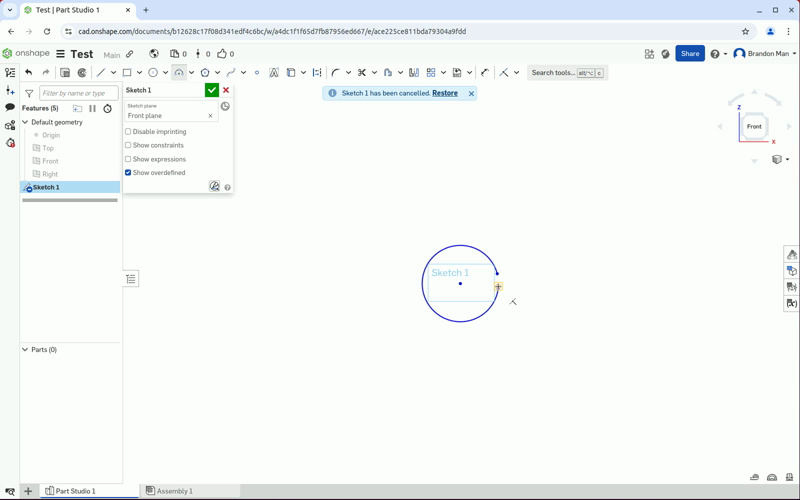
scroll(6)
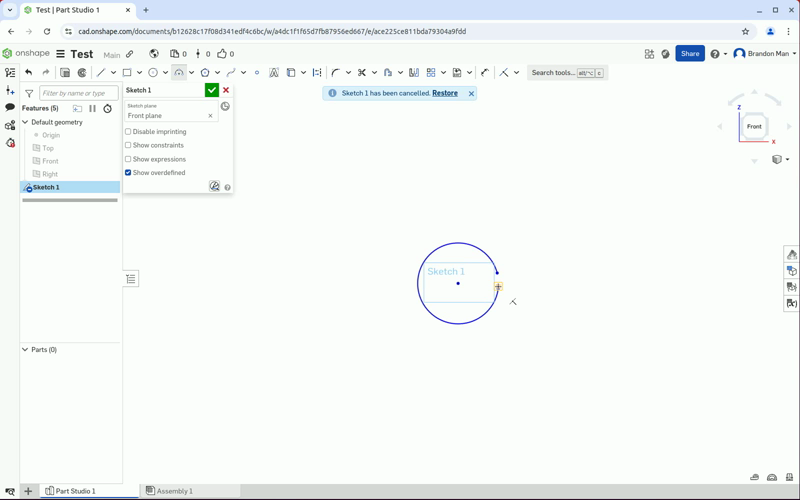
scroll(6)
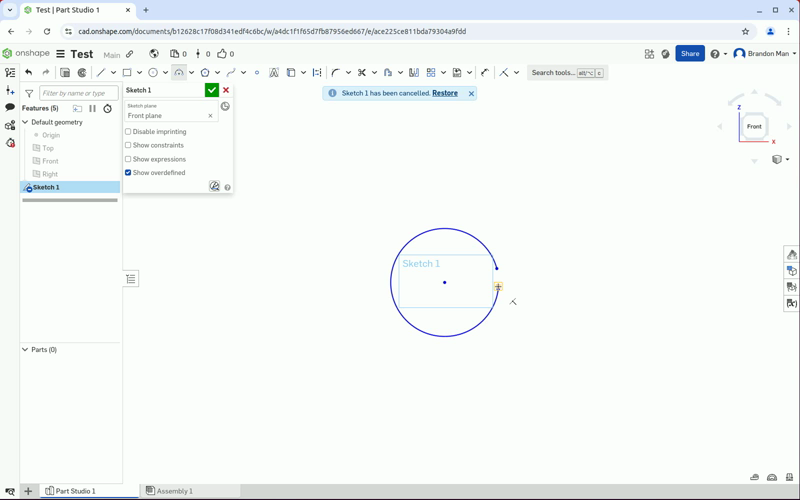
scroll(6)
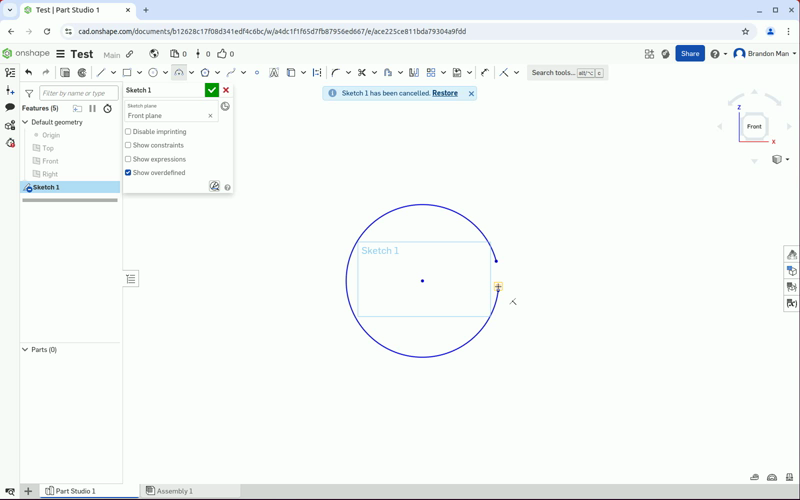
scroll(6)
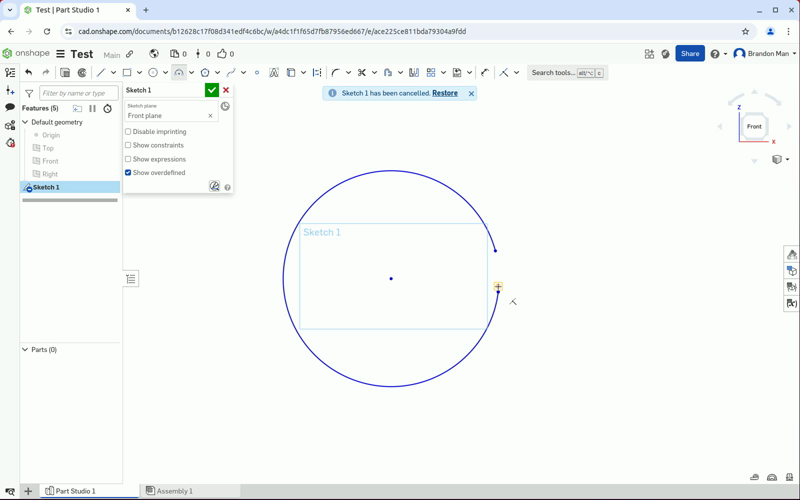
scroll(6)
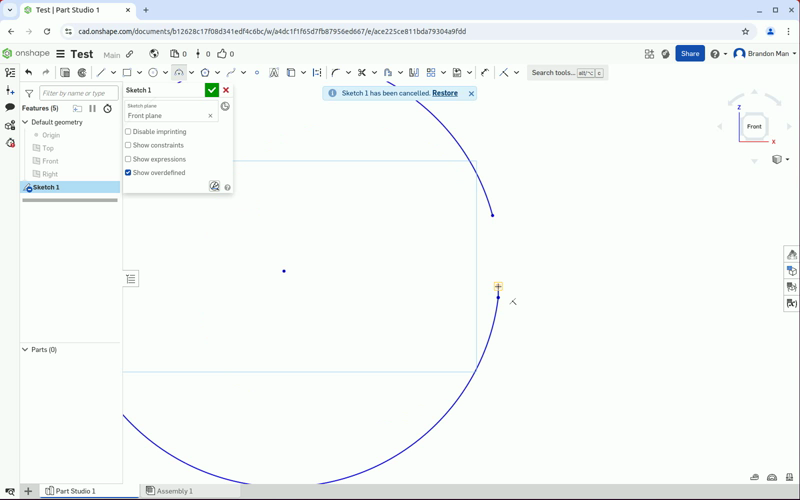
scroll(6)
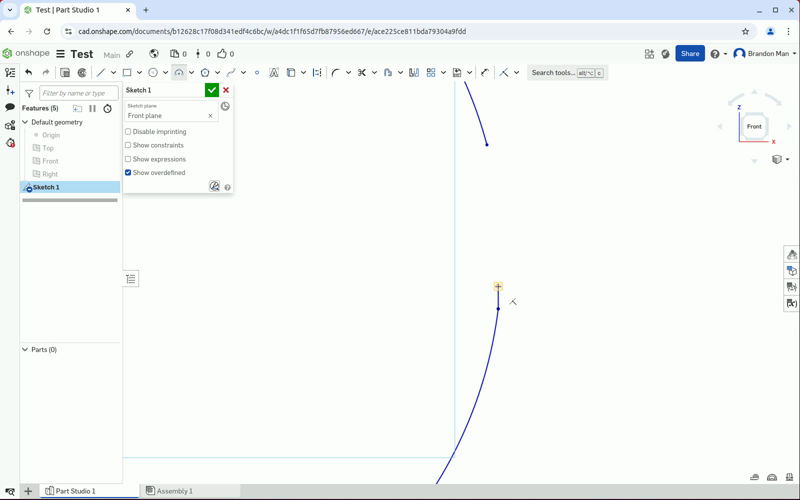
click(498, 286)
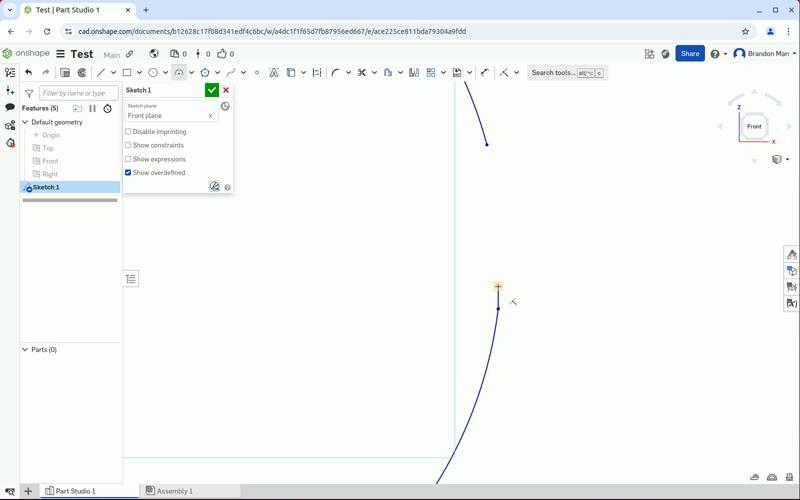
scroll(-6)
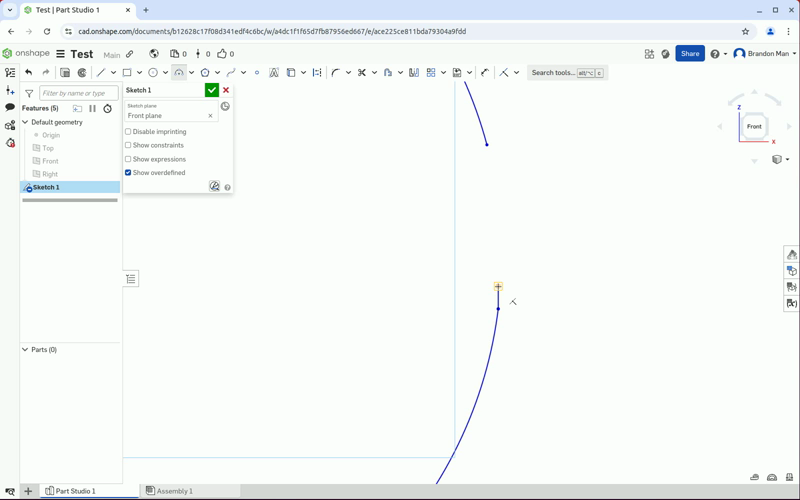
scroll(-6)
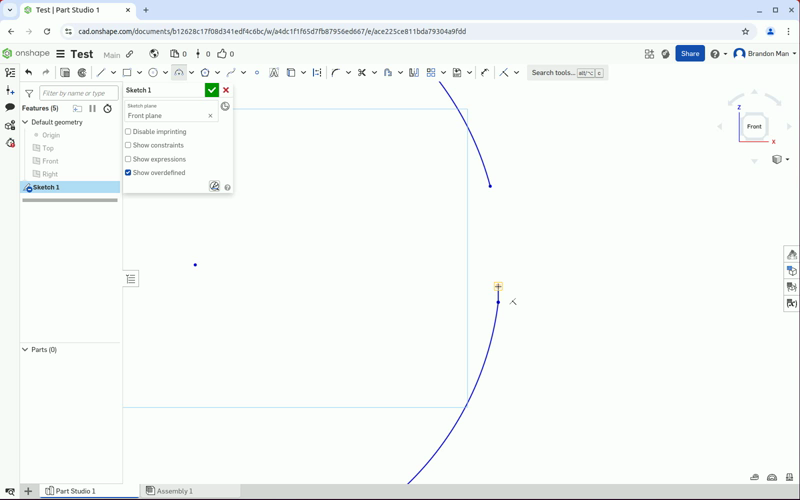
scroll(-6)
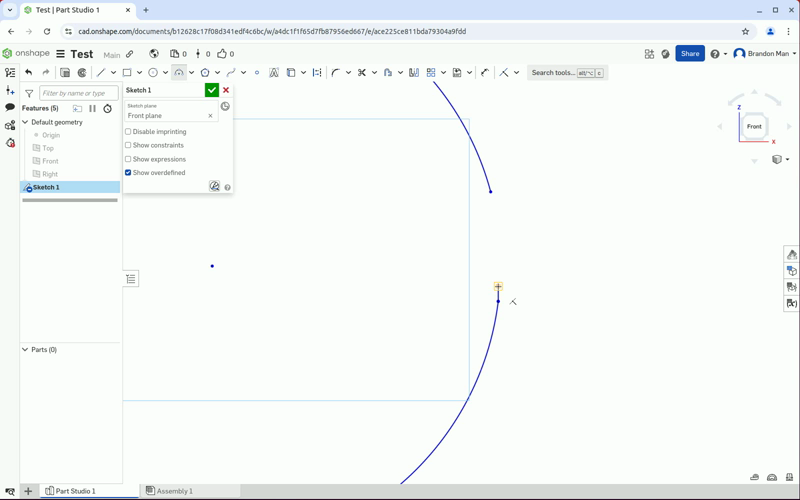
scroll(-6)
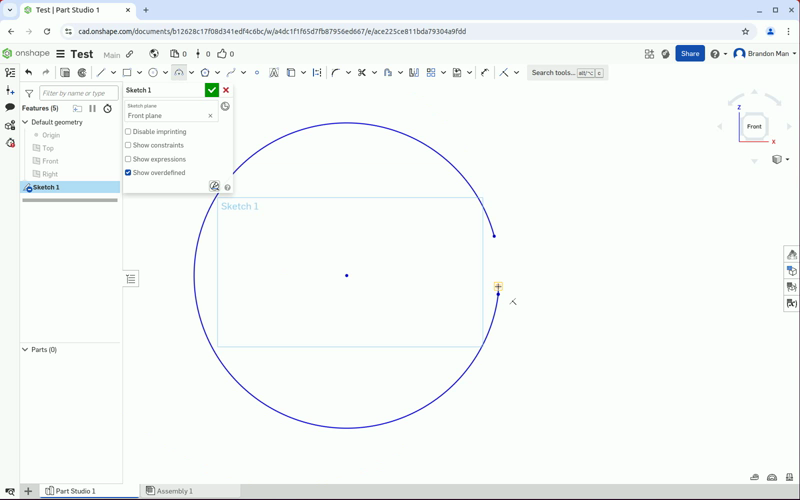
scroll(-6)
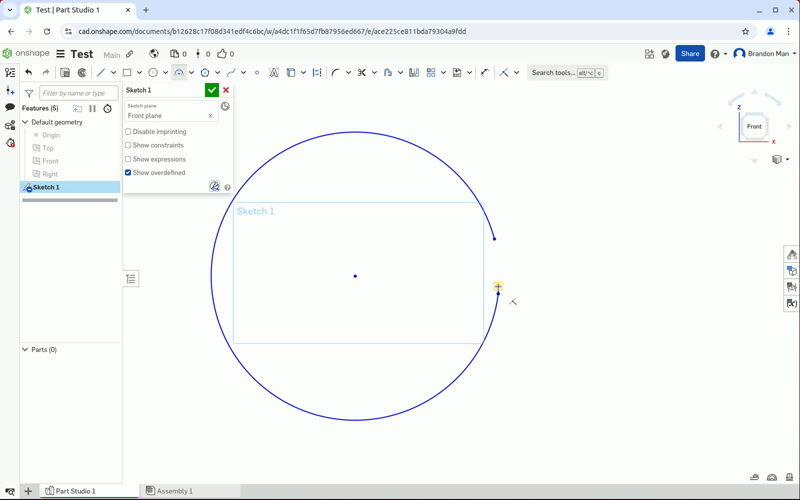
scroll(-6)
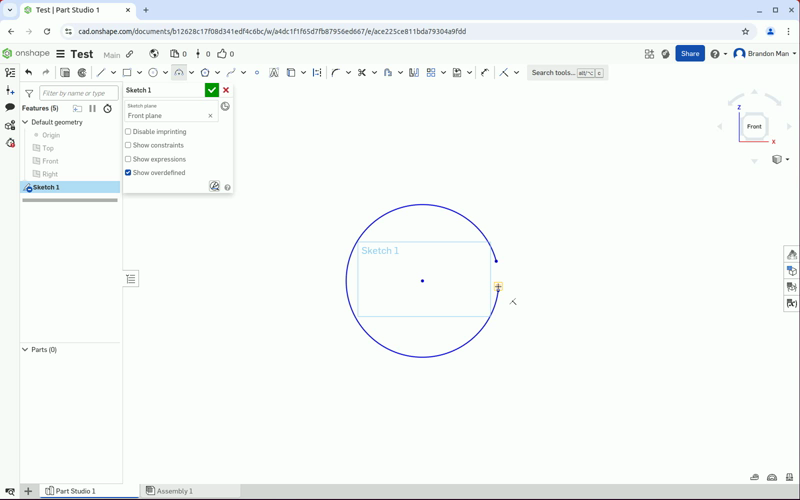
scroll(-6)
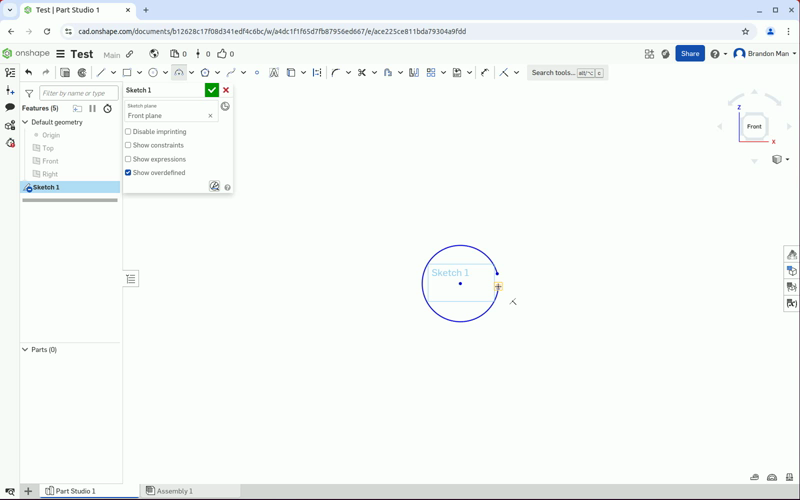
key_down(shift)
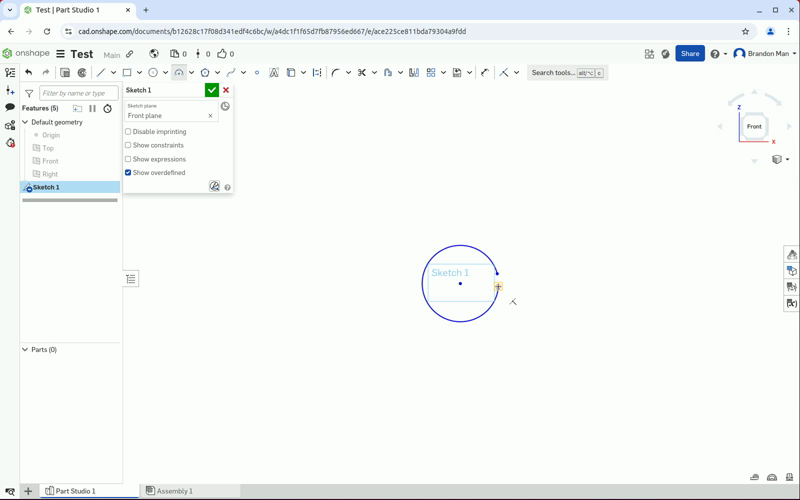
mouse_move(498, 282)
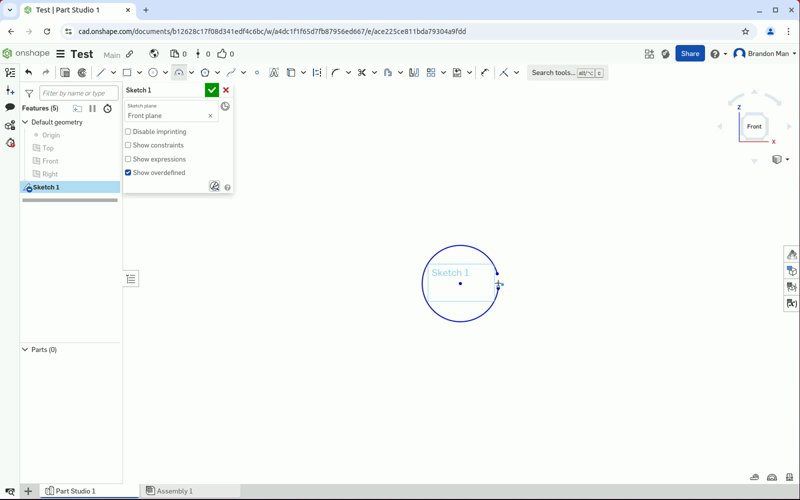
scroll(6)
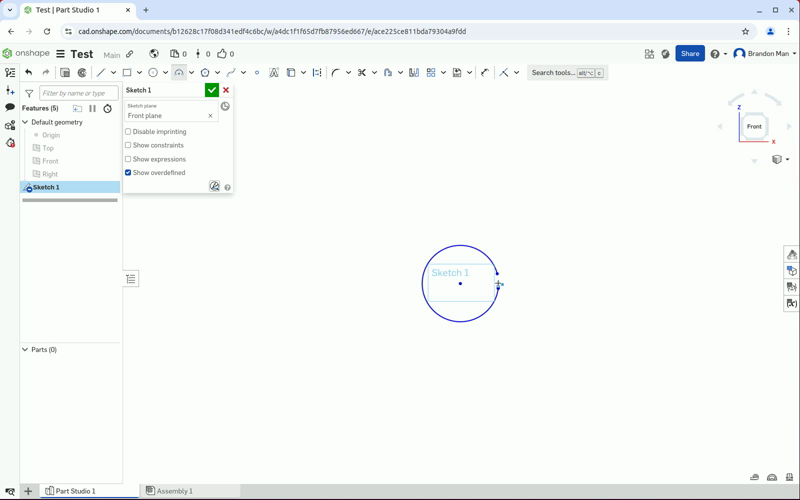
scroll(6)
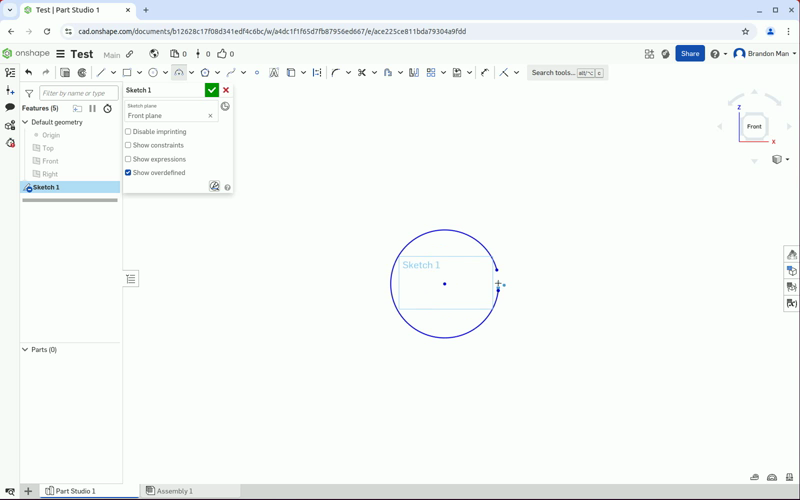
scroll(6)
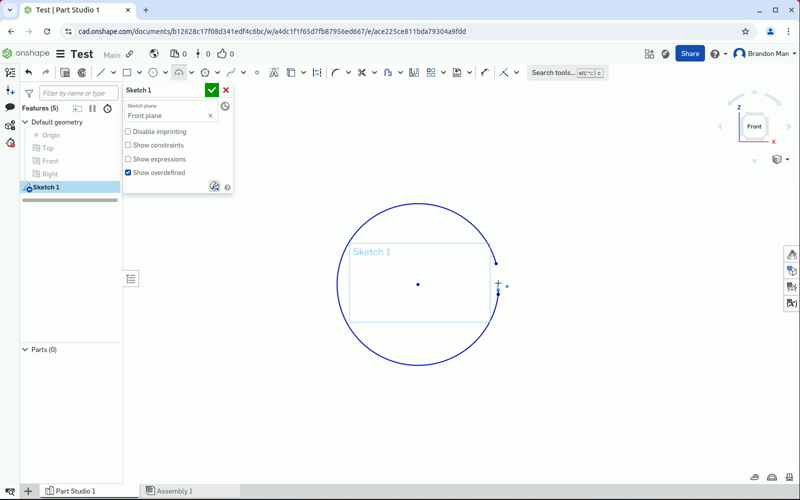
scroll(6)
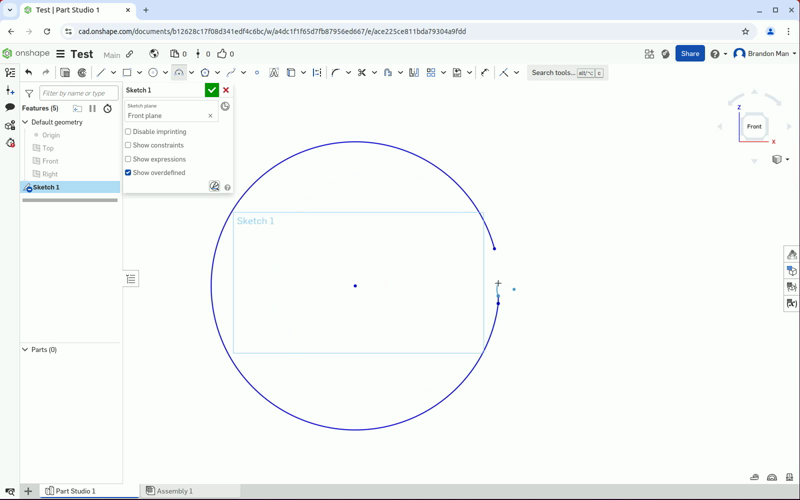
scroll(6)
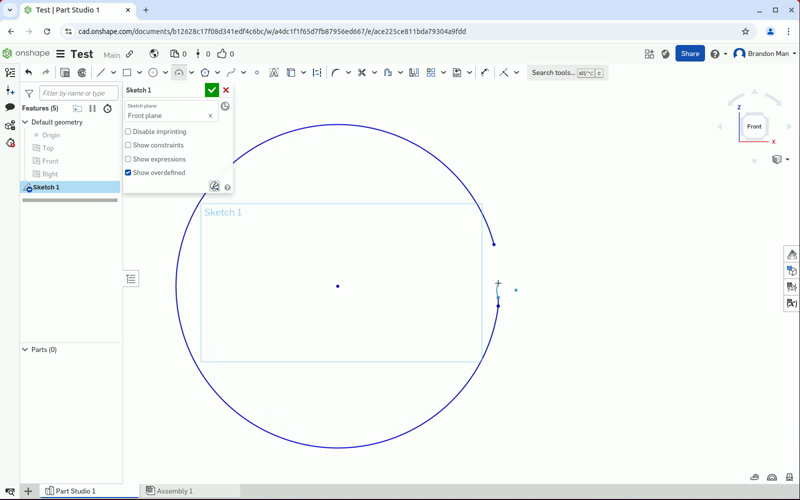
scroll(6)
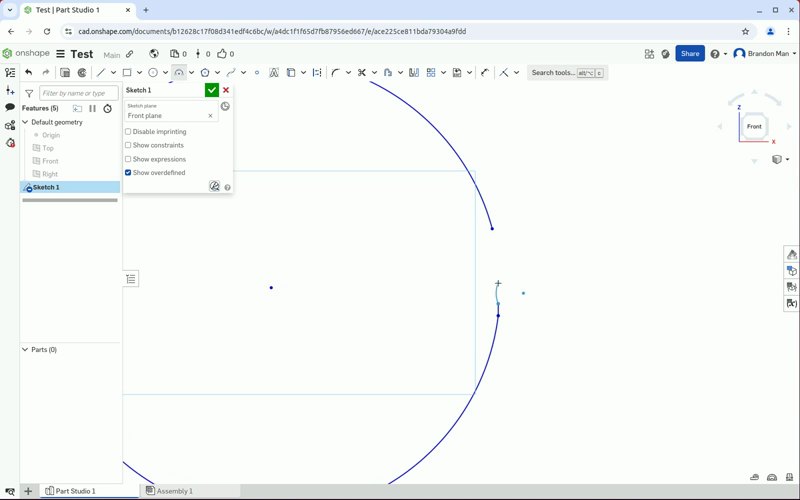
scroll(6)
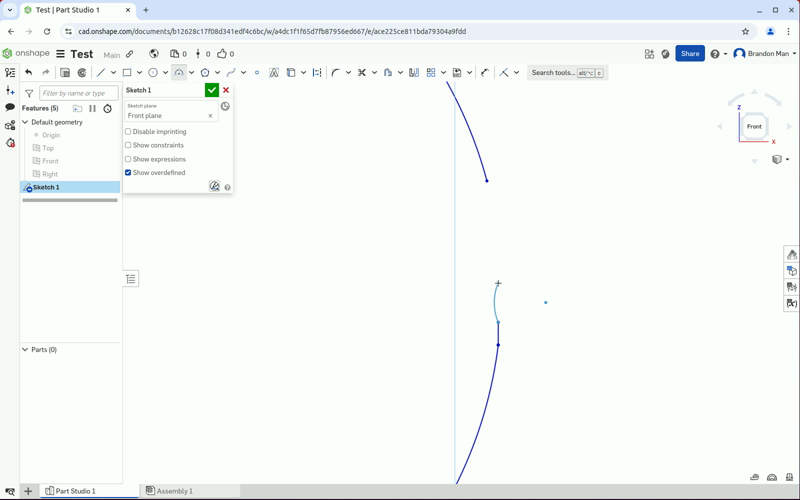
click(498, 282)
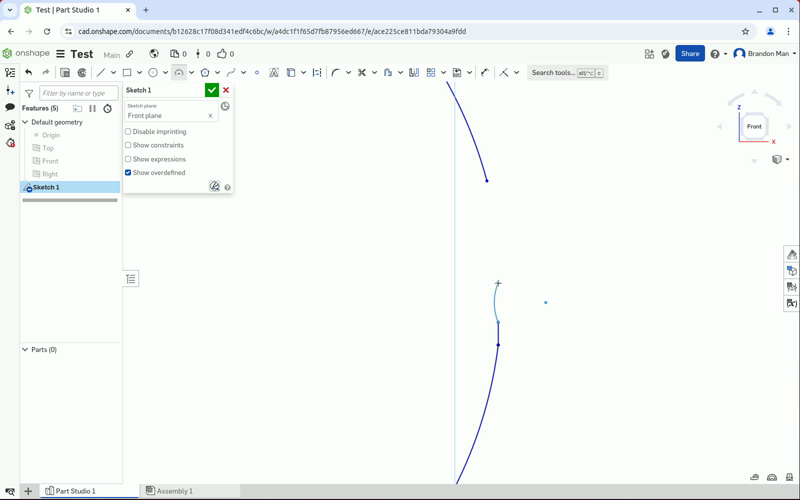
scroll(-6)
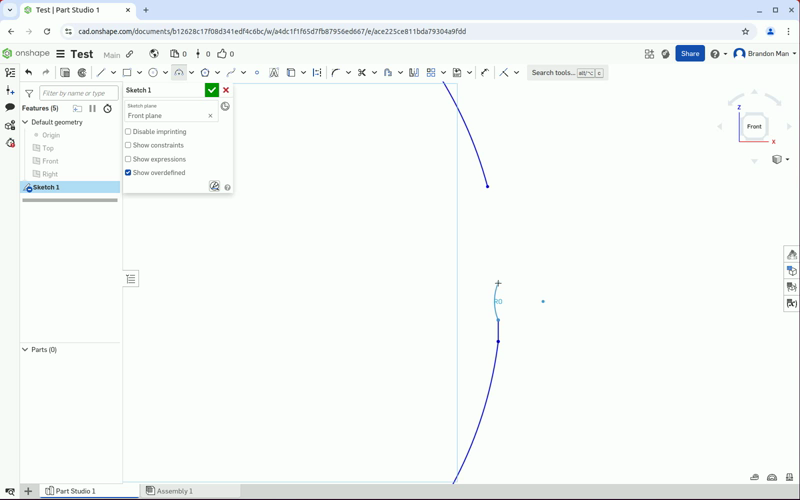
scroll(-6)
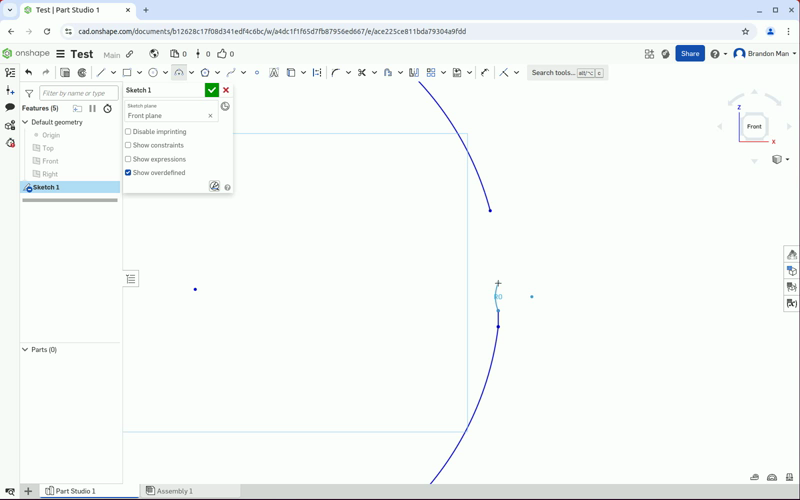
scroll(-6)
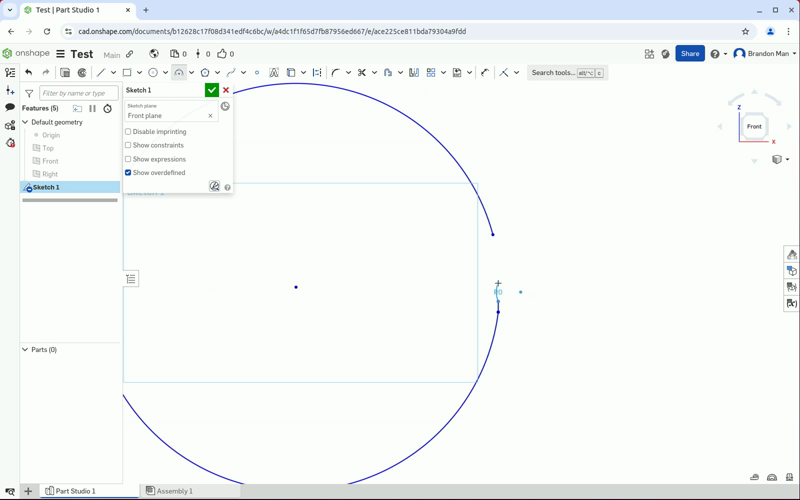
scroll(-6)
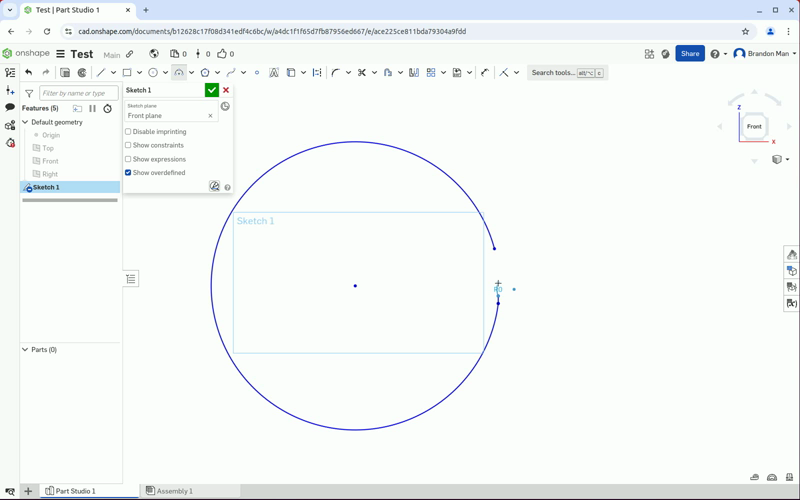
scroll(-6)
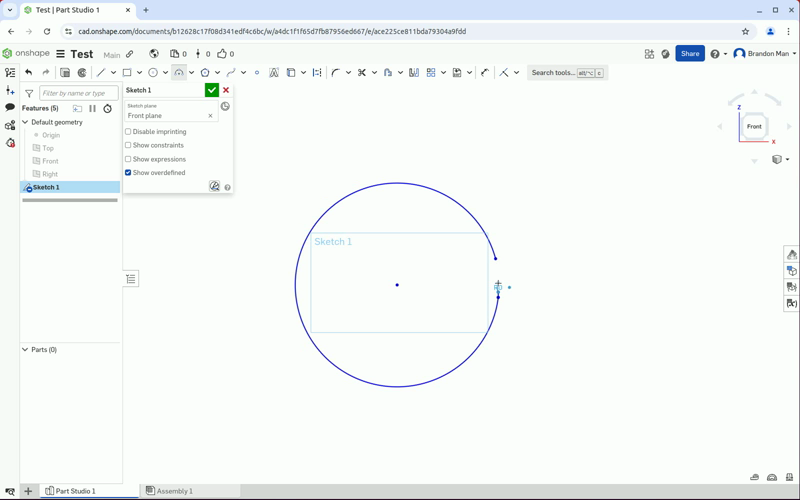
scroll(-6)
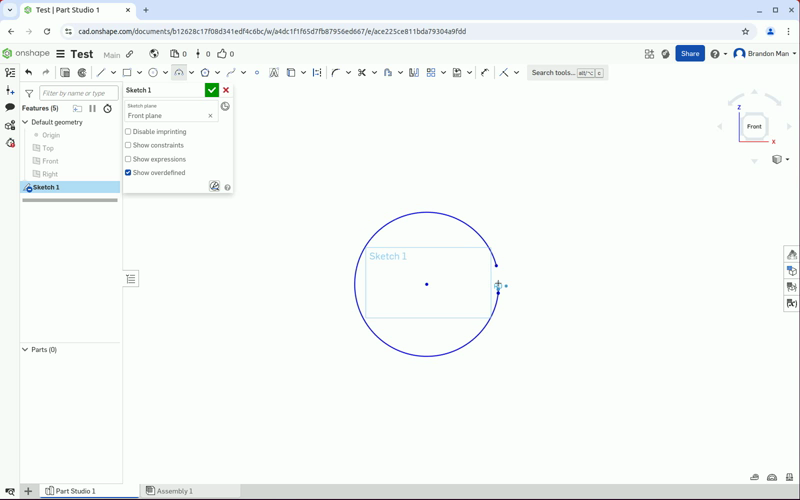
scroll(-6)
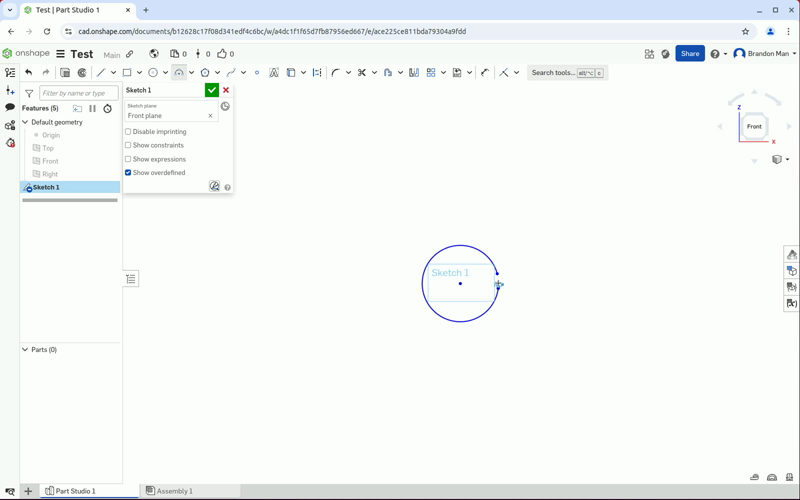
mouse_move(498, 284)
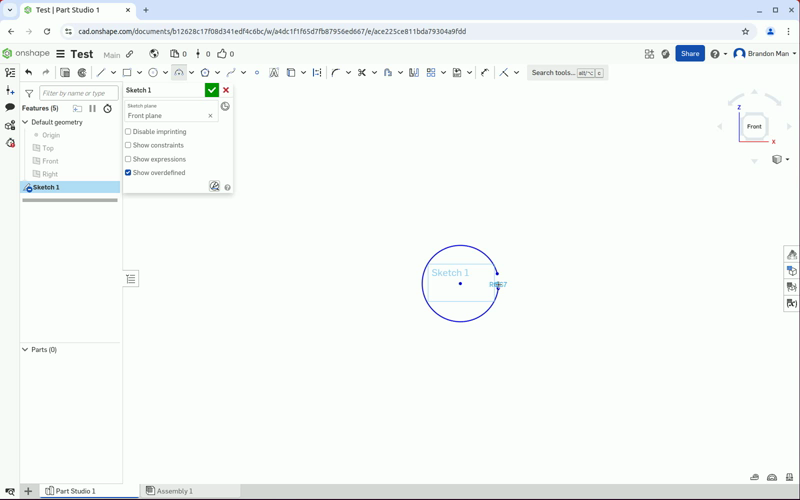
scroll(6)
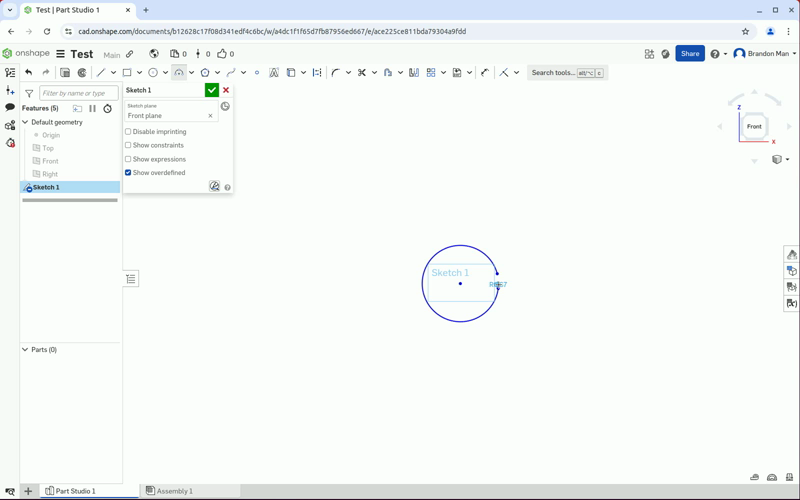
scroll(6)
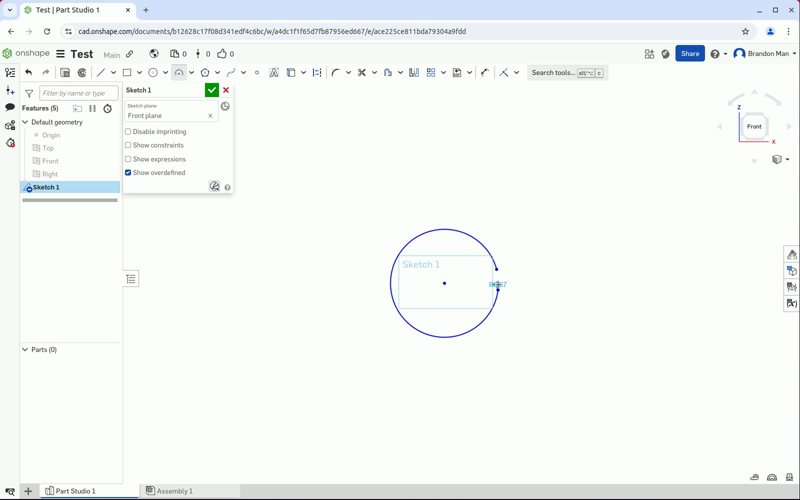
scroll(6)
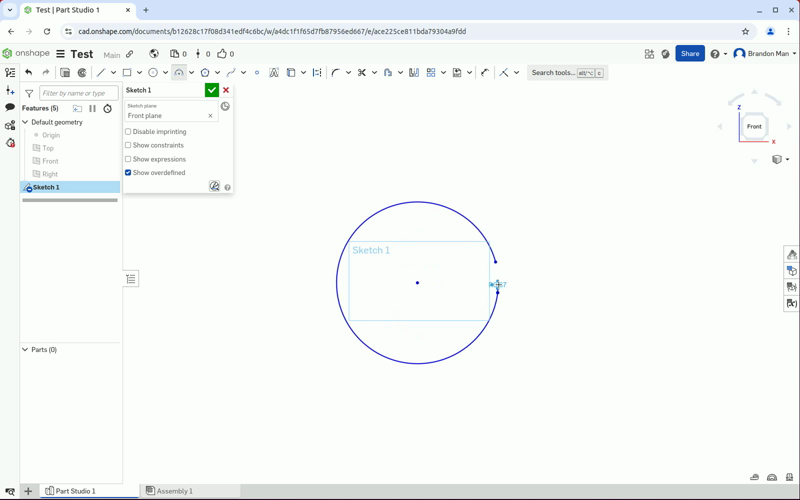
scroll(6)
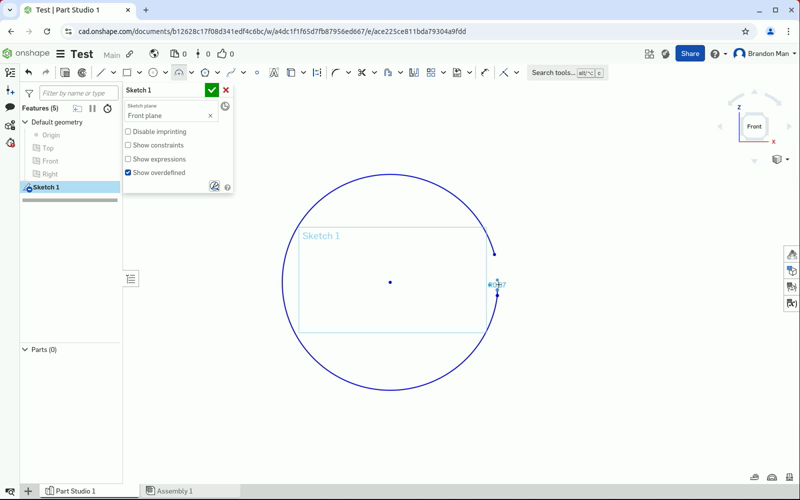
scroll(6)
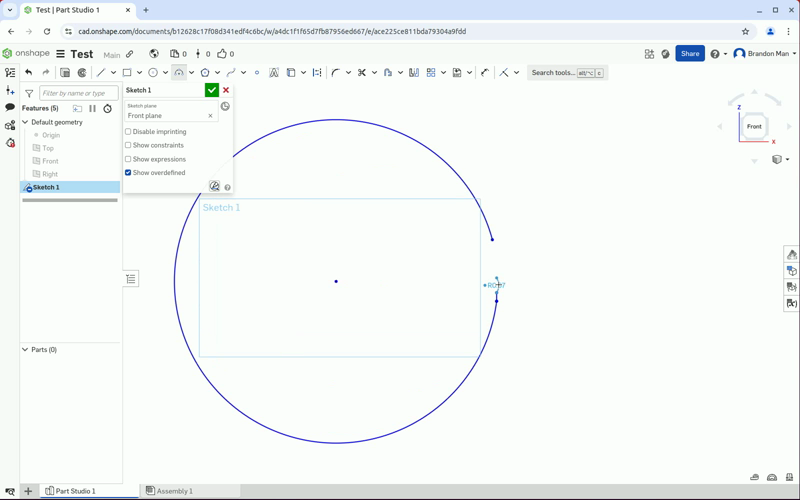
scroll(6)
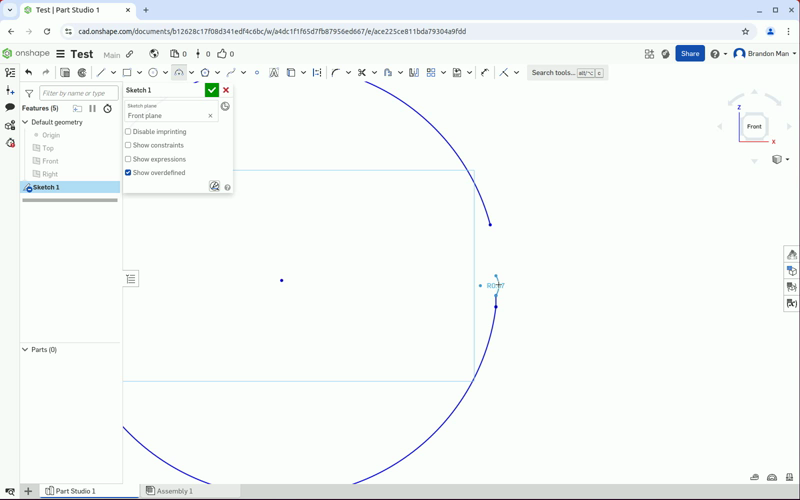
scroll(6)
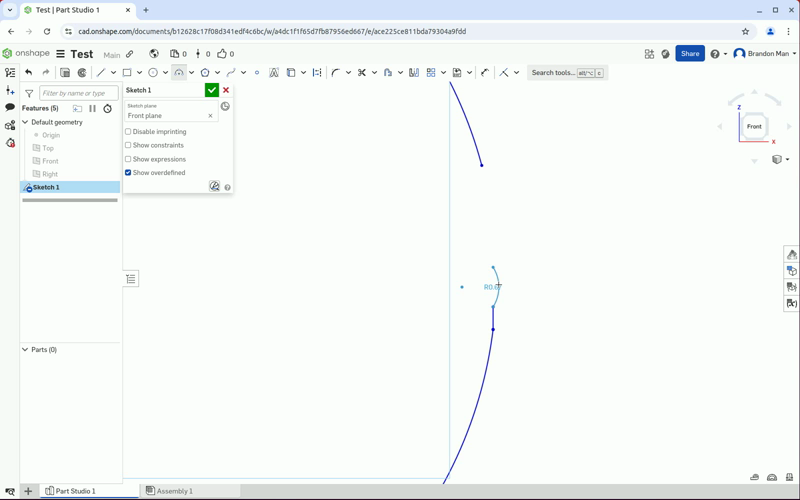
click(498, 284)
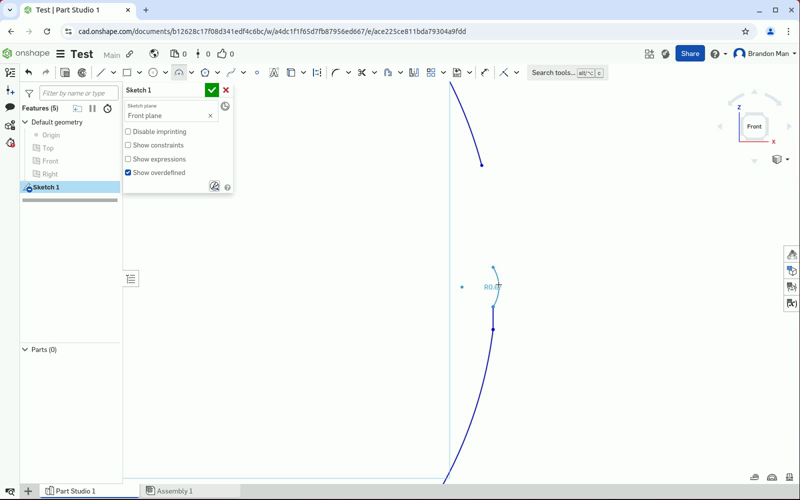
scroll(-6)
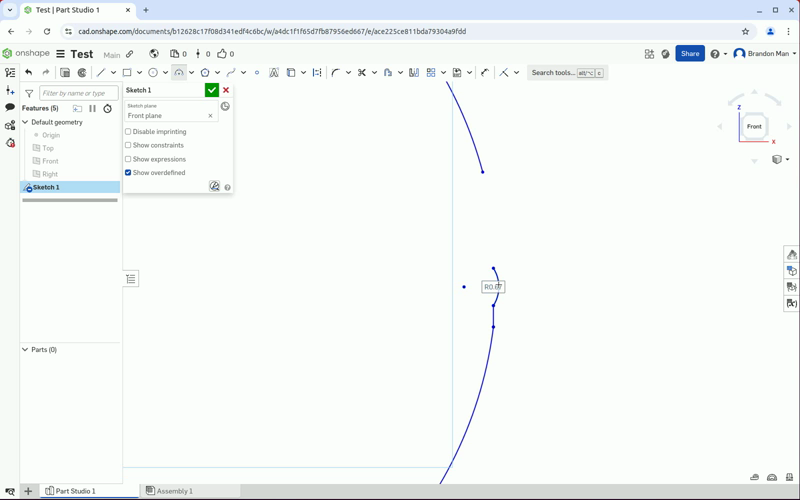
scroll(-6)
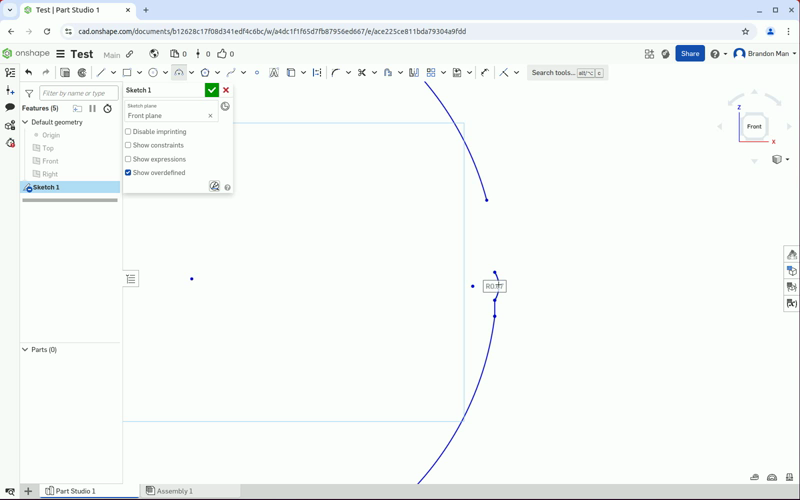
scroll(-6)
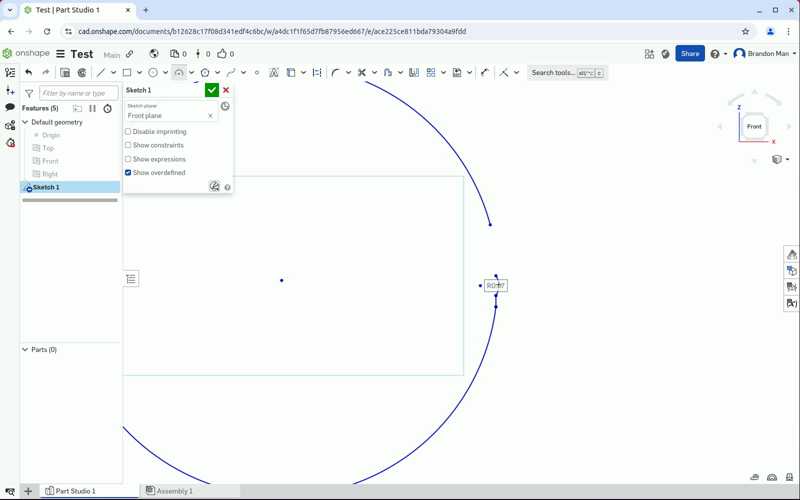
scroll(-6)
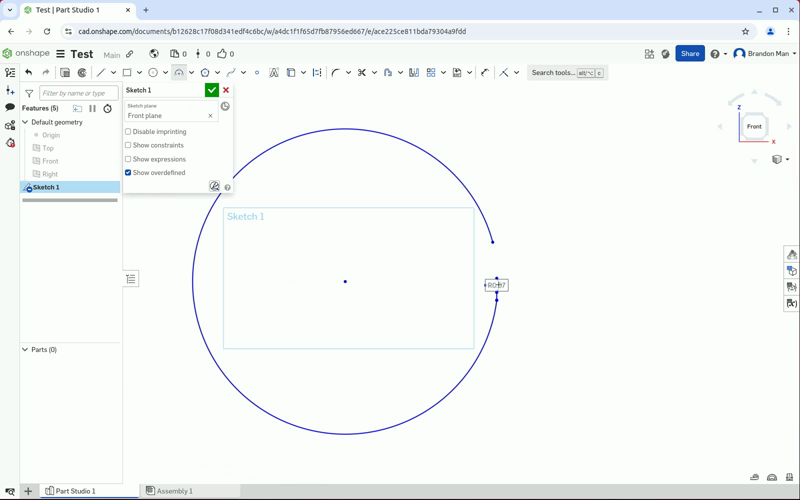
scroll(-6)
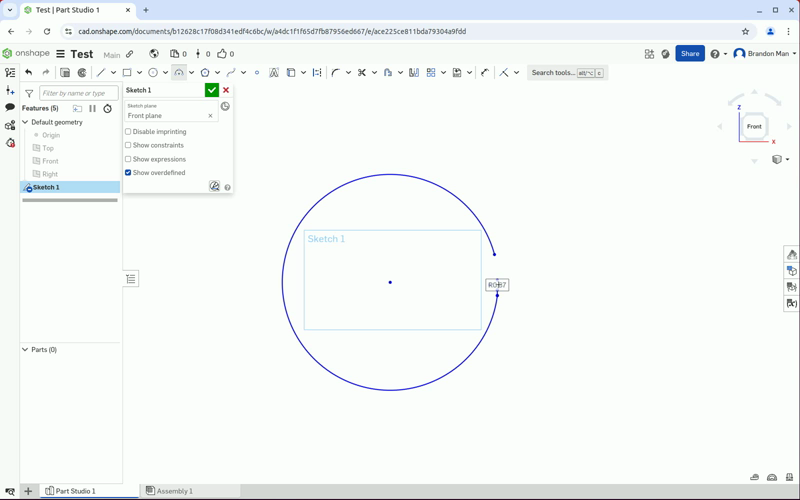
scroll(-6)
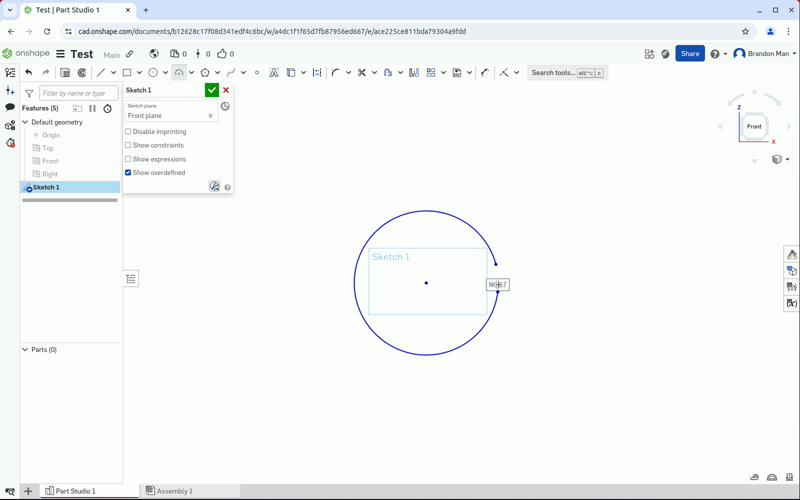
scroll(-6)
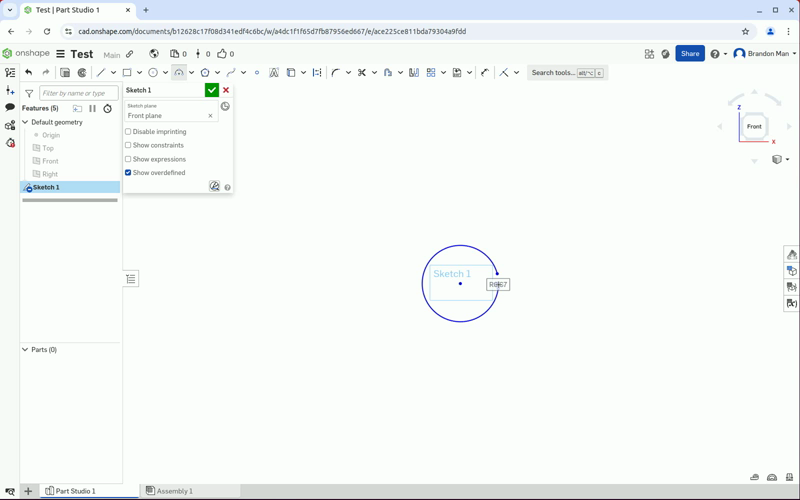
key_up(shift)
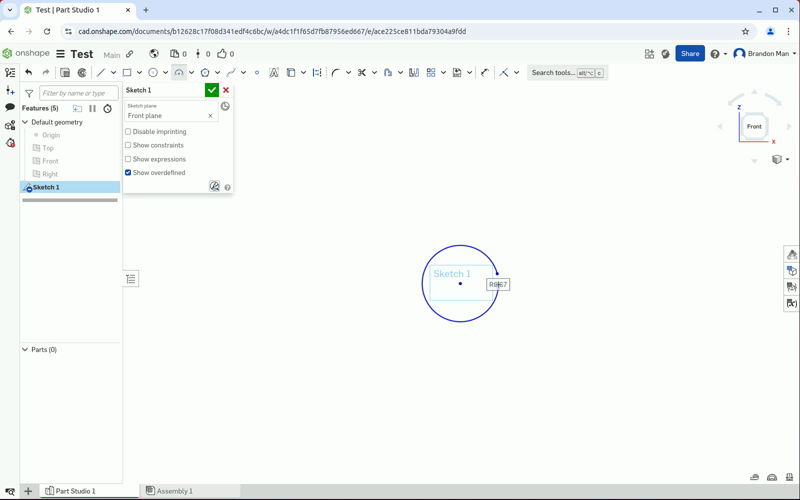
key(esc)
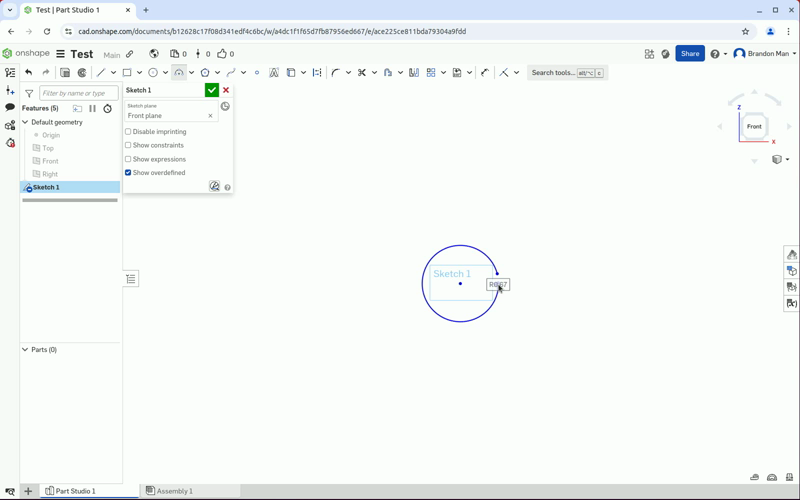
key(l)
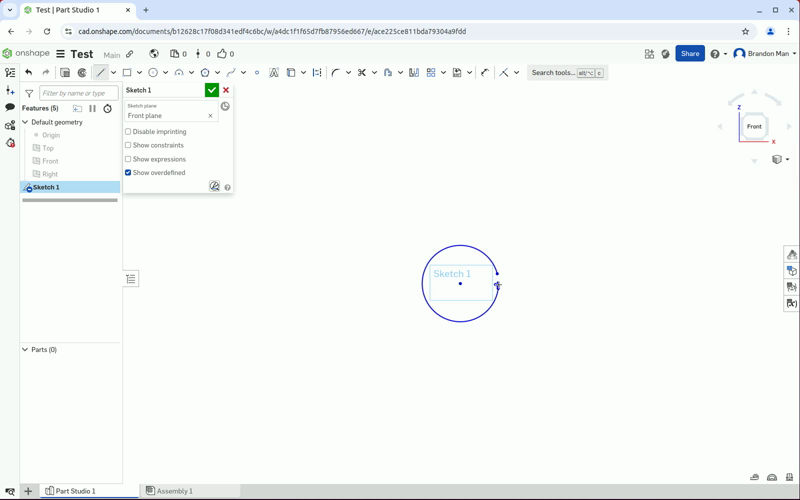
mouse_move(498, 282)
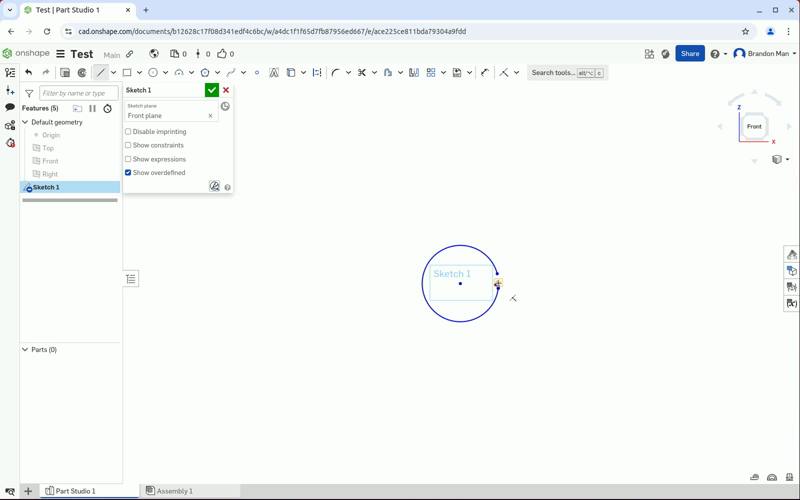
scroll(6)
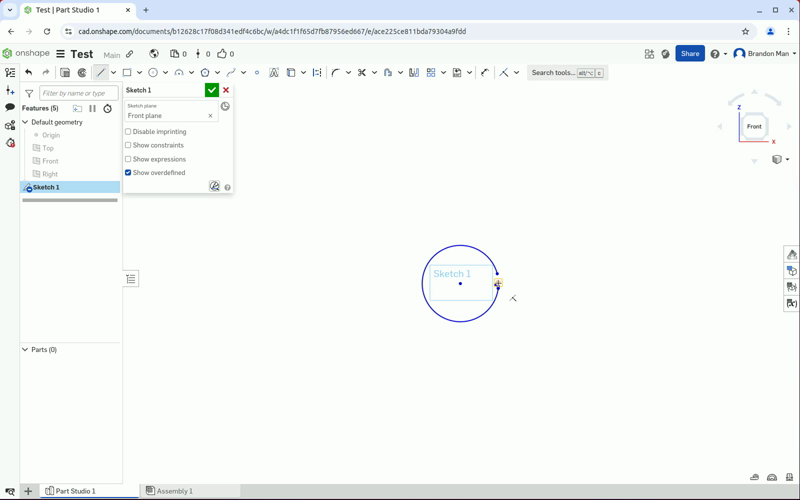
scroll(6)
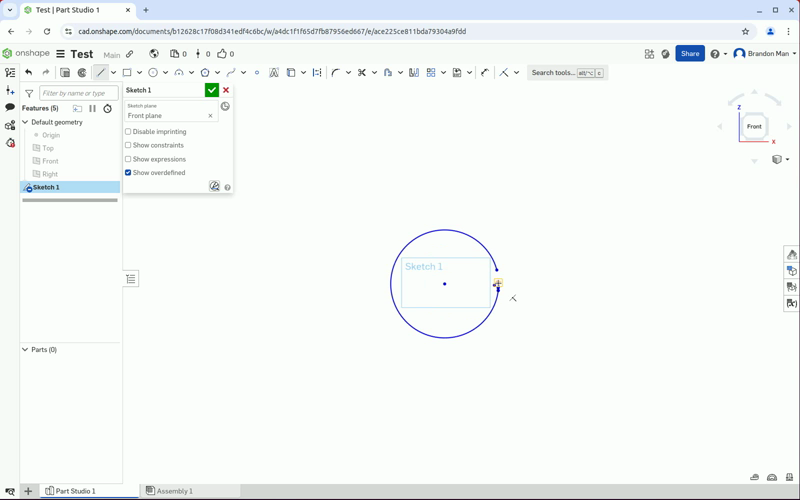
scroll(6)
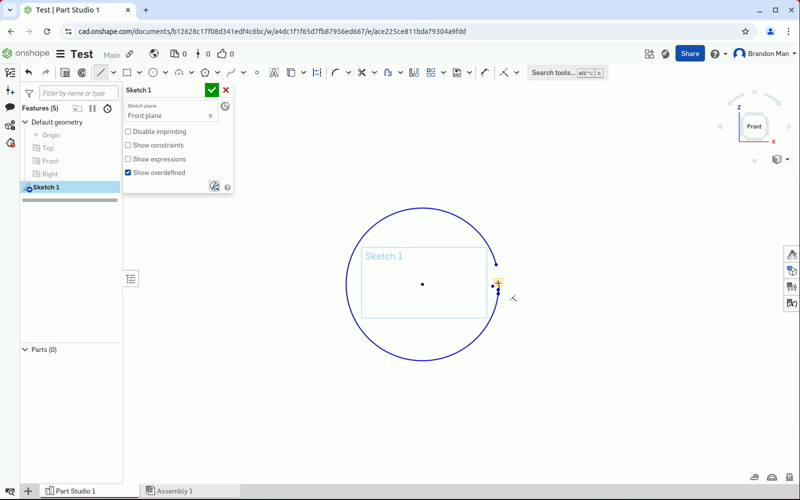
scroll(6)
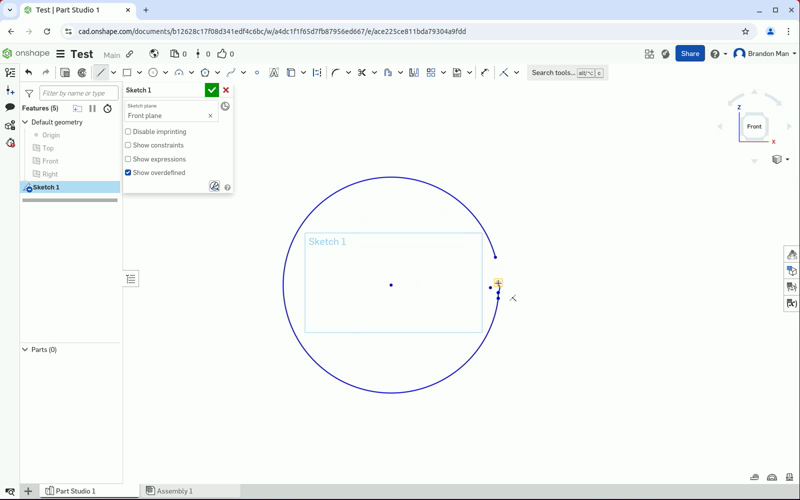
scroll(6)
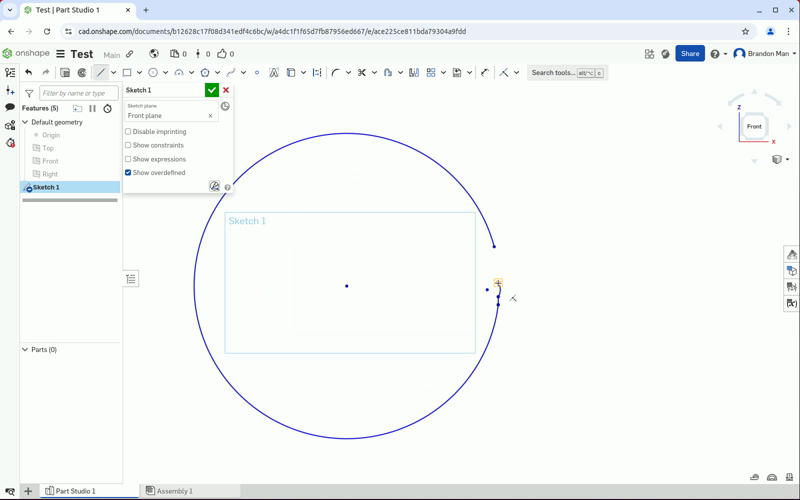
scroll(6)
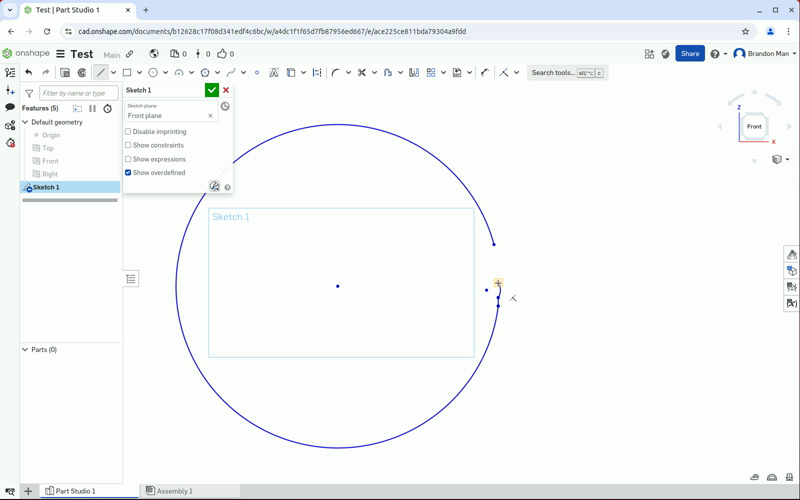
scroll(6)
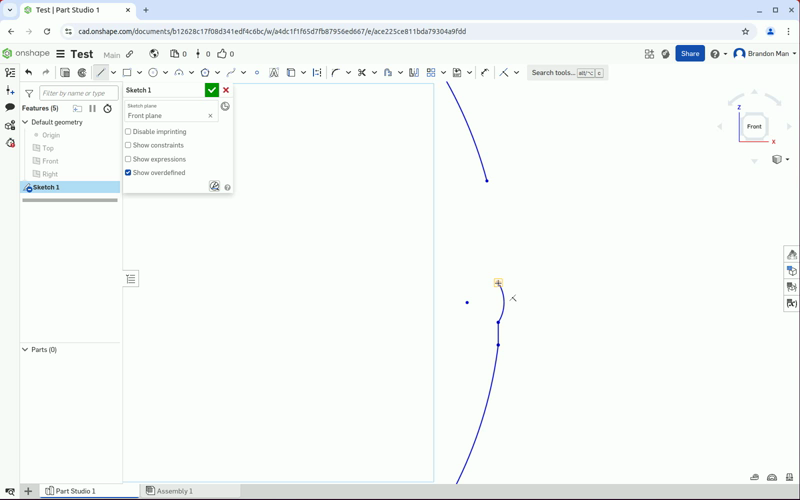
click(498, 282)
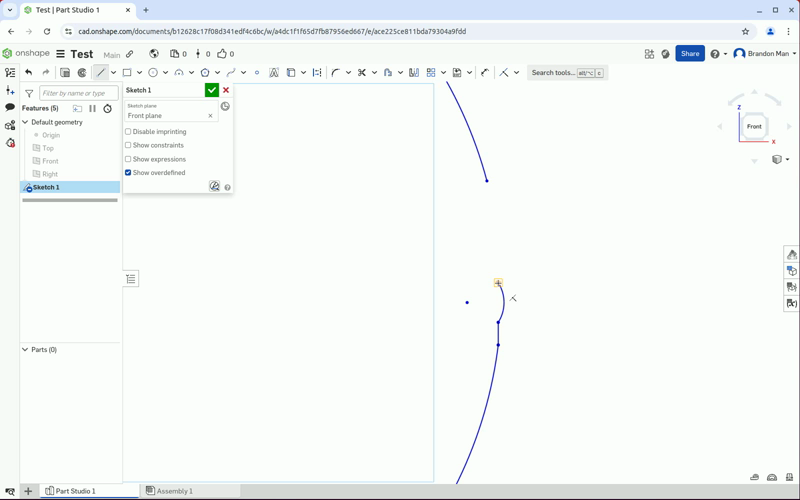
scroll(-6)
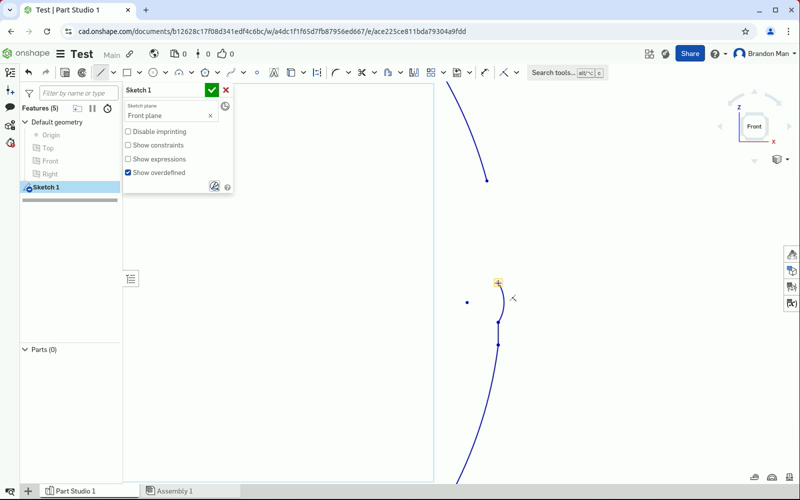
scroll(-6)
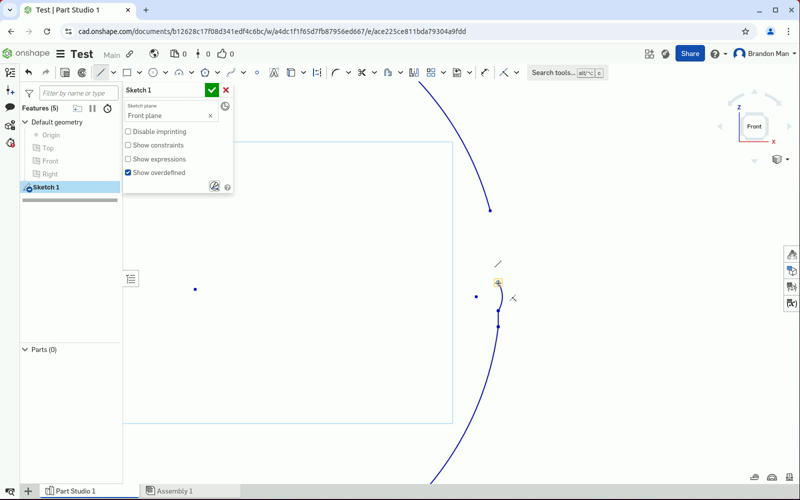
scroll(-6)
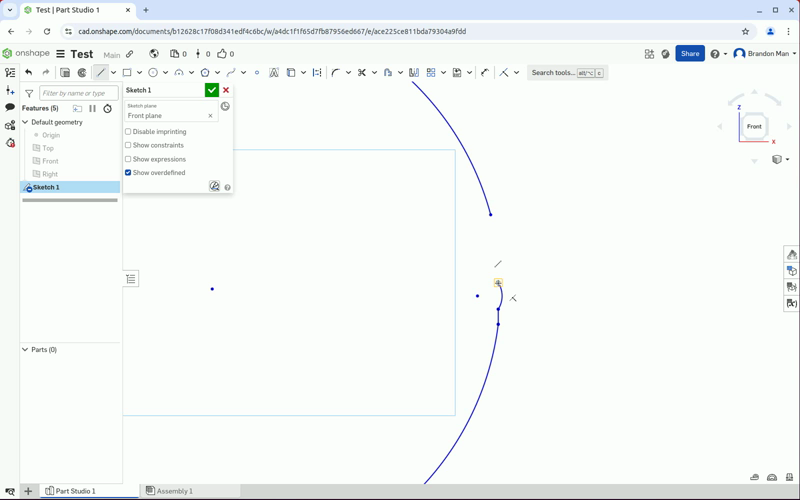
scroll(-6)
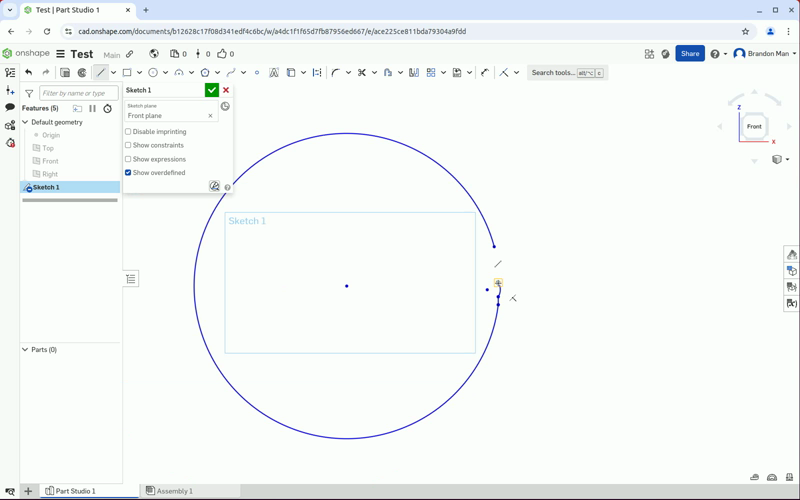
scroll(-6)
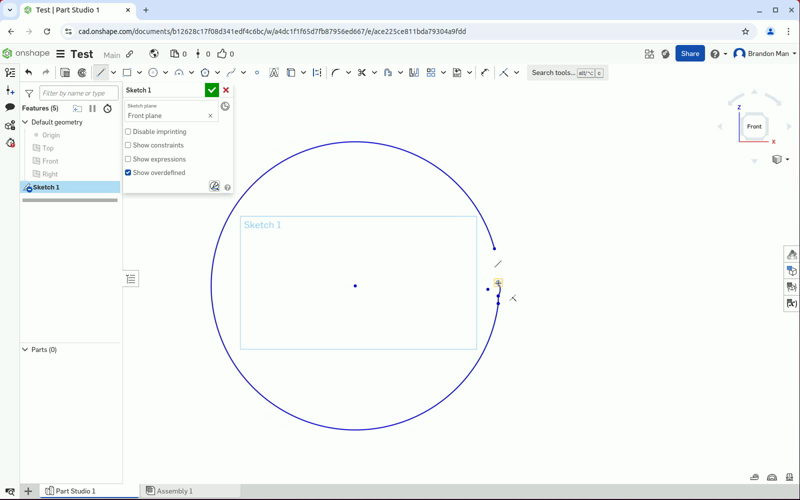
scroll(-6)
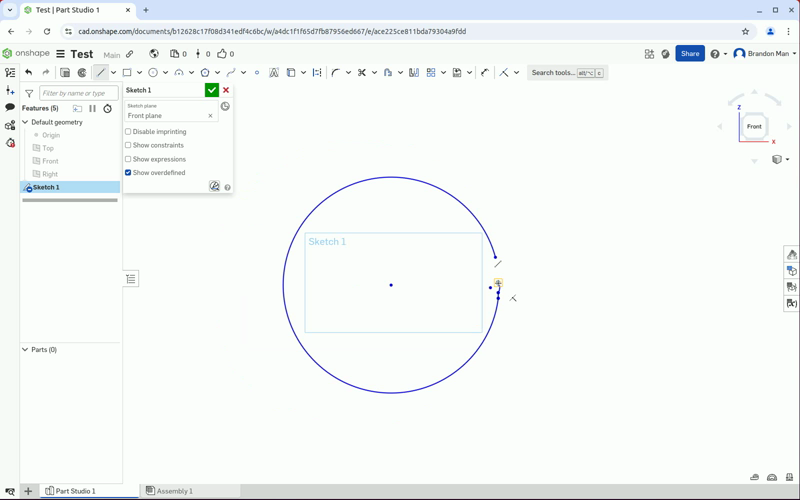
scroll(-6)
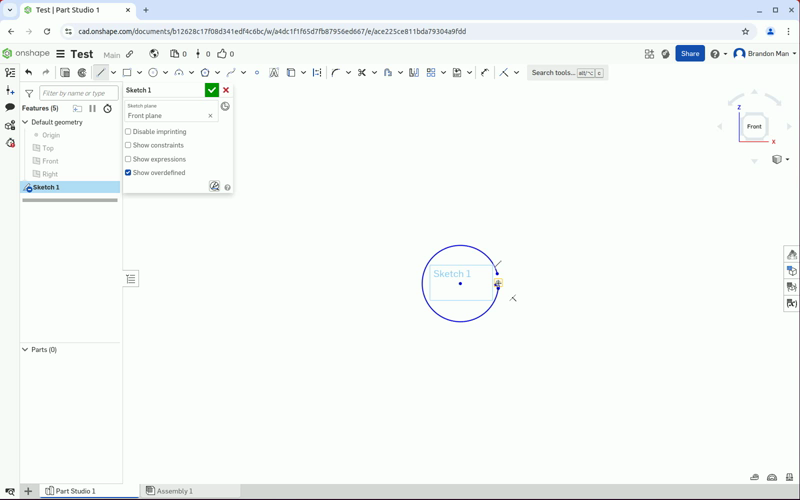
mouse_move(528, 282)
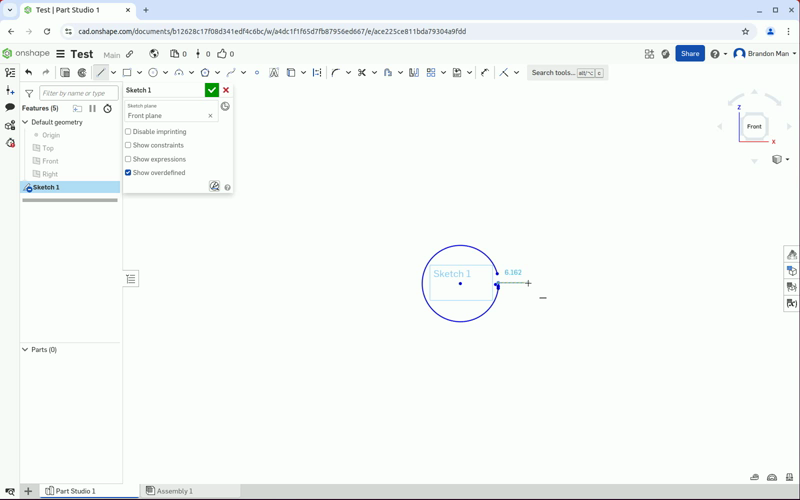
key_down(shift)
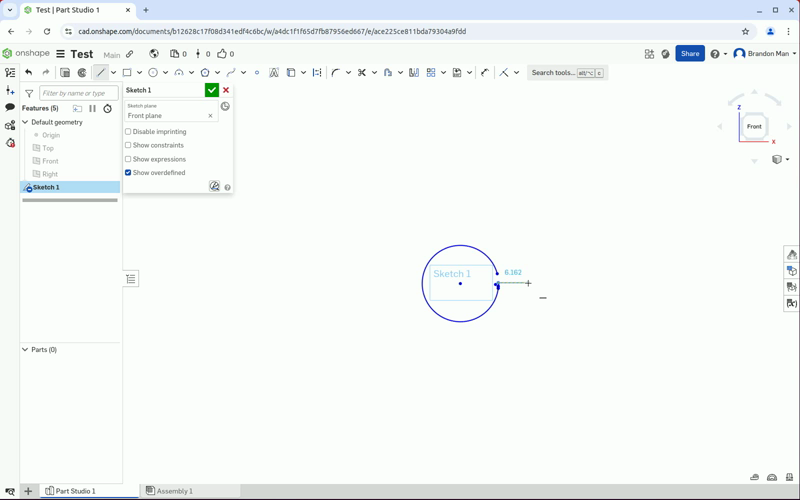
mouse_move(497, 273)
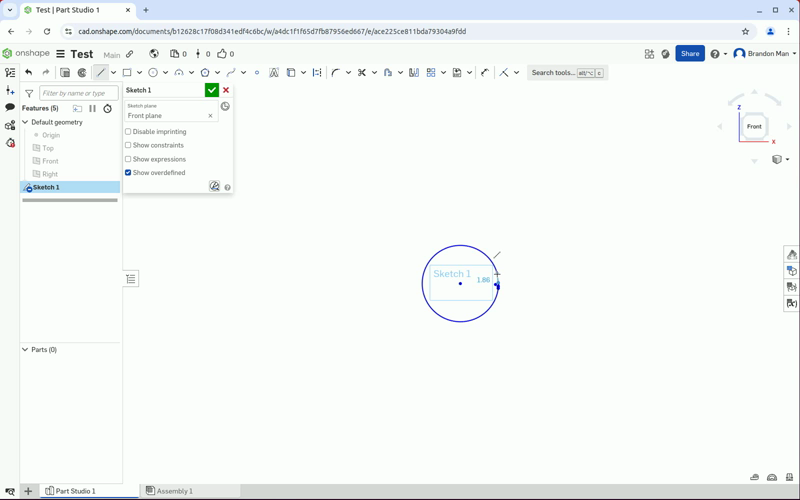
key_up(shift)
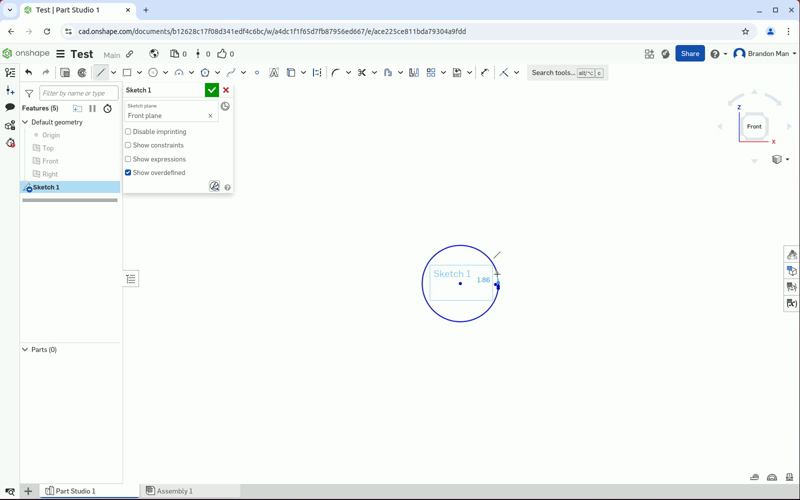
click(497, 273)
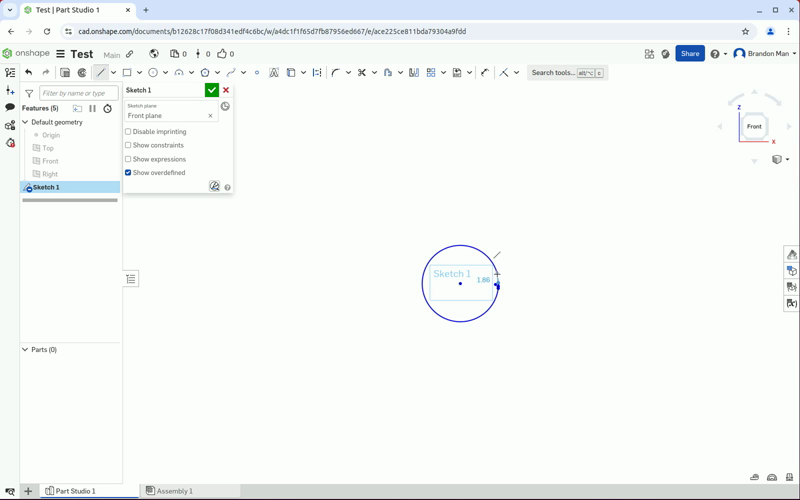
key(esc)
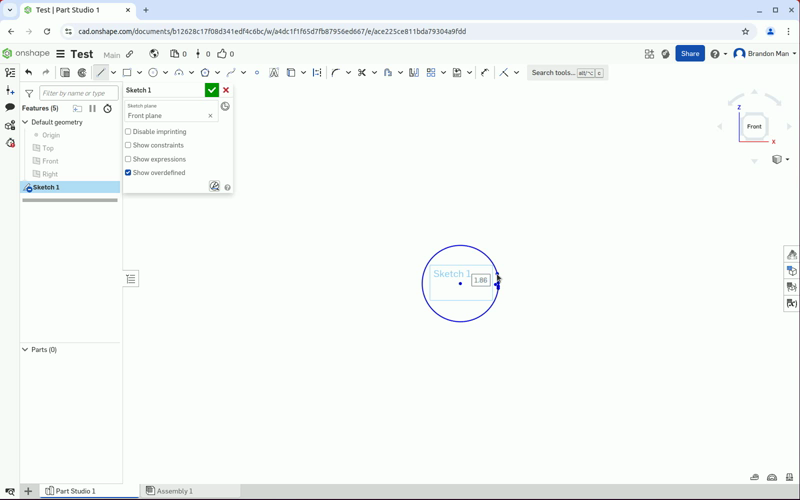
key(c)
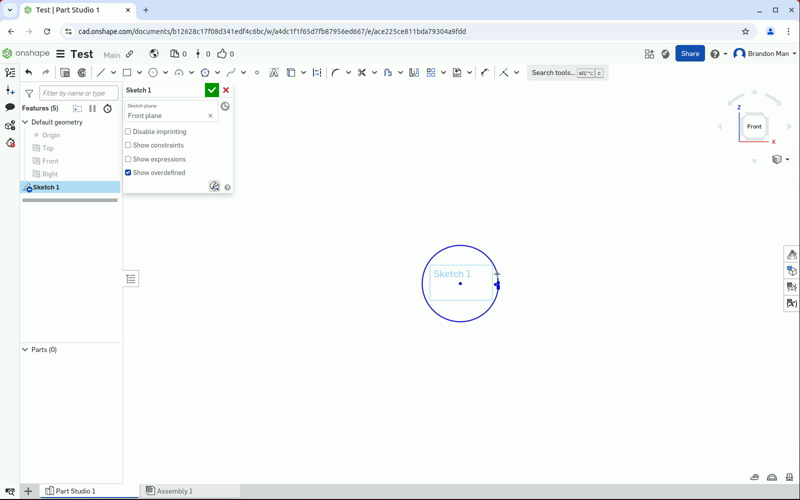
key_down(shift)
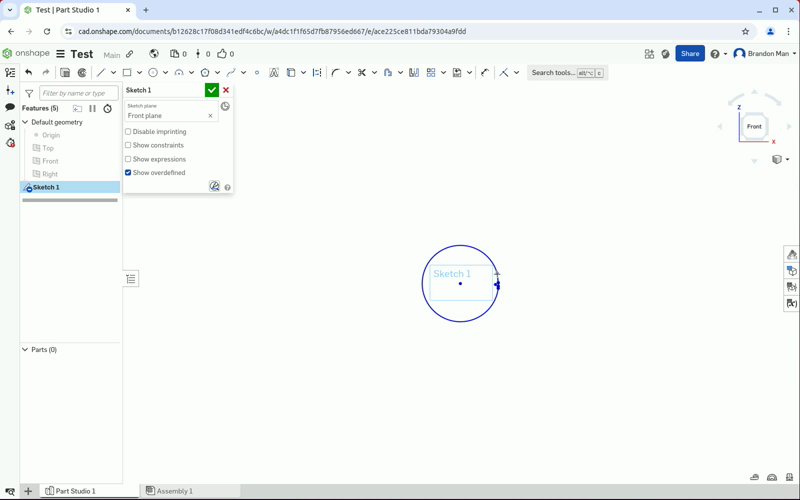
mouse_move(460, 282)
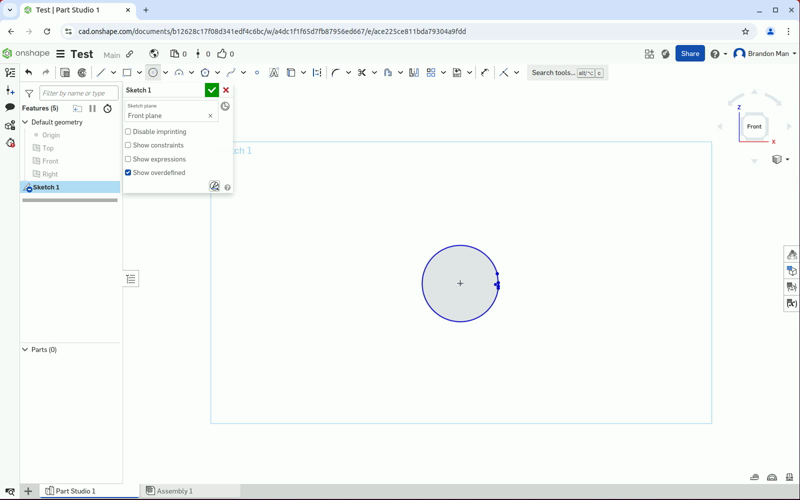
click(460, 282)
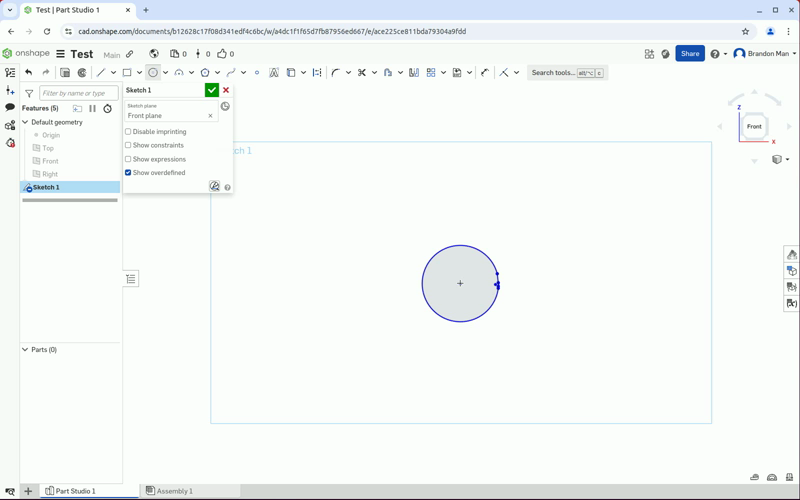
key_up(shift)
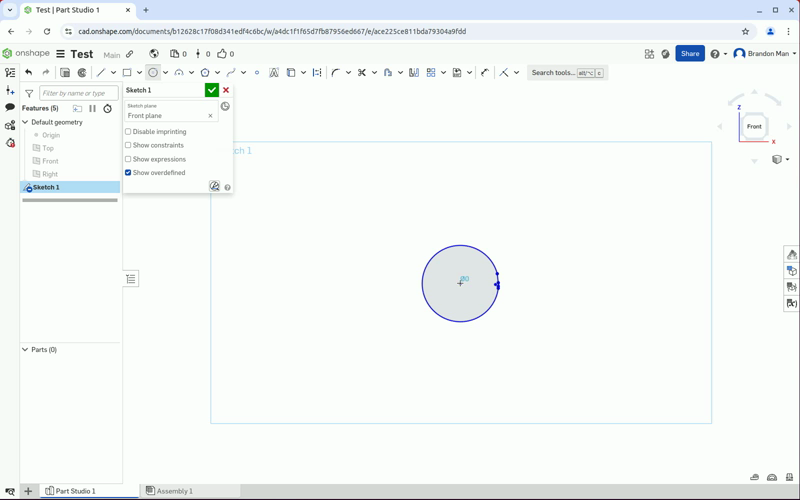
mouse_move(482, 282)
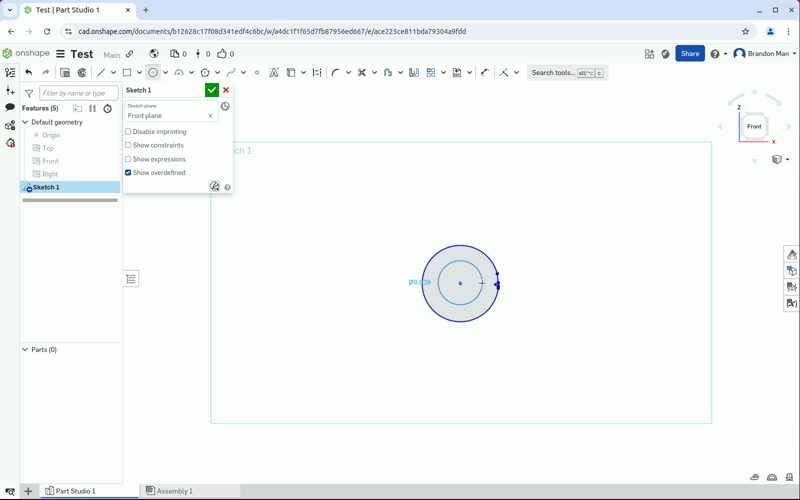
click(482, 282)
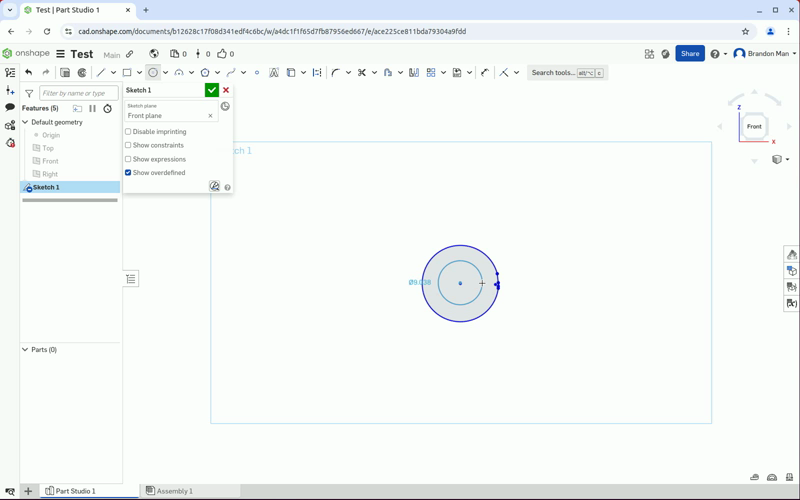
key(esc)
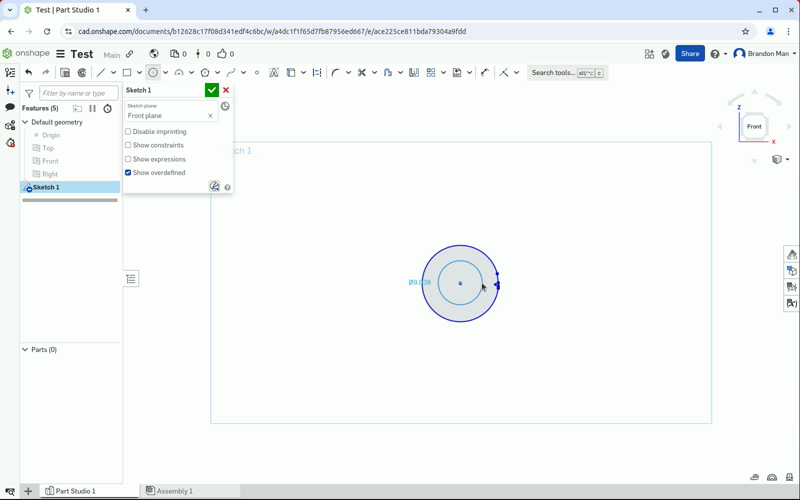
mouse_move(452, 305)
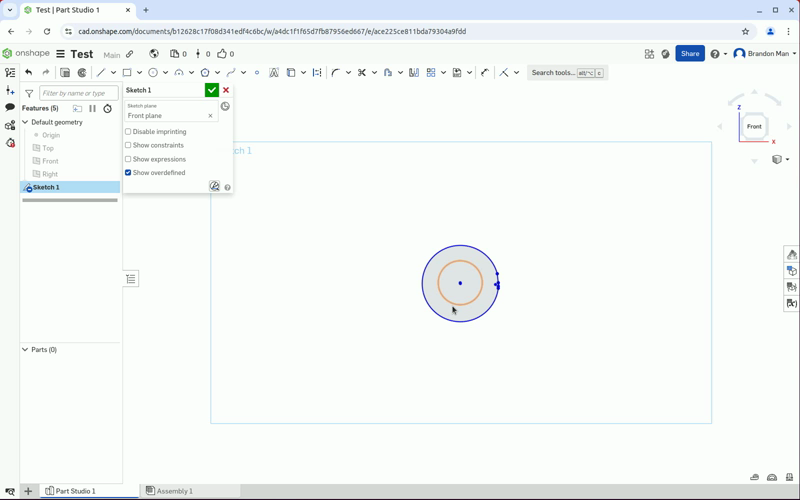
click(452, 305)
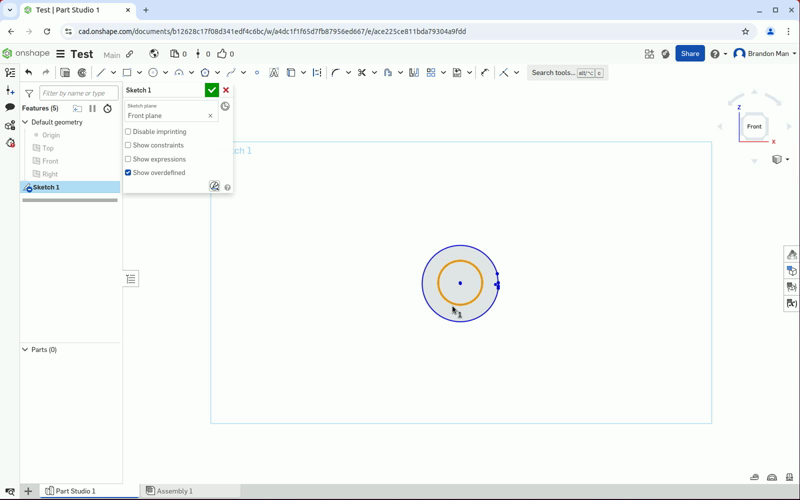
mouse_move(73, 352)
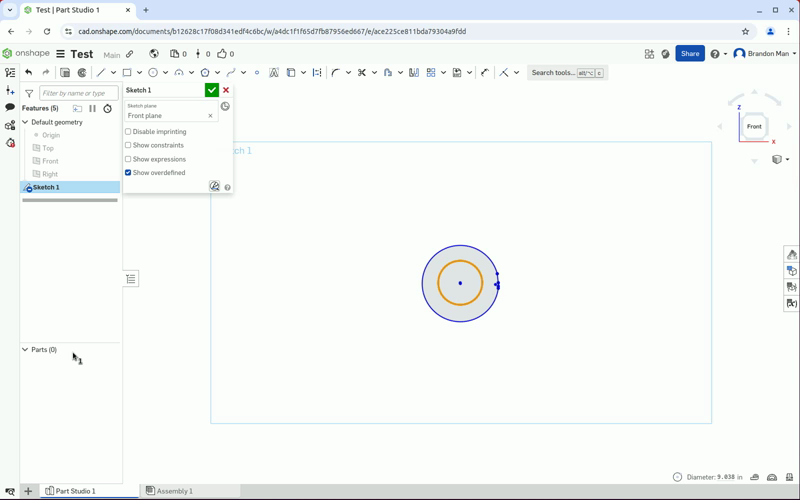
key(shift+y)
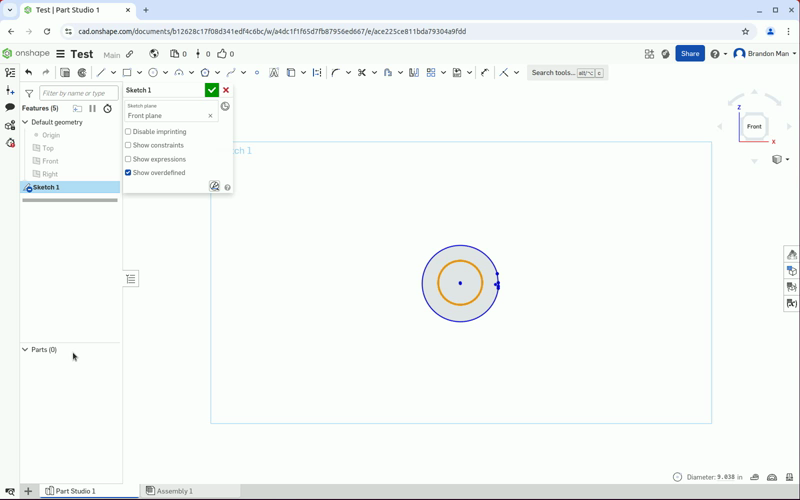
key(shift+e)
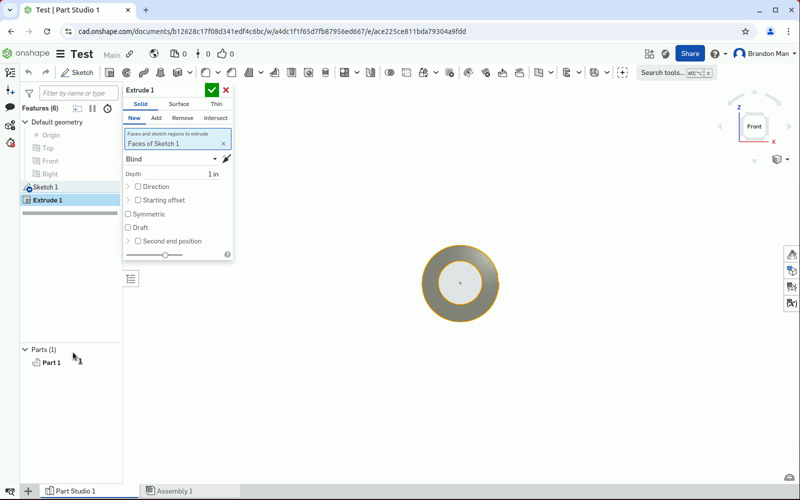
mouse_move(143, 106)
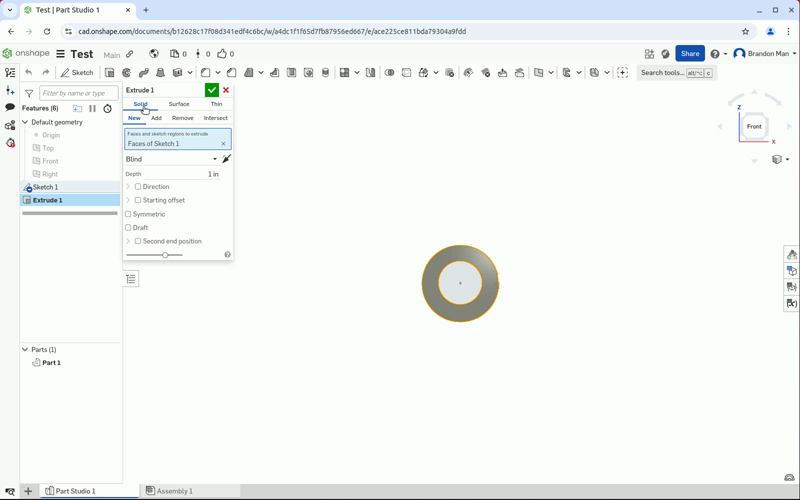
click(143, 106)
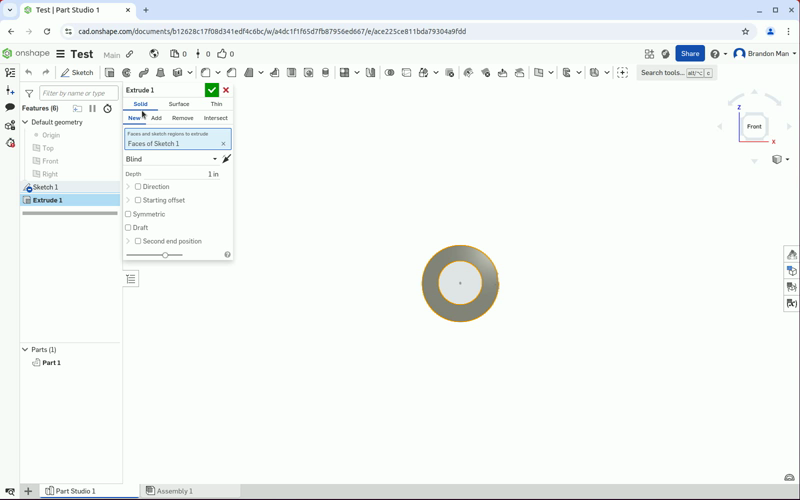
mouse_move(137, 120)
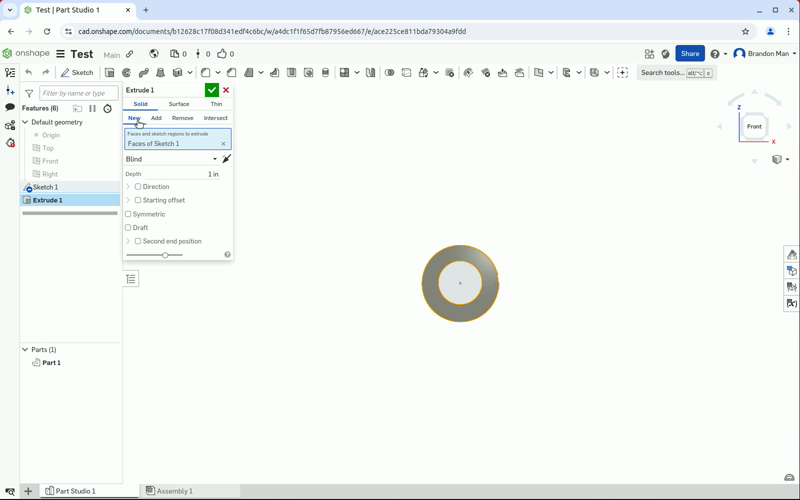
click(137, 120)
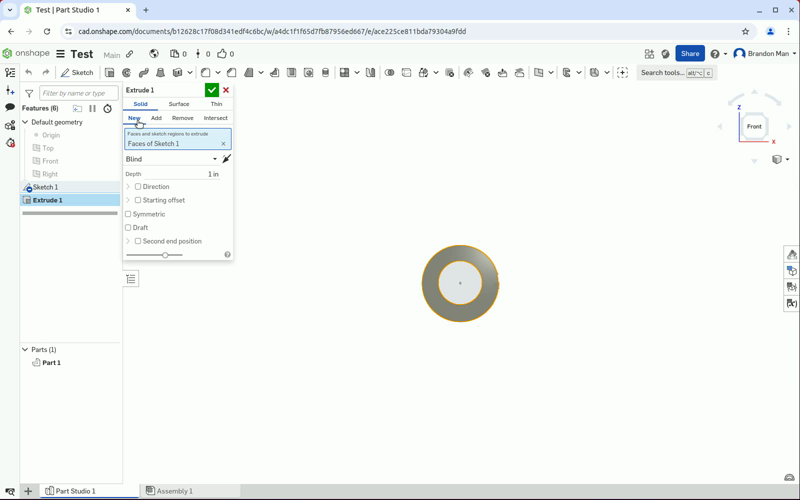
key(tab, 4)
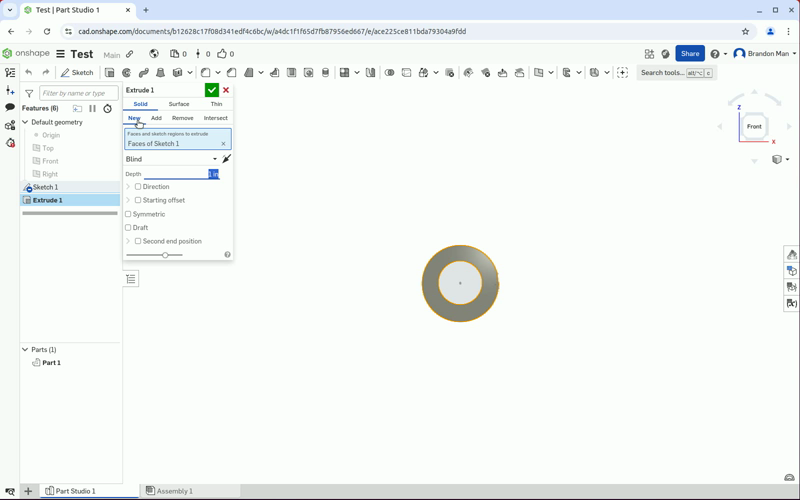
text(6.499)
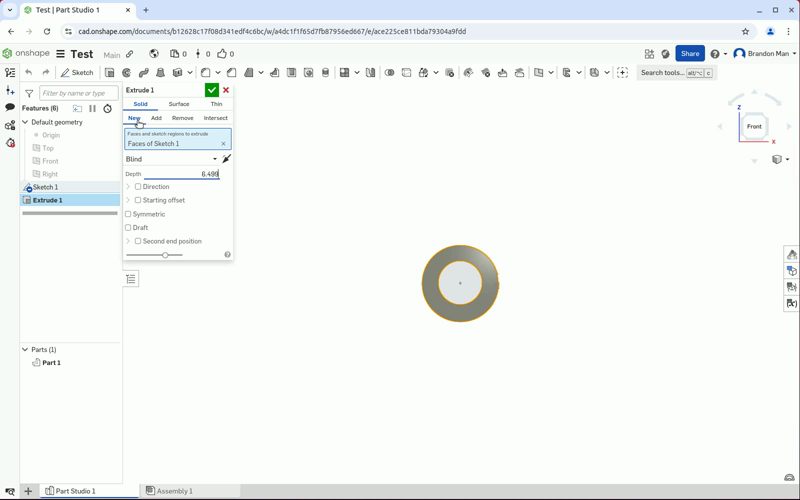
key(enter)
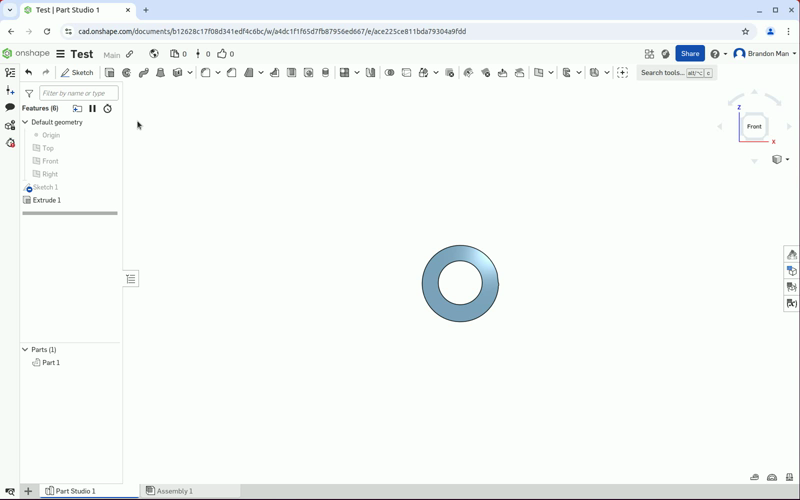
key(shift+h)
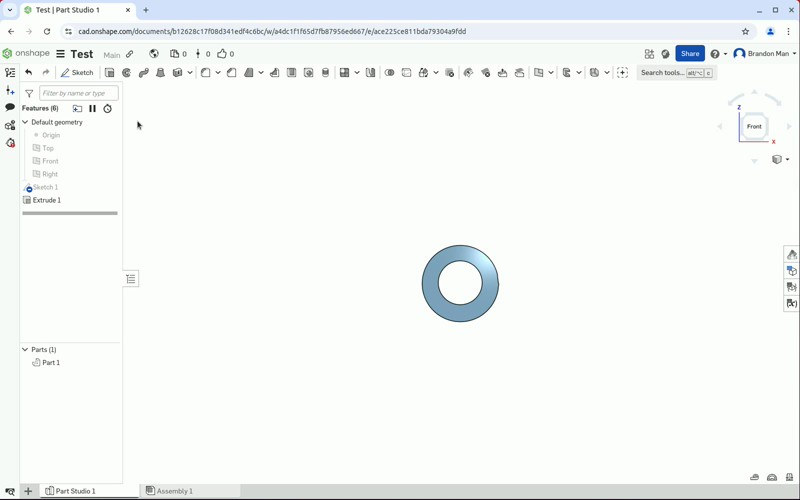
key(shift+h)
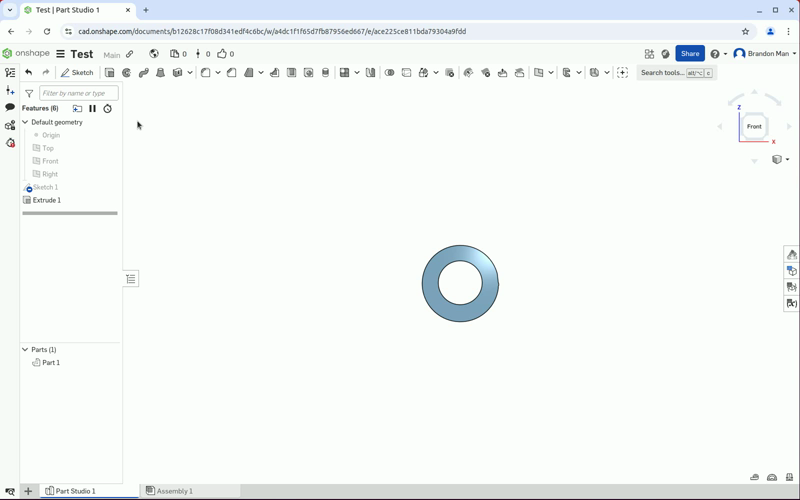
mouse_move(73, 189)
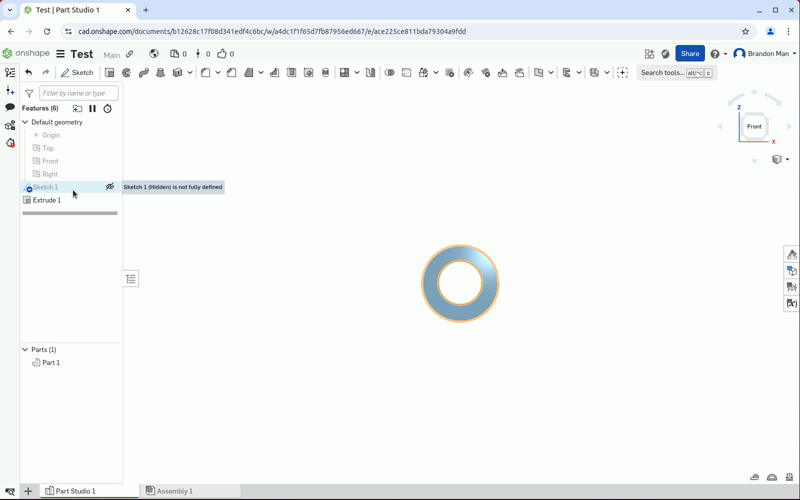
click(73, 189)
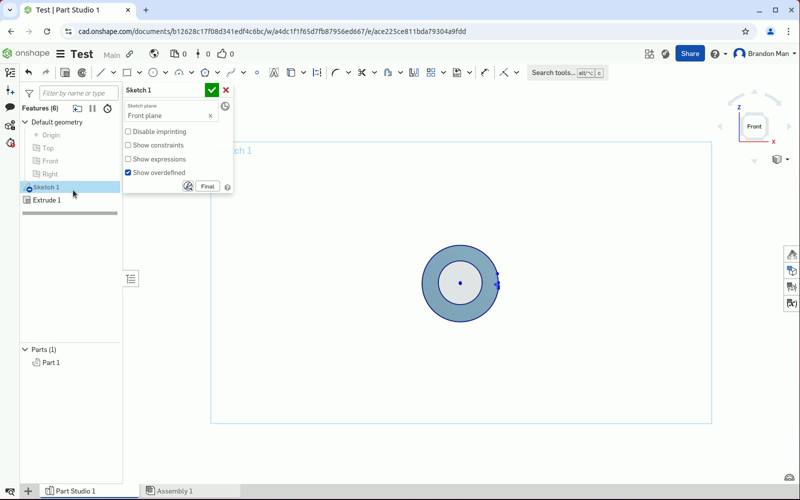
mouse_move(229, 92)
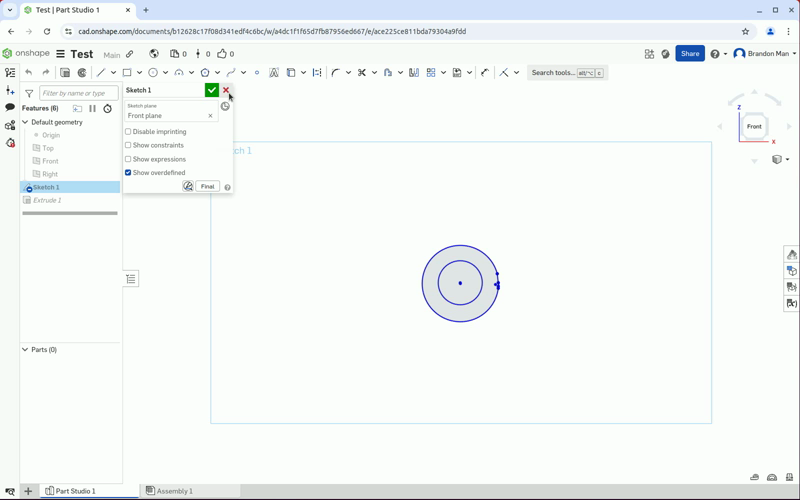
click(229, 92)
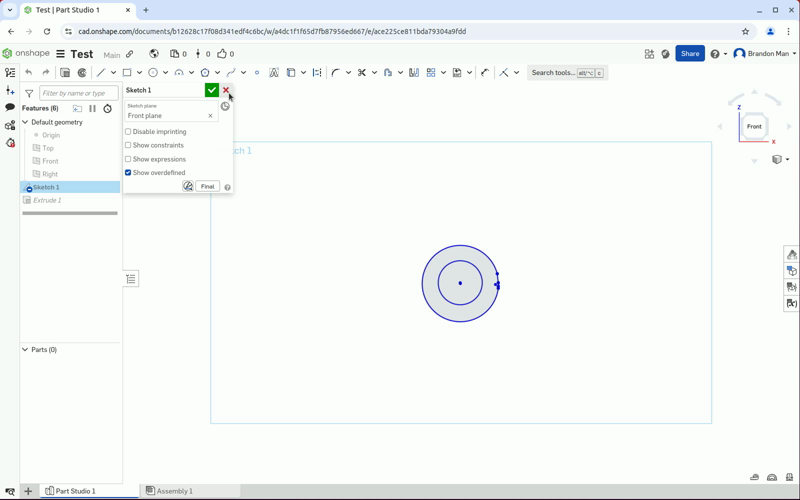
key(shift+s)
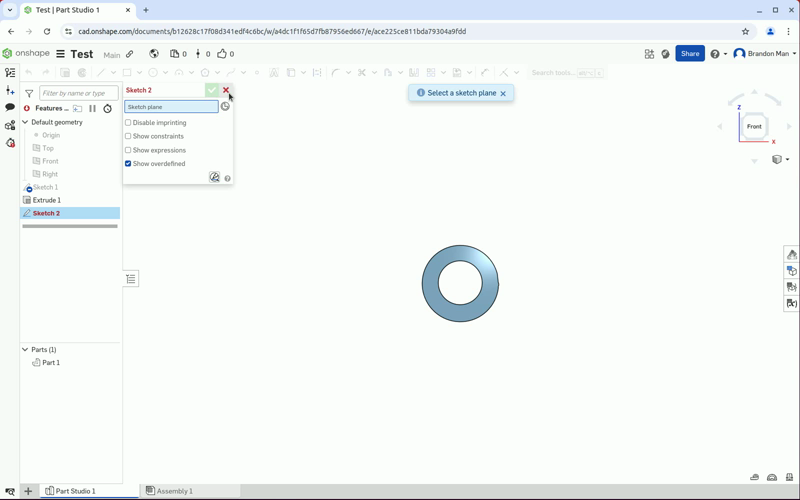
mouse_move(73, 163)
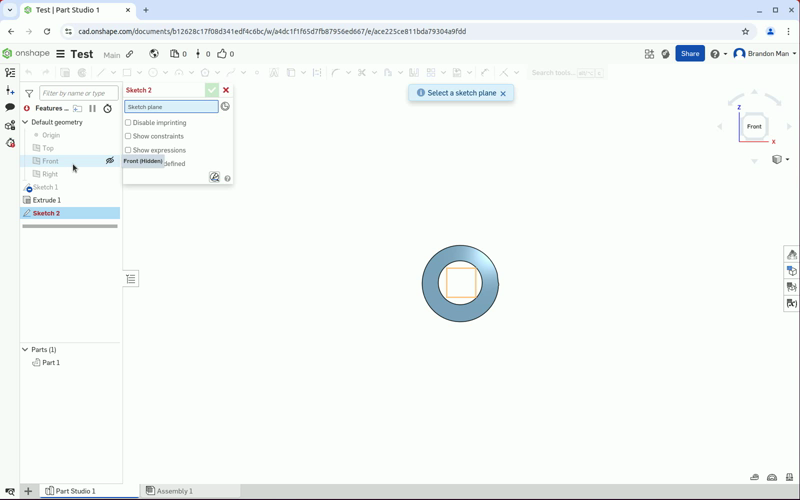
click(73, 163)
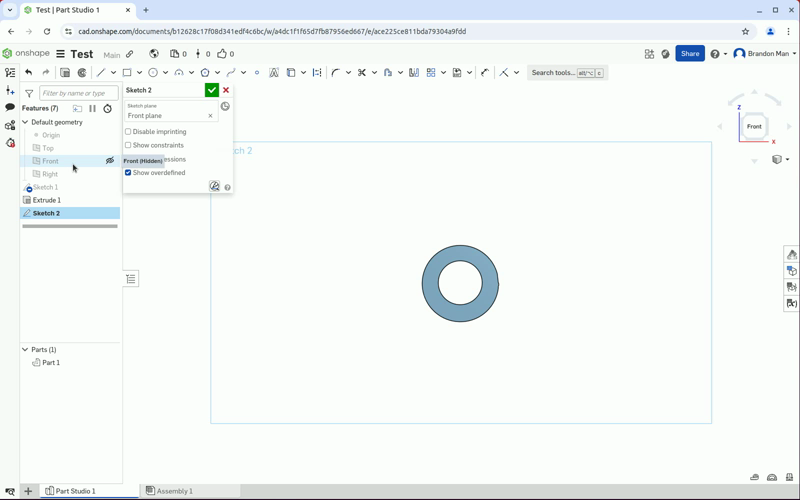
mouse_move(73, 352)
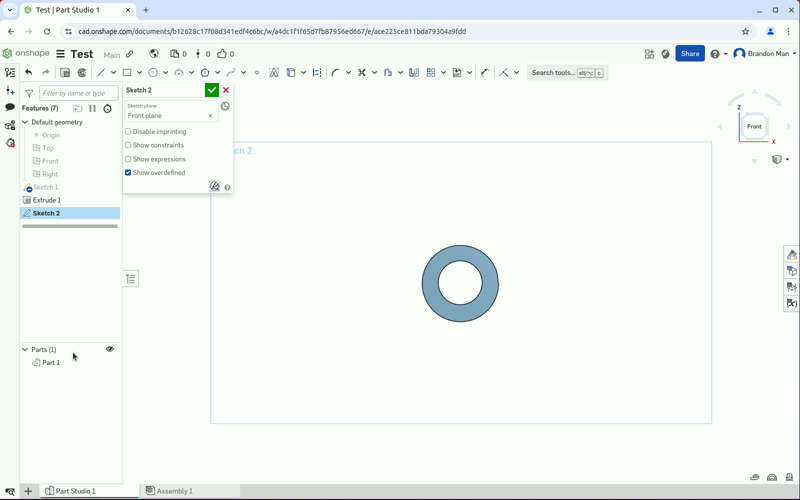
key(y)
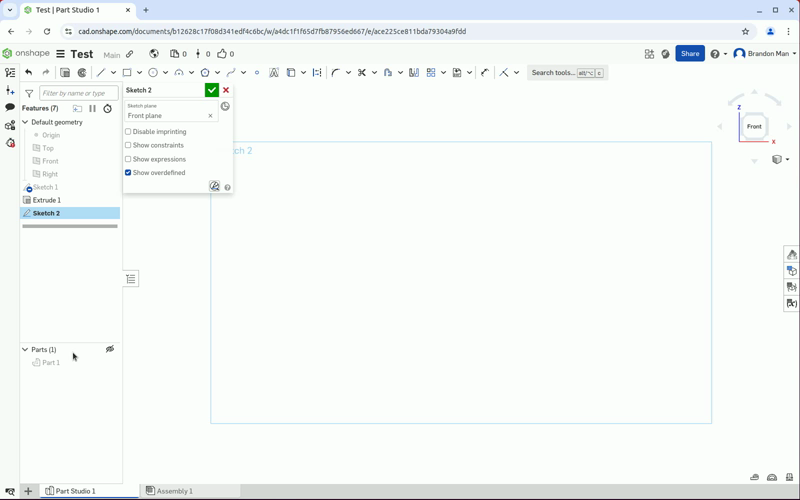
key(a)
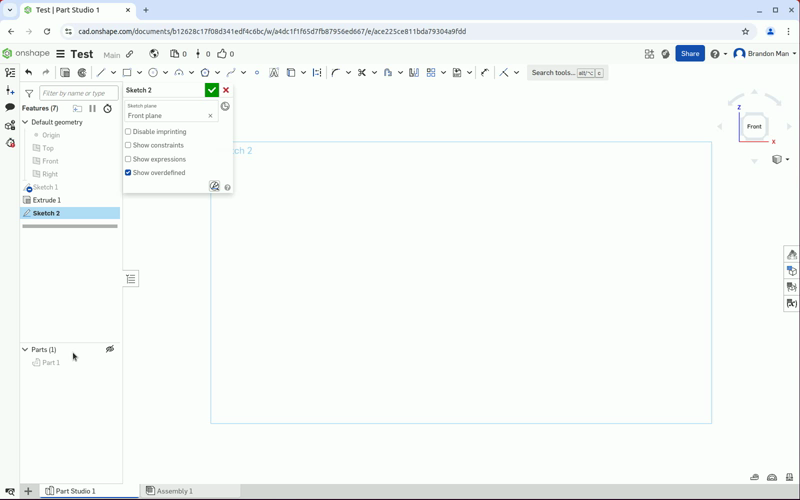
key_down(shift)
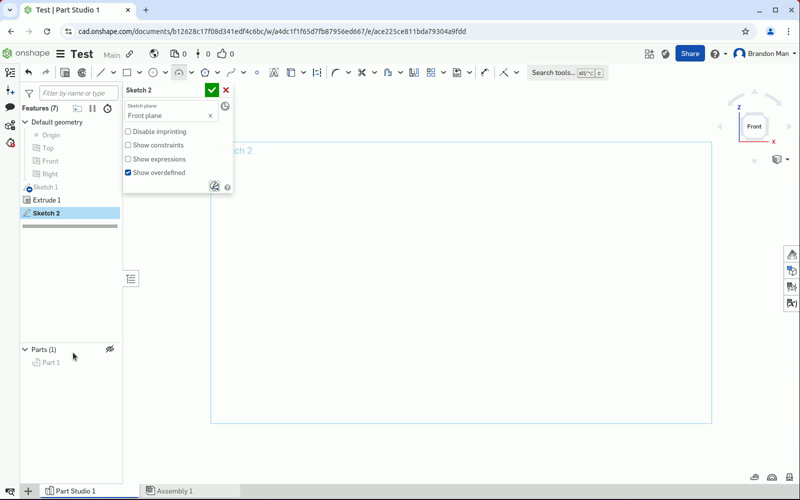
mouse_move(423, 278)
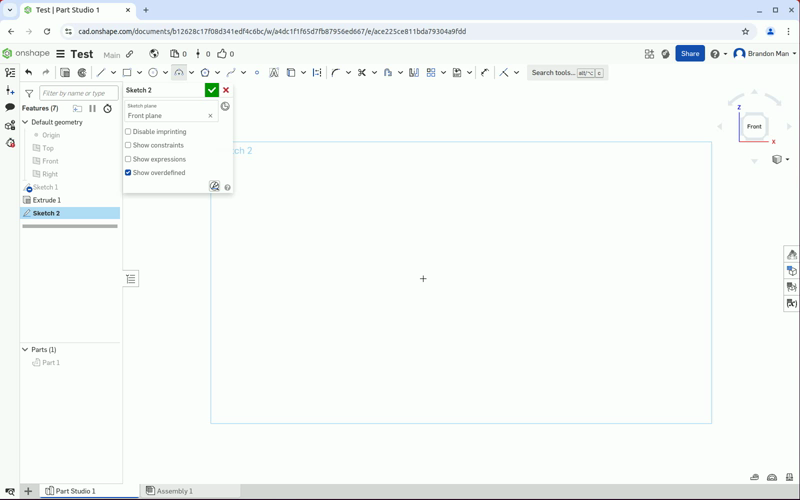
click(423, 278)
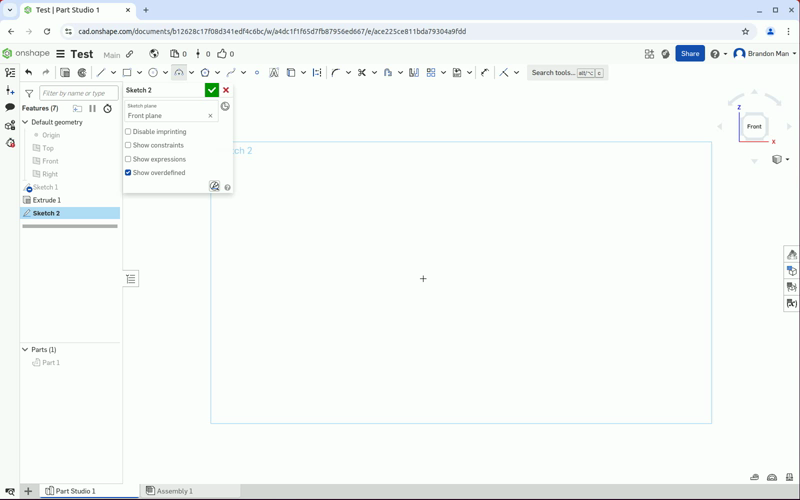
key_up(shift)
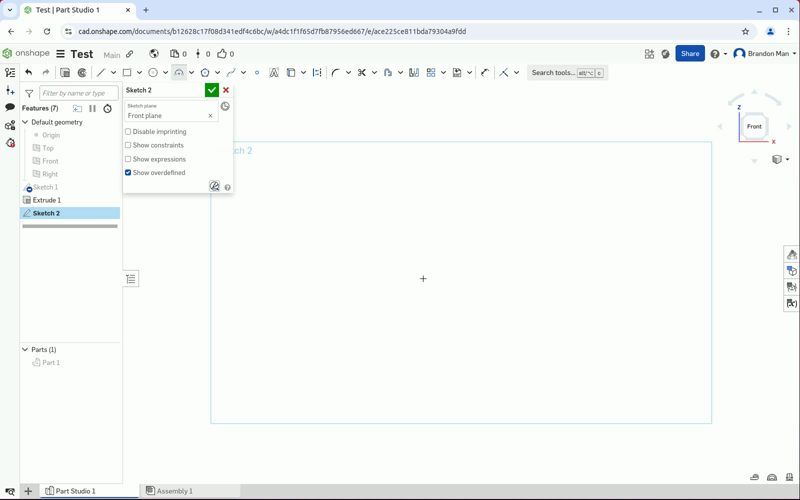
key_down(shift)
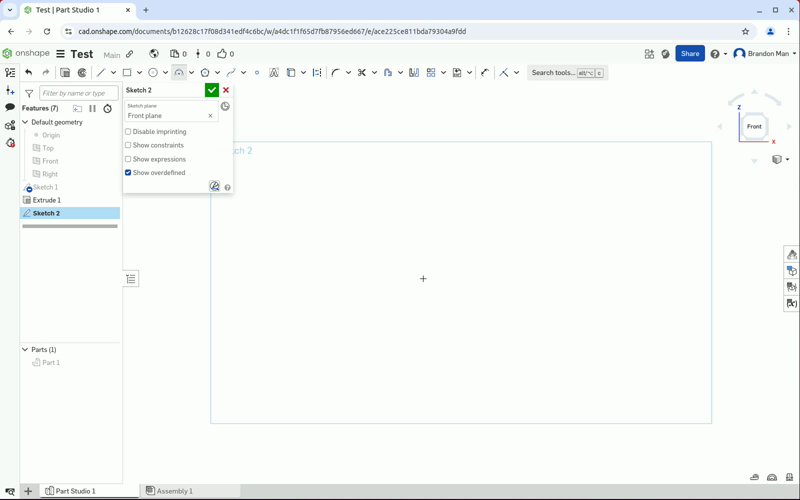
mouse_move(497, 273)
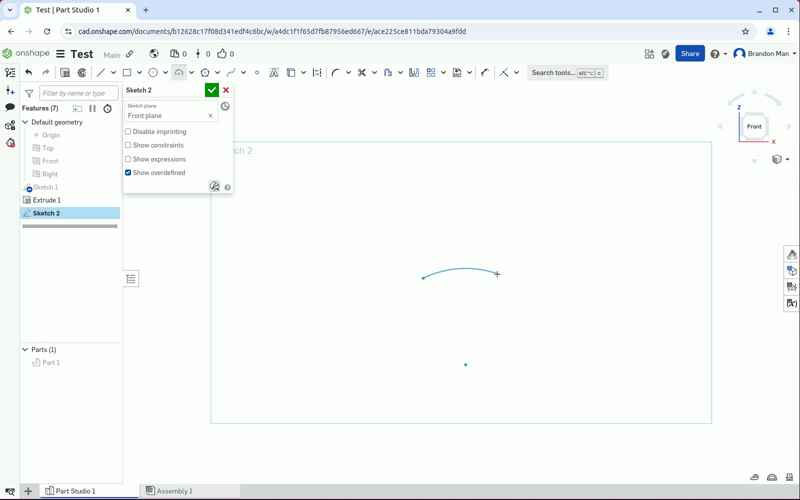
click(497, 273)
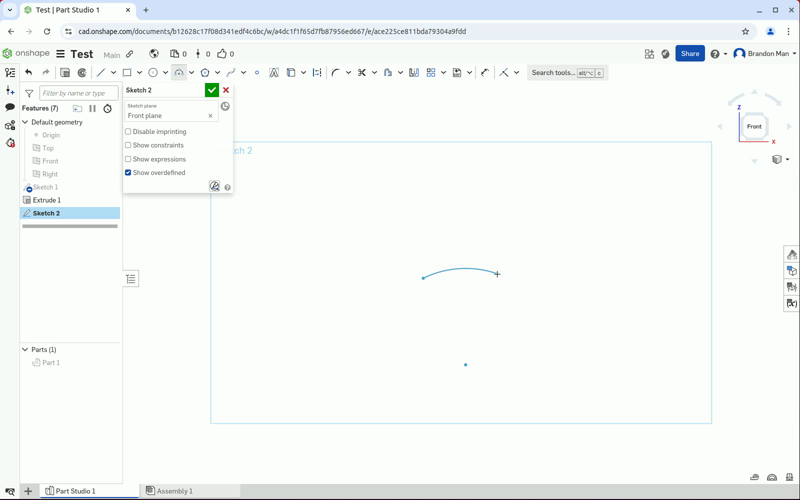
mouse_move(458, 245)
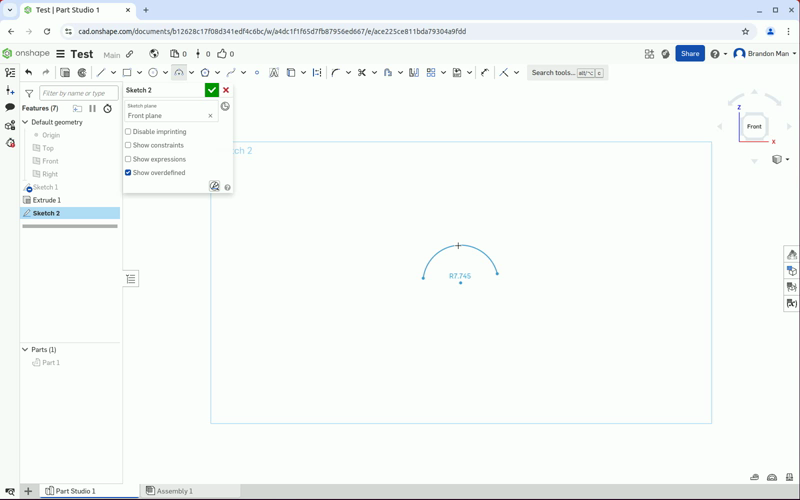
click(458, 245)
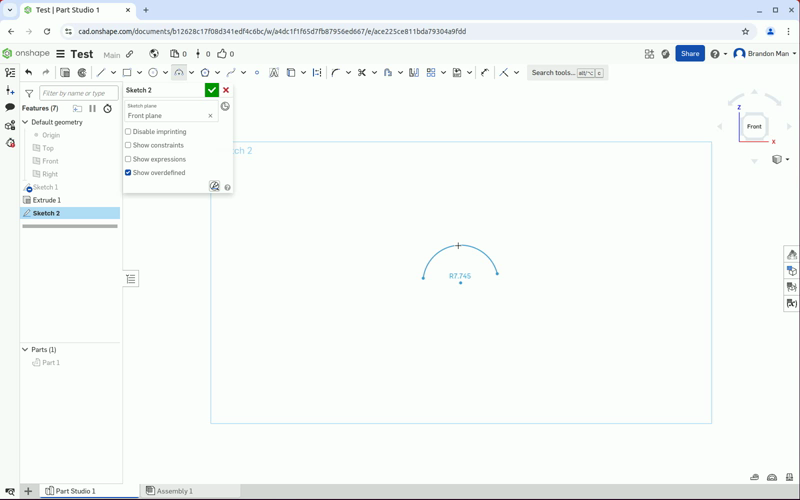
key_up(shift)
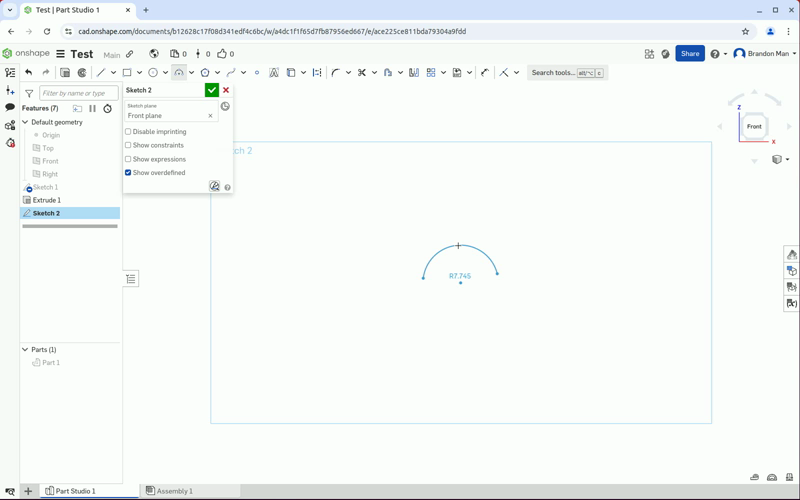
key(esc)
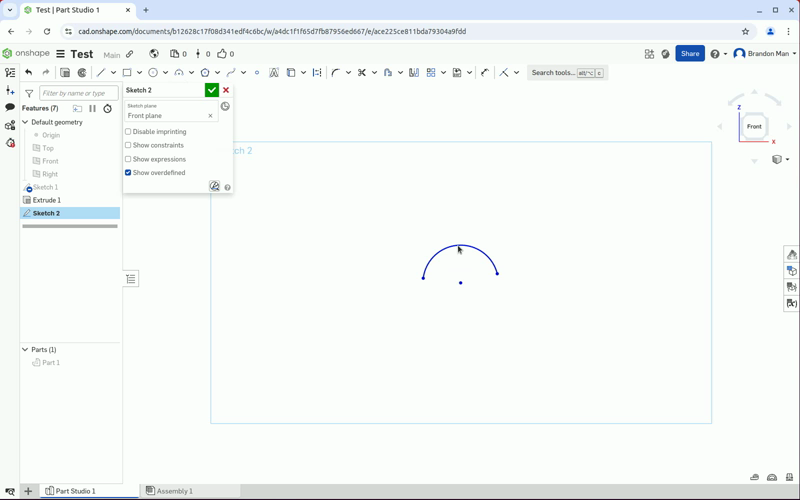
key(l)
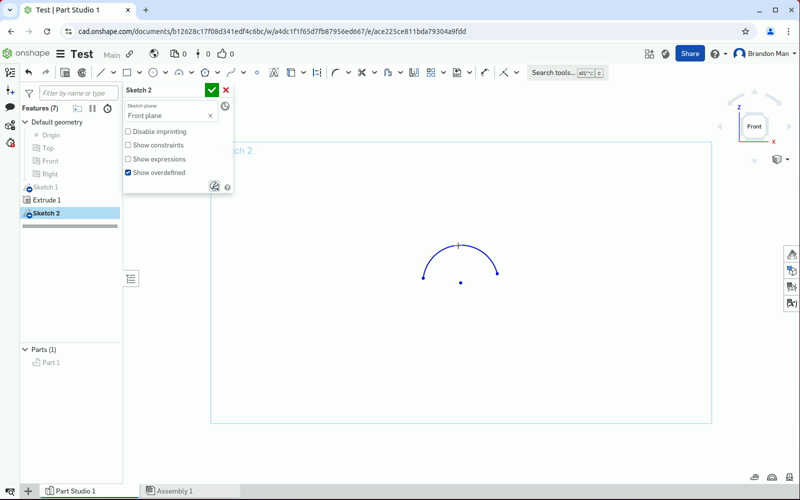
mouse_move(497, 273)
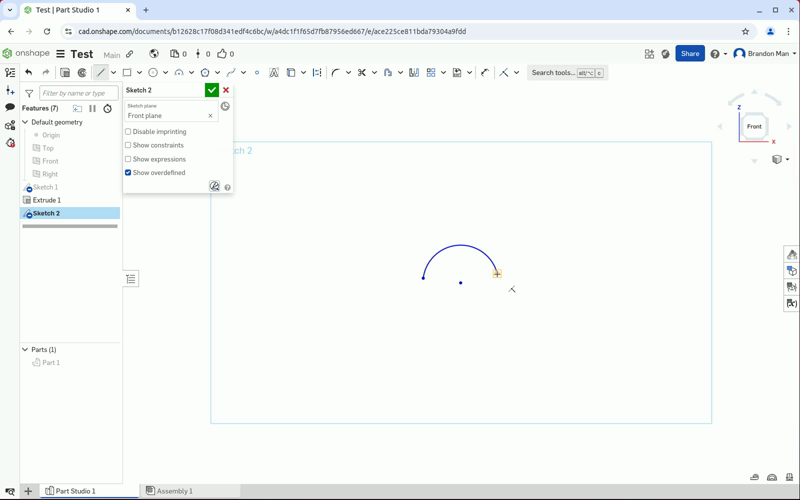
click(497, 273)
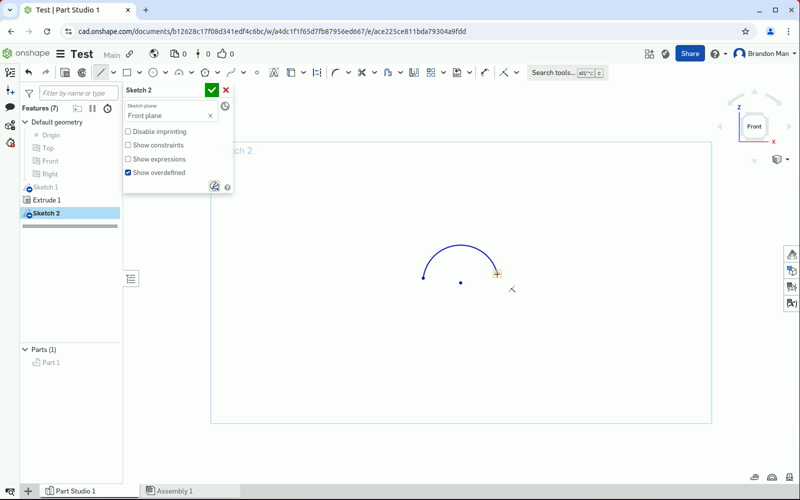
key_down(shift)
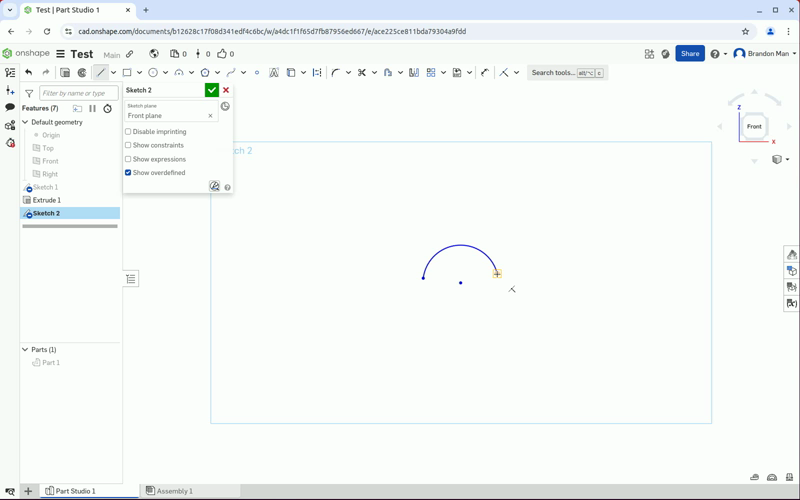
mouse_move(487, 193)
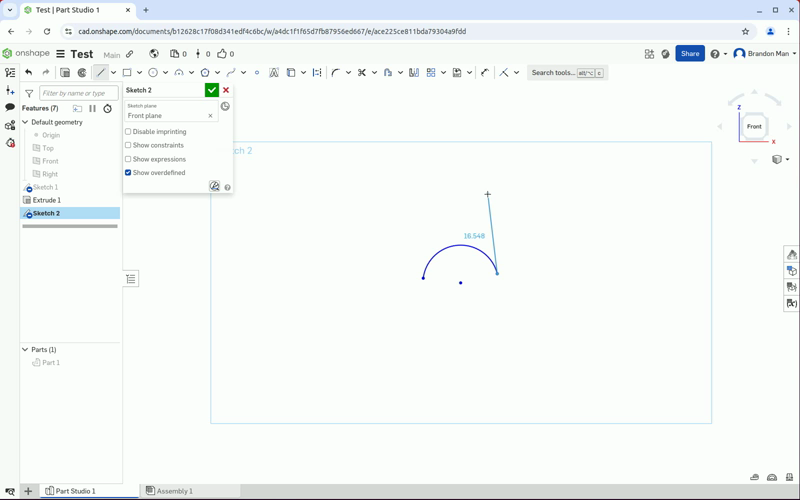
click(487, 193)
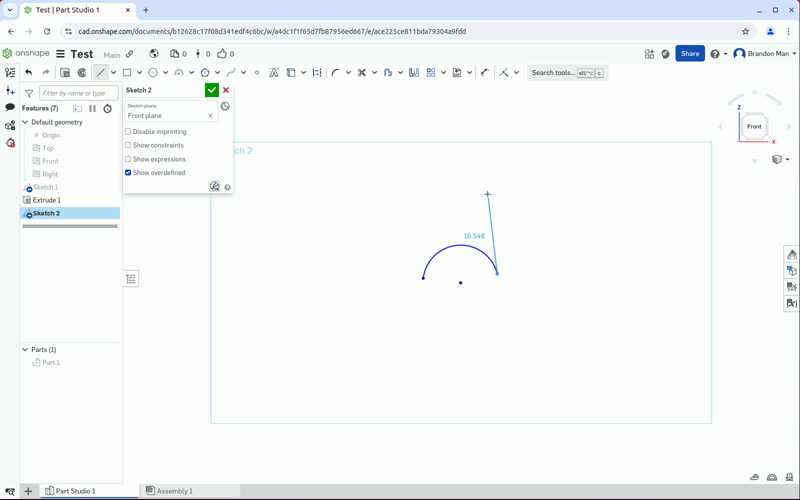
key_up(shift)
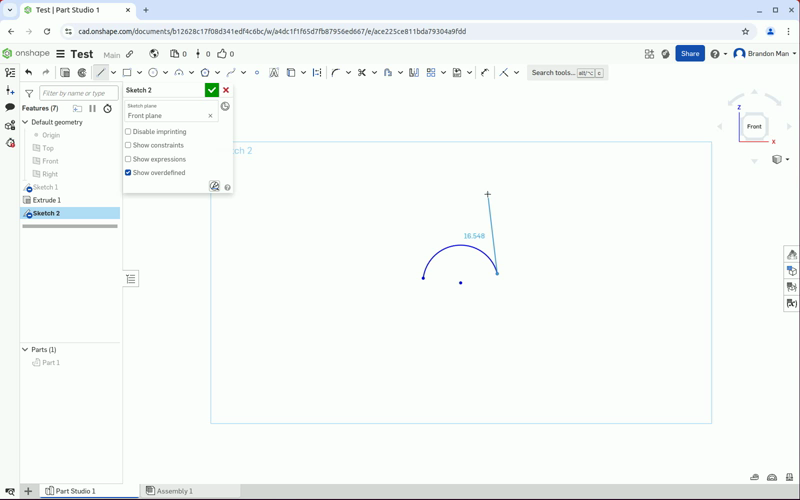
key(esc)
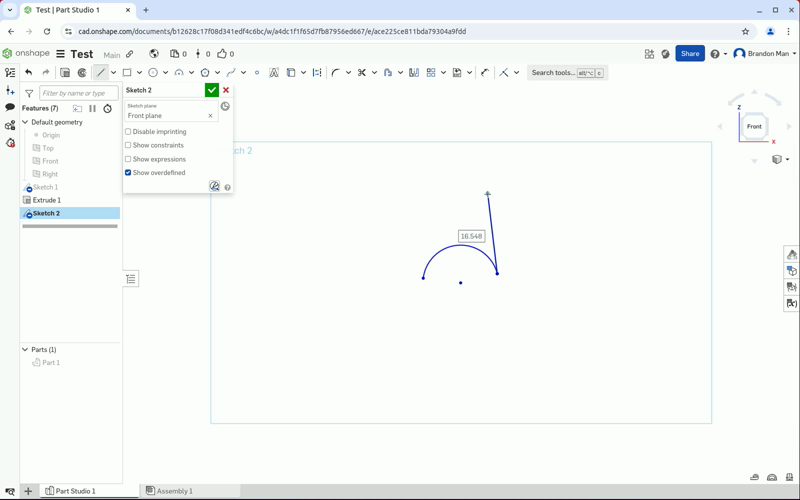
key(a)
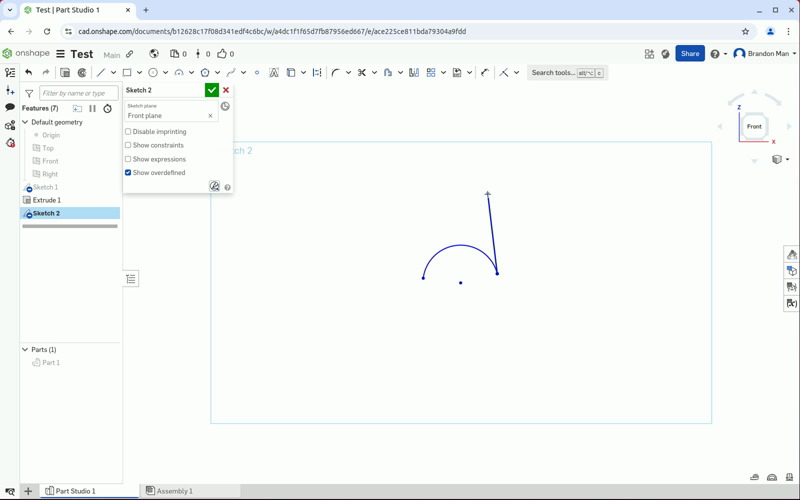
mouse_move(487, 193)
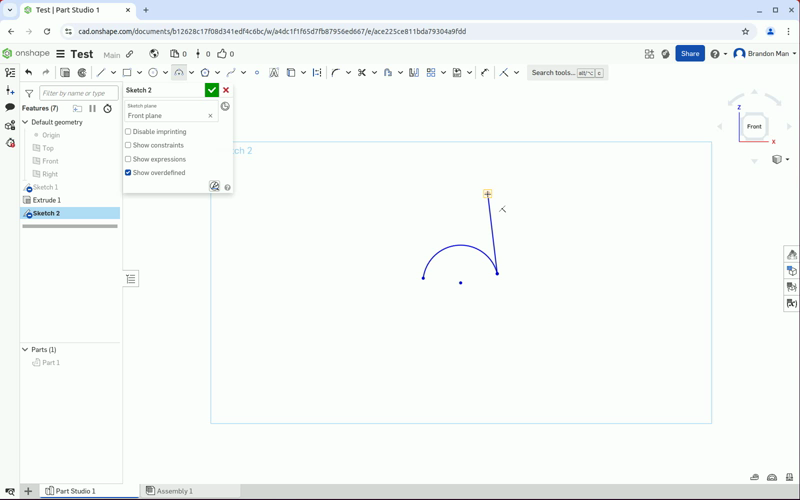
click(487, 193)
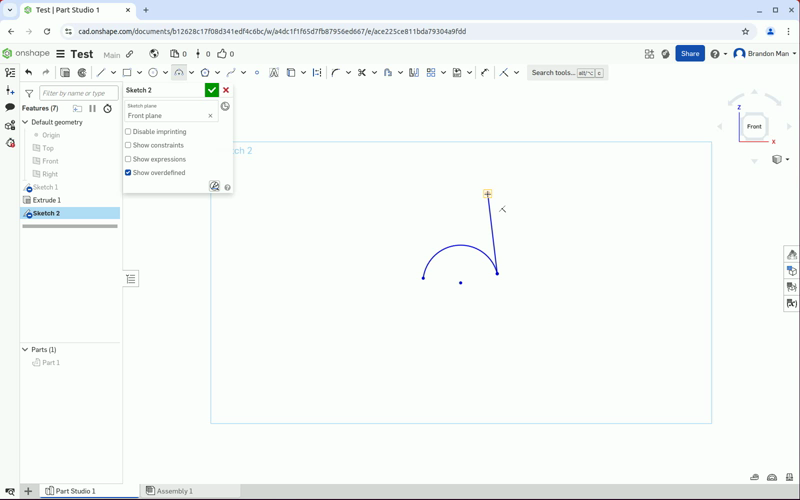
key_down(shift)
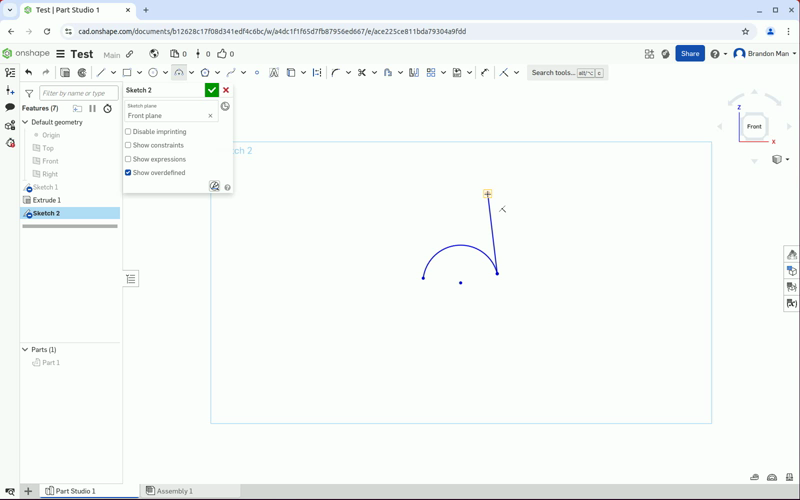
mouse_move(434, 193)
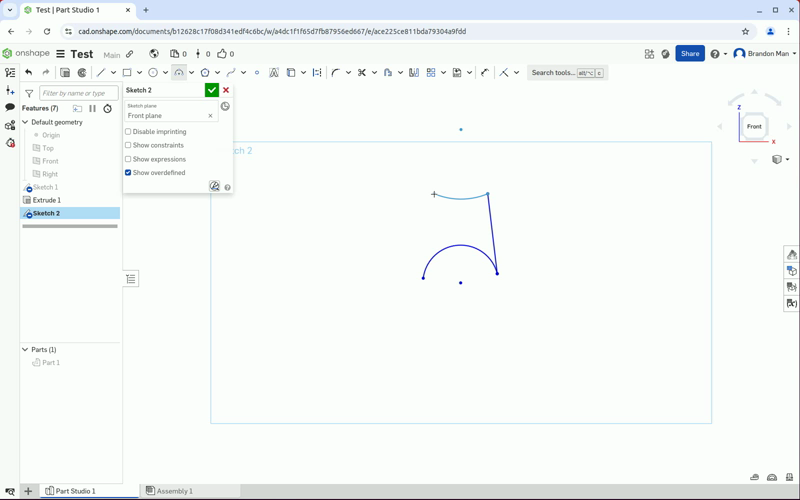
click(434, 193)
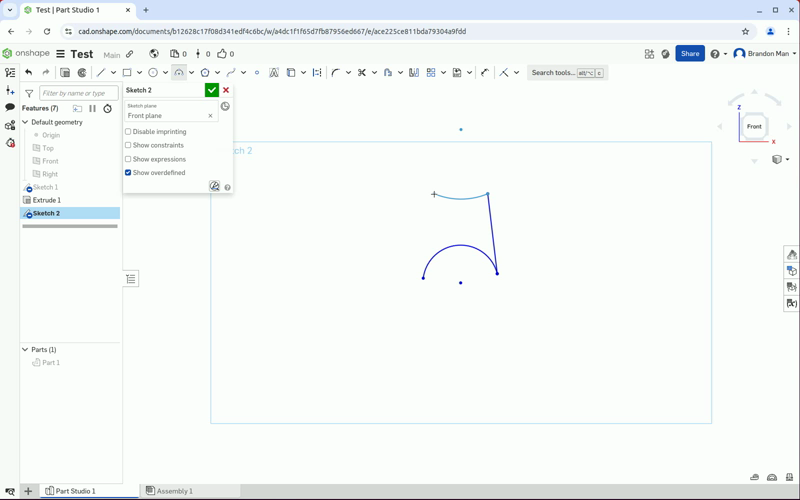
mouse_move(460, 223)
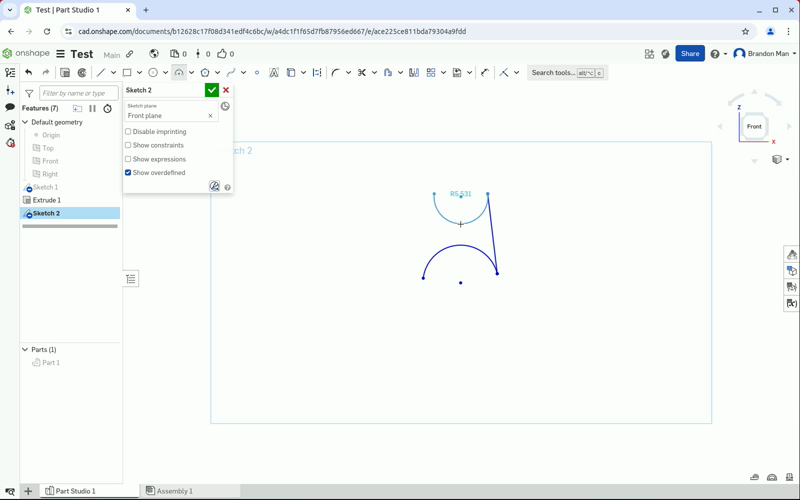
click(460, 223)
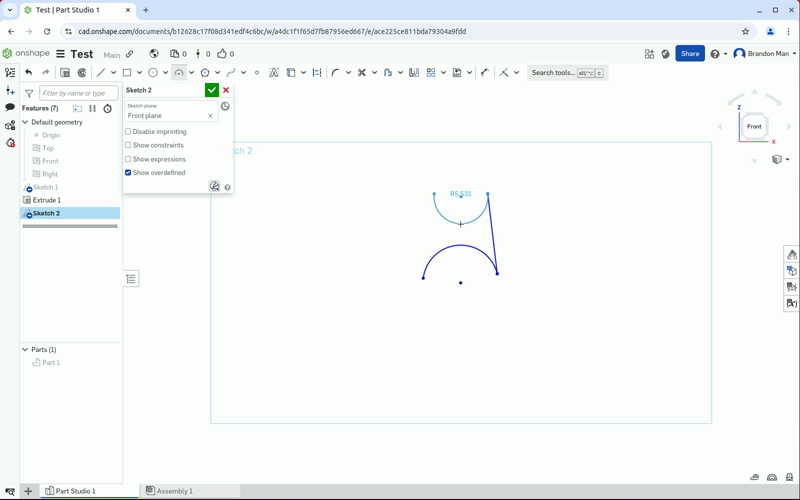
key_up(shift)
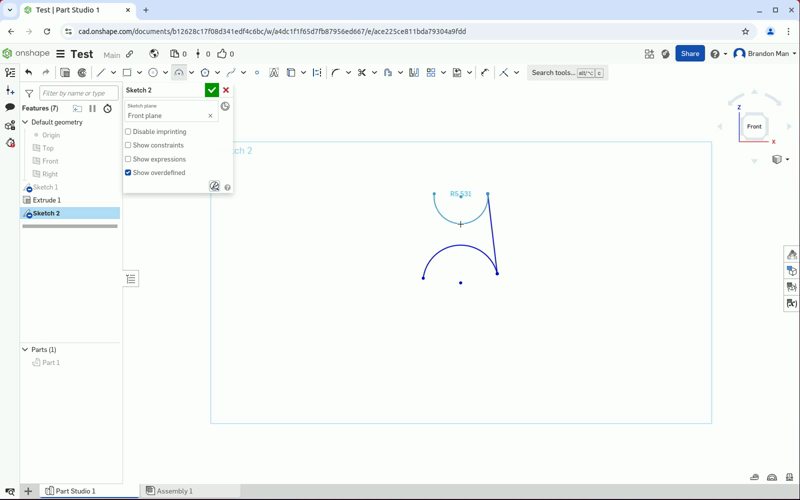
key(esc)
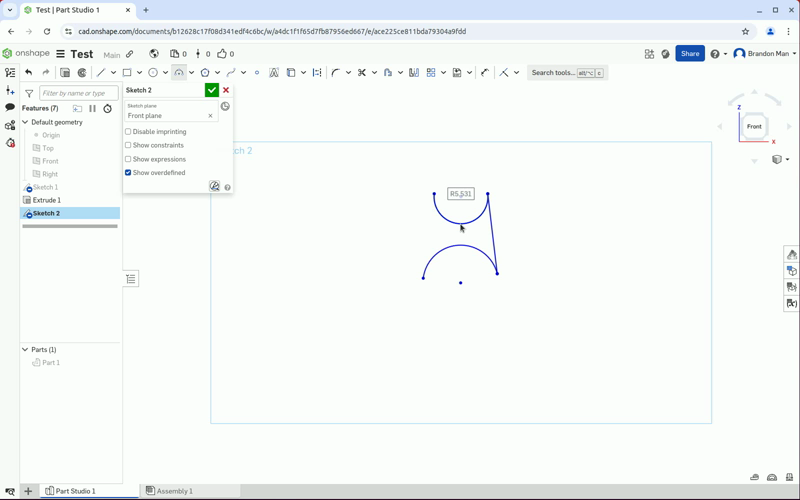
key(l)
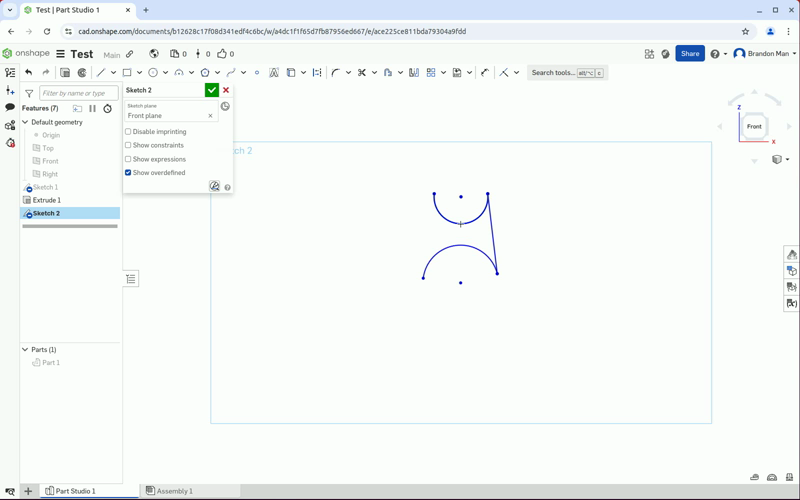
mouse_move(434, 193)
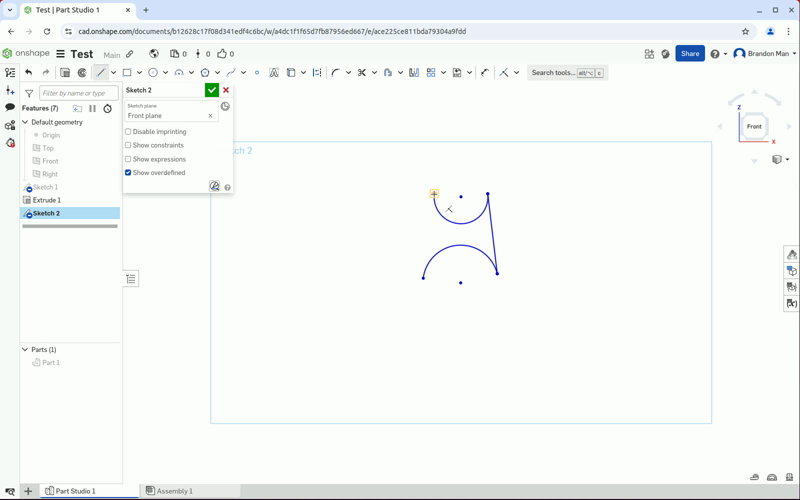
click(434, 193)
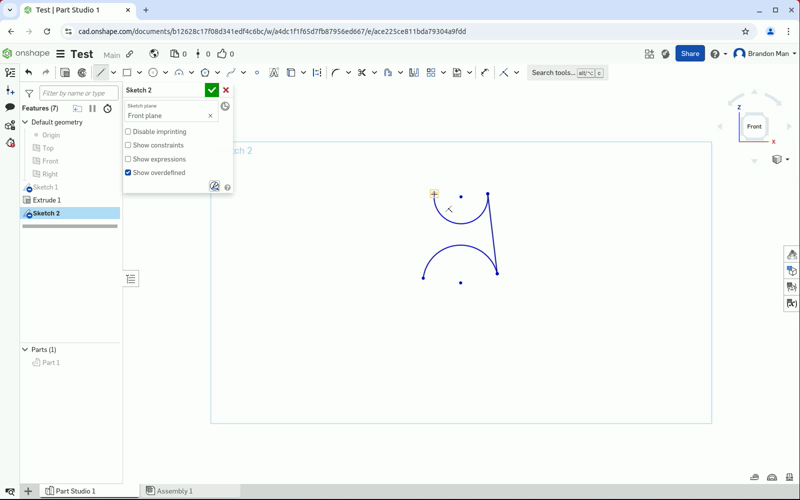
key_down(shift)
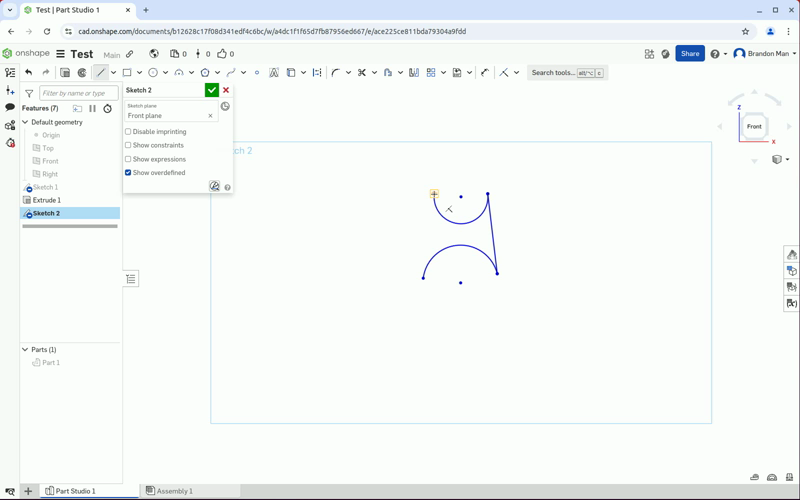
mouse_move(423, 278)
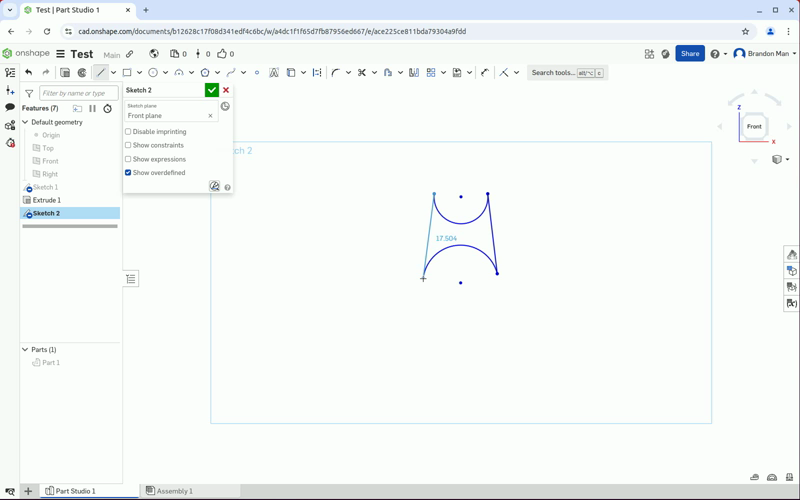
key_up(shift)
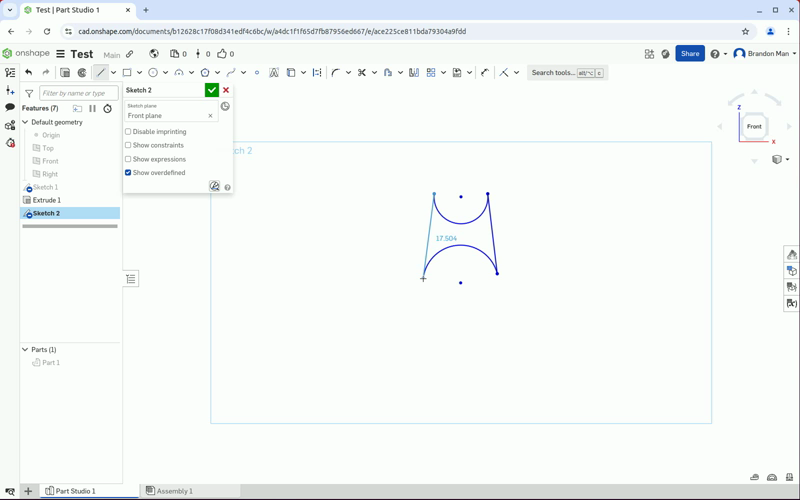
click(423, 278)
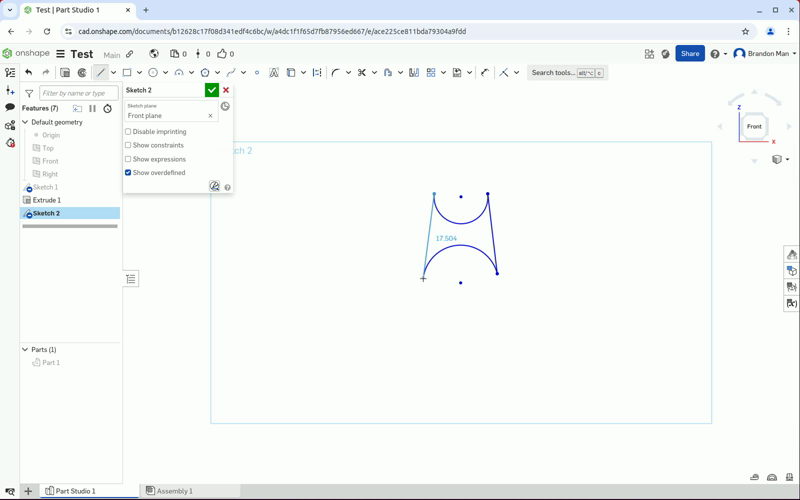
key(esc)
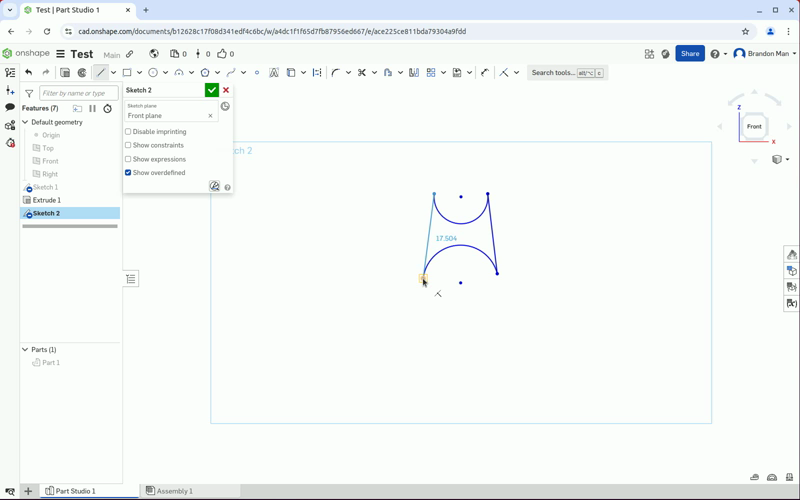
mouse_move(451, 242)
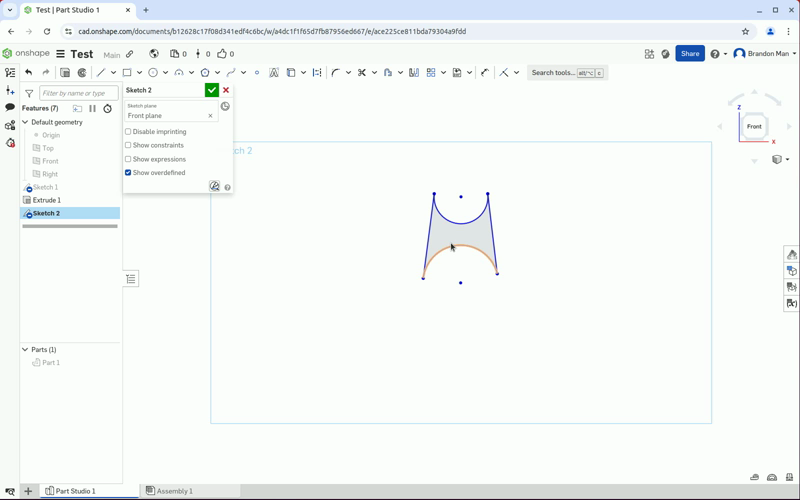
click(451, 242)
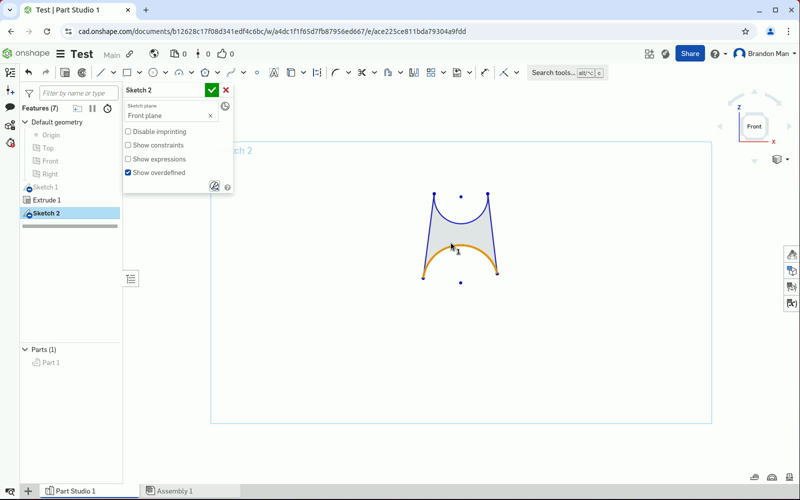
mouse_move(73, 352)
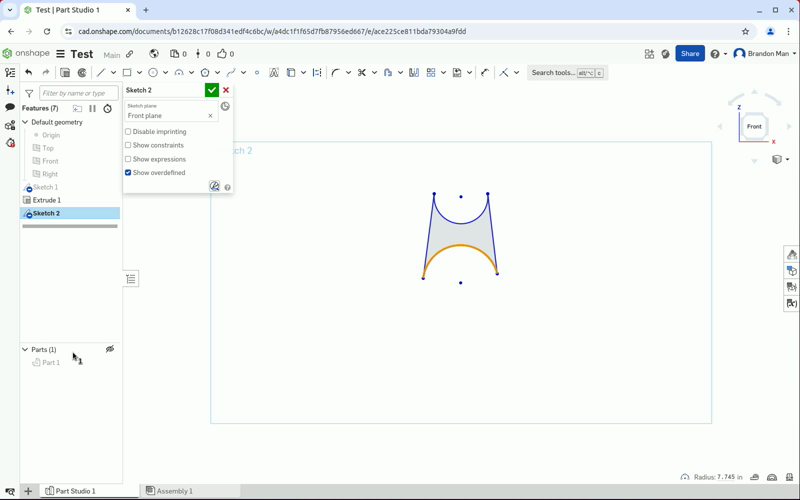
key(shift+y)
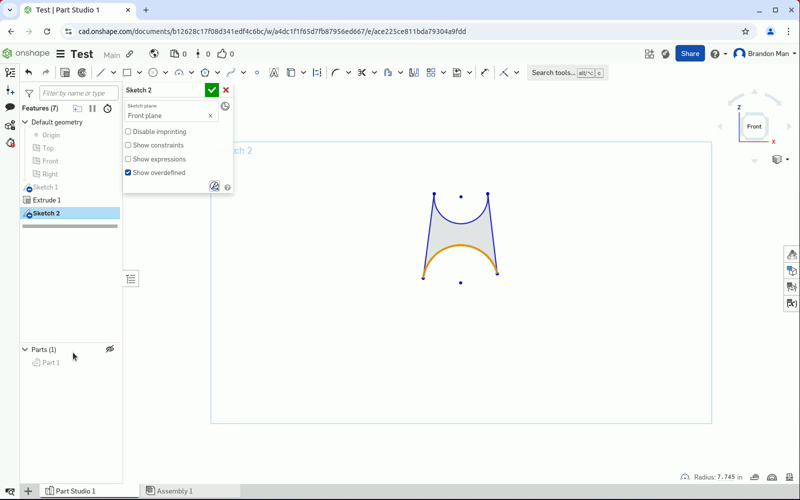
key(shift+e)
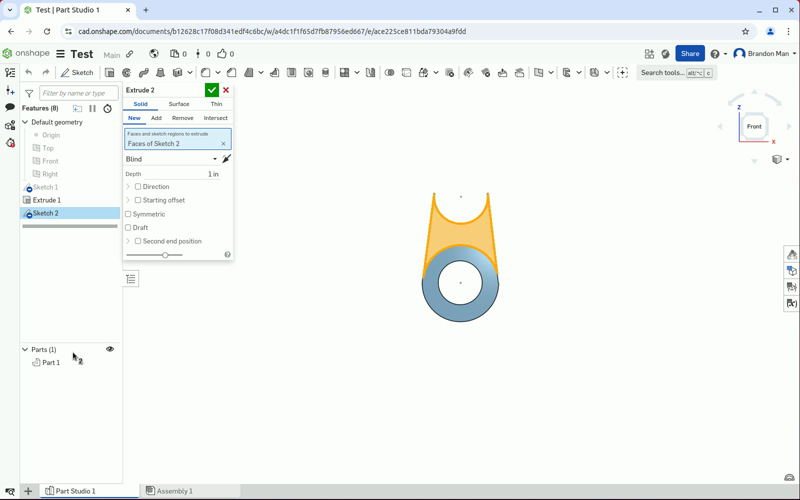
mouse_move(143, 106)
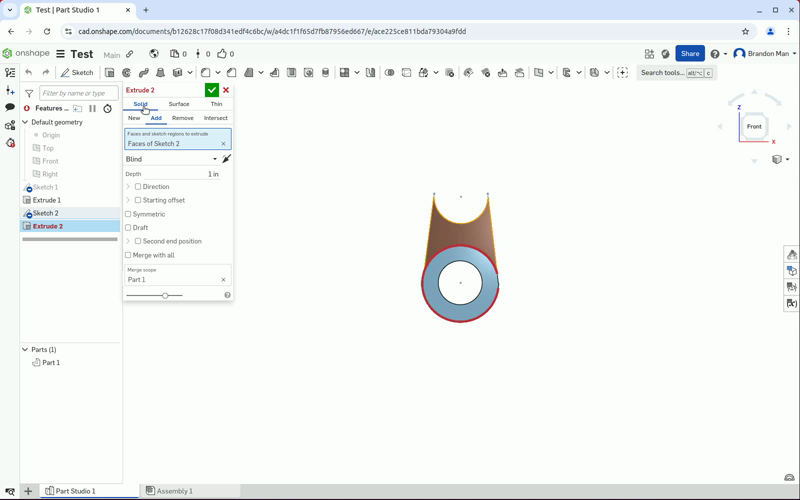
click(143, 106)
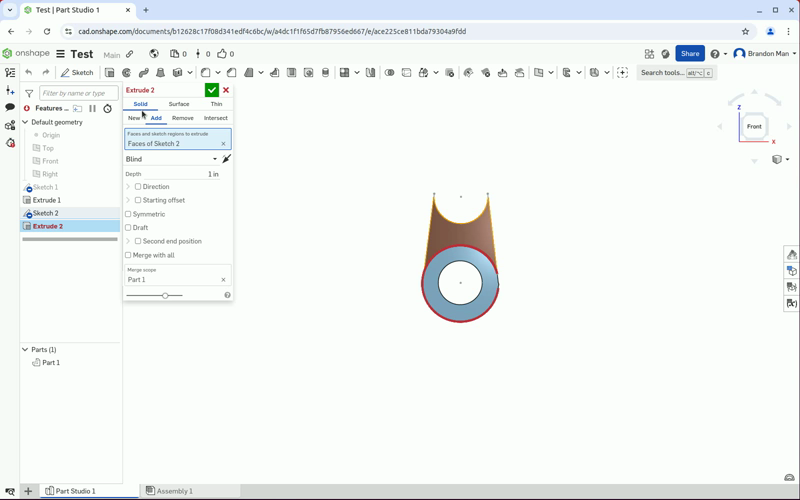
mouse_move(137, 120)
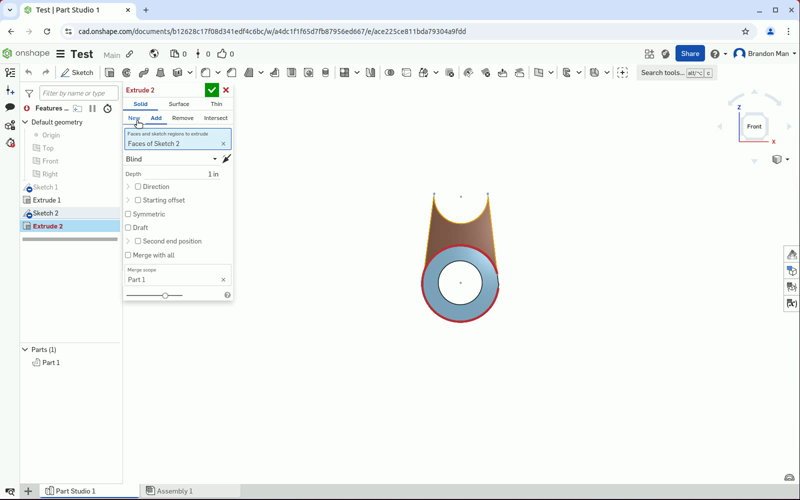
click(137, 120)
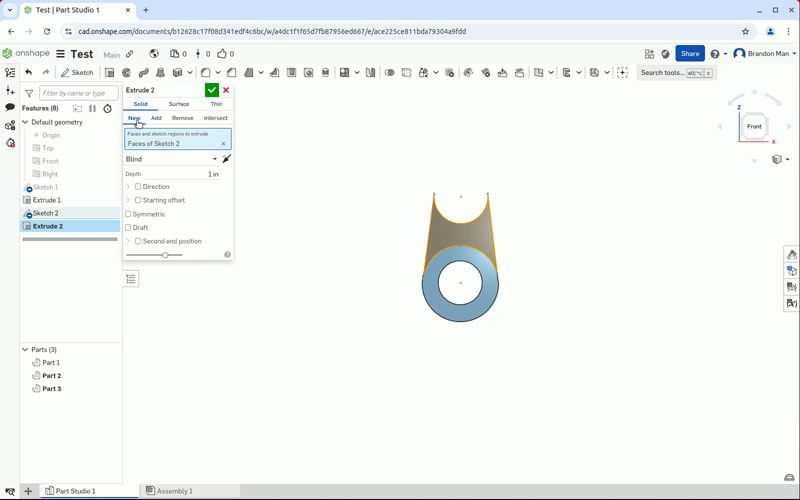
key(tab, 4)
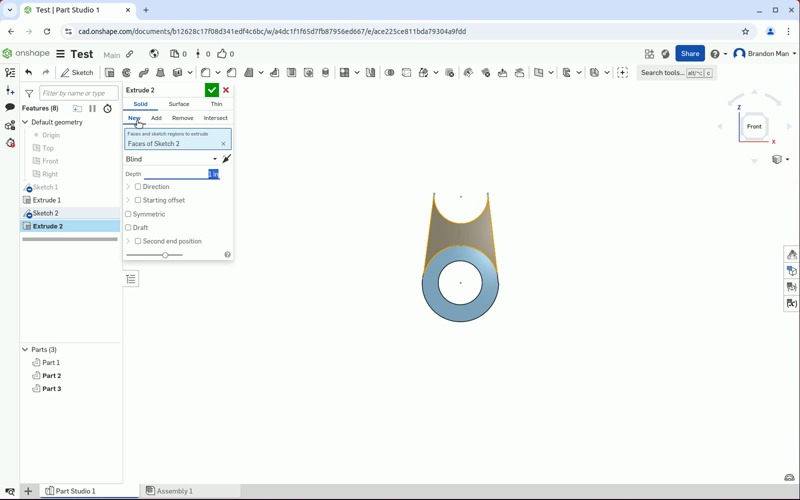
text(2.166)
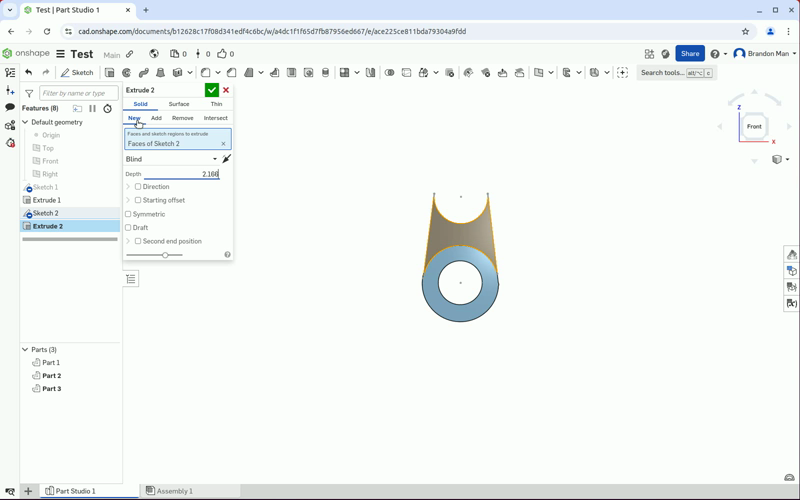
key(enter)
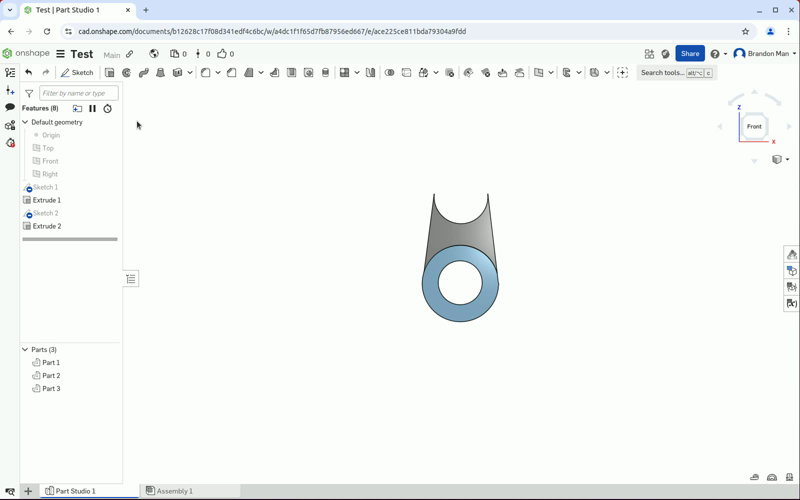
key(shift+h)
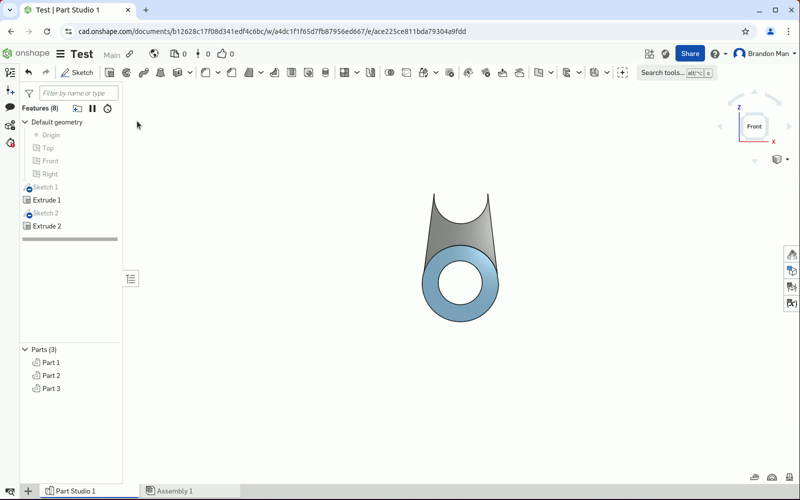
key(shift+h)
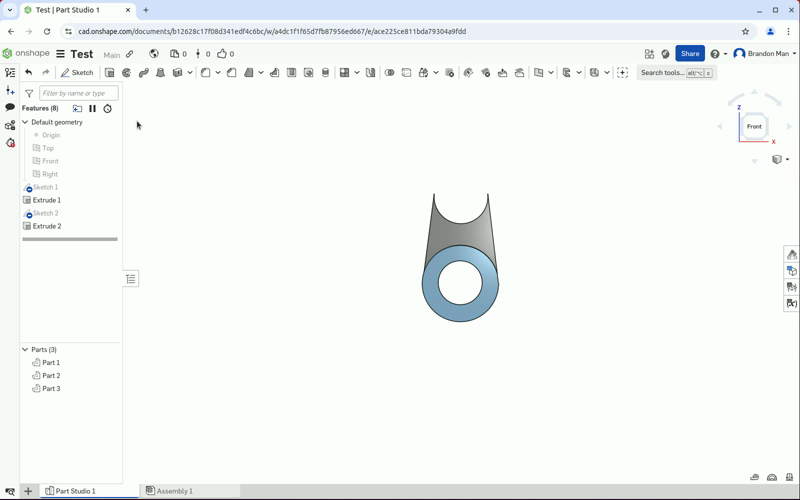
mouse_move(73, 189)
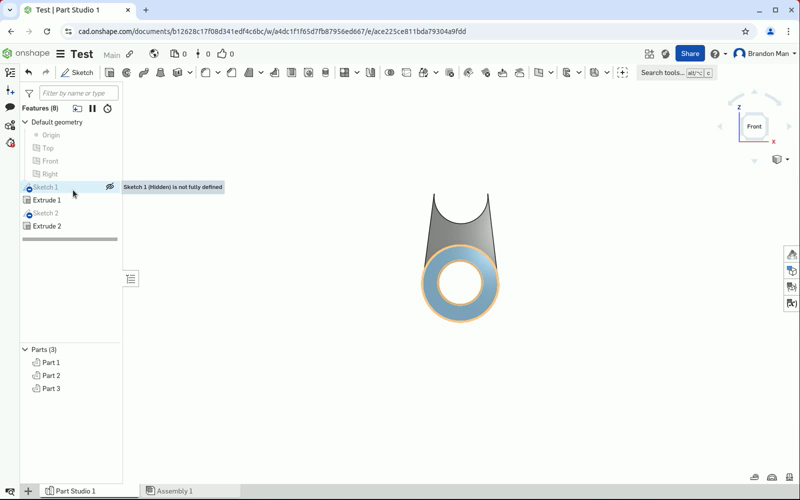
click(73, 189)
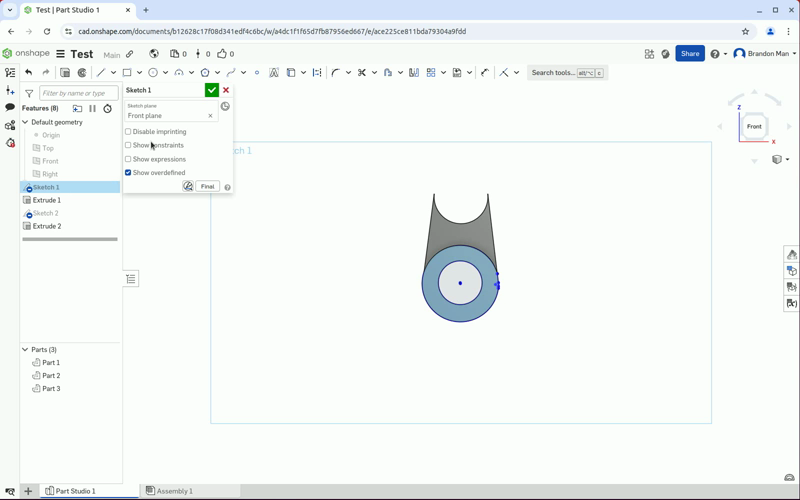
mouse_move(229, 92)
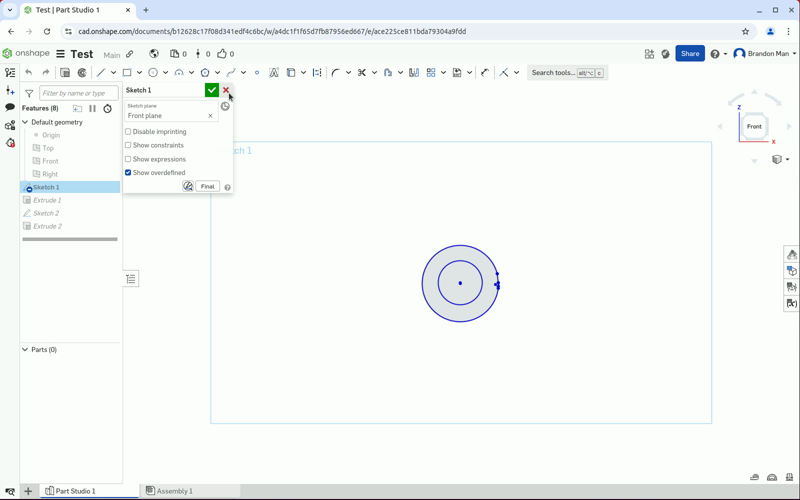
click(229, 92)
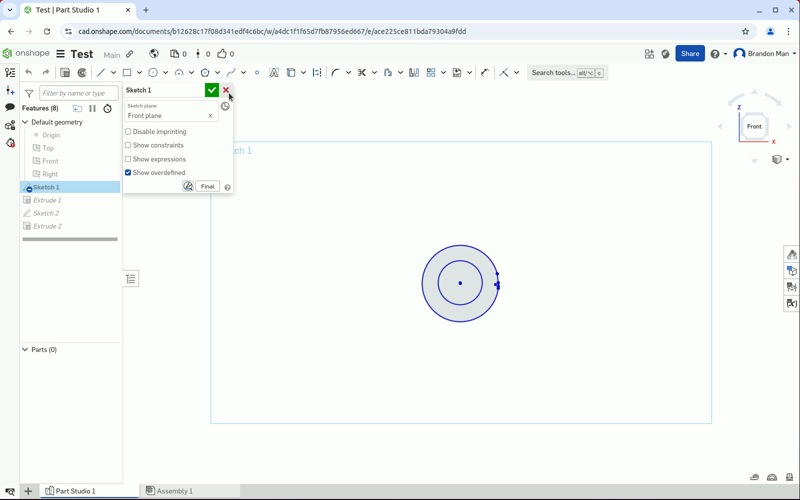
key(shift+s)
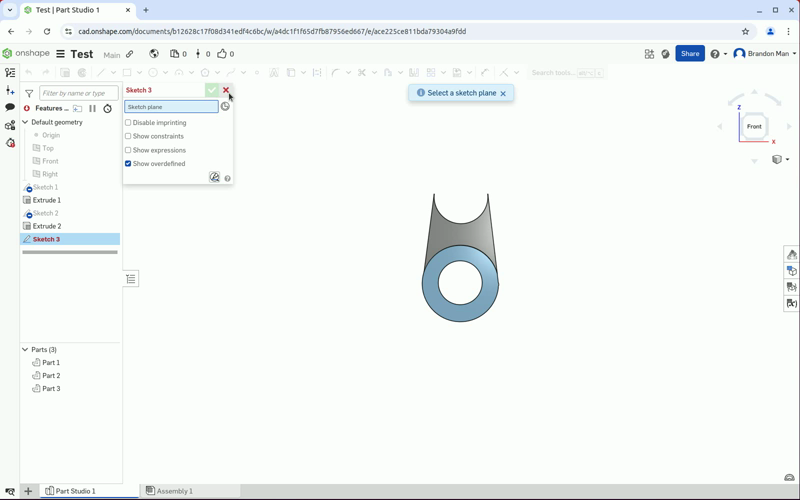
mouse_move(73, 163)
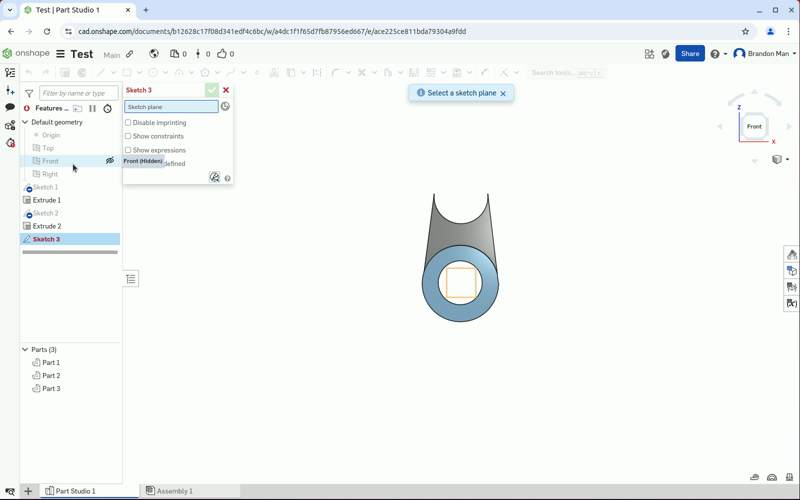
click(73, 163)
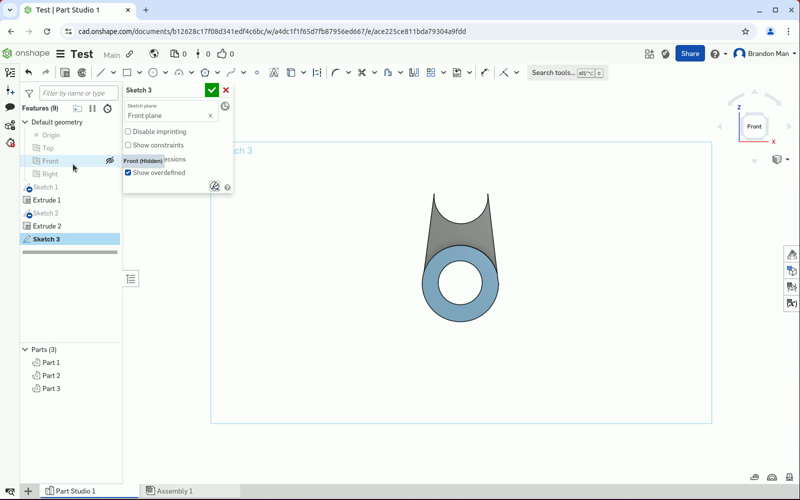
mouse_move(73, 352)
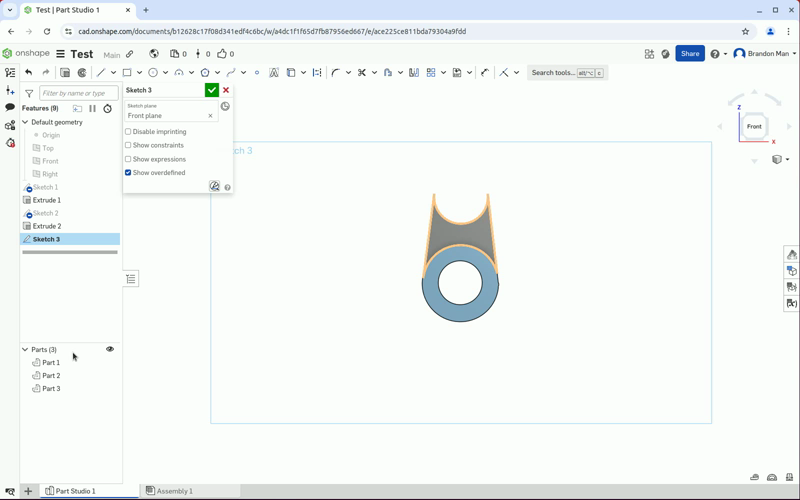
key(y)
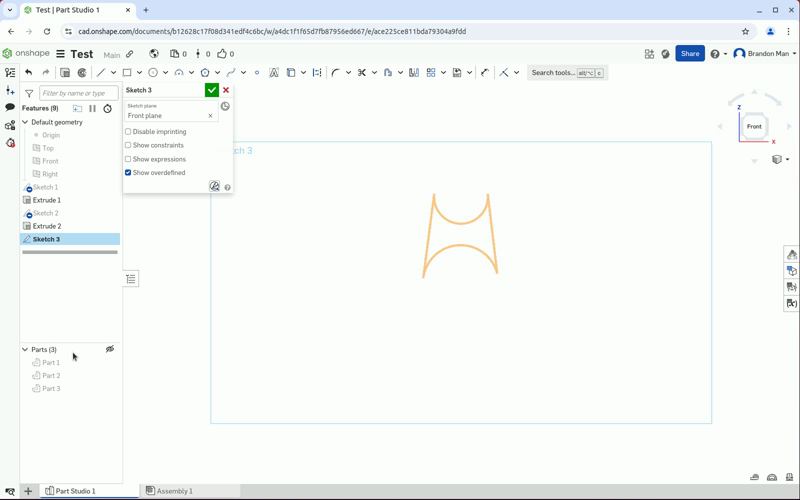
key(l)
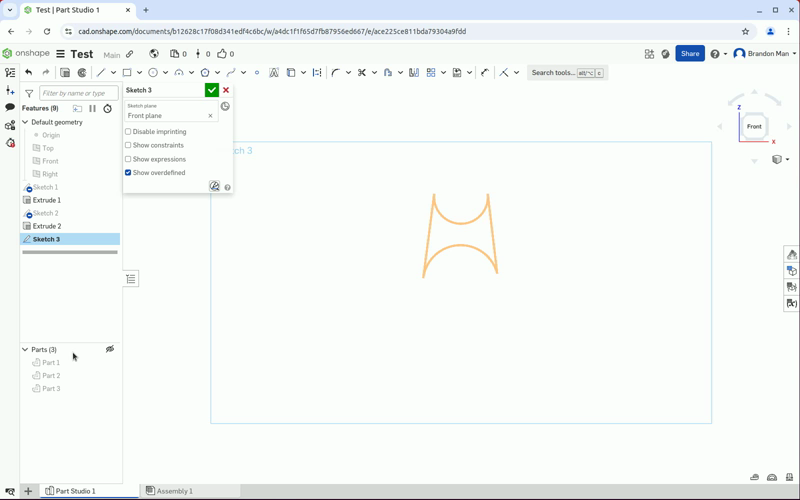
key_down(shift)
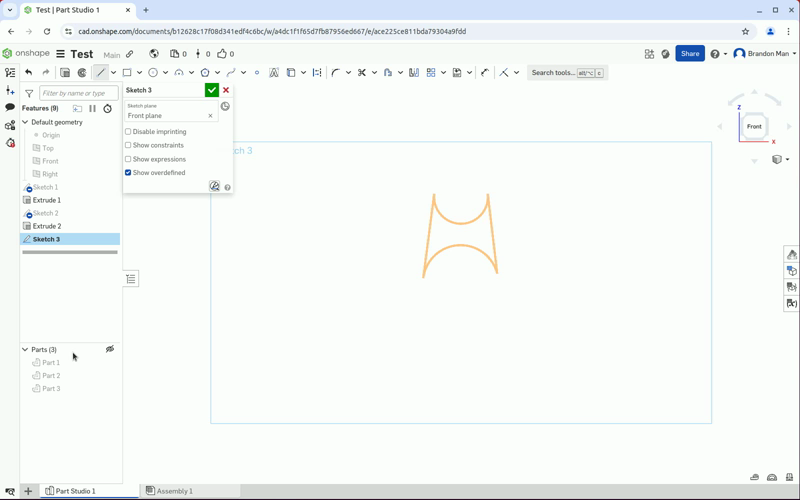
mouse_move(423, 287)
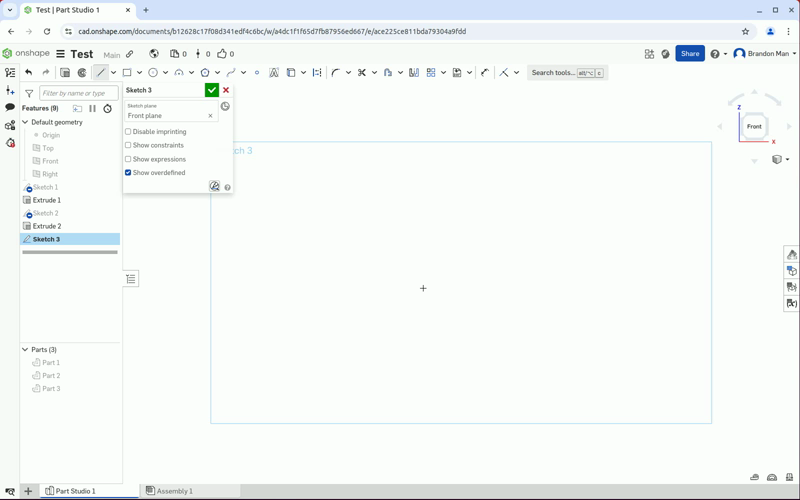
click(423, 287)
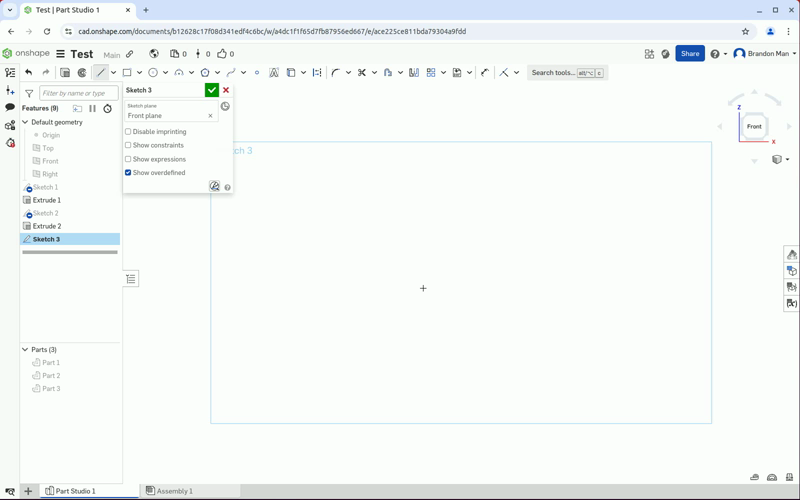
key_up(shift)
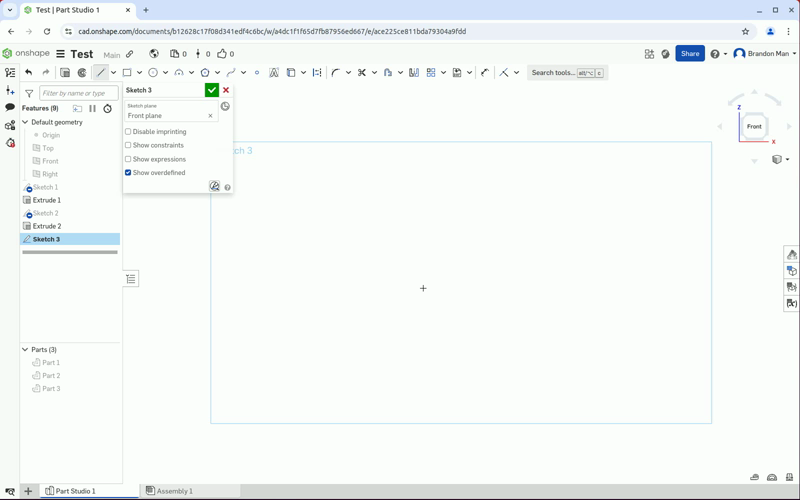
key_down(shift)
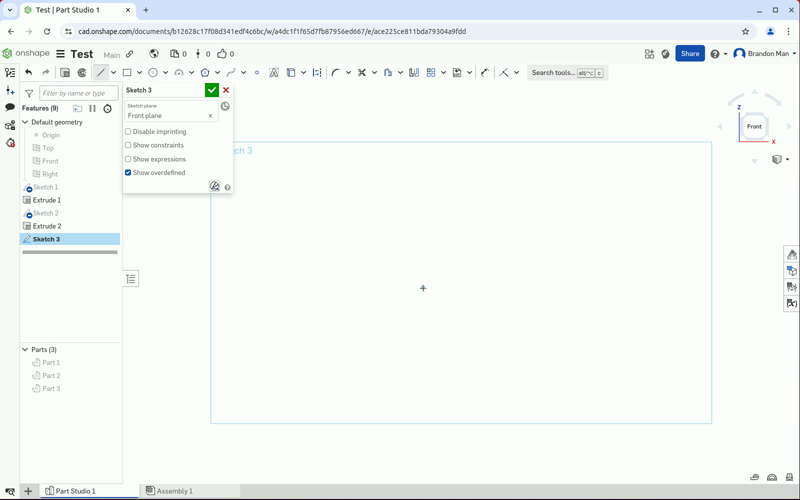
mouse_move(434, 372)
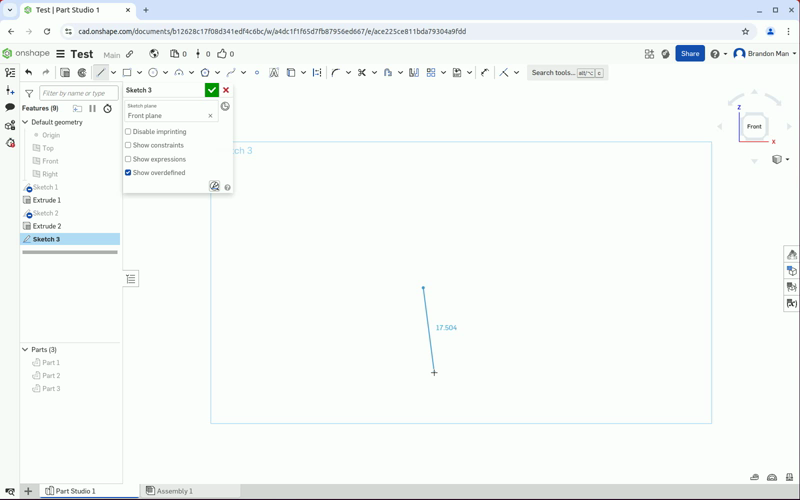
click(434, 372)
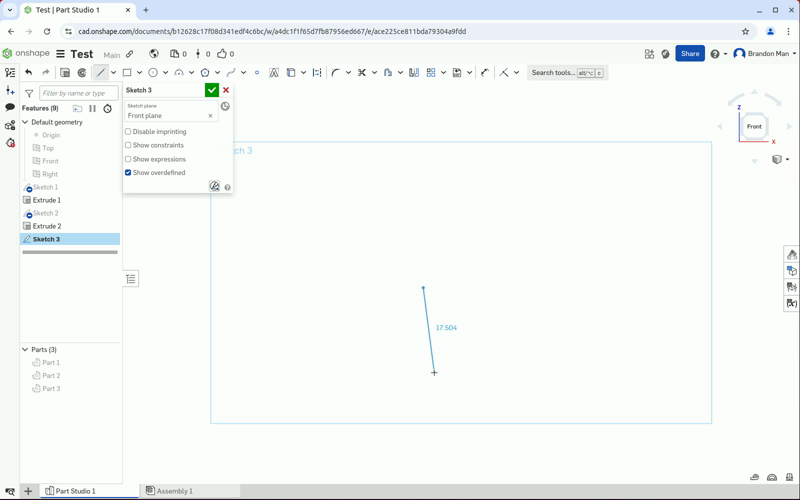
key_up(shift)
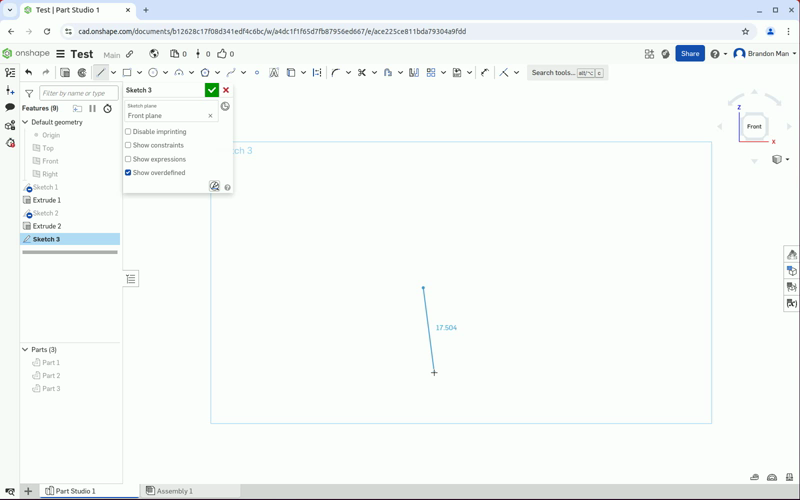
key(esc)
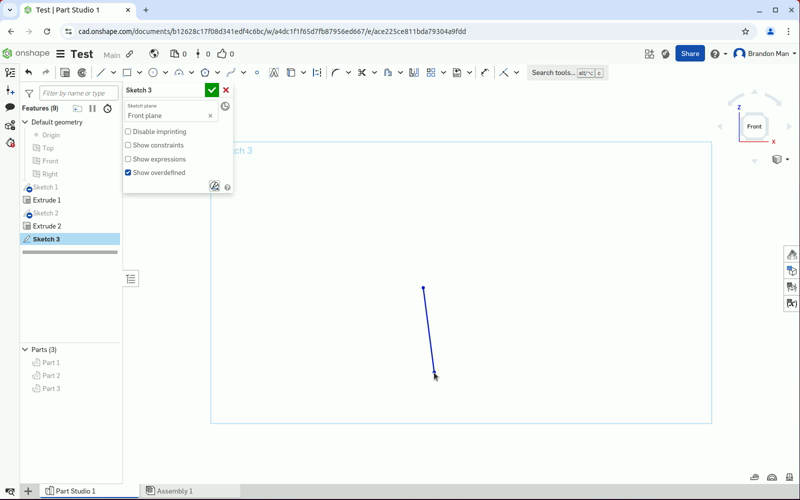
key(a)
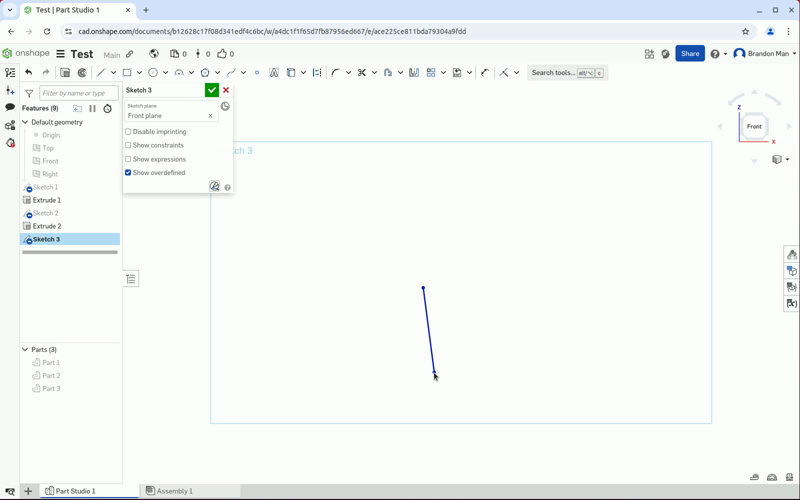
mouse_move(434, 372)
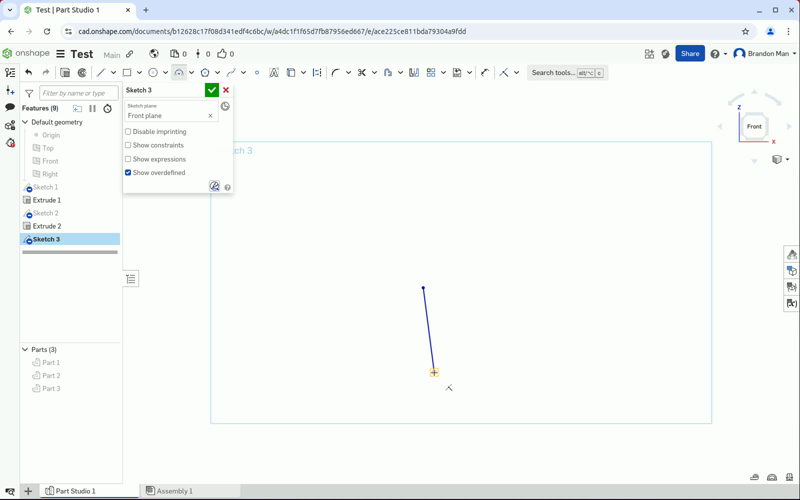
click(434, 372)
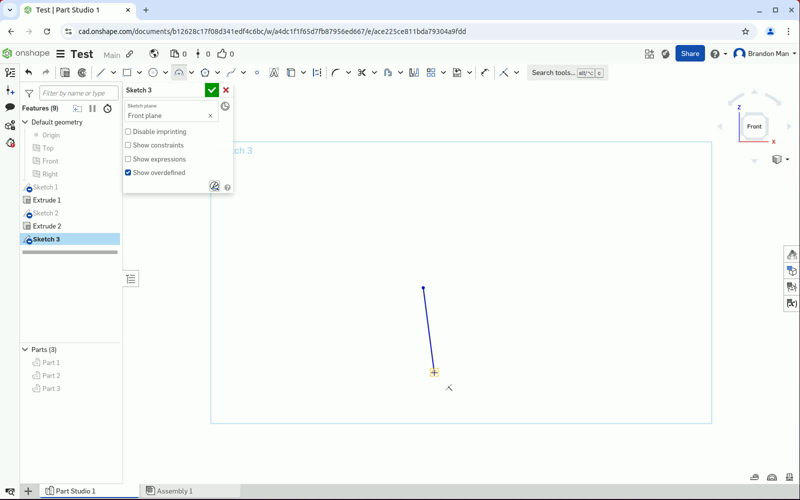
key_down(shift)
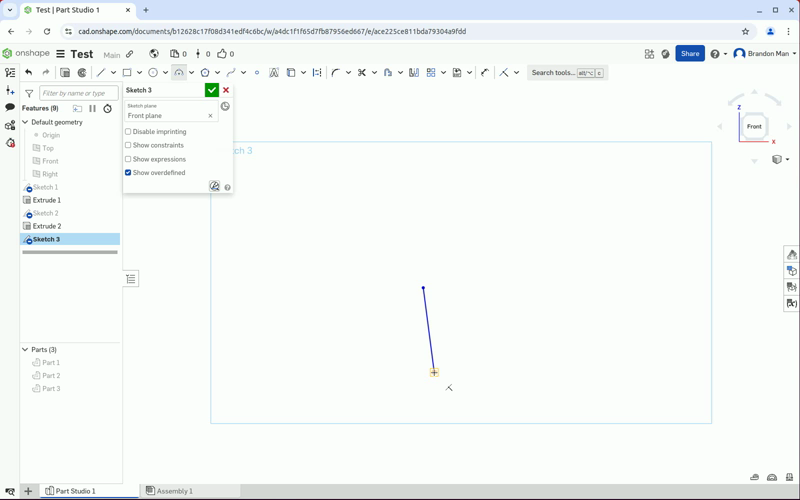
mouse_move(487, 368)
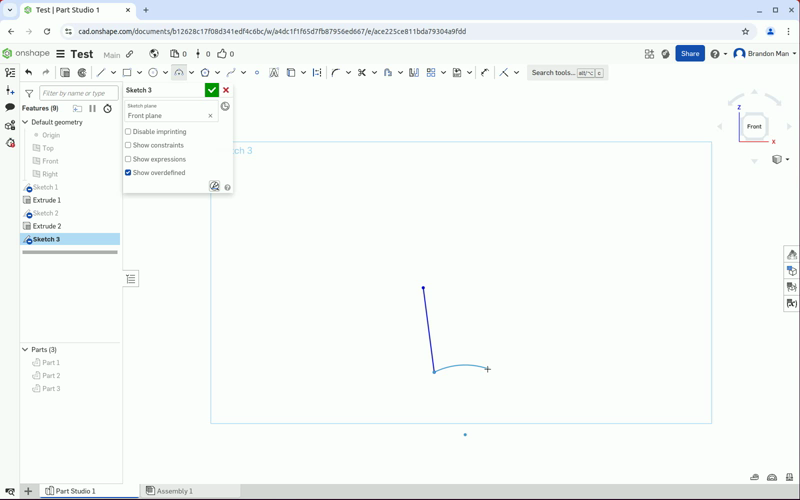
click(487, 368)
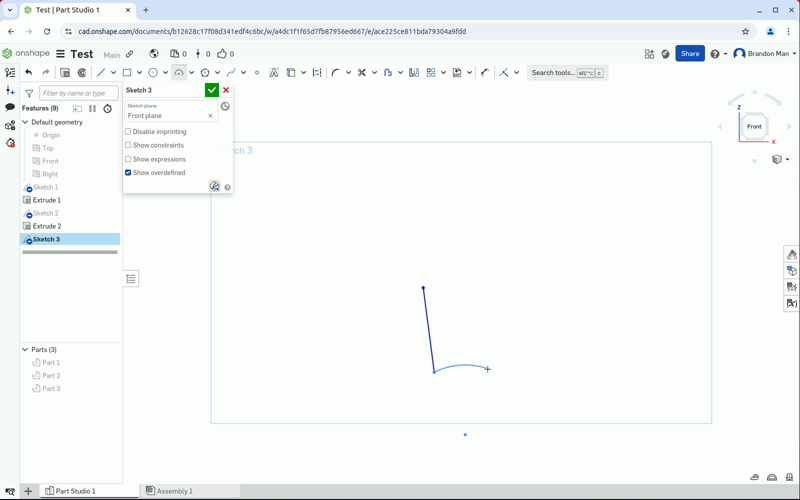
mouse_move(458, 342)
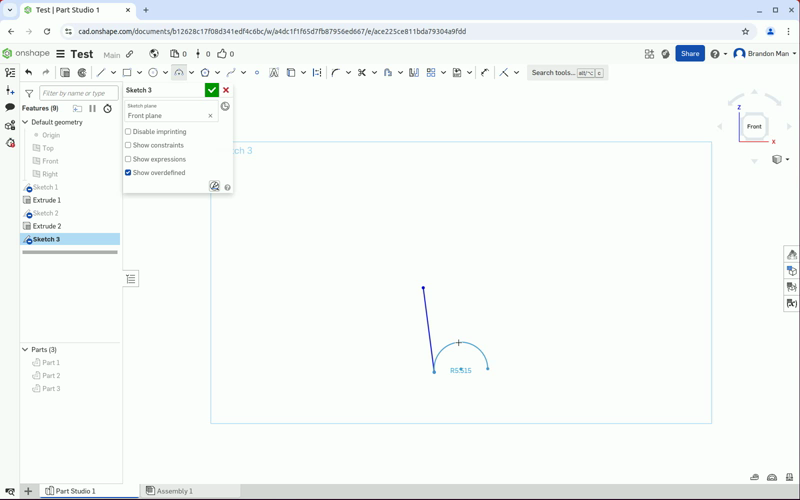
click(458, 342)
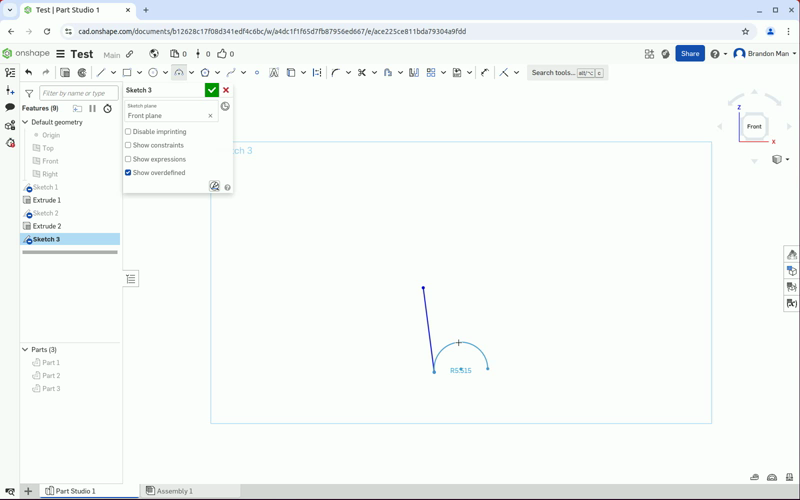
key_up(shift)
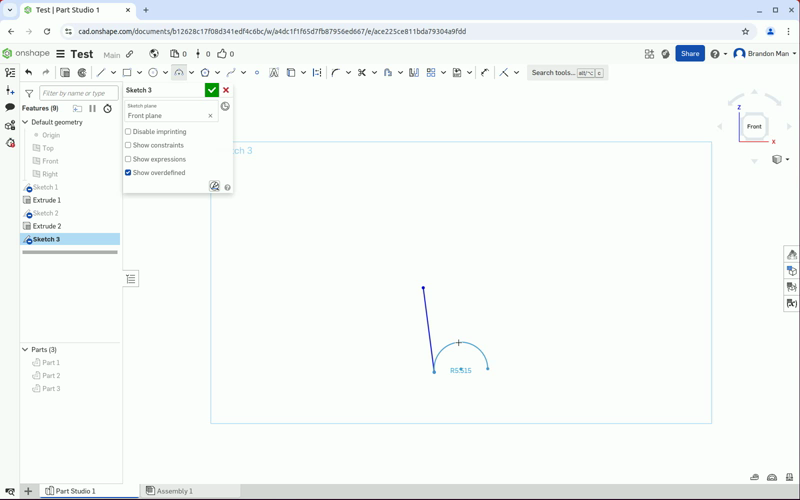
key(esc)
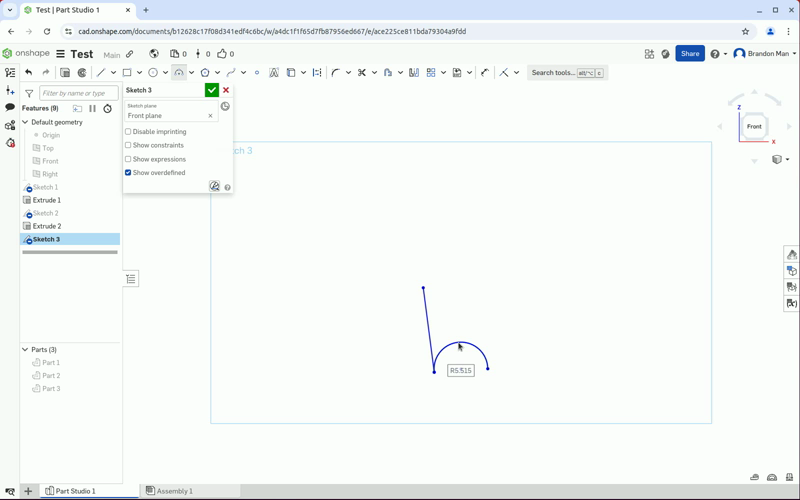
key(l)
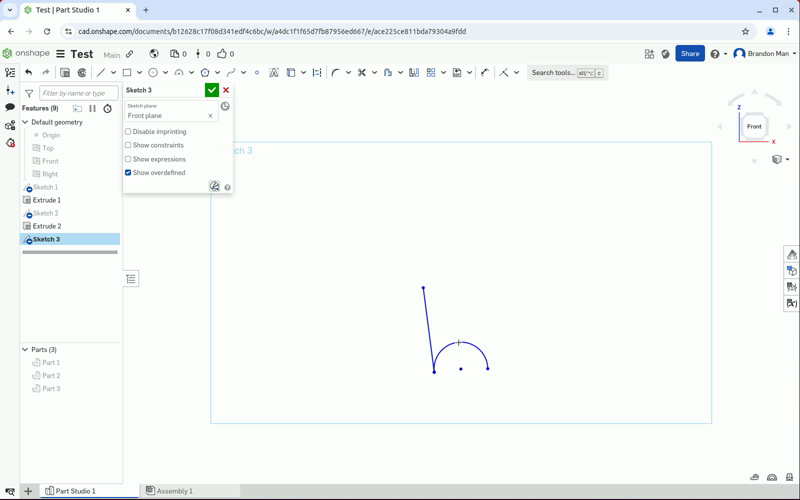
mouse_move(487, 368)
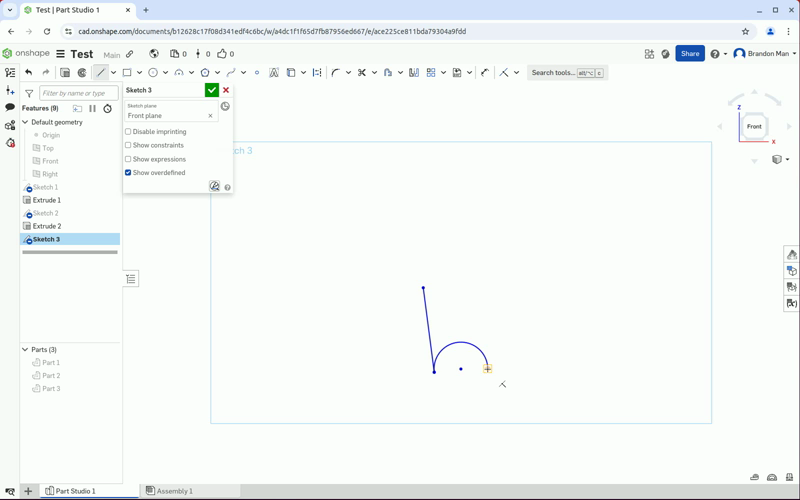
click(487, 368)
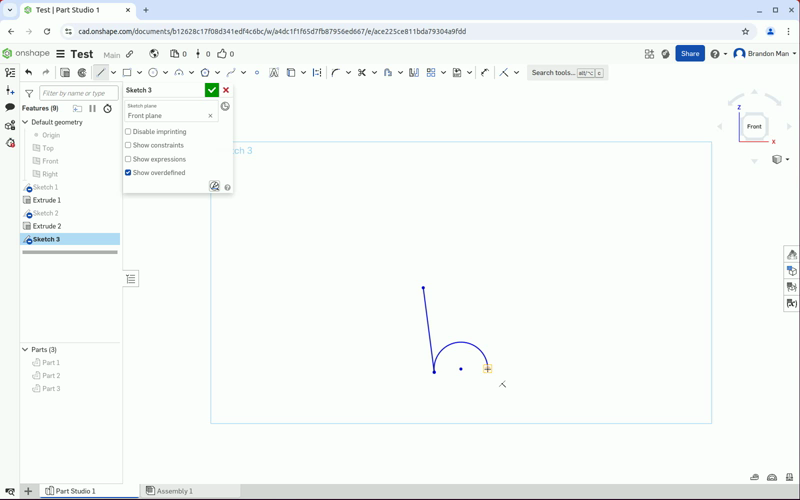
key_down(shift)
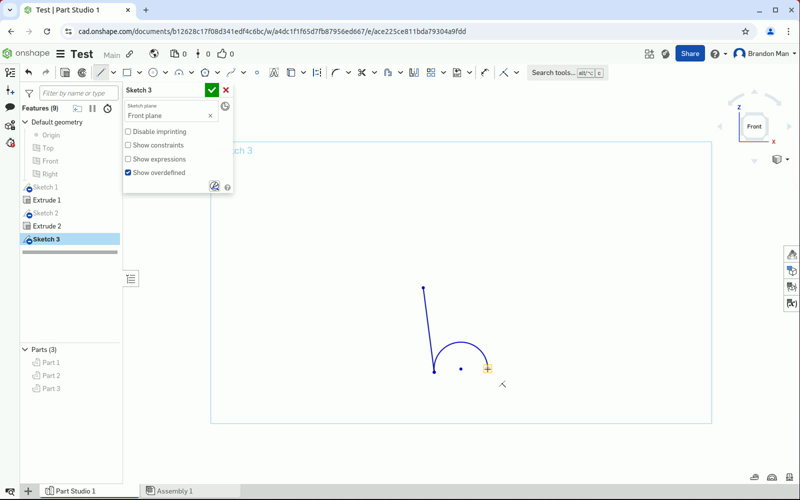
mouse_move(498, 288)
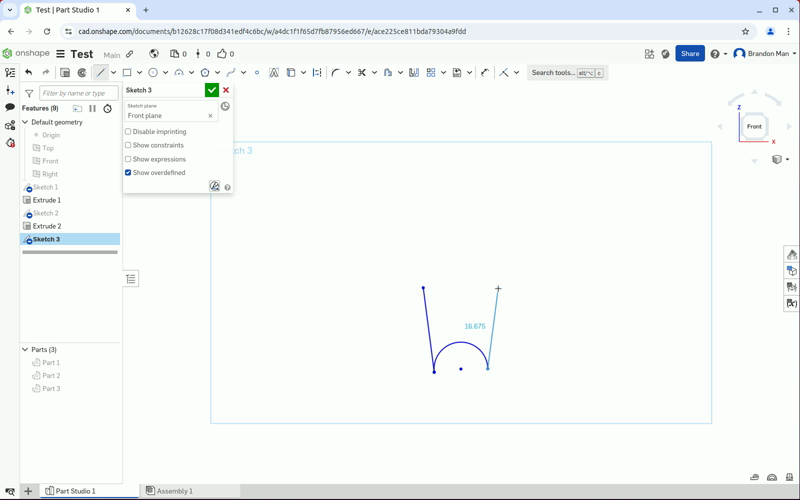
click(498, 288)
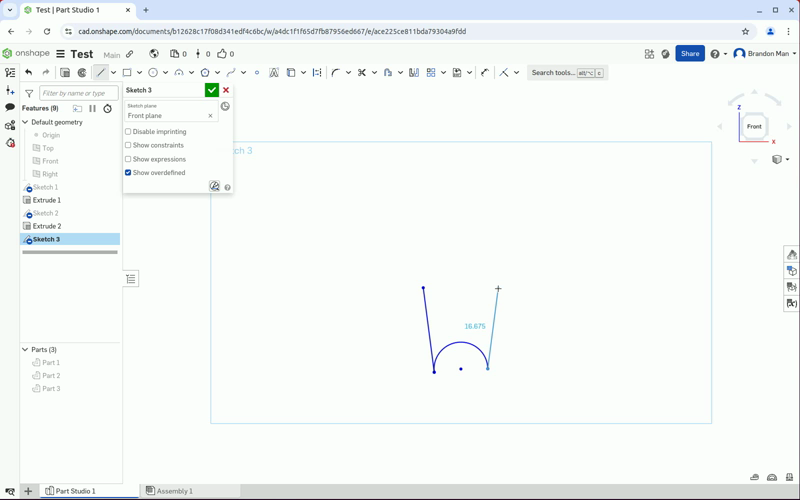
key_up(shift)
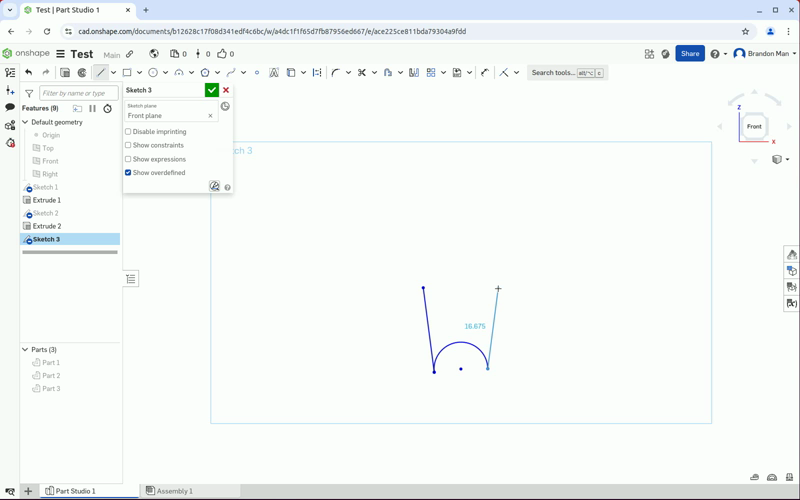
key(esc)
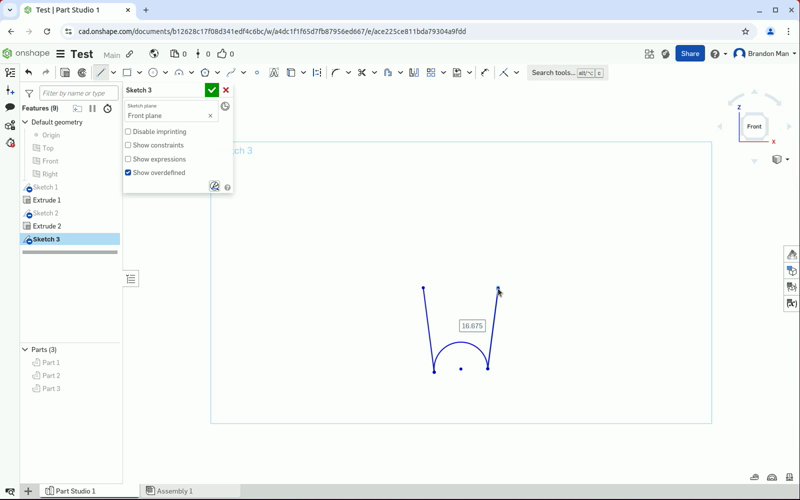
key(a)
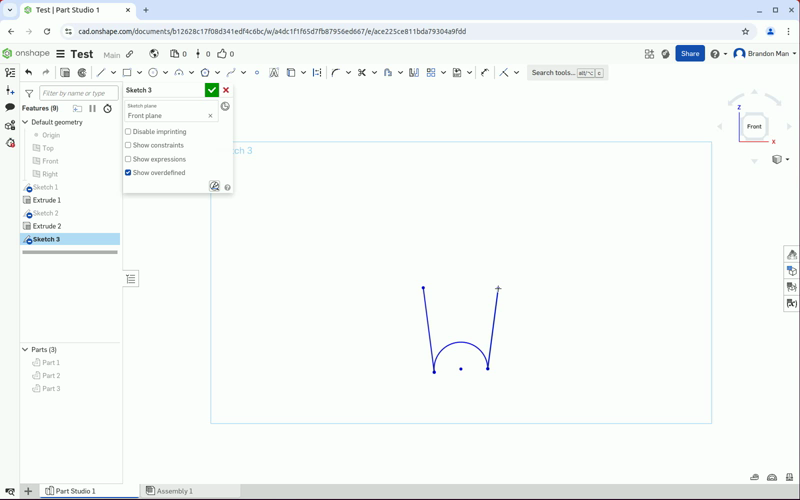
mouse_move(498, 288)
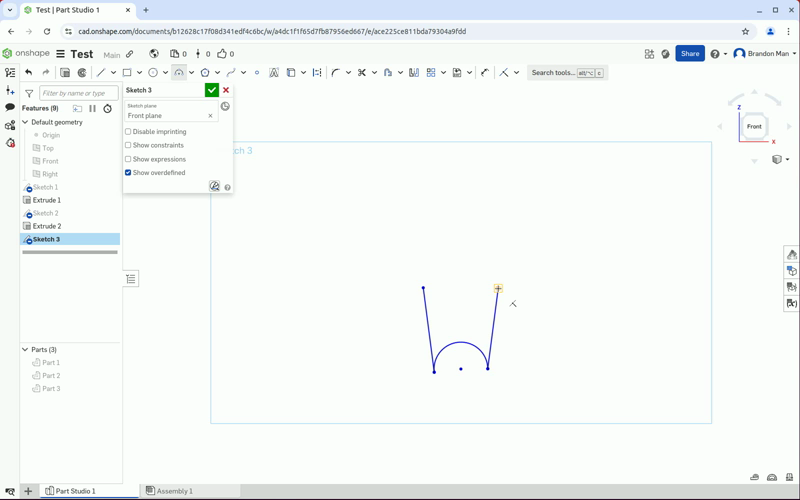
click(498, 288)
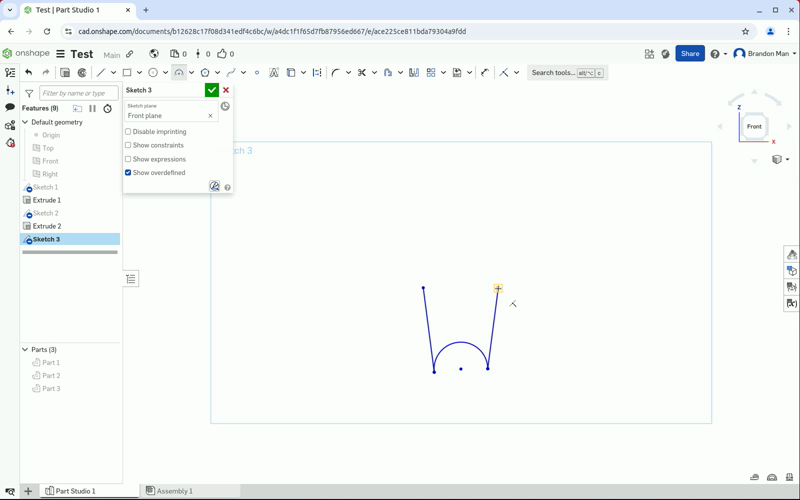
mouse_move(423, 287)
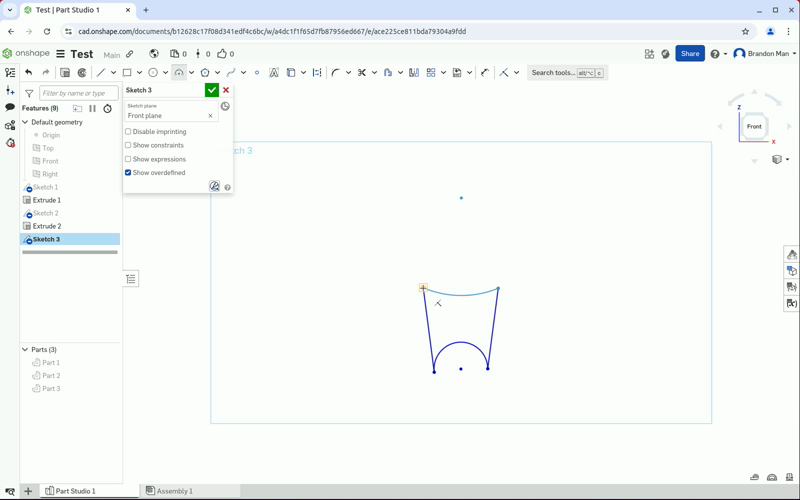
click(423, 287)
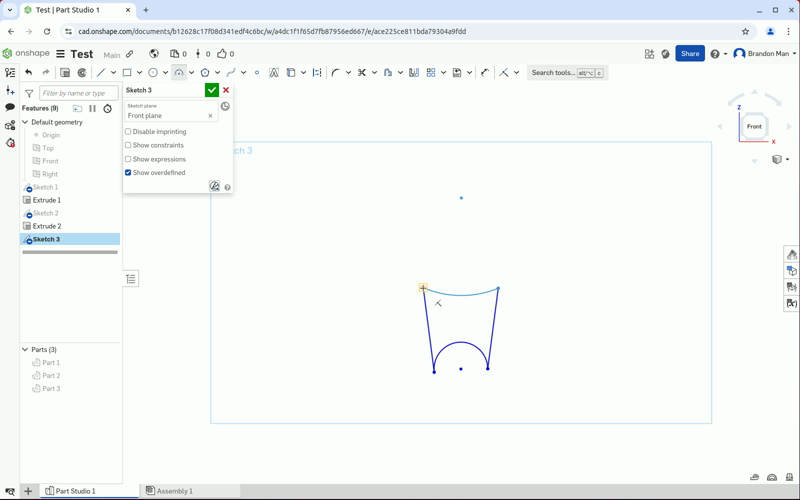
key_down(shift)
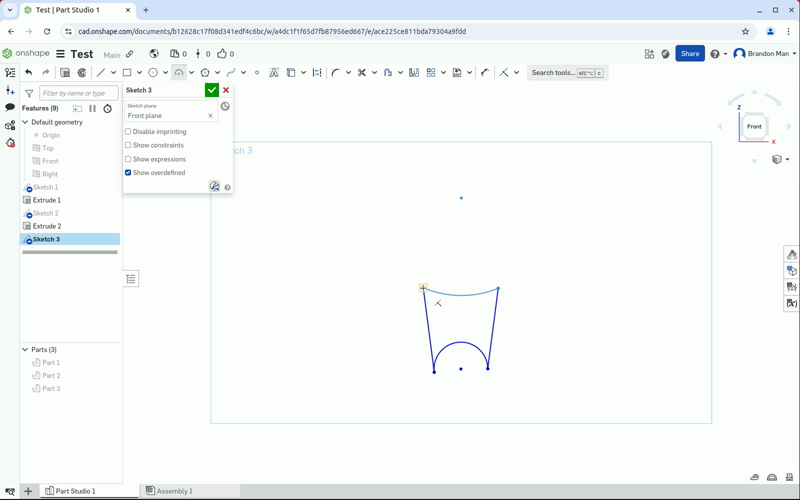
mouse_move(460, 320)
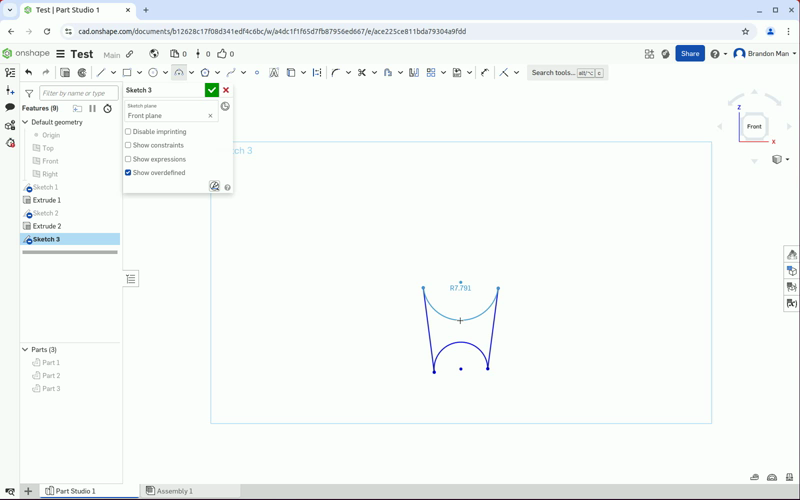
click(460, 320)
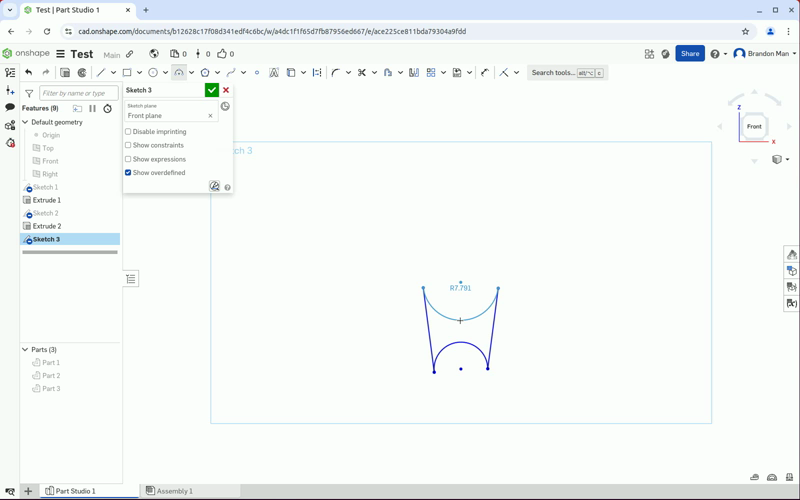
key_up(shift)
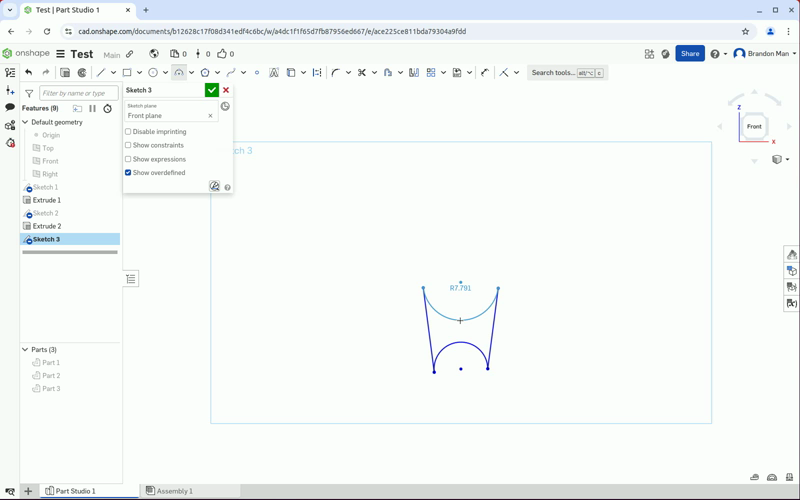
key(esc)
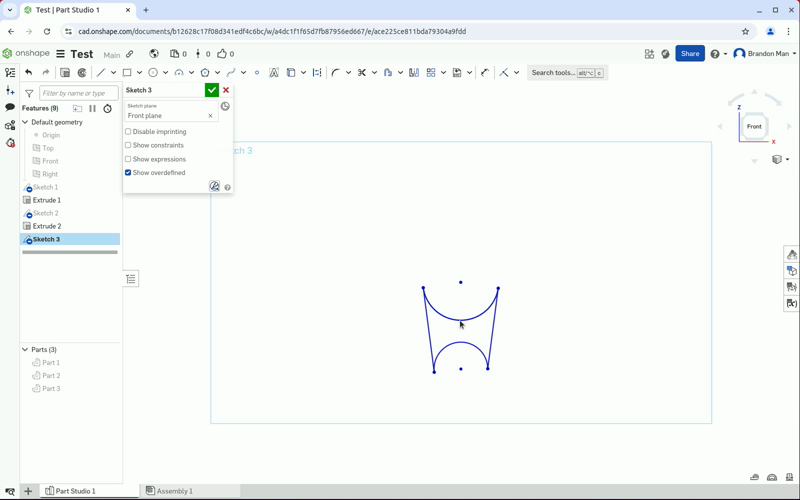
mouse_move(485, 333)
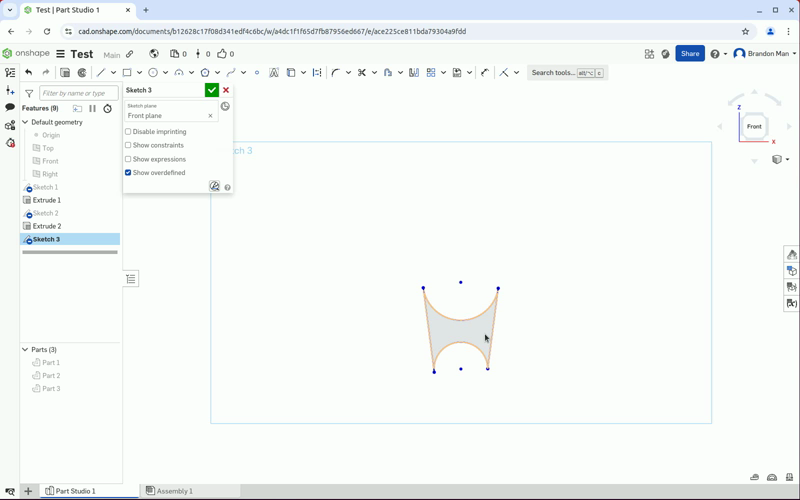
click(485, 333)
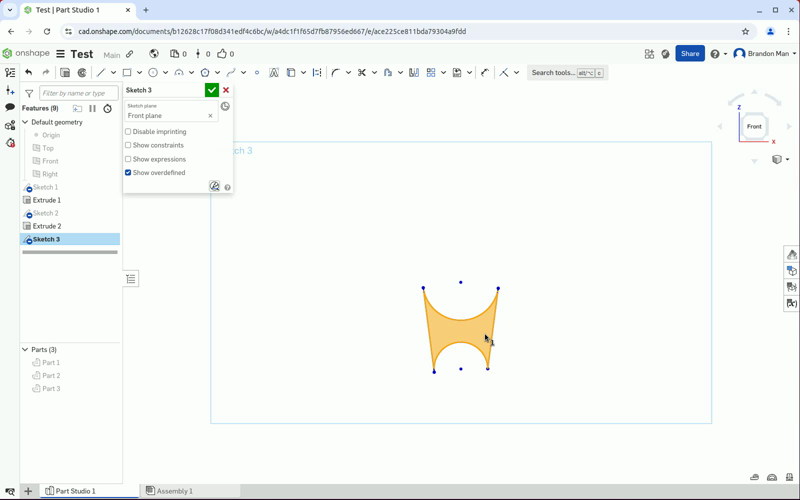
mouse_move(73, 352)
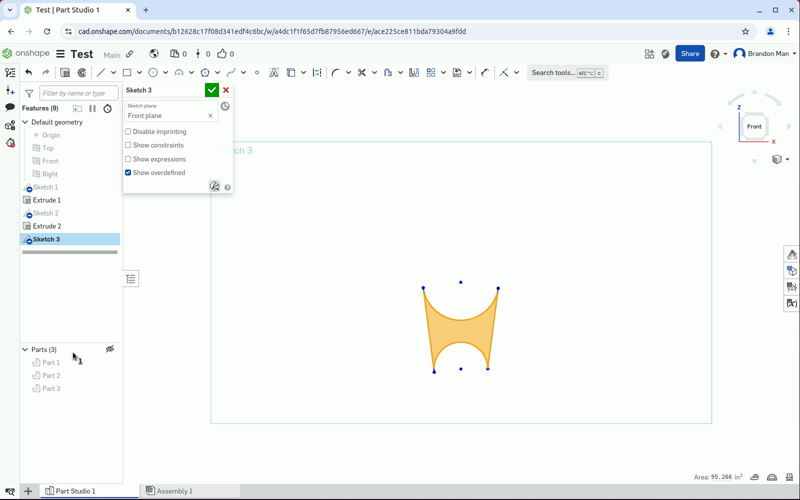
key(shift+y)
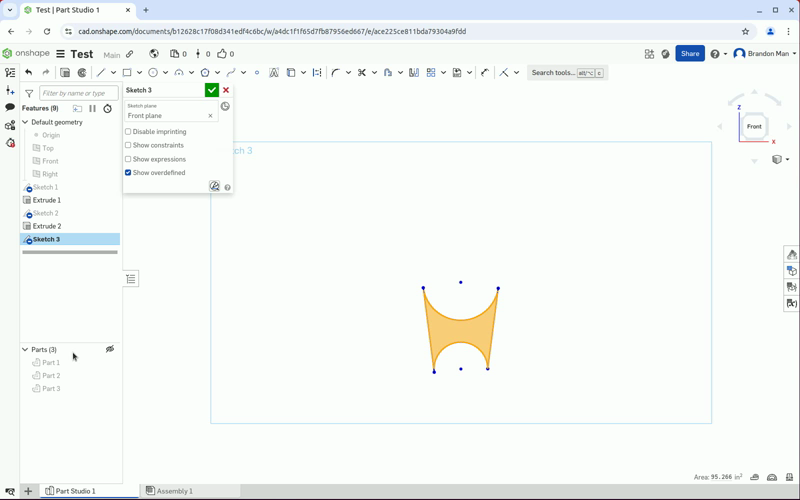
key(shift+e)
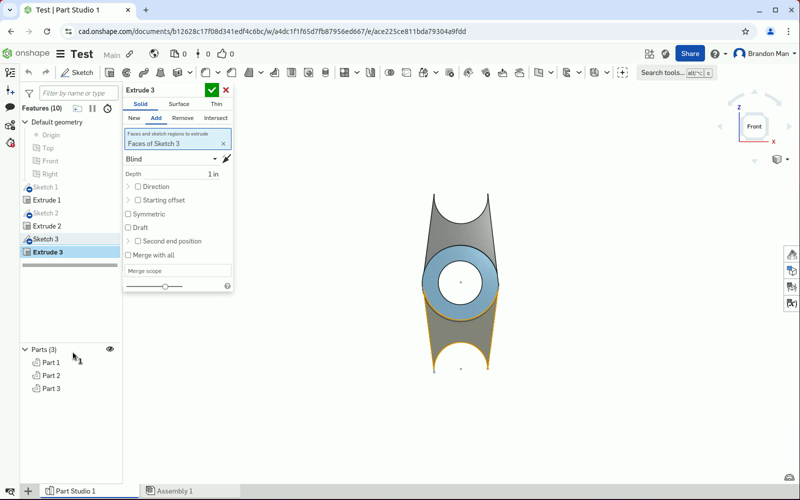
mouse_move(143, 106)
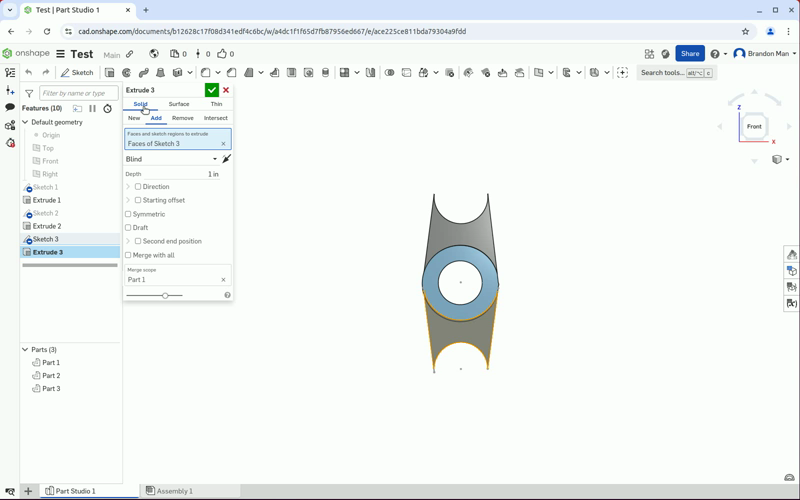
click(143, 106)
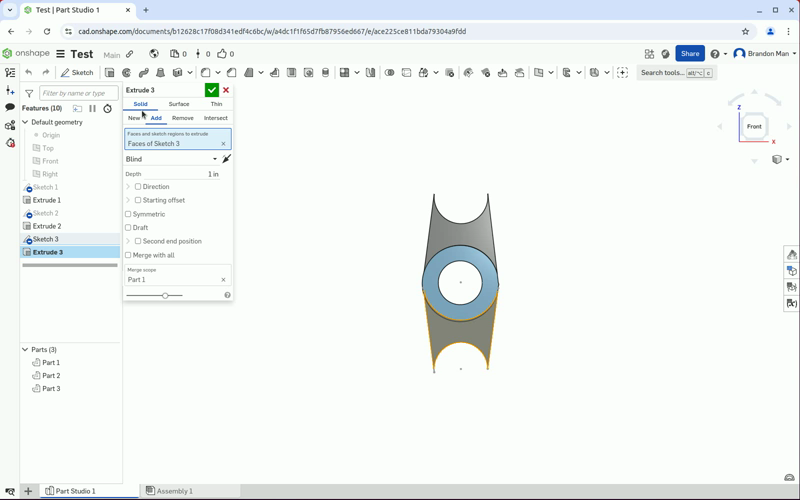
mouse_move(137, 120)
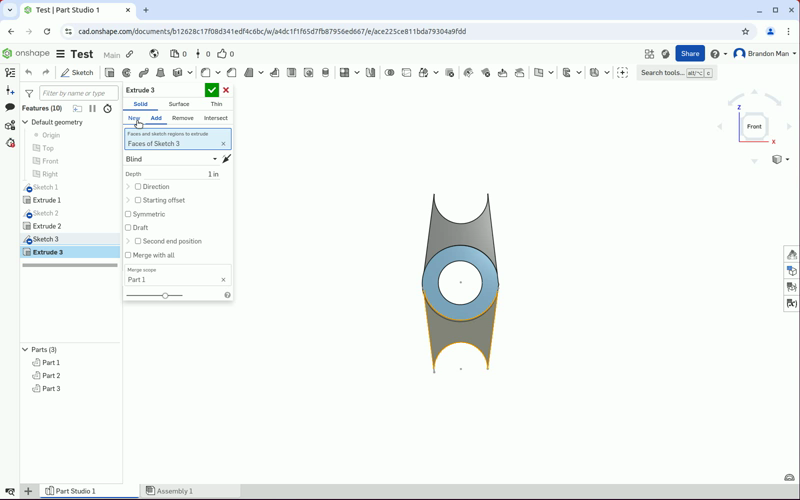
click(137, 120)
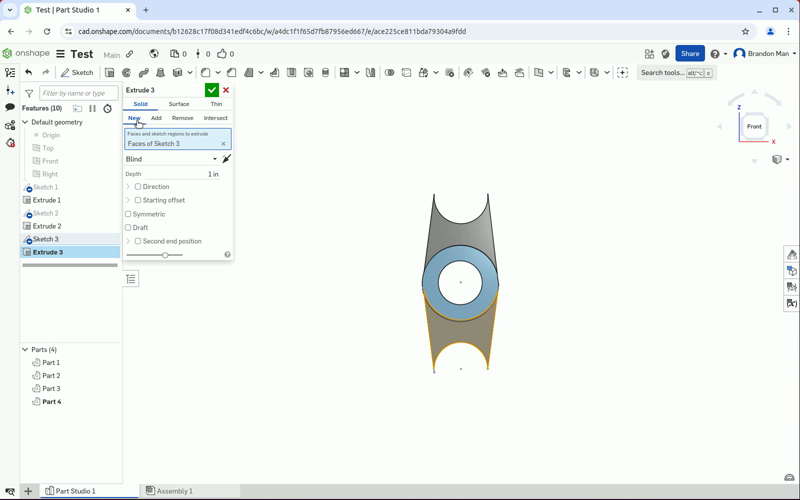
key(tab, 4)
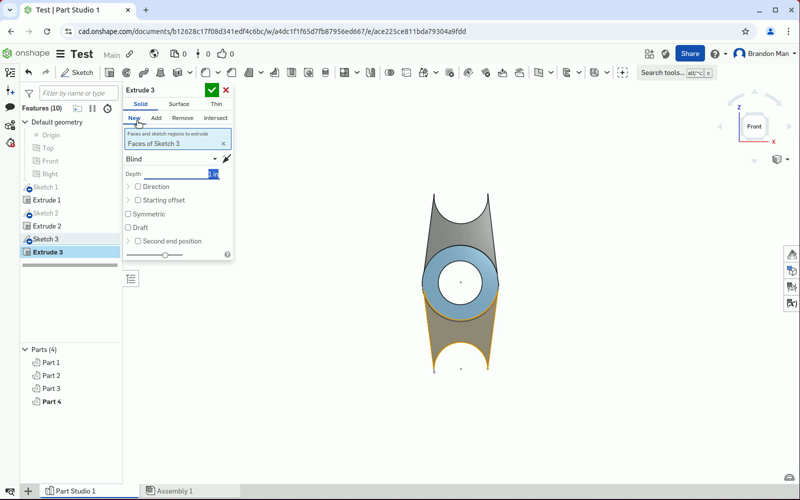
text(2.166)
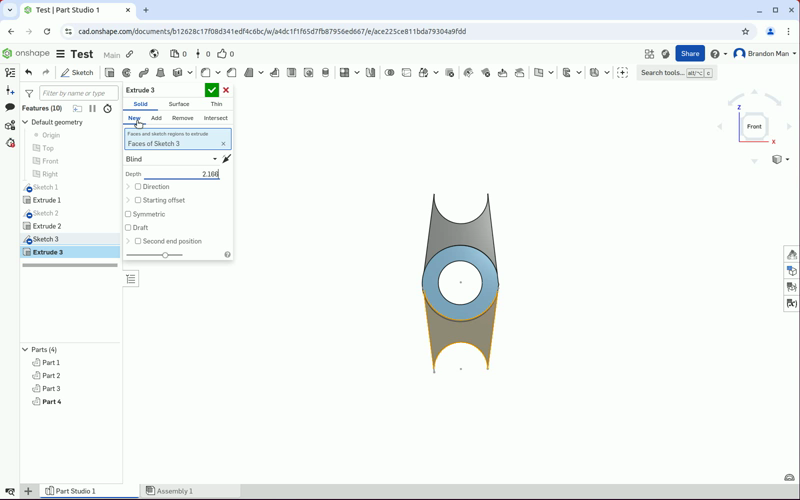
key(enter)
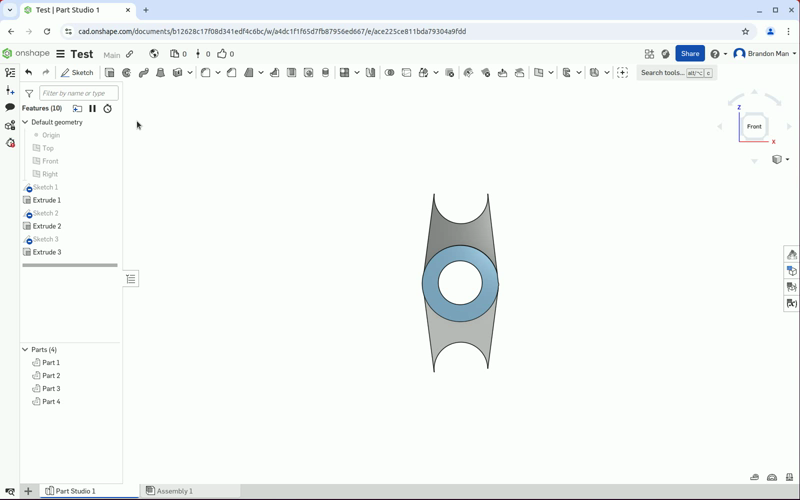
key(shift+h)
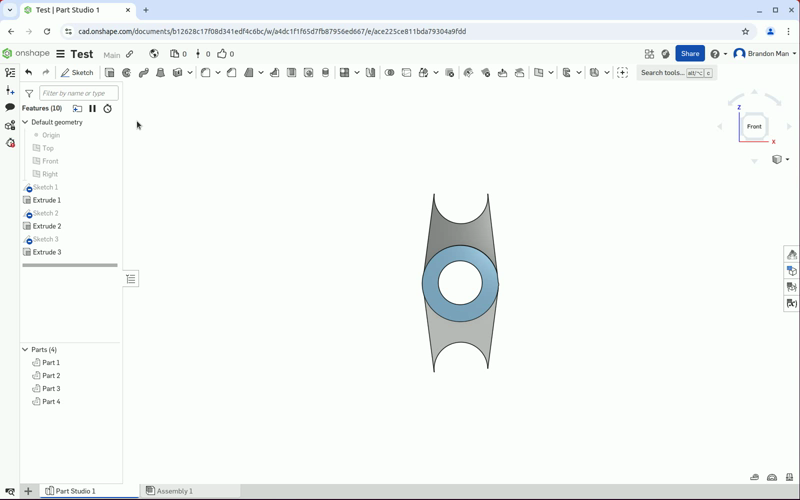
key(shift+h)
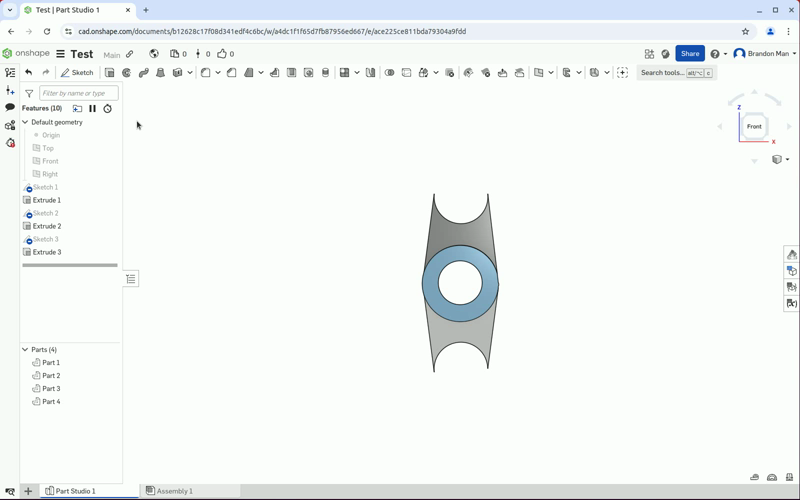
mouse_move(73, 189)
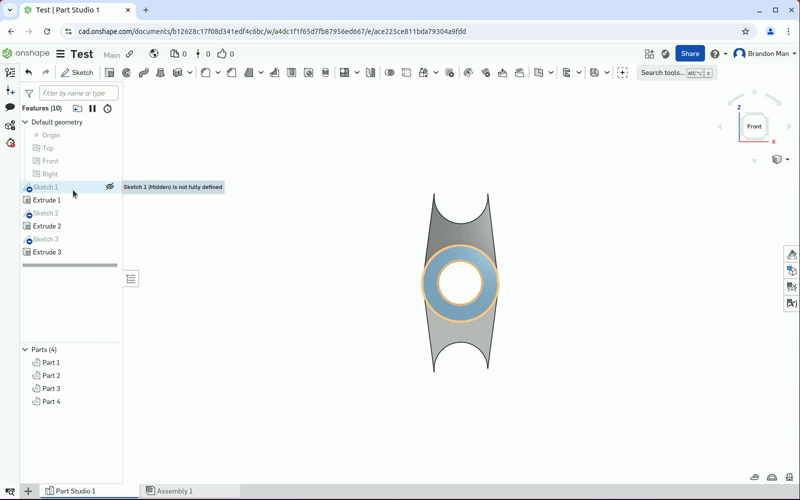
click(73, 189)
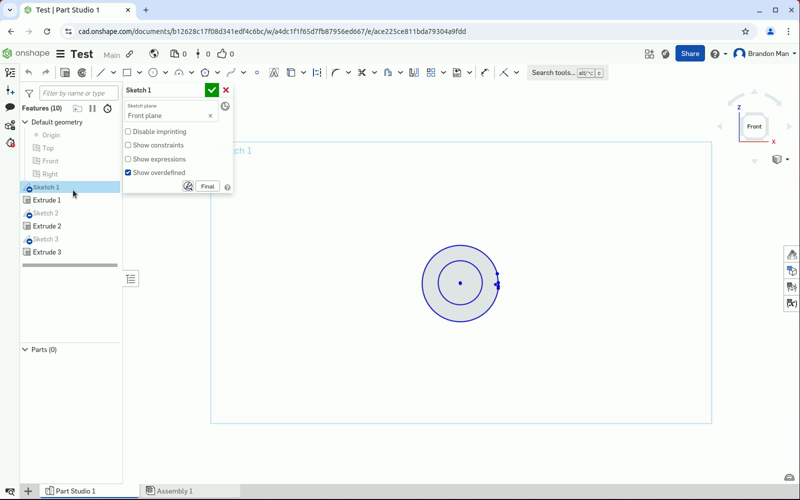
mouse_move(229, 92)
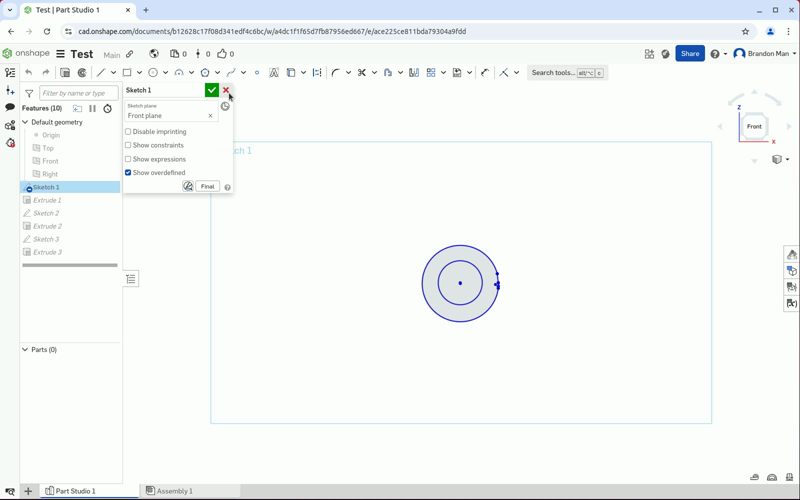
click(229, 92)
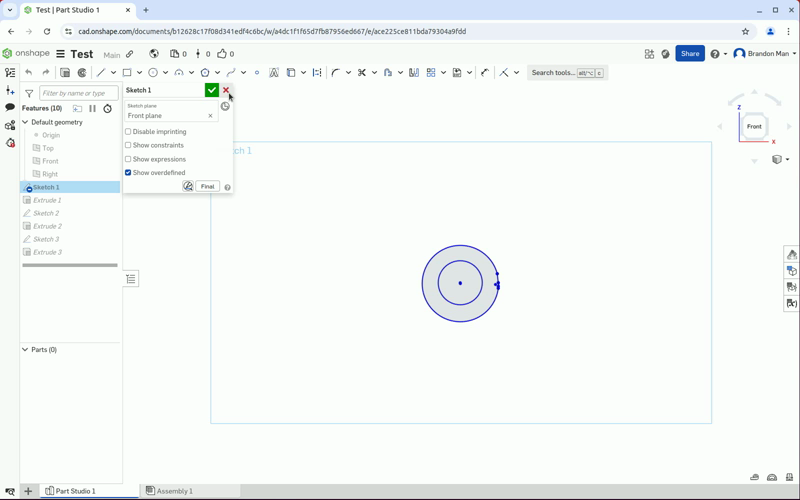
key(shift+s)
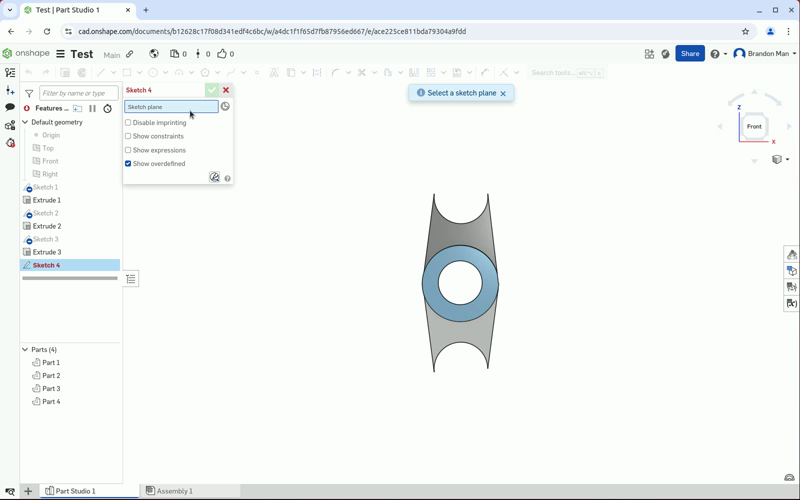
mouse_move(73, 163)
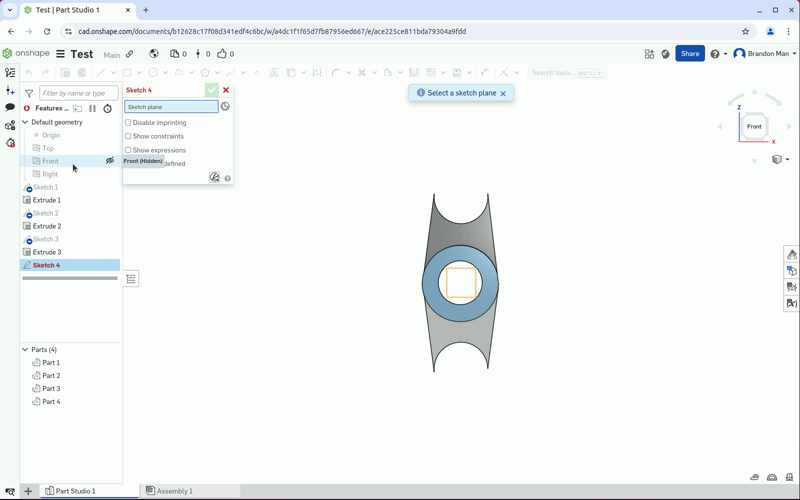
click(73, 163)
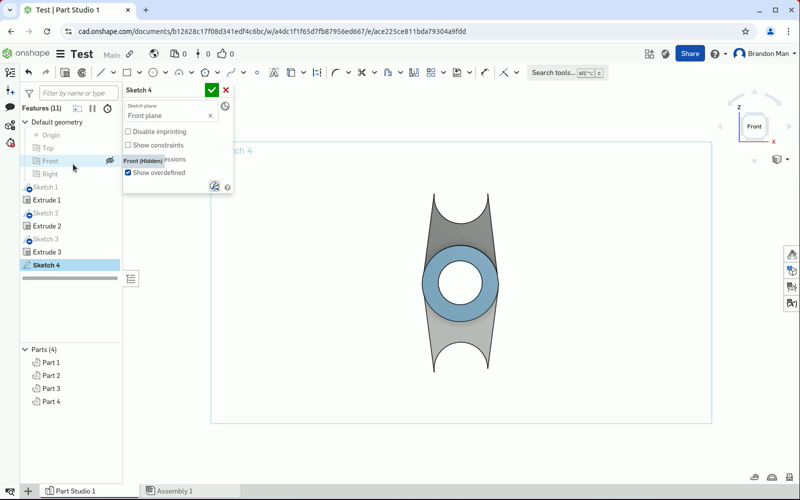
mouse_move(73, 352)
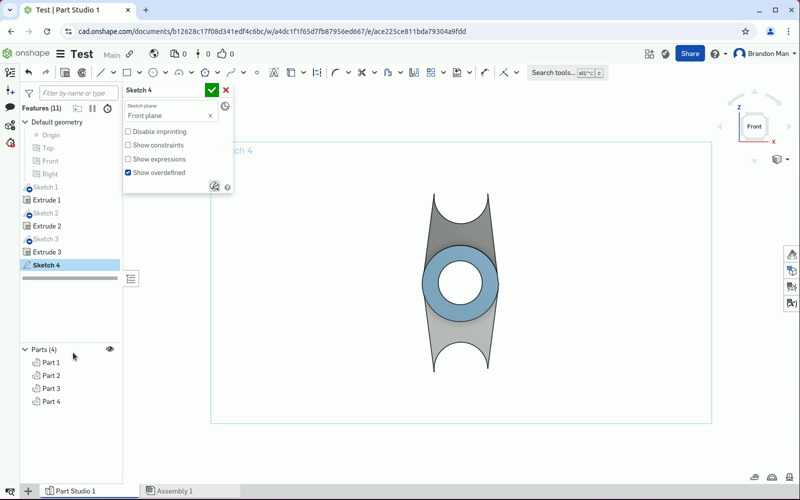
key(y)
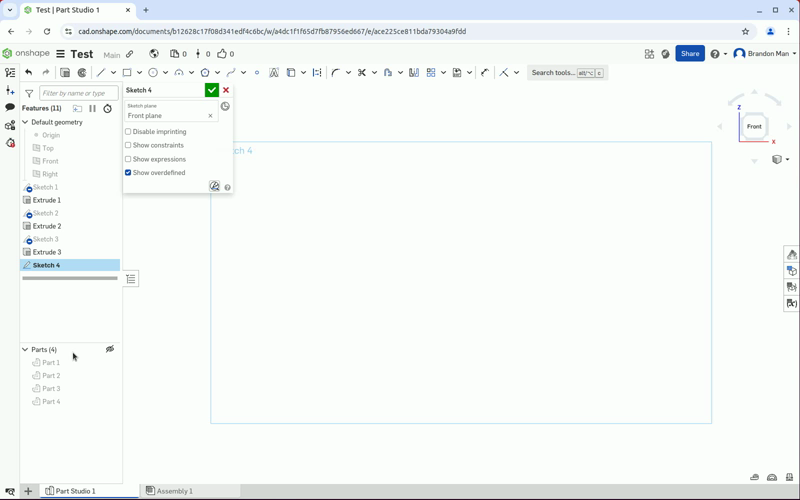
key(c)
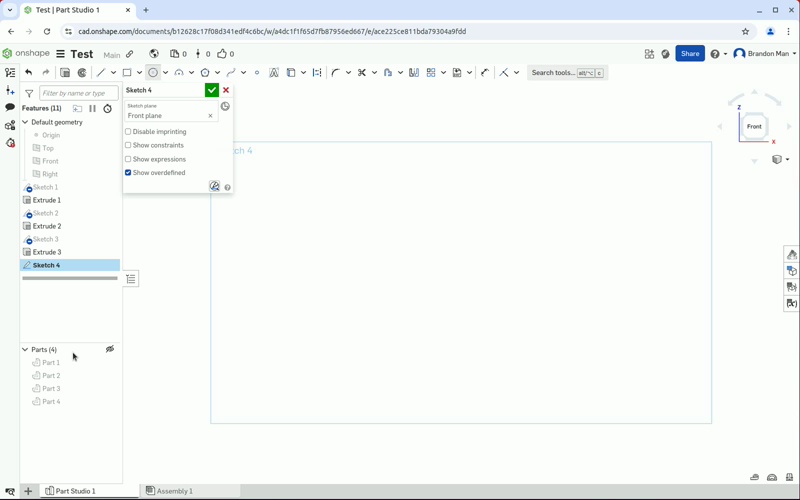
key_down(shift)
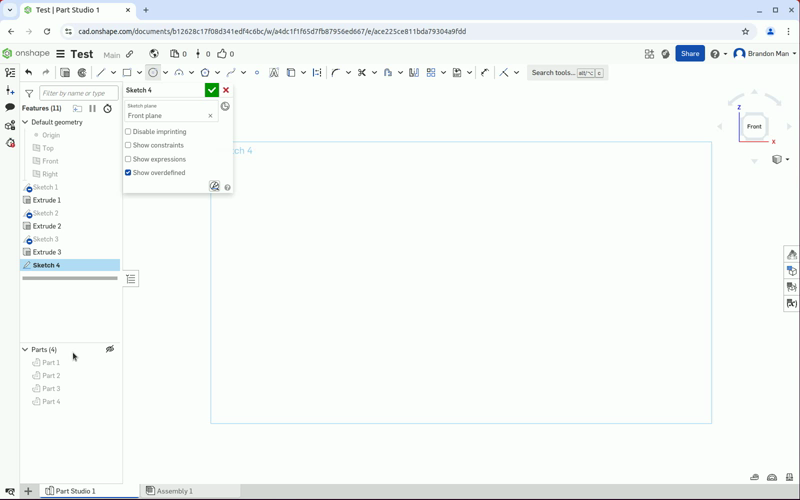
mouse_move(461, 197)
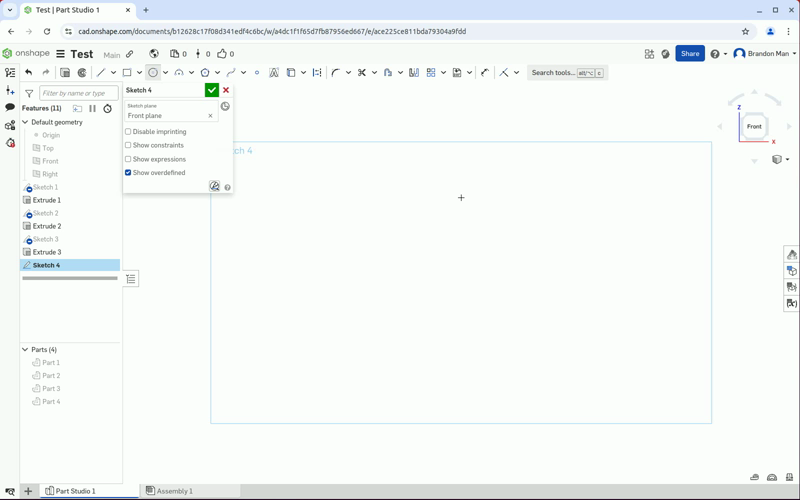
click(461, 197)
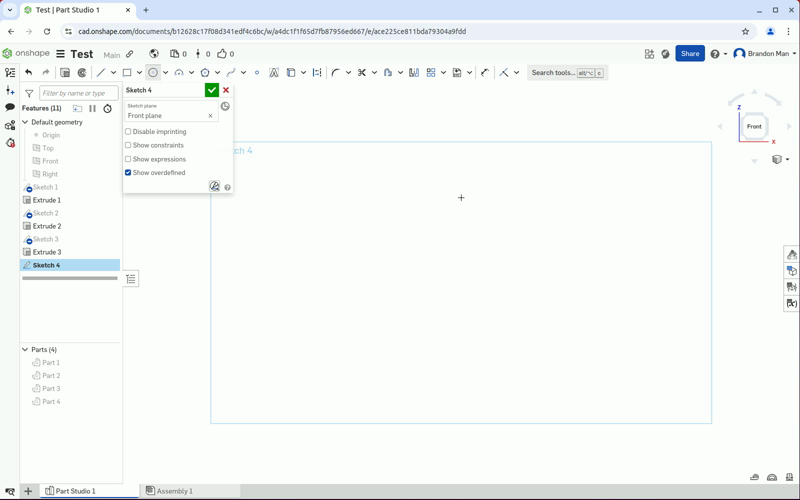
key_up(shift)
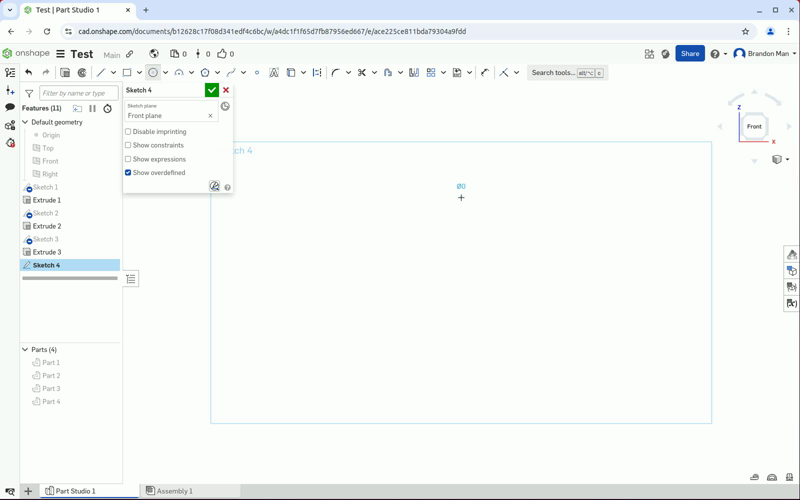
mouse_move(489, 197)
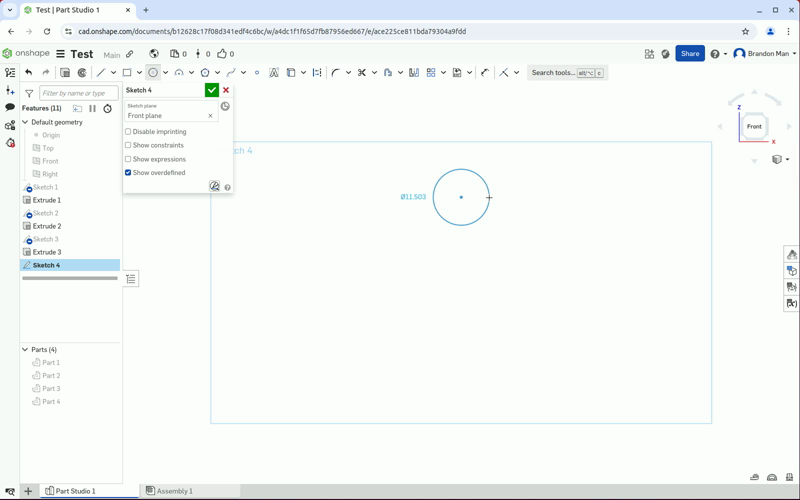
click(489, 197)
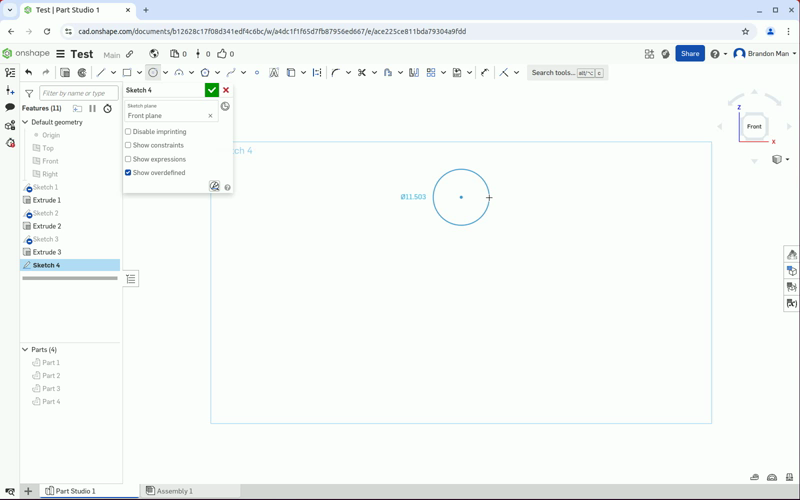
key(esc)
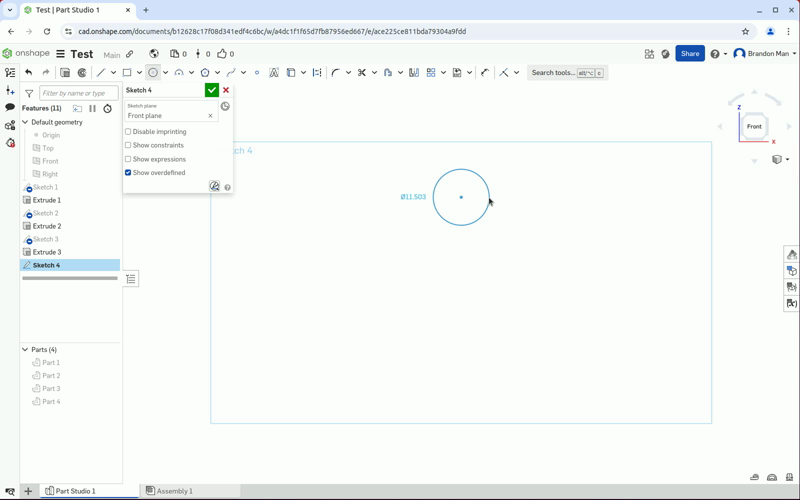
key(c)
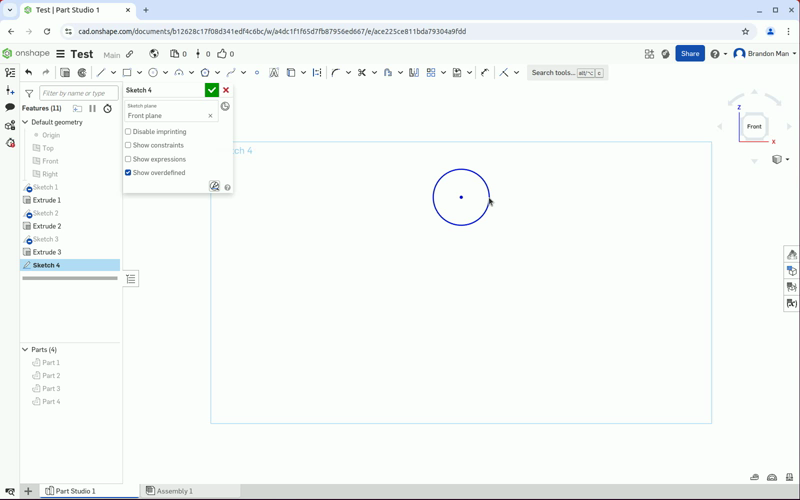
key_down(shift)
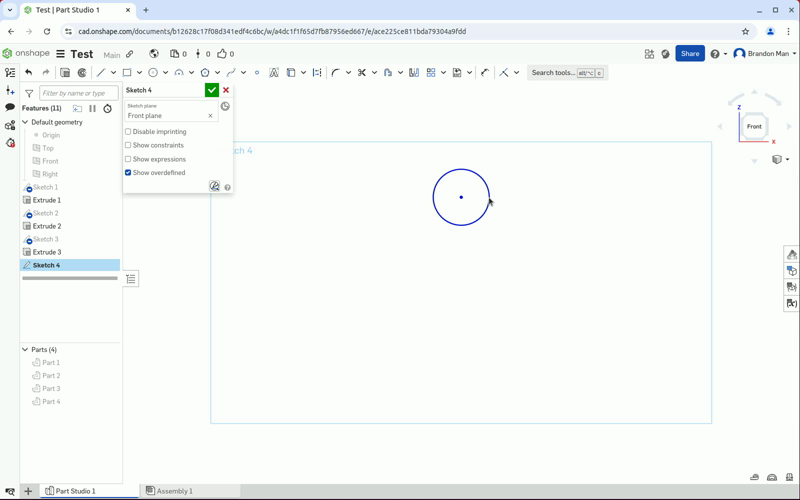
mouse_move(461, 197)
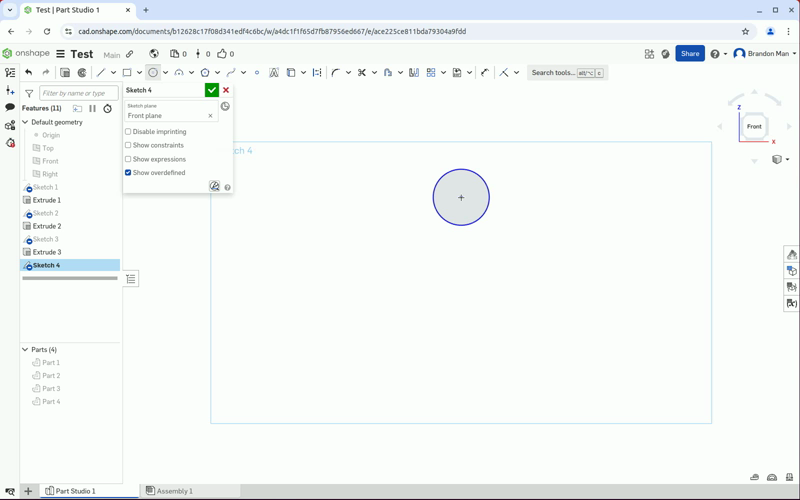
click(461, 197)
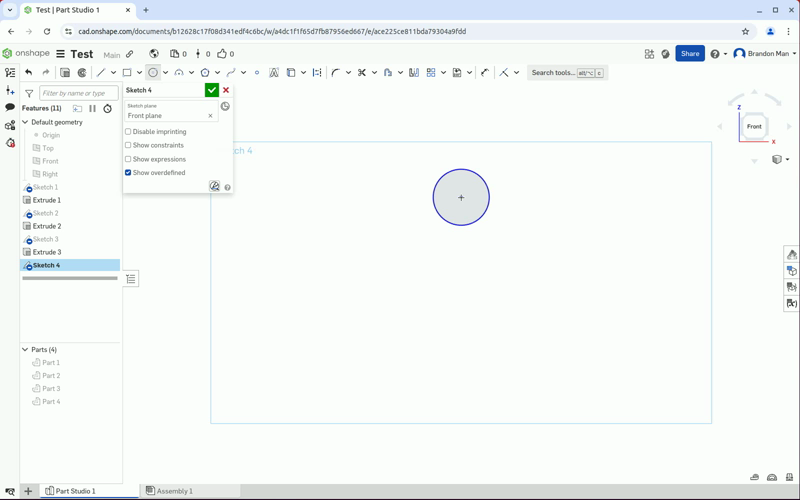
key_up(shift)
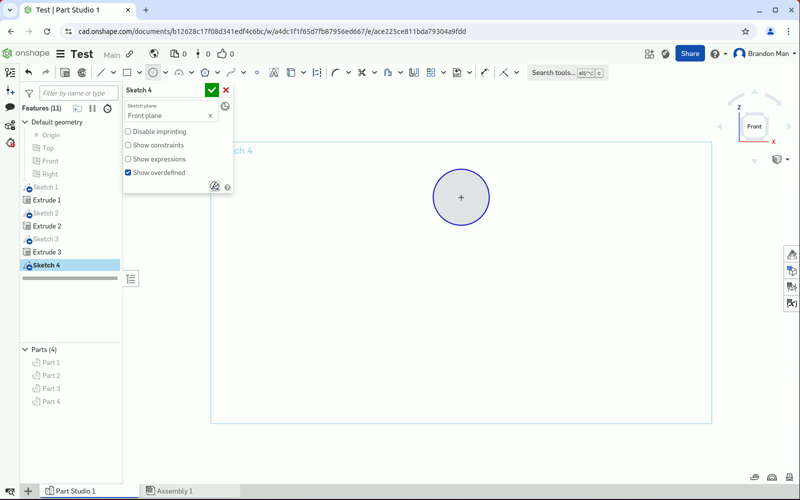
mouse_move(469, 197)
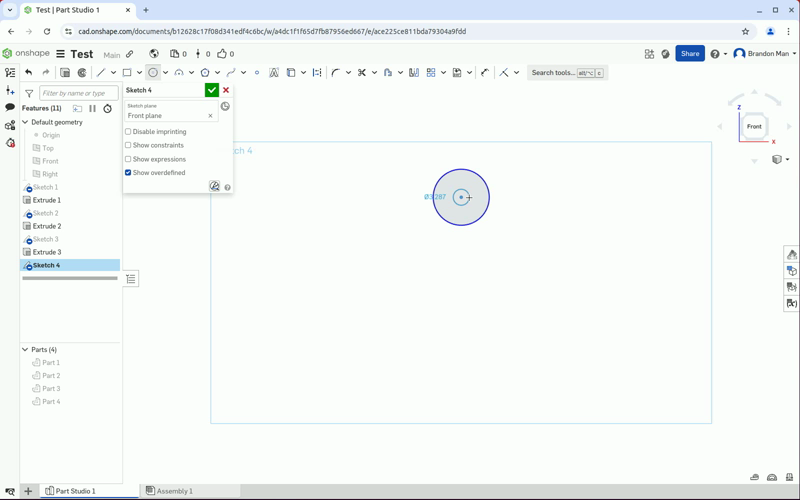
click(469, 197)
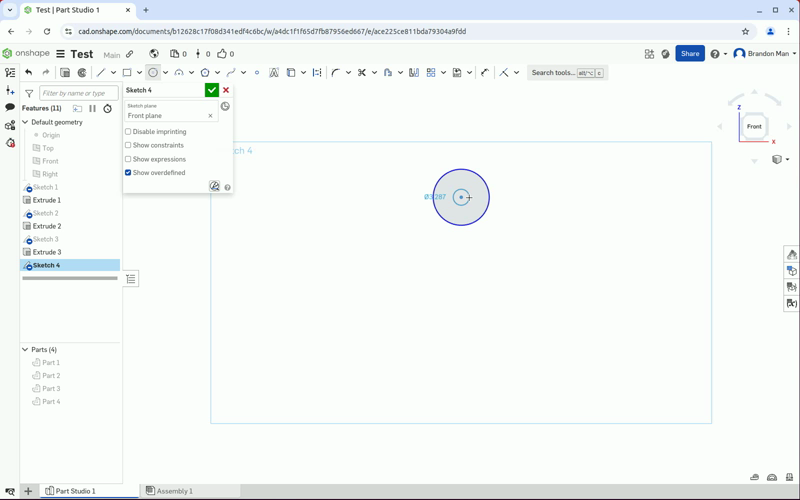
key(esc)
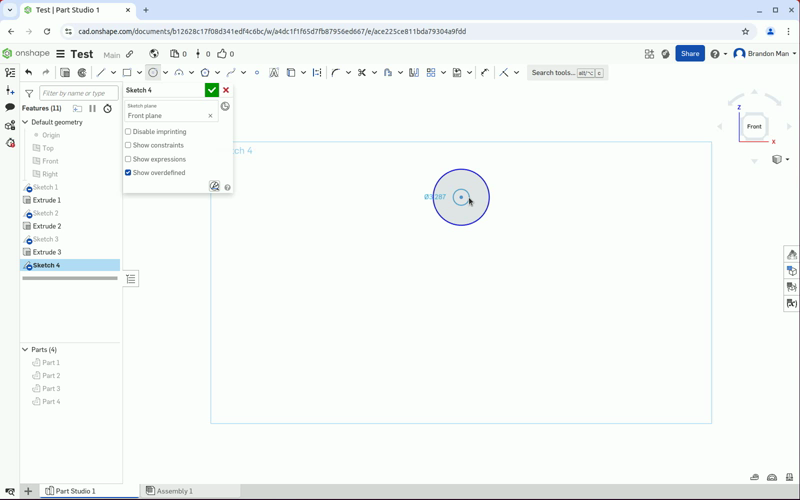
mouse_move(462, 215)
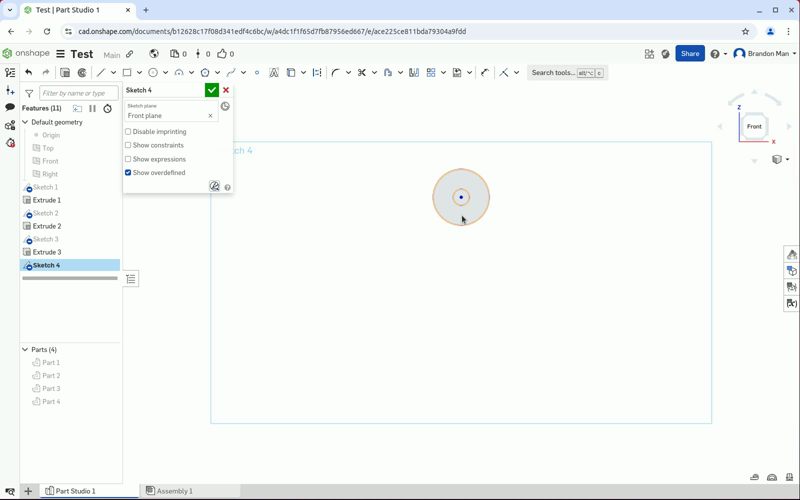
click(462, 215)
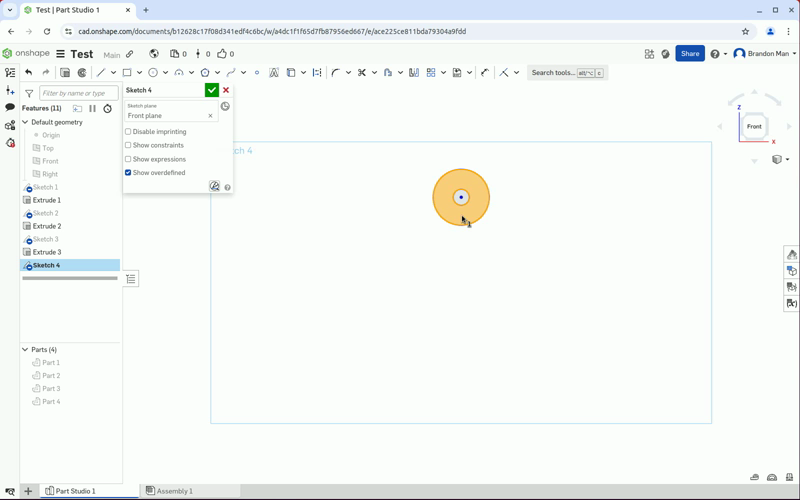
mouse_move(73, 352)
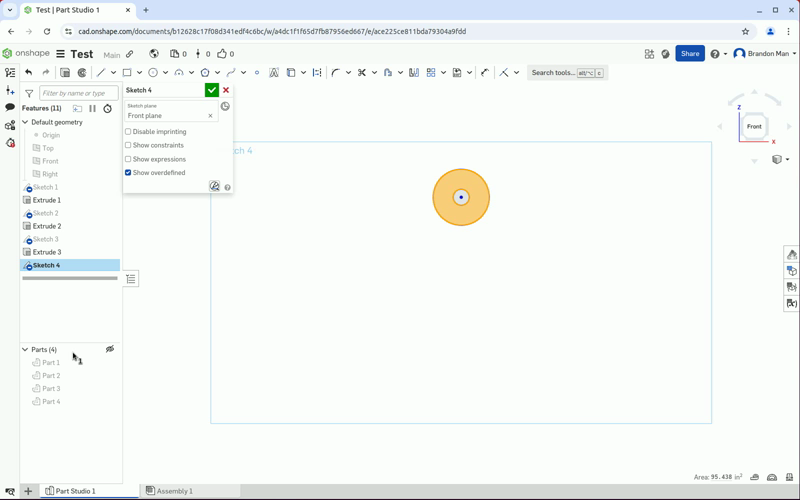
key(shift+y)
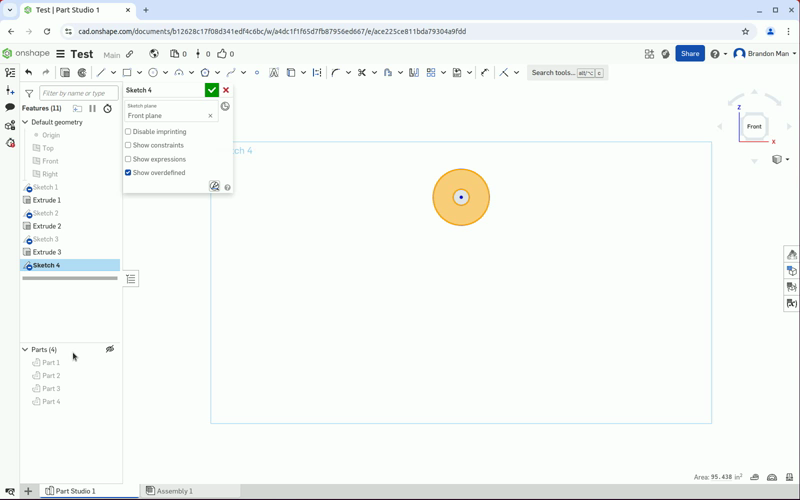
key(shift+e)
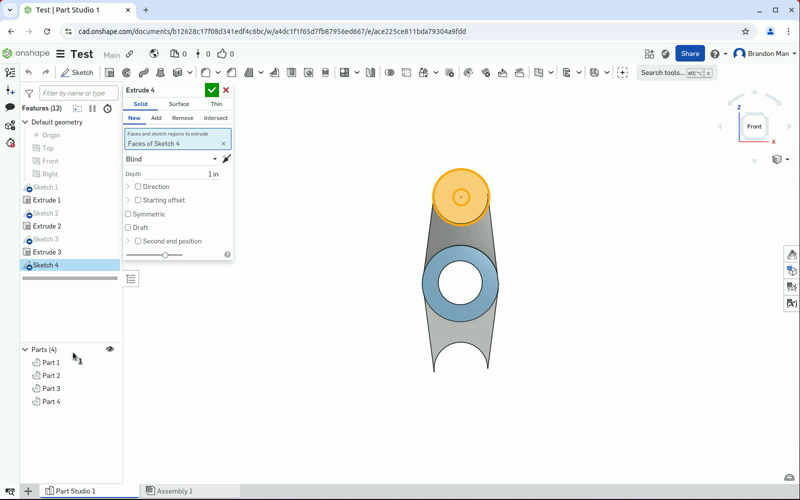
mouse_move(143, 106)
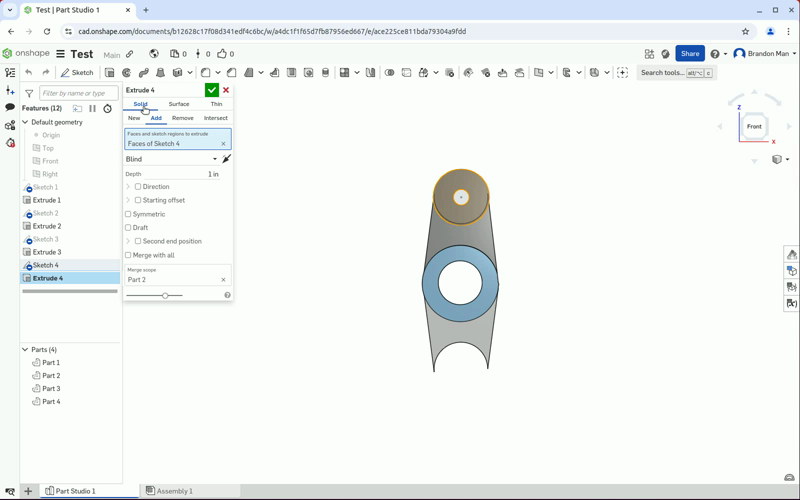
click(143, 106)
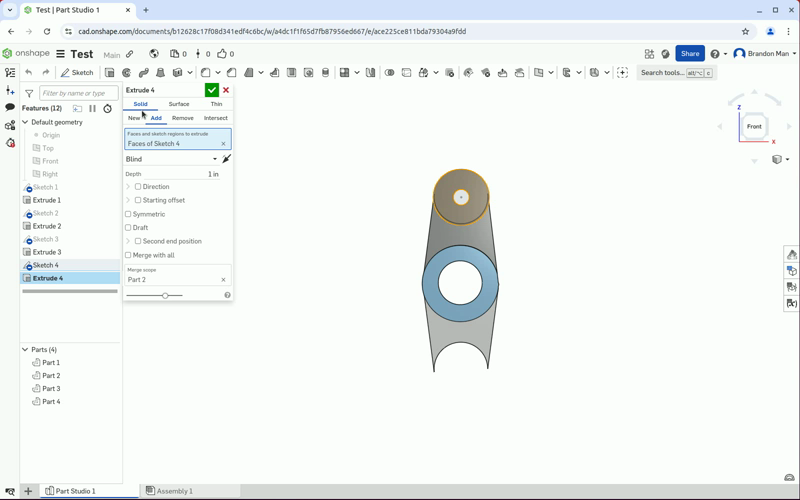
mouse_move(137, 120)
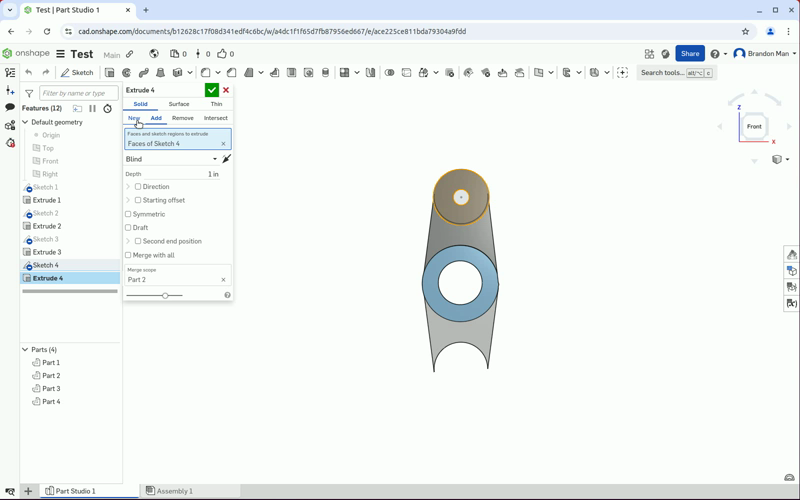
click(137, 120)
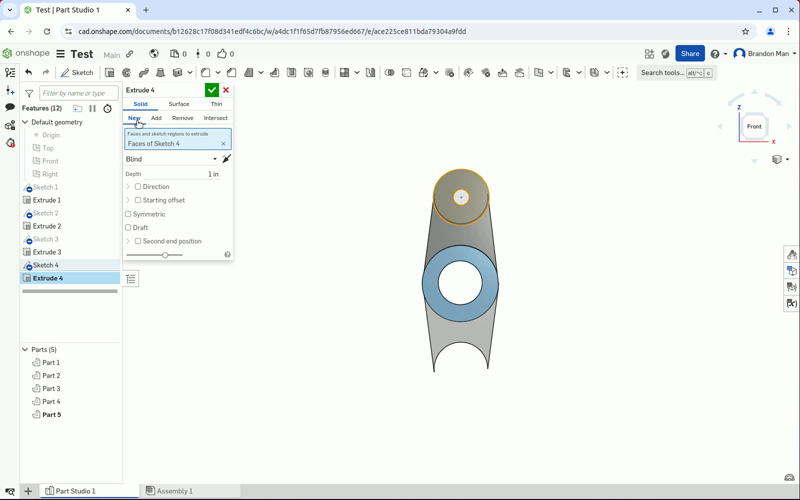
key(tab, 4)
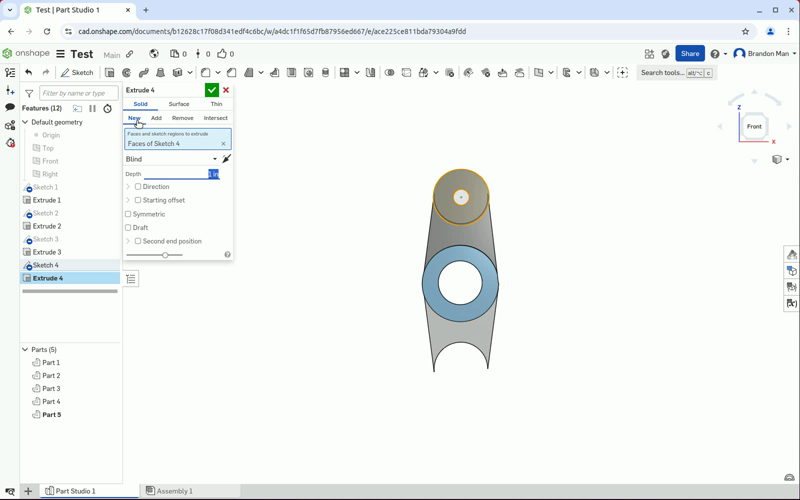
text(3.37)
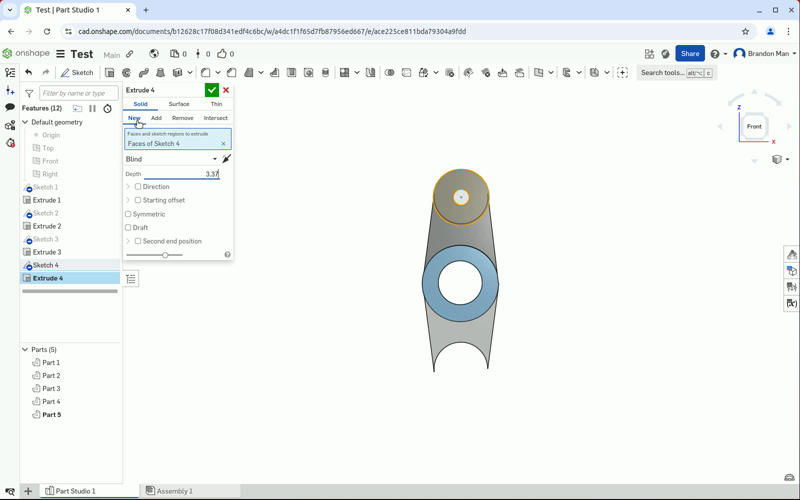
key(enter)
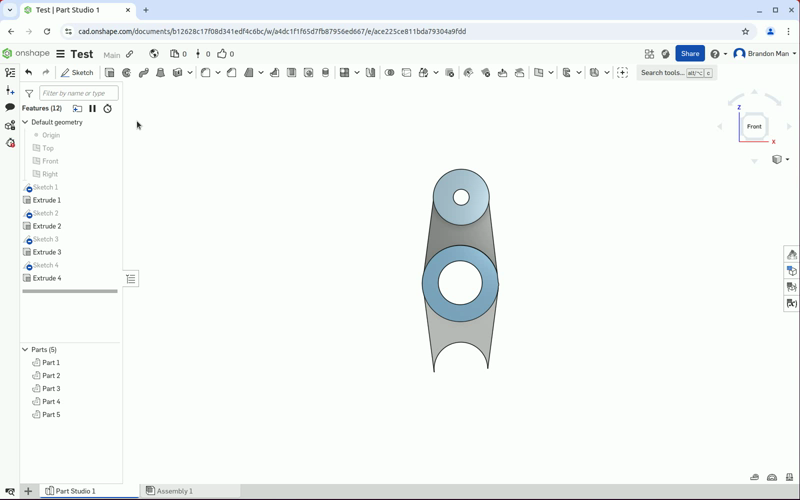
key(shift+h)
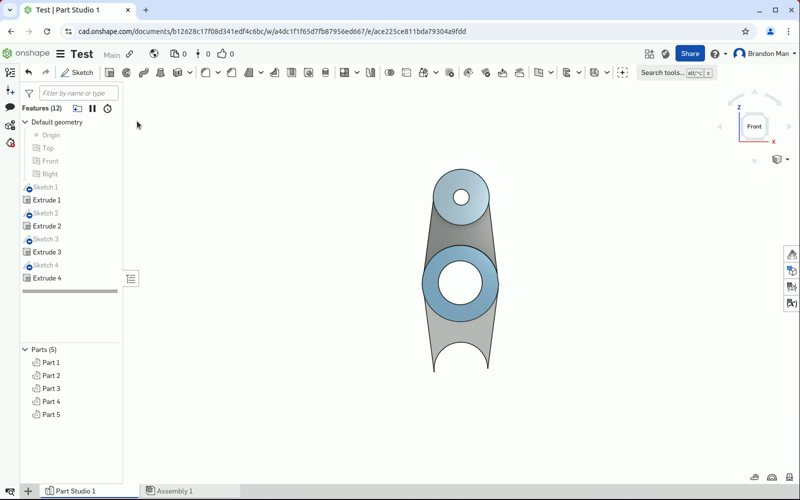
key(shift+h)
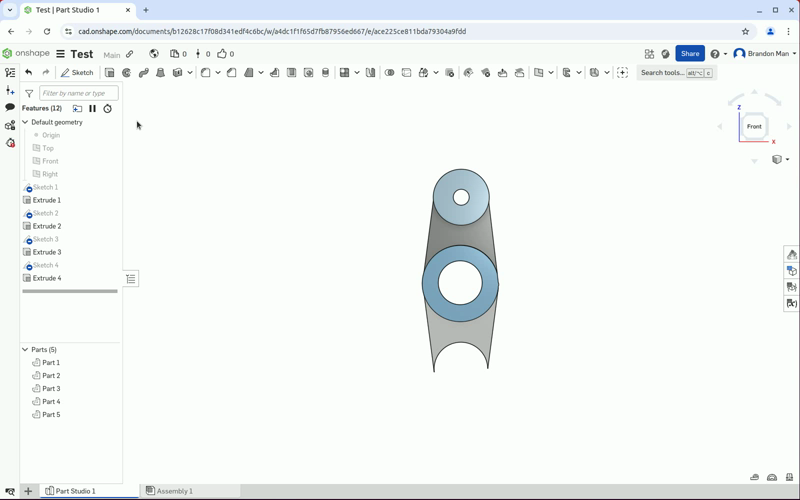
mouse_move(73, 189)
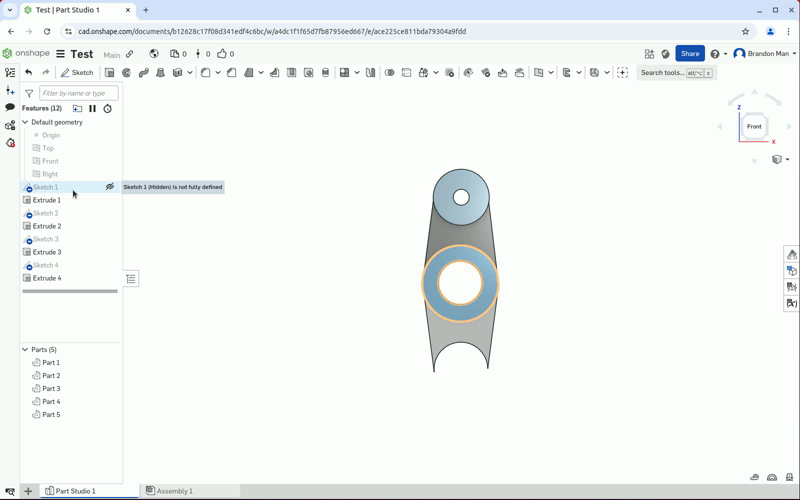
click(73, 189)
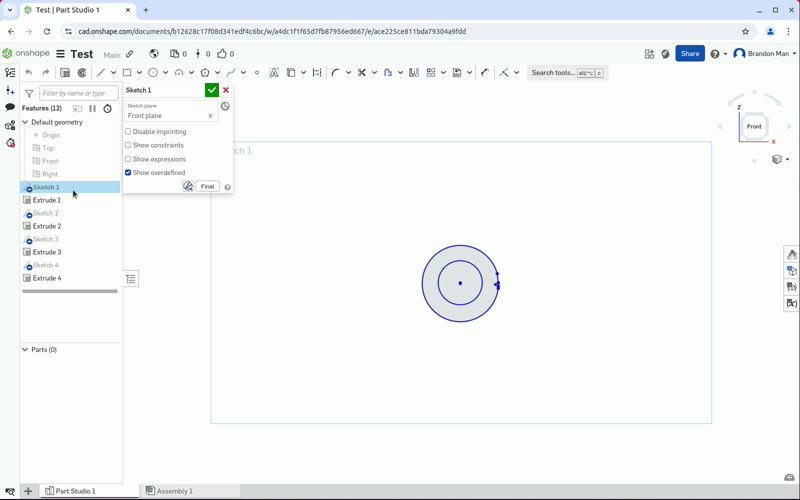
mouse_move(229, 92)
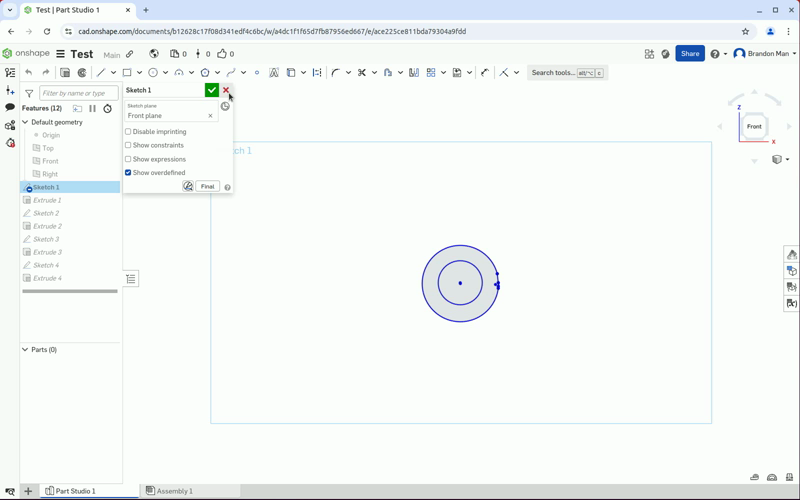
click(229, 92)
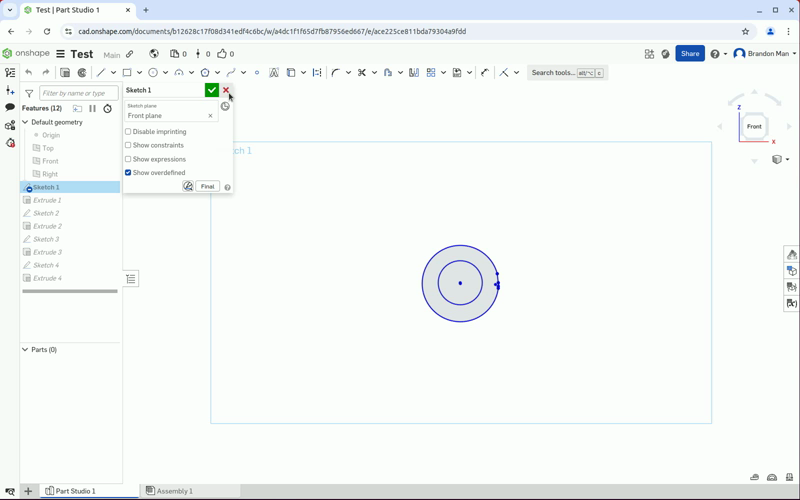
key(shift+s)
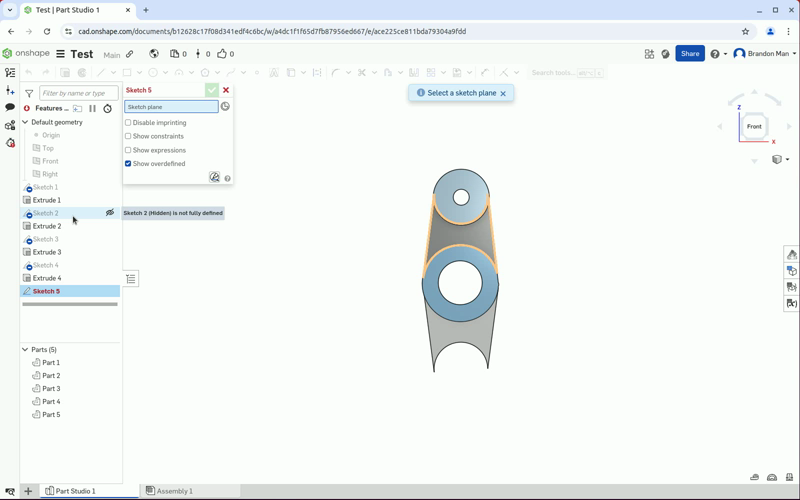
scroll(3)
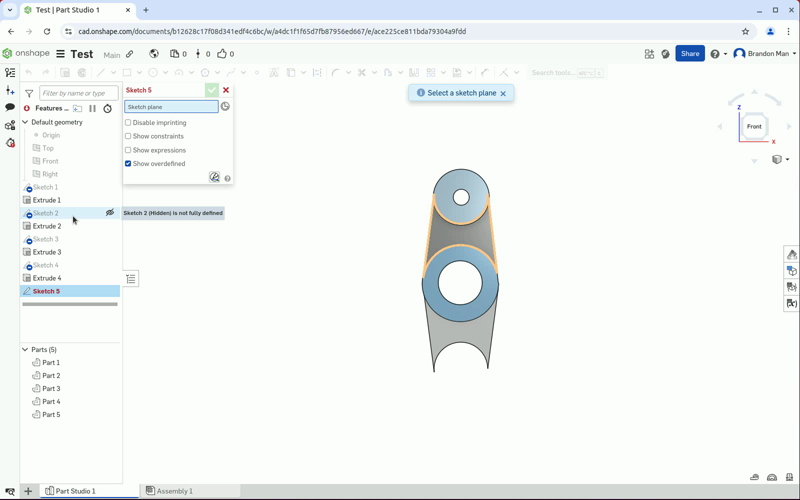
mouse_move(73, 163)
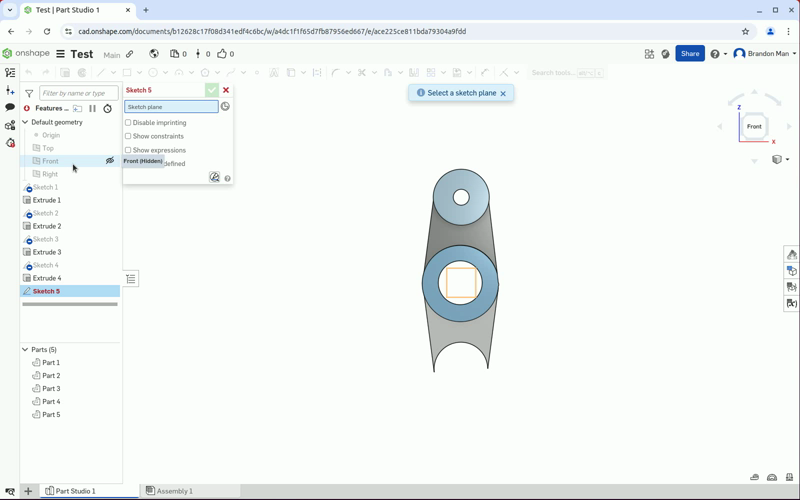
click(73, 163)
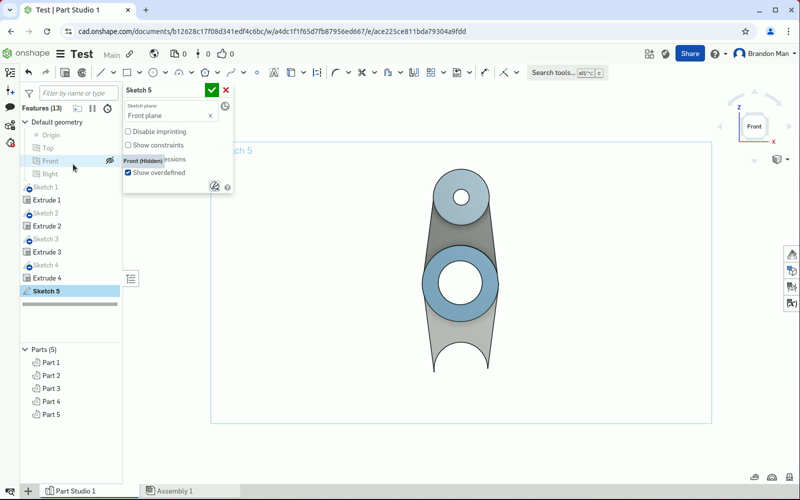
mouse_move(73, 352)
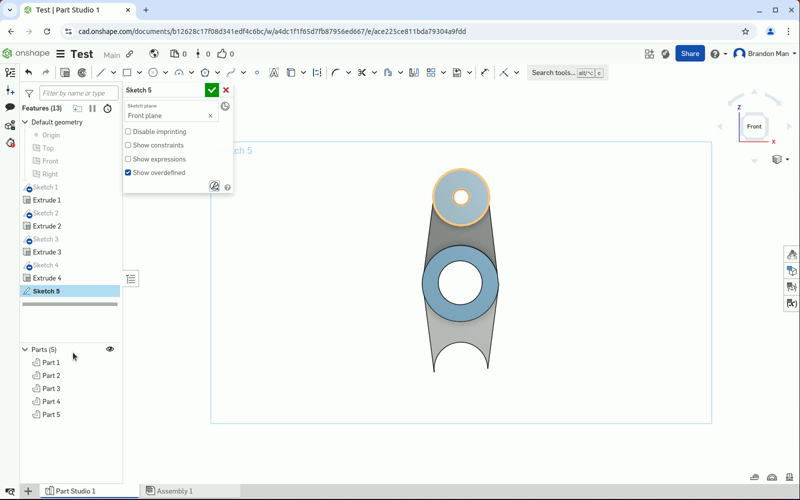
key(y)
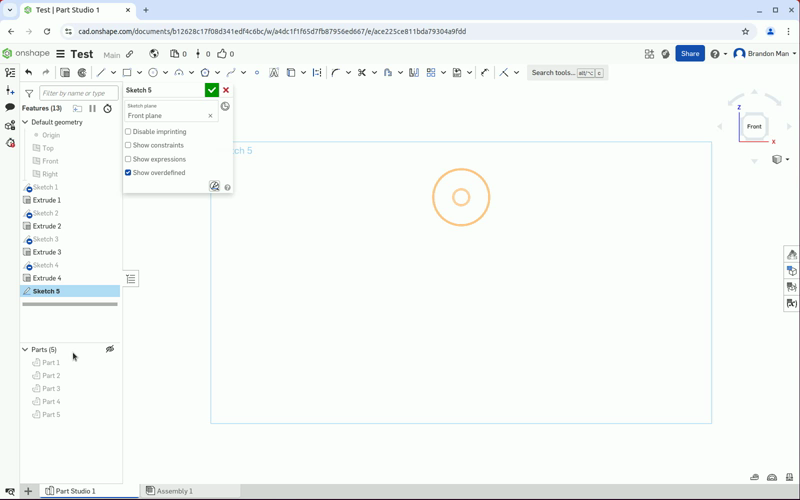
key(c)
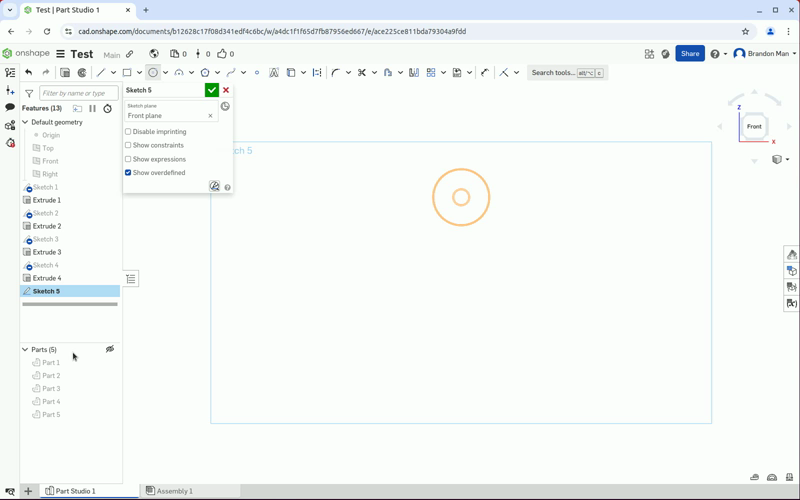
key_down(shift)
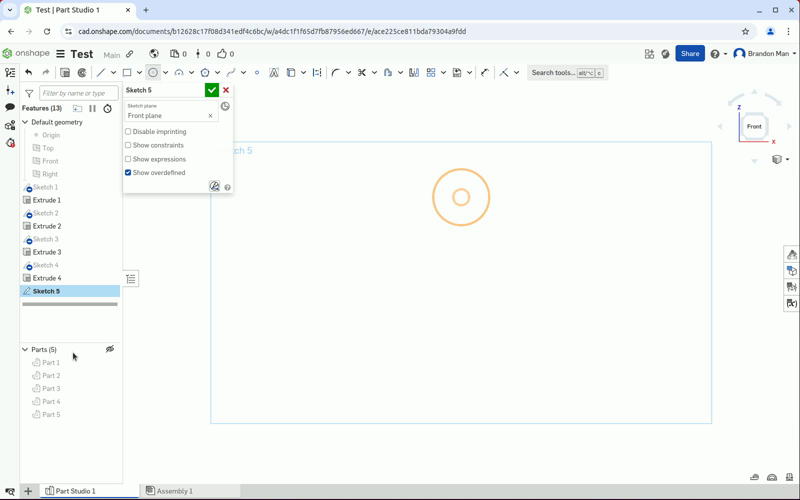
mouse_move(461, 368)
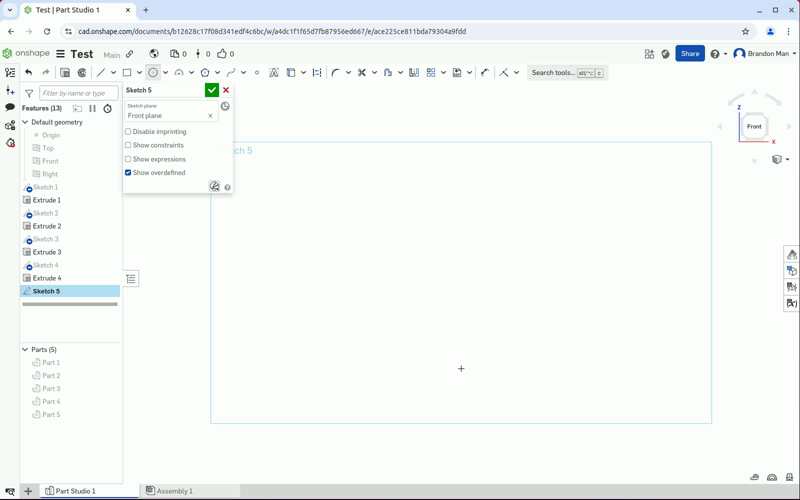
click(461, 368)
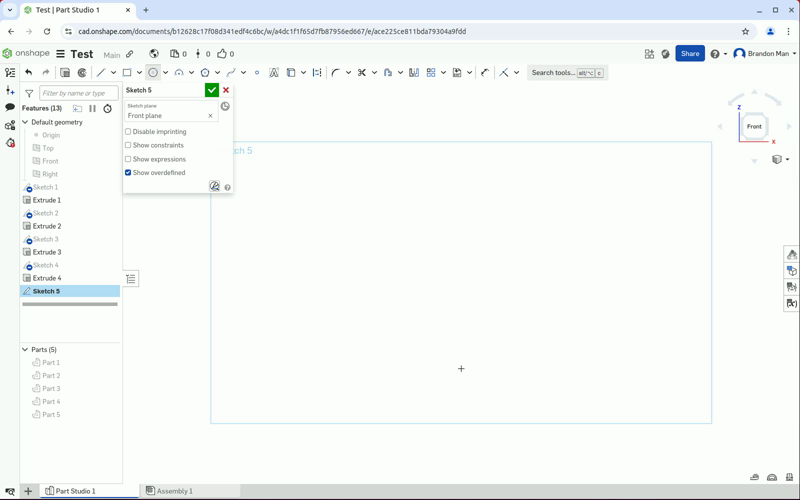
key_up(shift)
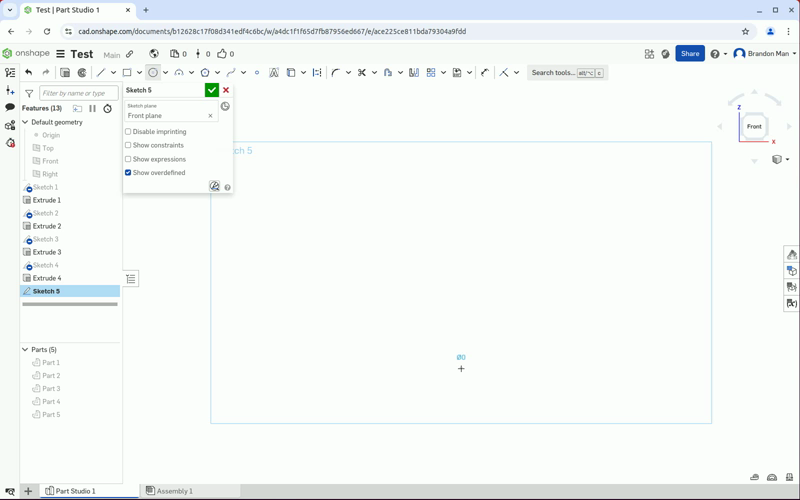
mouse_move(489, 368)
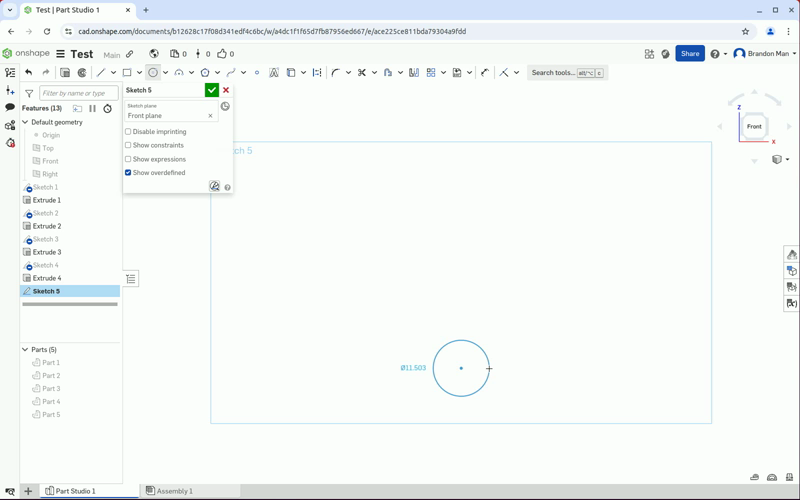
click(489, 368)
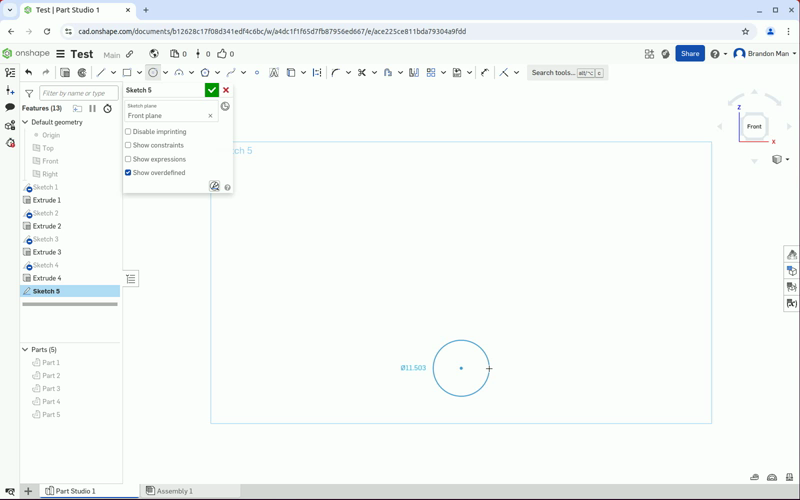
key(esc)
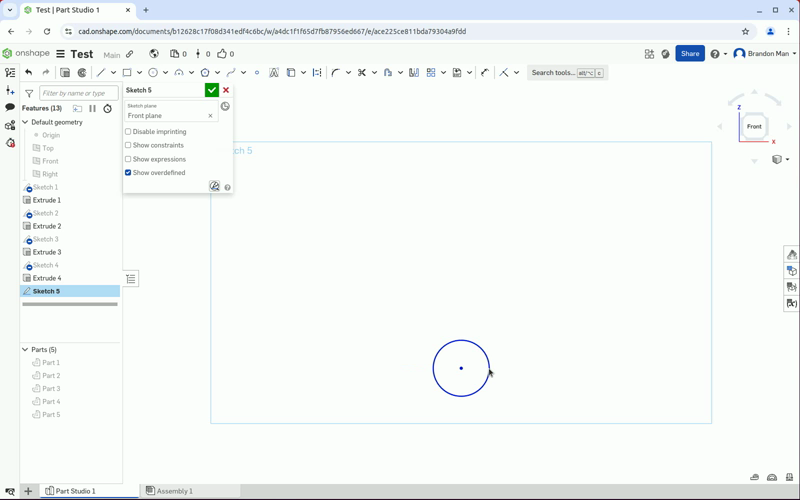
key(c)
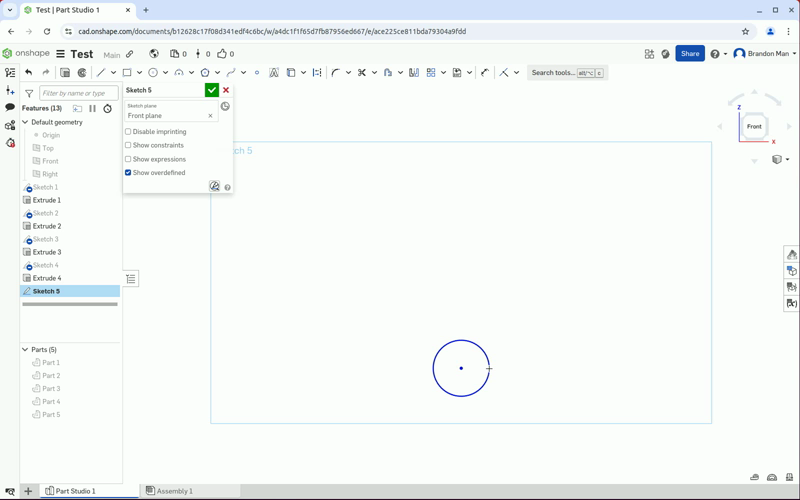
key_down(shift)
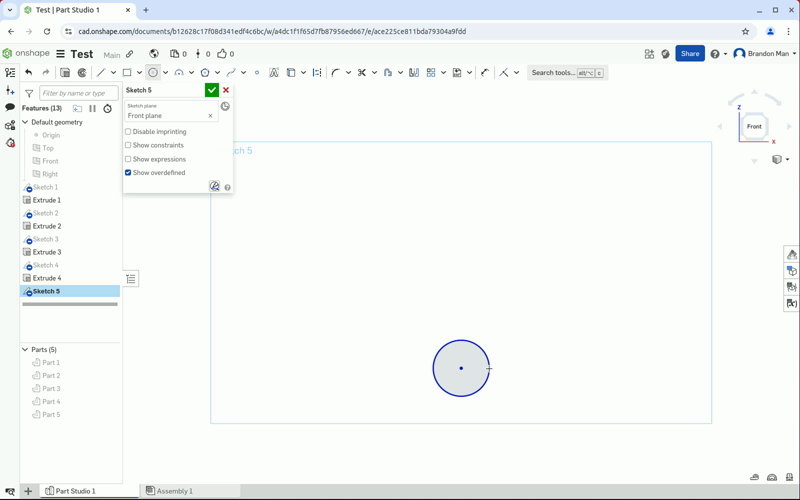
mouse_move(461, 368)
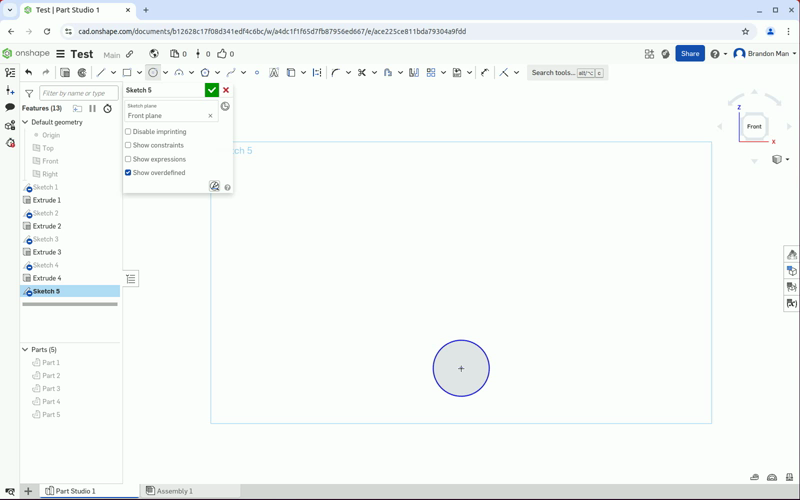
click(461, 368)
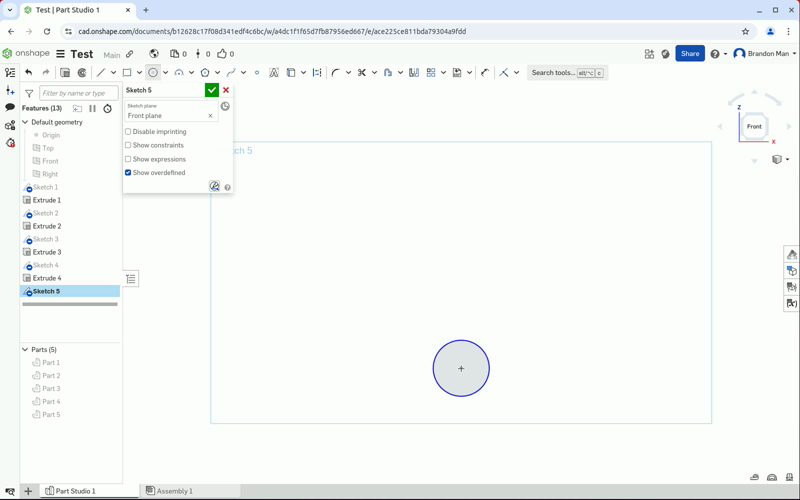
key_up(shift)
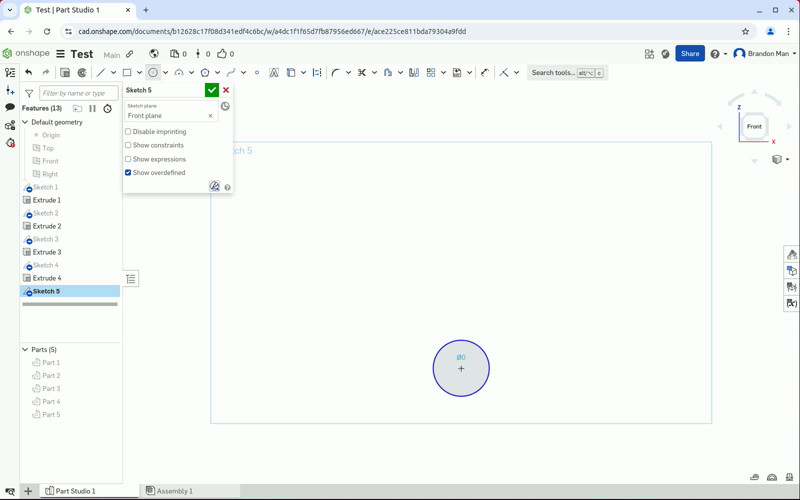
mouse_move(469, 368)
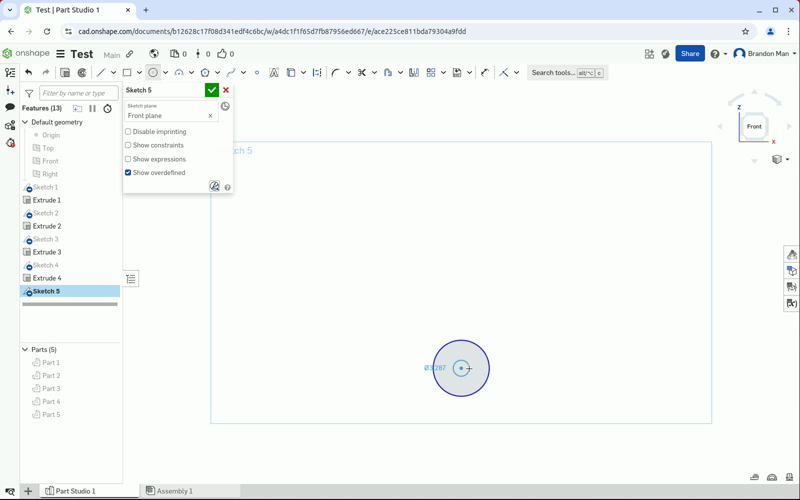
click(469, 368)
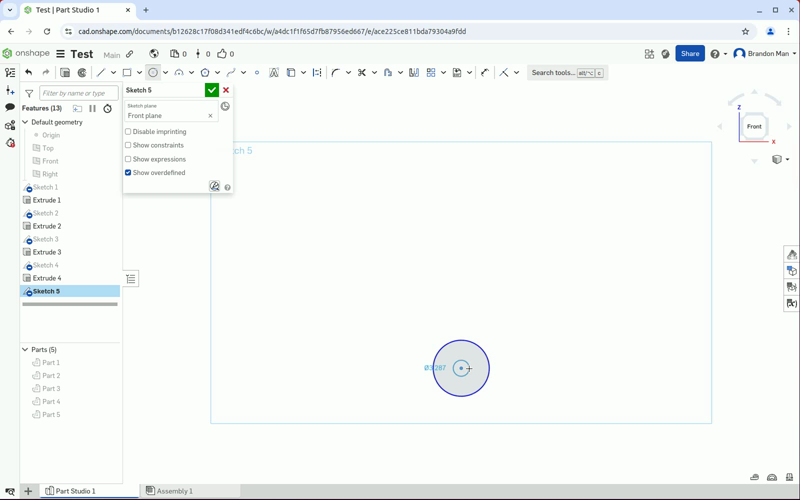
key(esc)
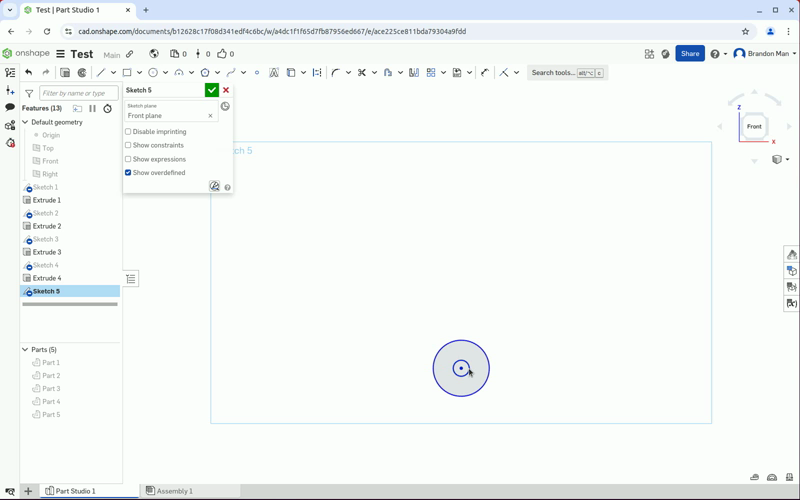
mouse_move(469, 377)
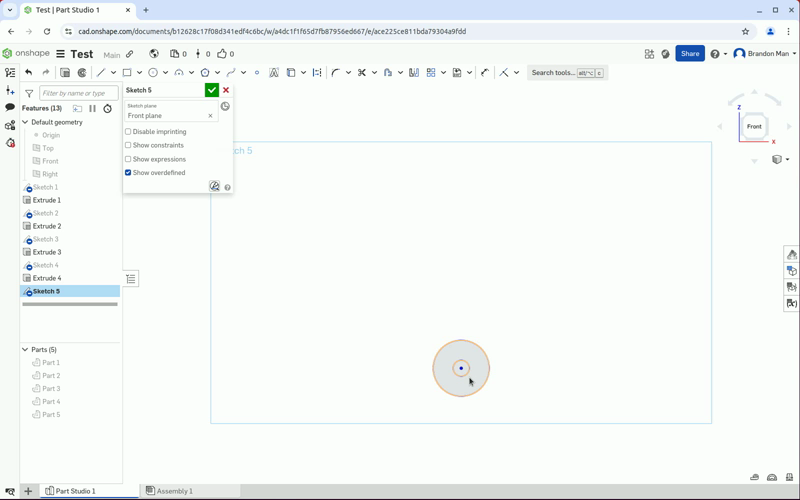
click(469, 377)
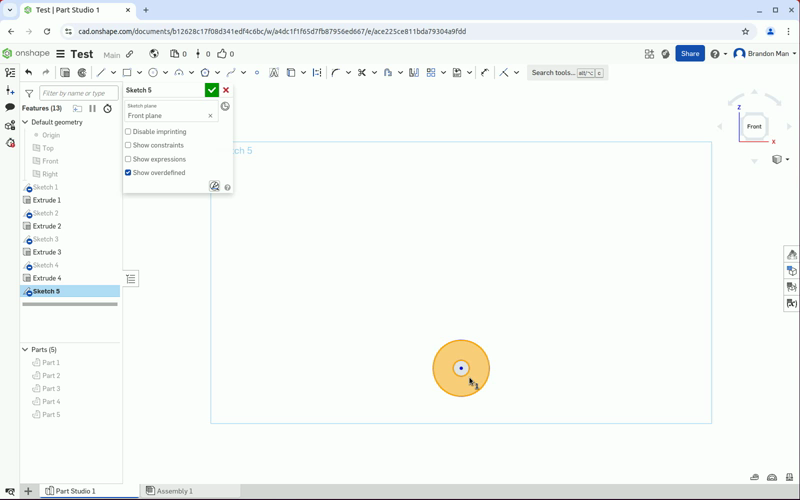
mouse_move(73, 352)
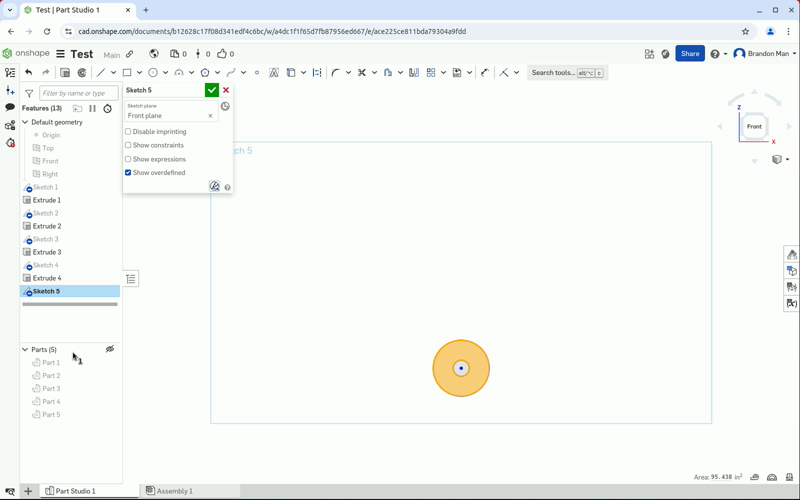
key(shift+y)
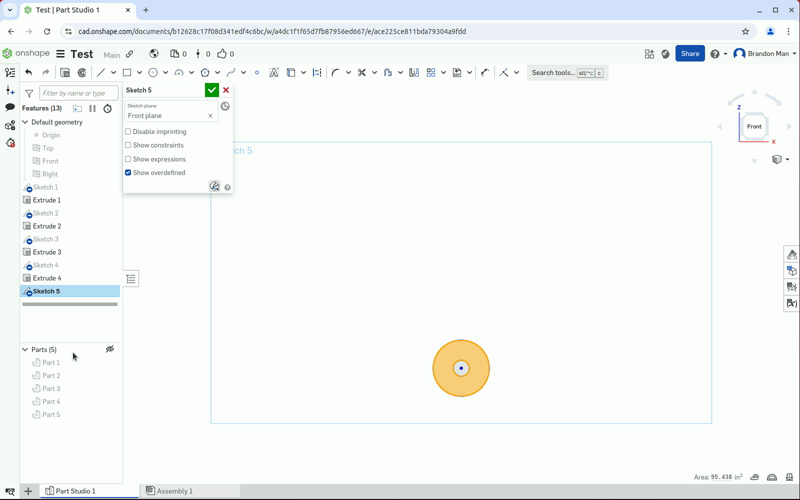
key(shift+e)
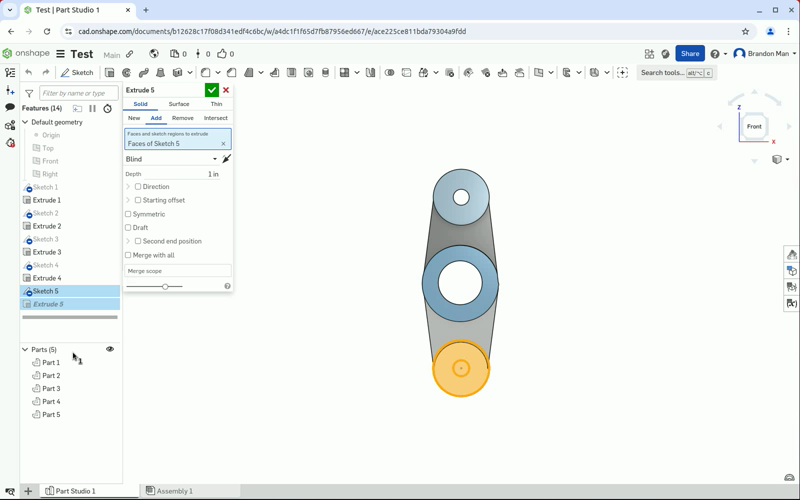
mouse_move(143, 106)
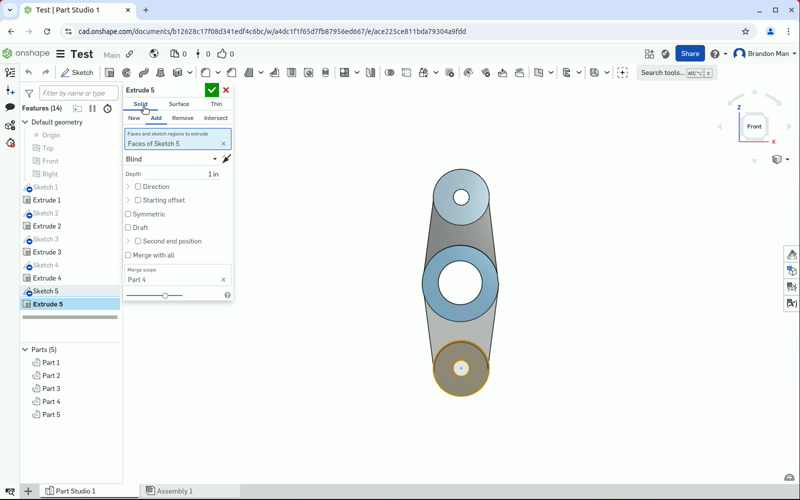
click(143, 106)
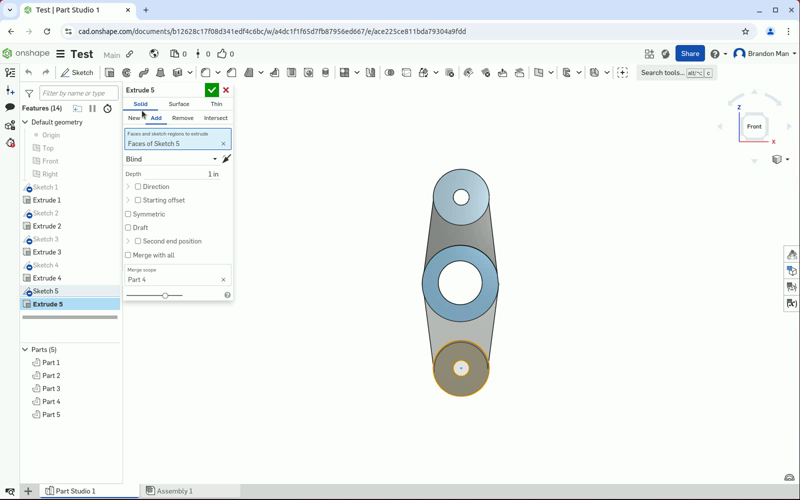
mouse_move(137, 120)
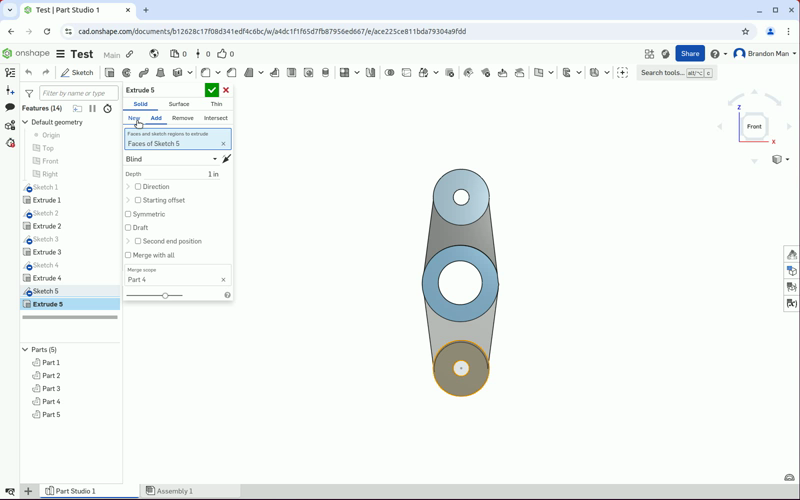
click(137, 120)
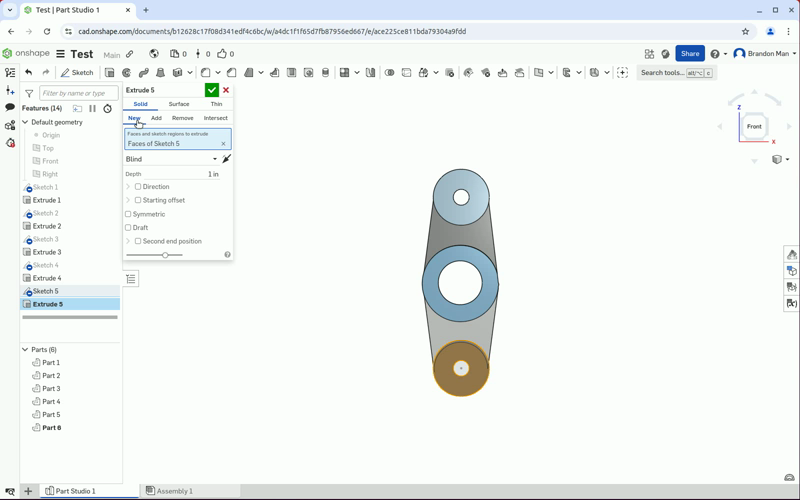
key(tab, 4)
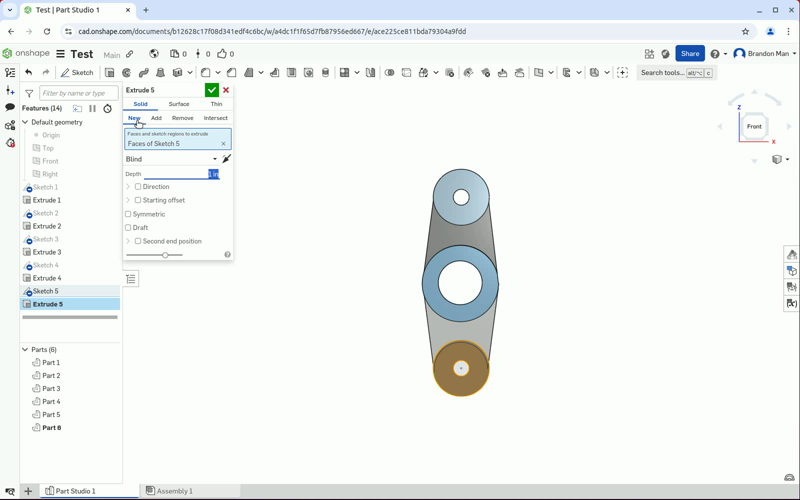
text(3.37)
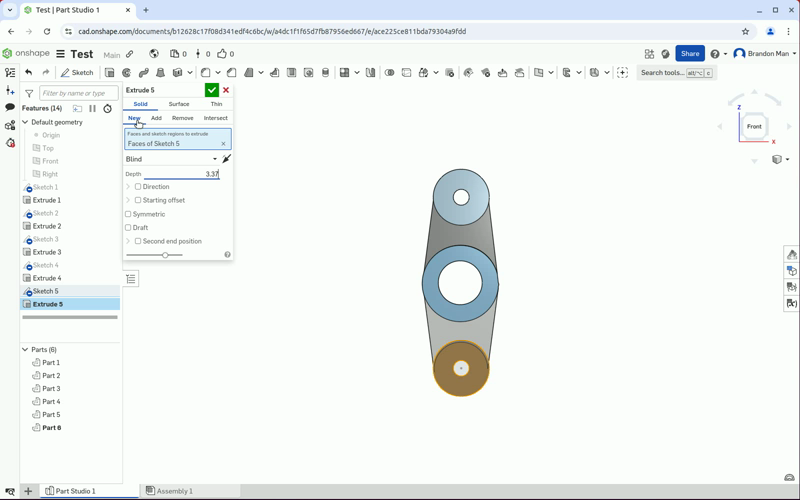
key(enter)
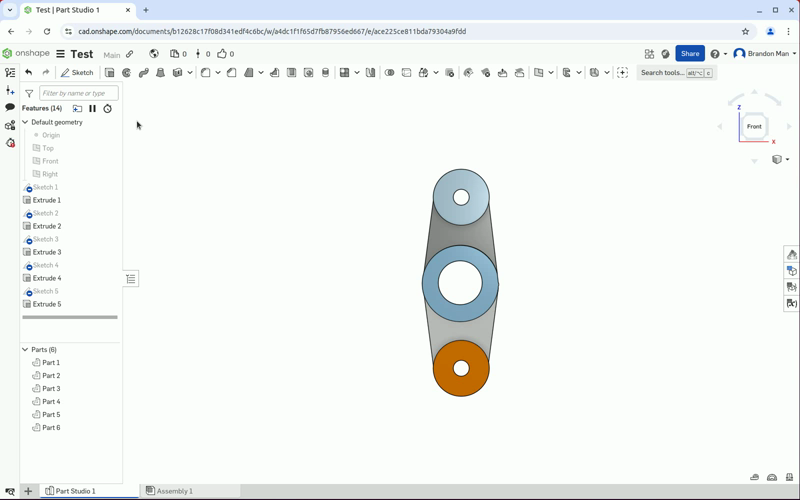
key(shift+h)
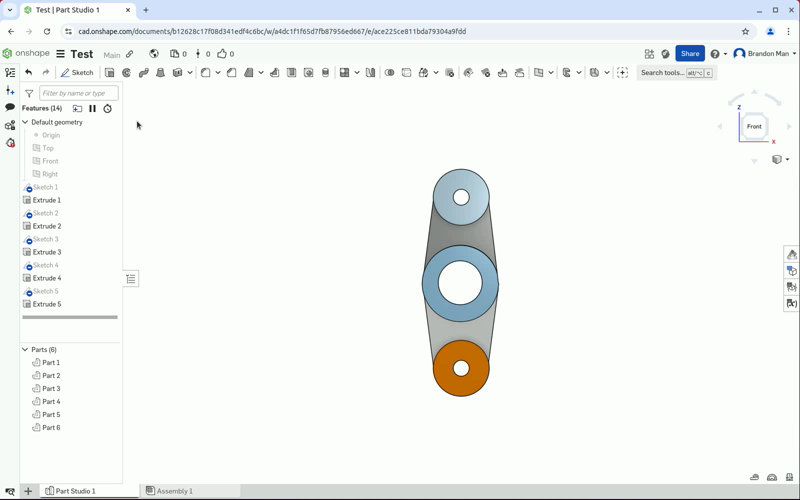
key(shift+h)
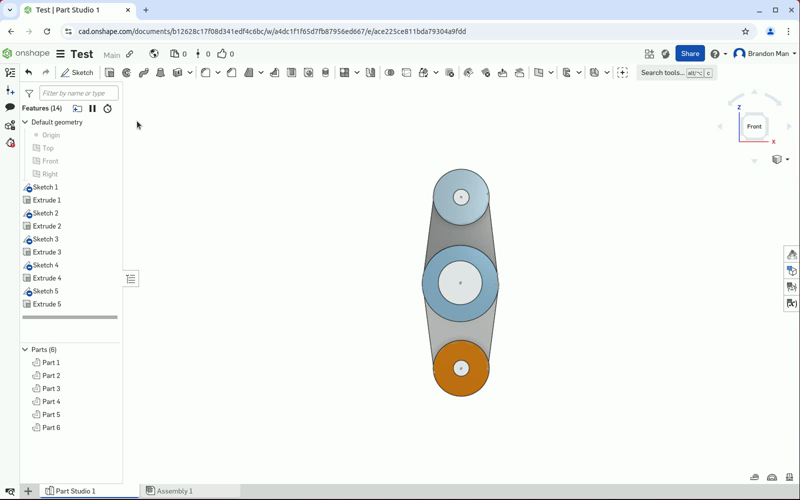
key(shift+7)
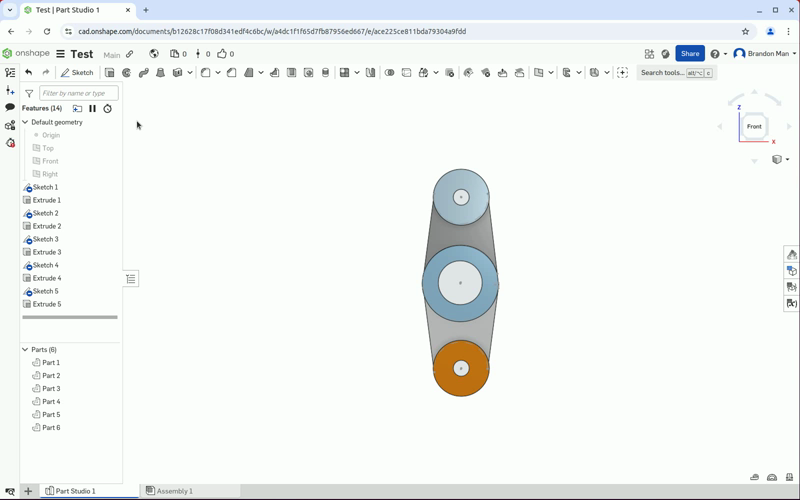
key(left, 2)
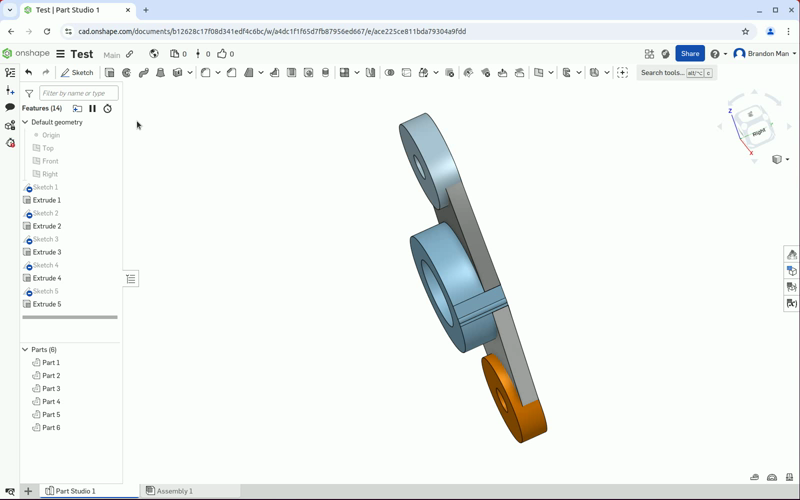
key(down, 2)
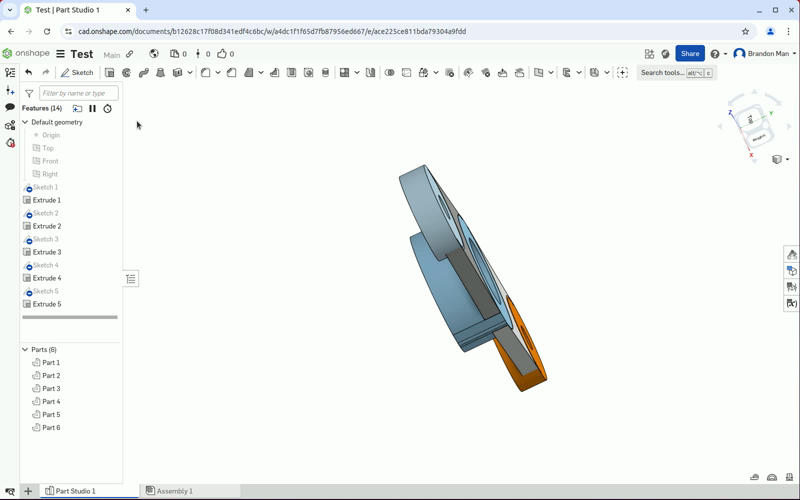
key(up, 2)
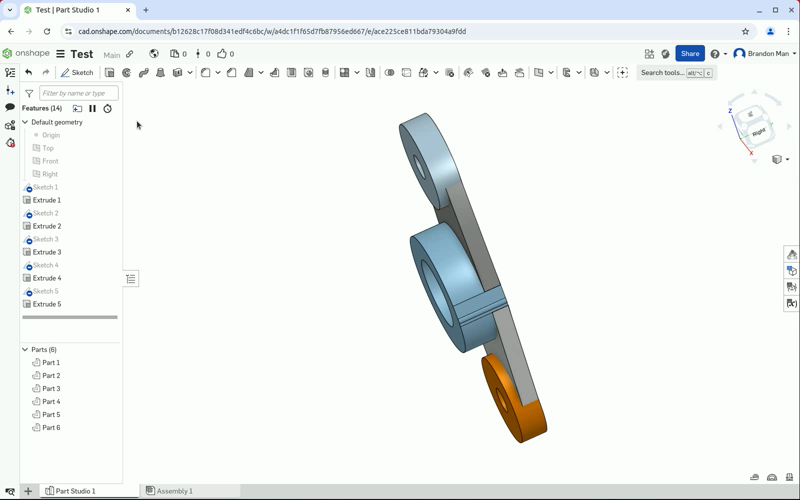
key(right, 2)
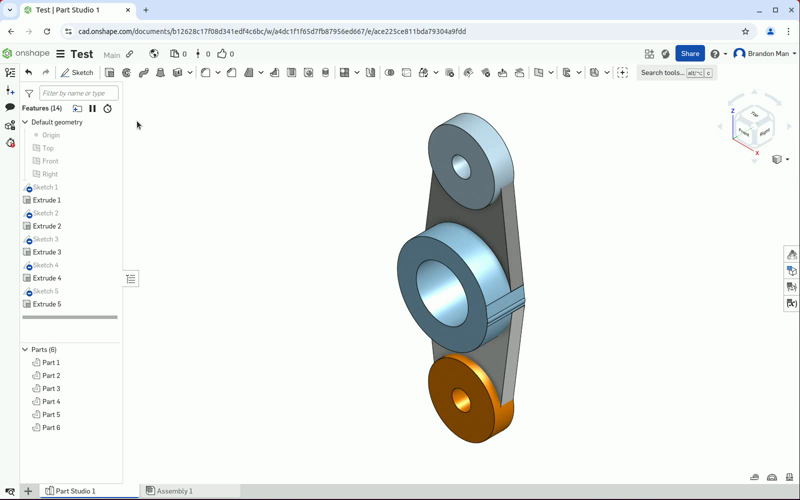
mouse_move(73, 189)
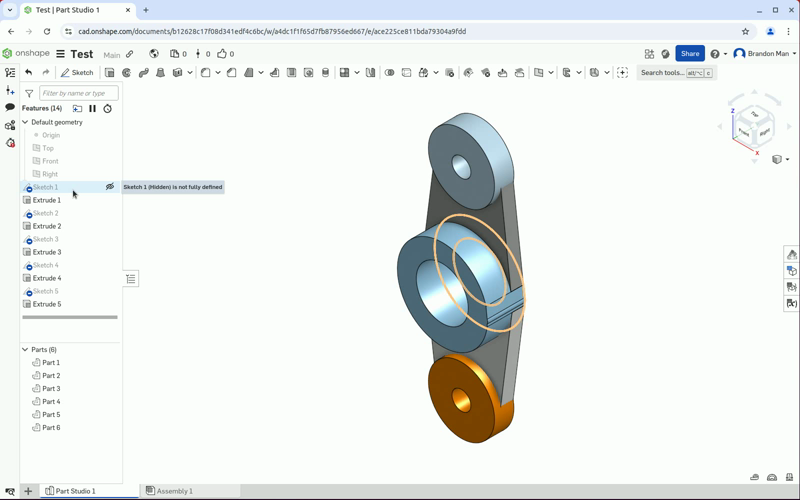
click(73, 189)